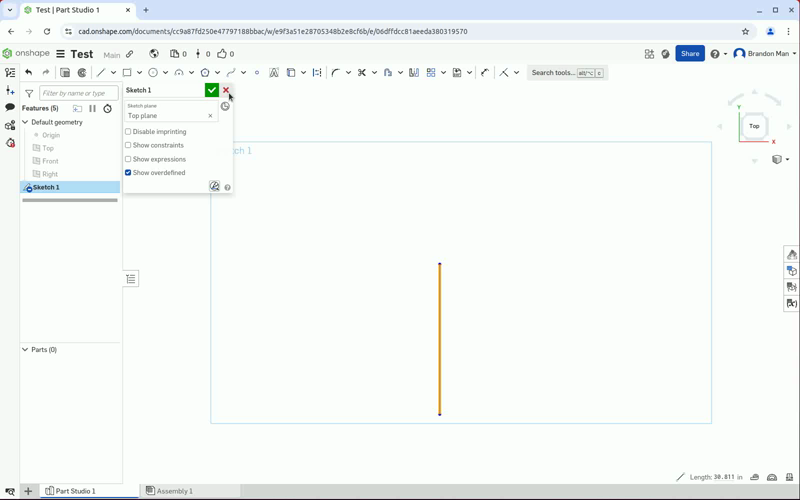
key(shift+h)
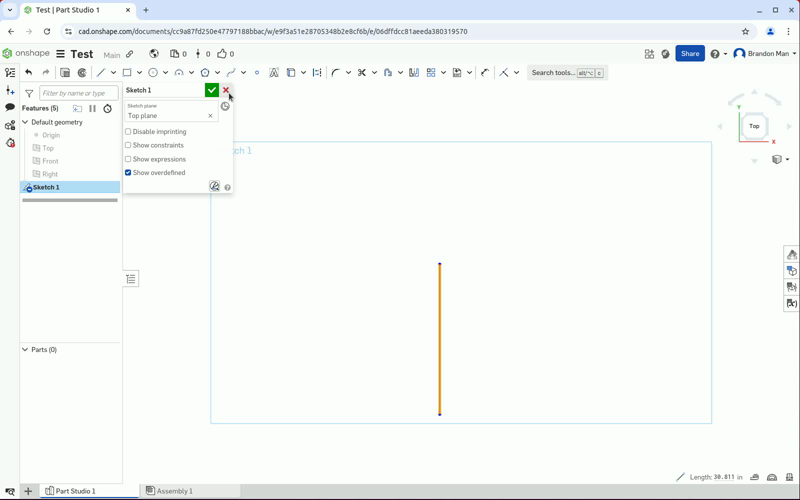
key(shift+s)
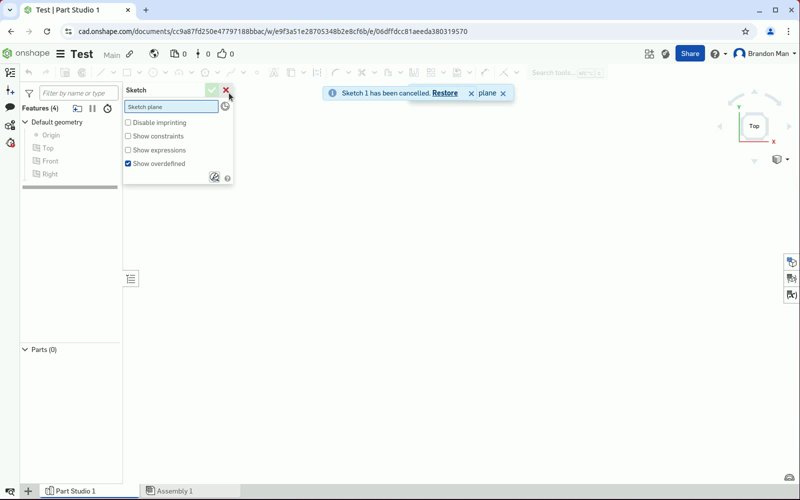
mouse_move(73, 150)
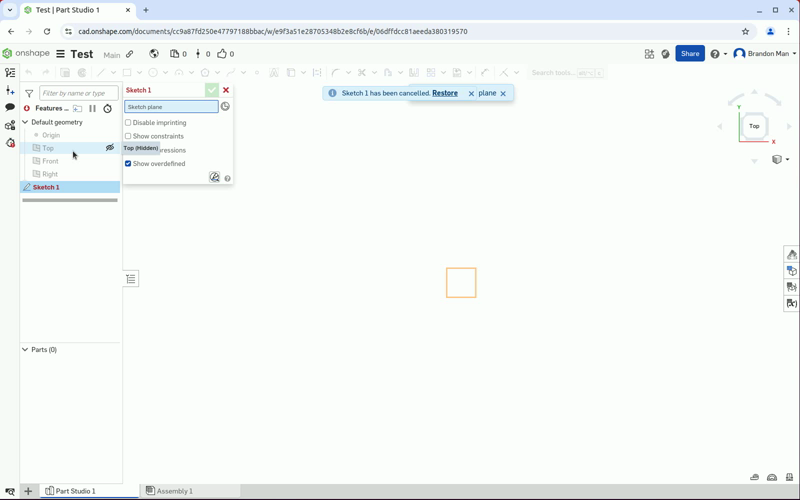
click(73, 150)
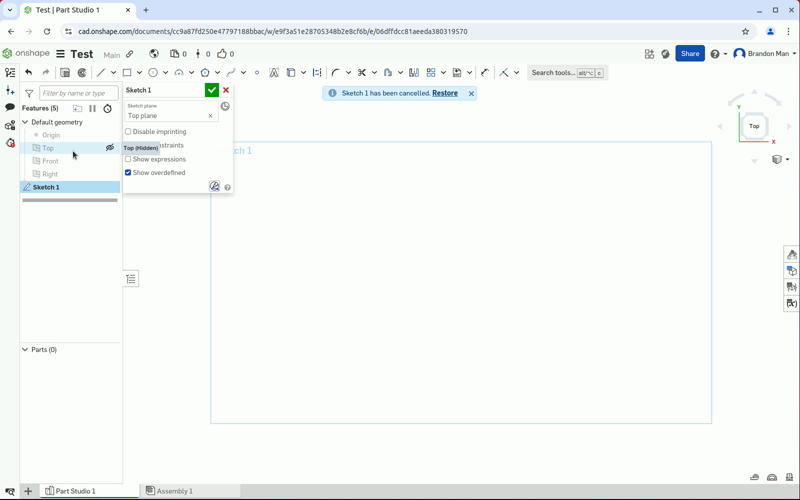
mouse_move(73, 352)
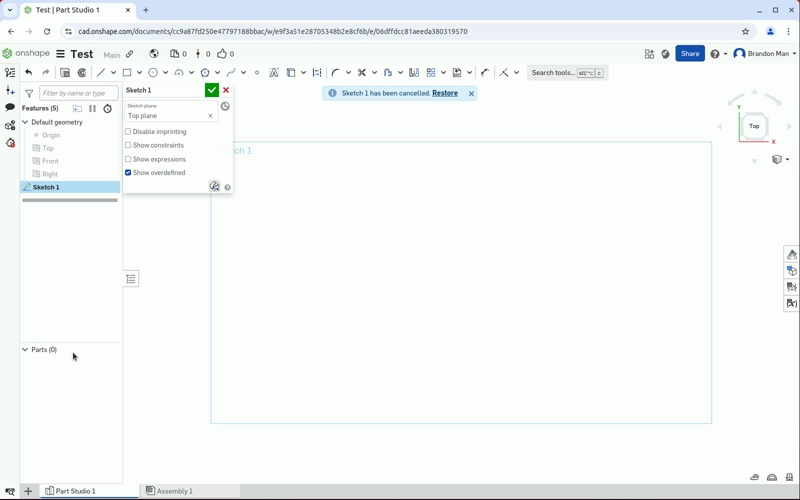
key(y)
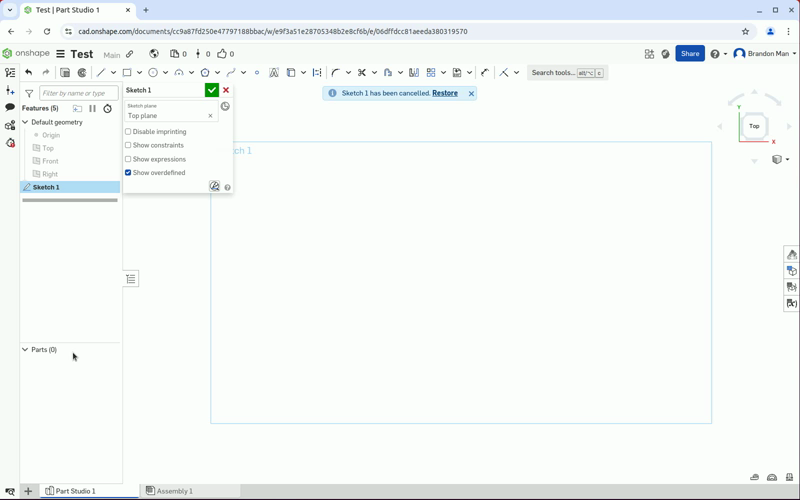
key(a)
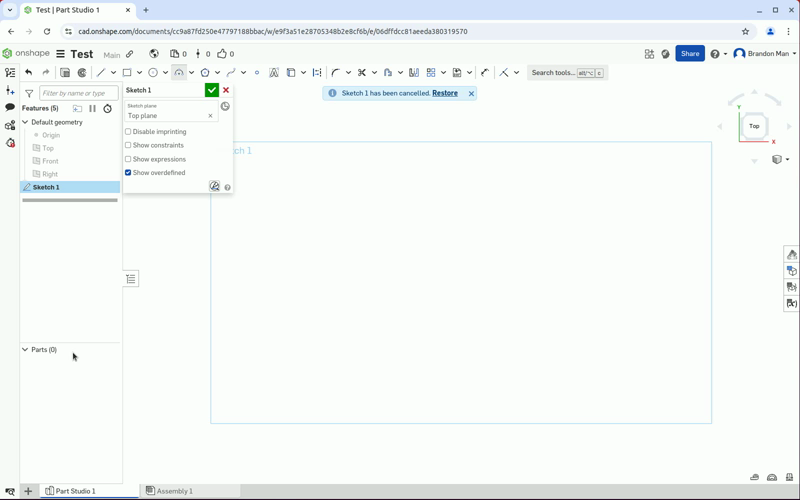
key_down(shift)
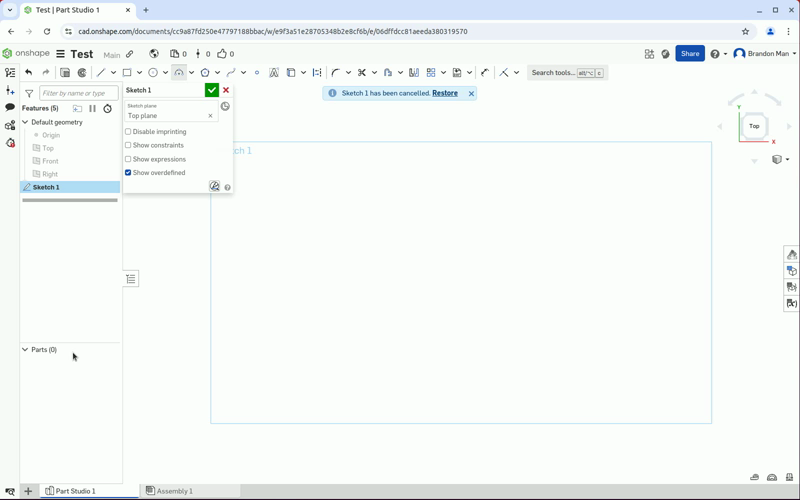
mouse_move(540, 315)
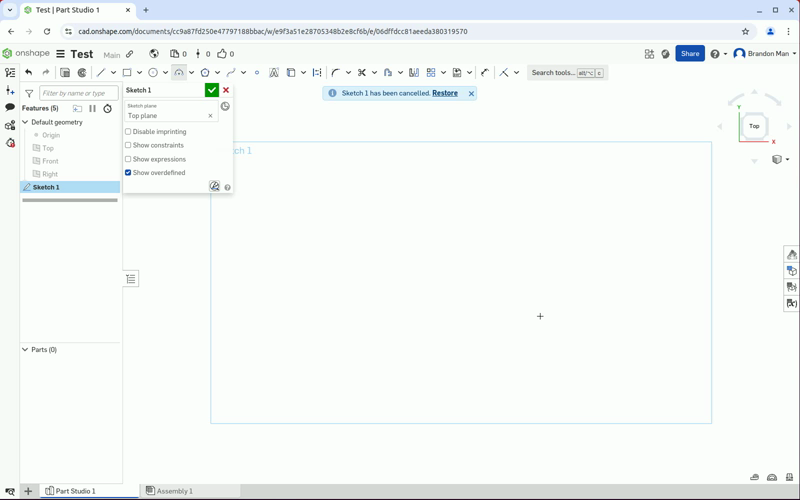
click(540, 315)
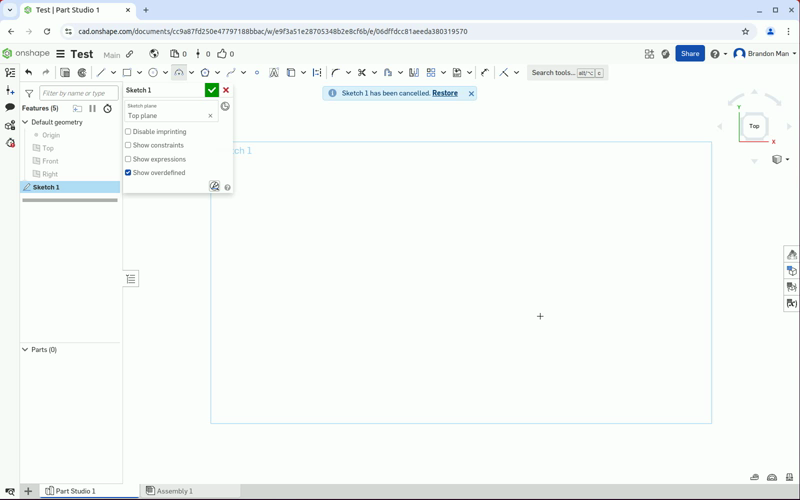
key_up(shift)
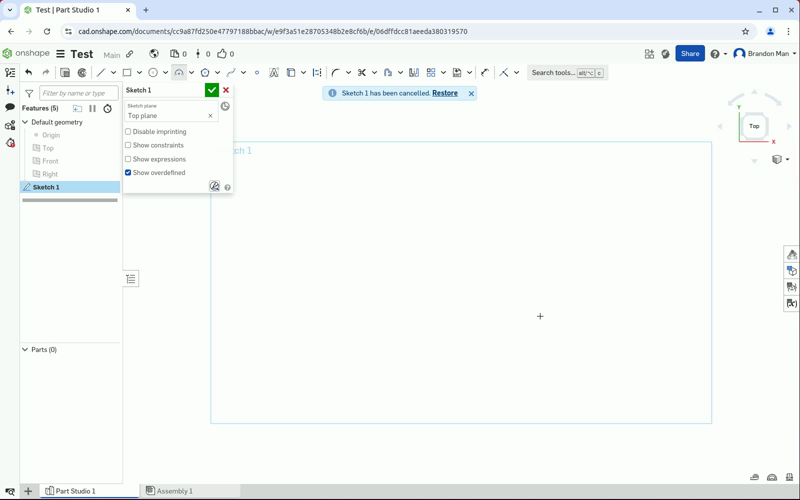
key_down(shift)
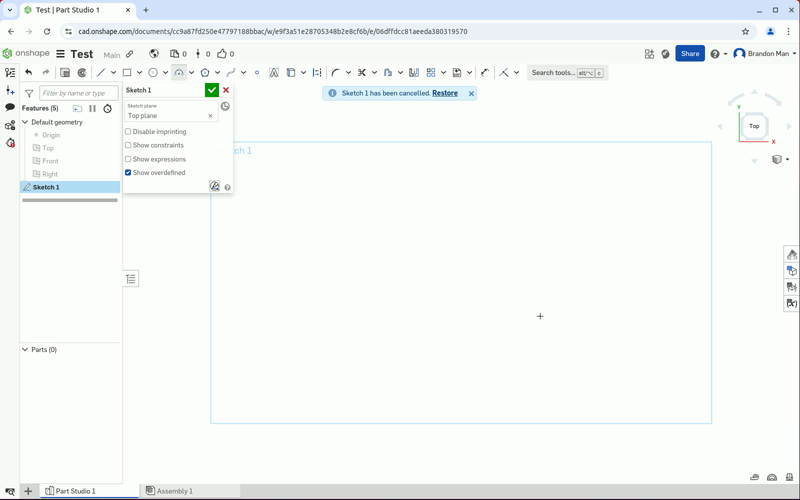
mouse_move(540, 249)
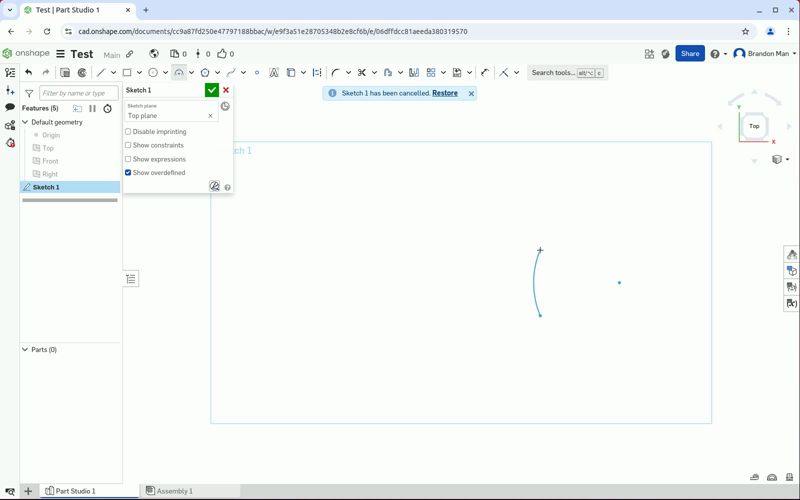
click(540, 249)
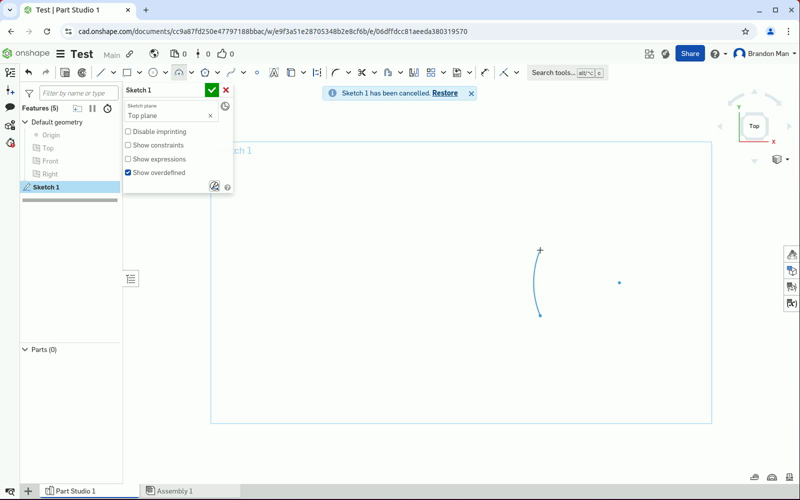
mouse_move(573, 282)
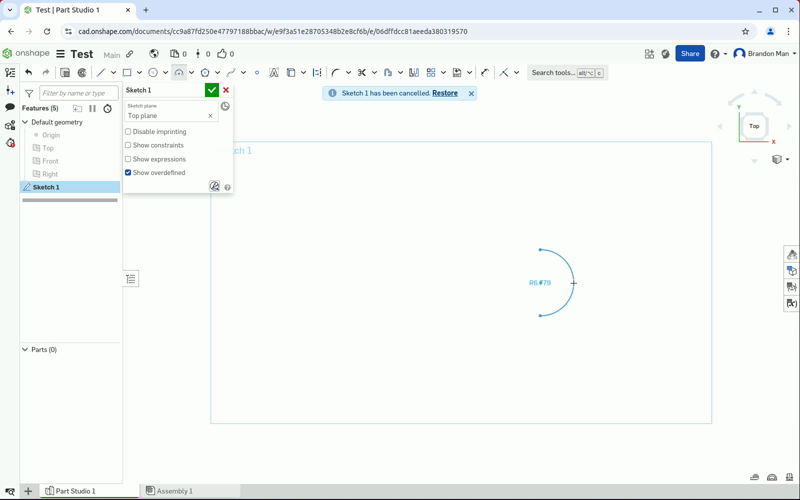
click(573, 282)
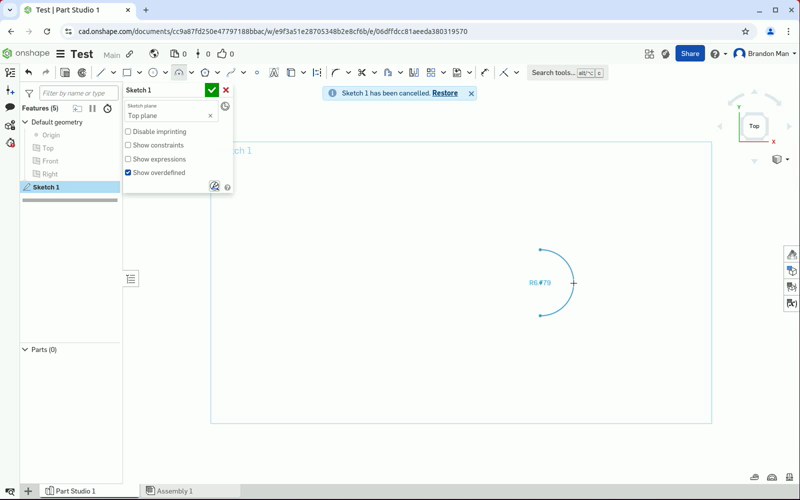
key_up(shift)
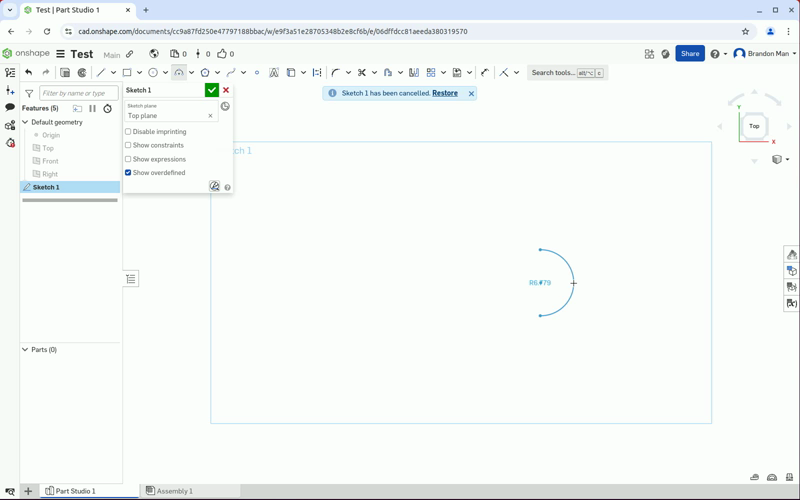
key(esc)
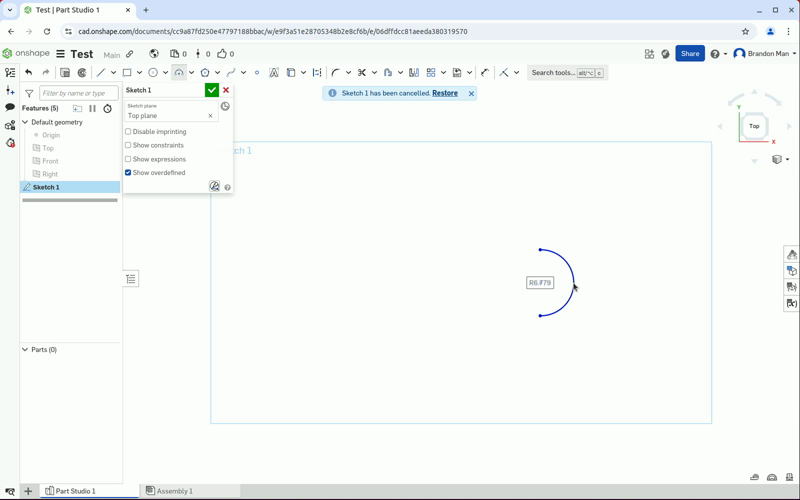
key(l)
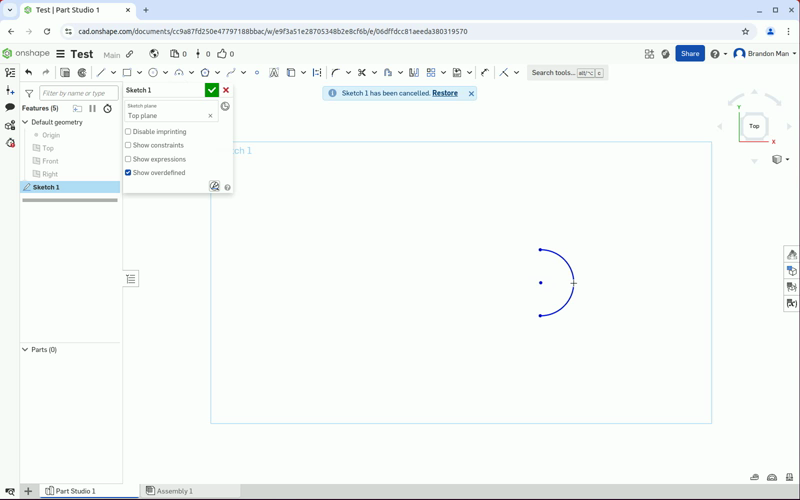
mouse_move(540, 249)
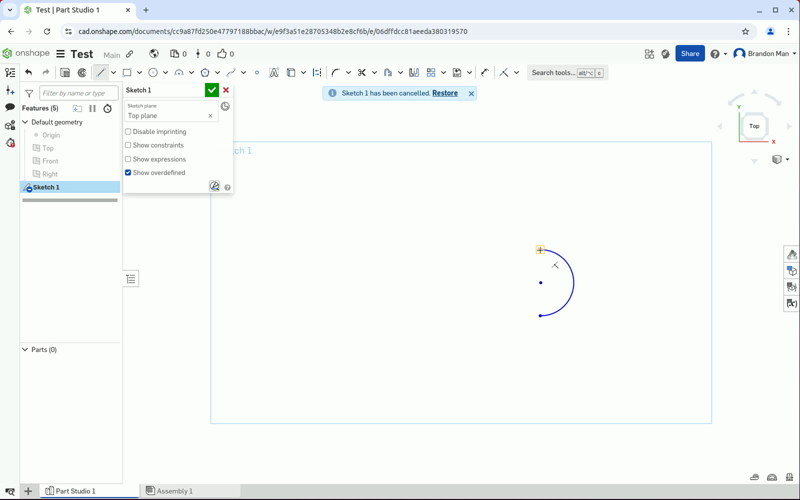
click(540, 249)
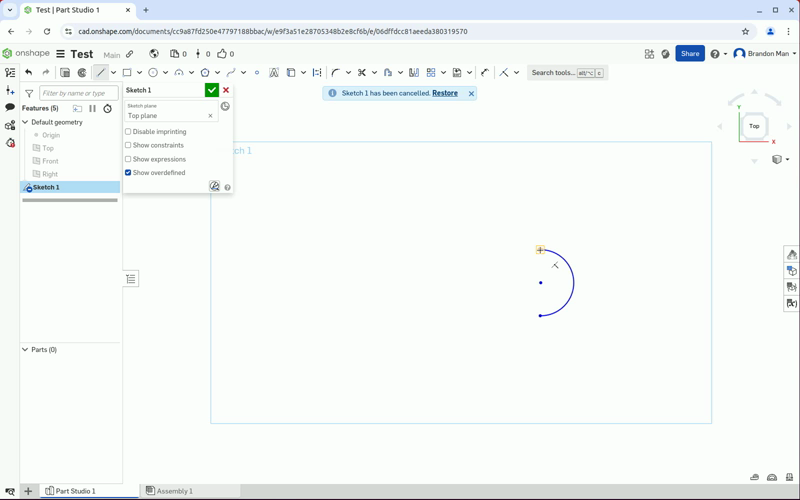
key_down(shift)
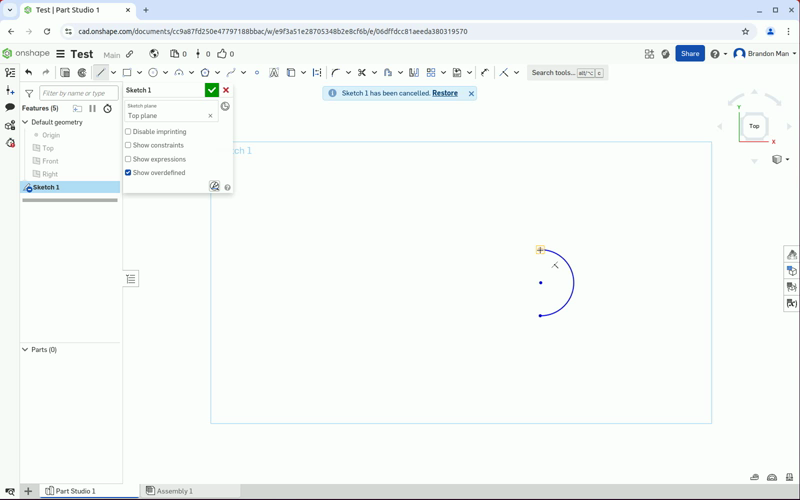
mouse_move(540, 315)
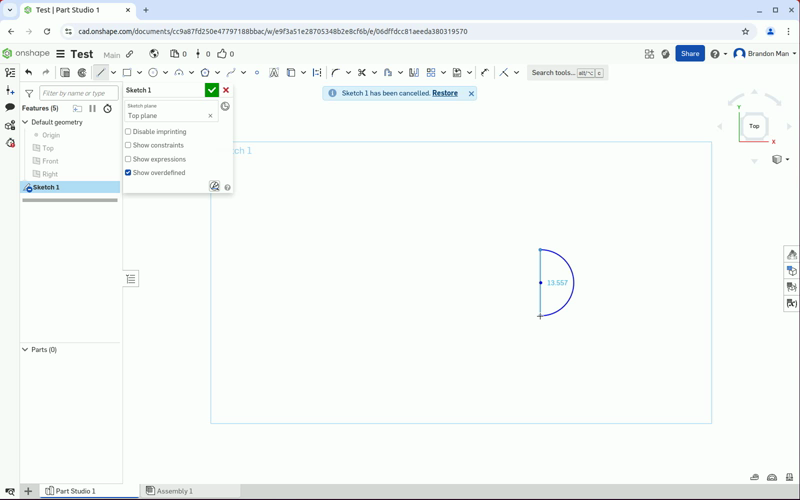
key_up(shift)
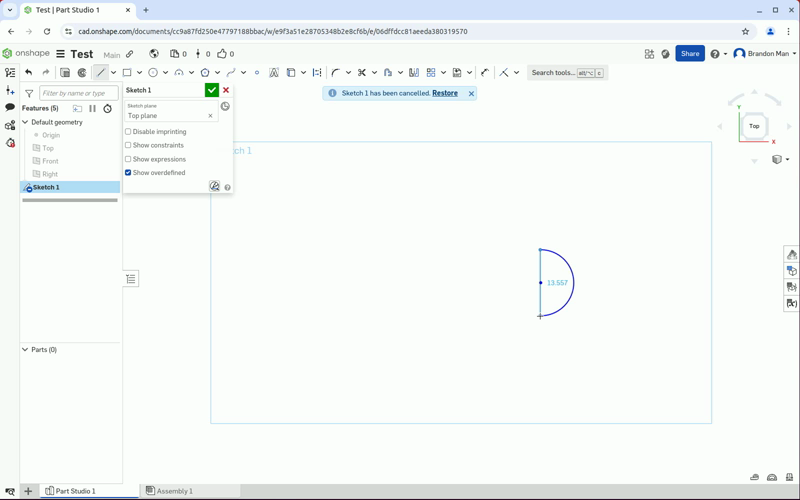
click(540, 315)
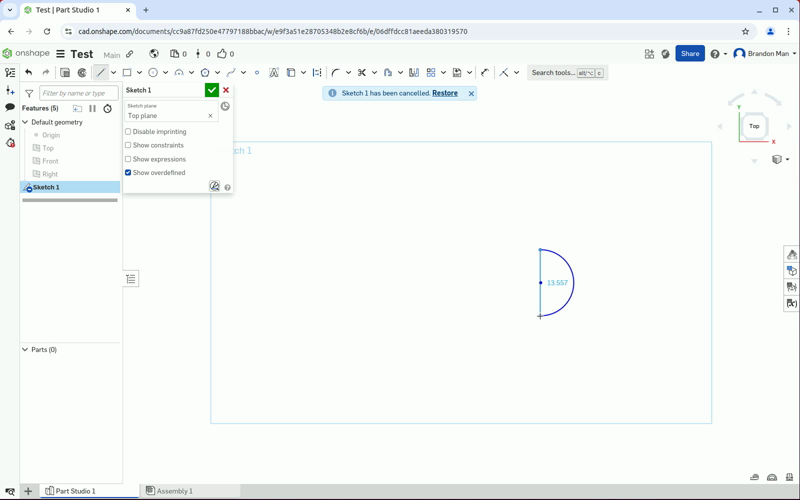
key(esc)
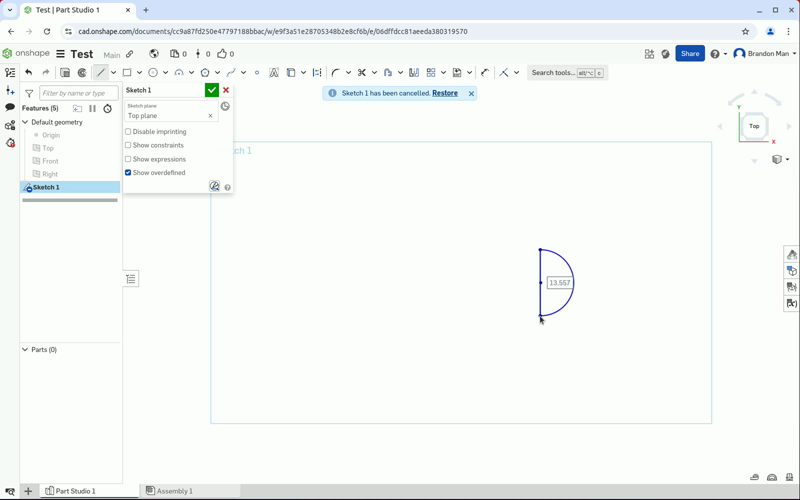
mouse_move(561, 266)
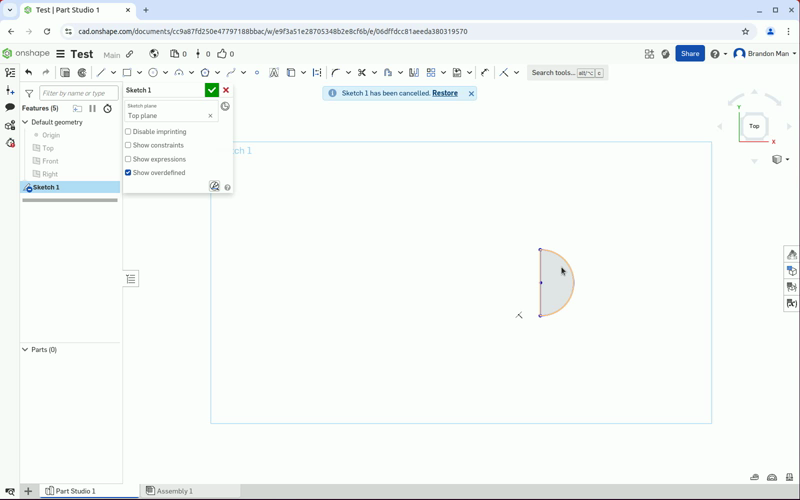
scroll(6)
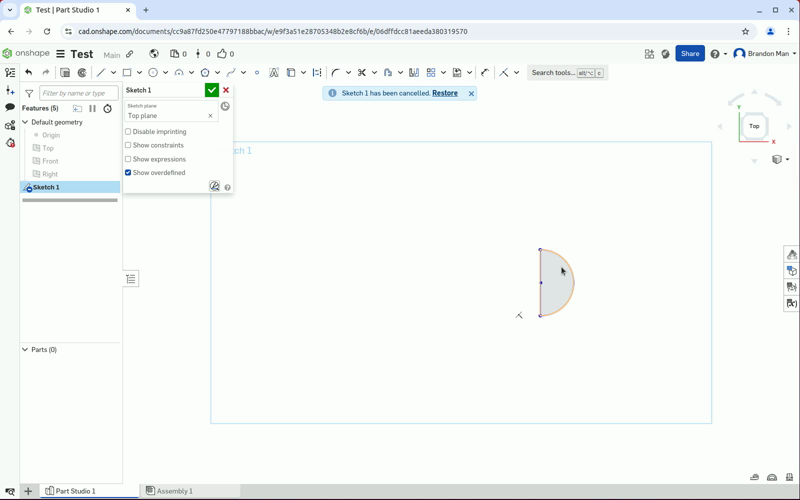
scroll(6)
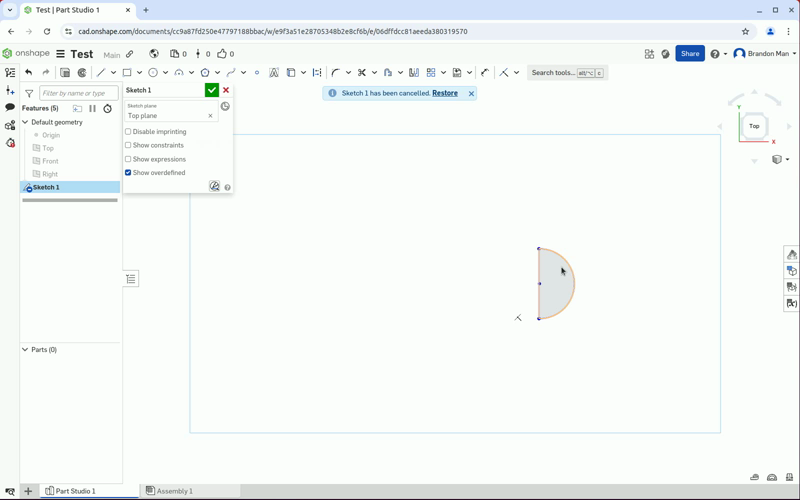
scroll(6)
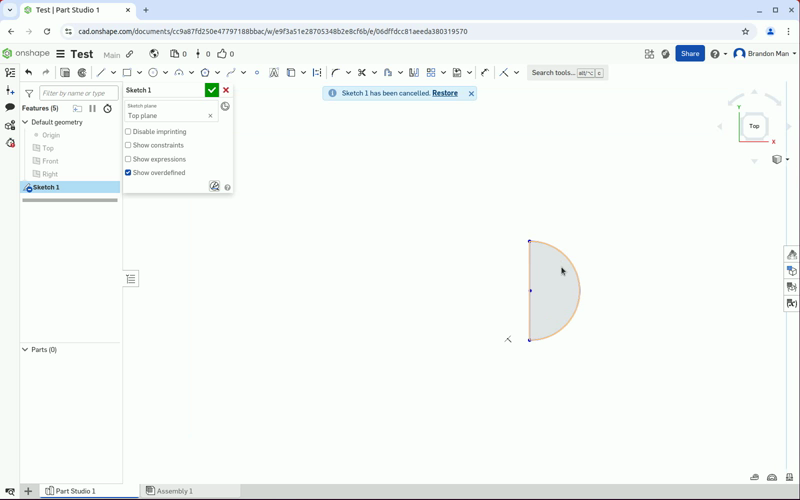
scroll(6)
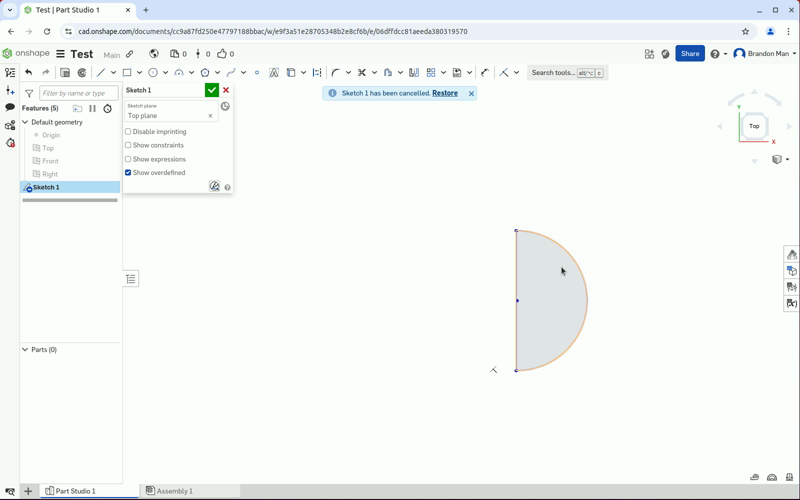
scroll(6)
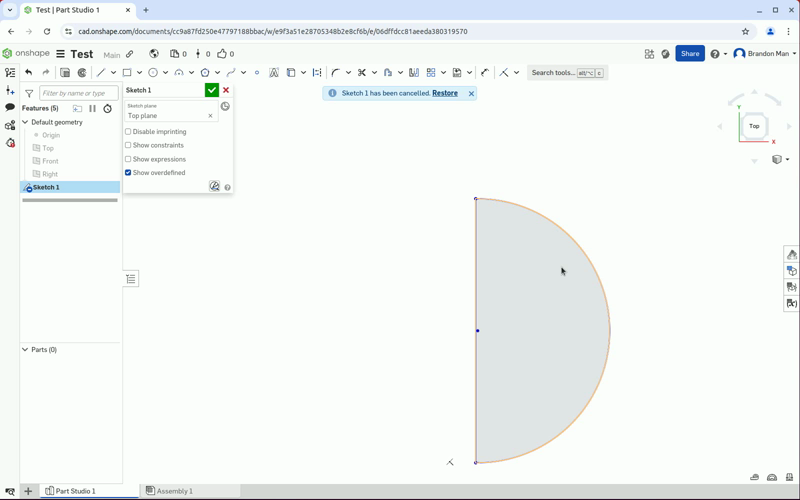
scroll(6)
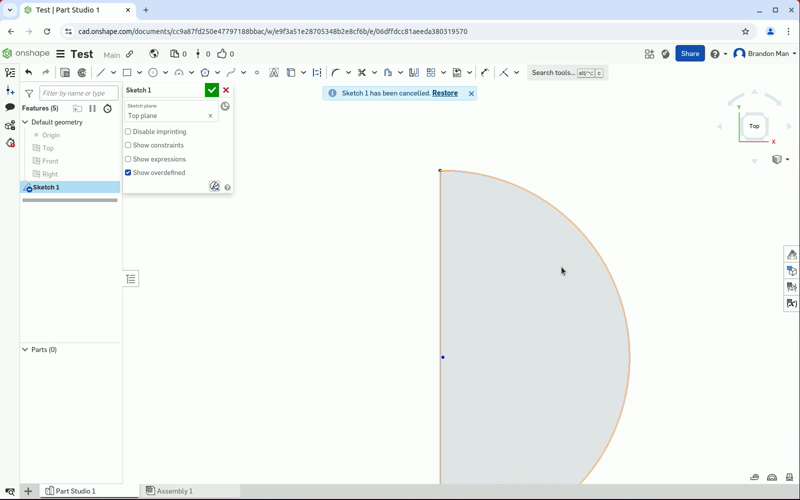
scroll(6)
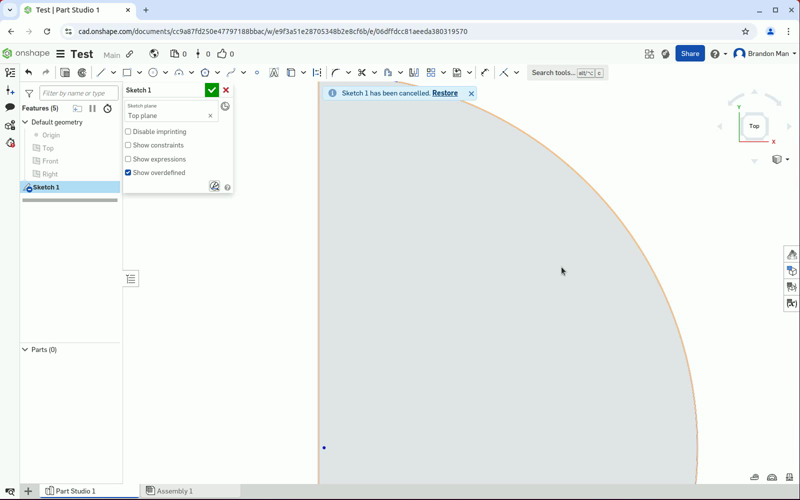
click(561, 266)
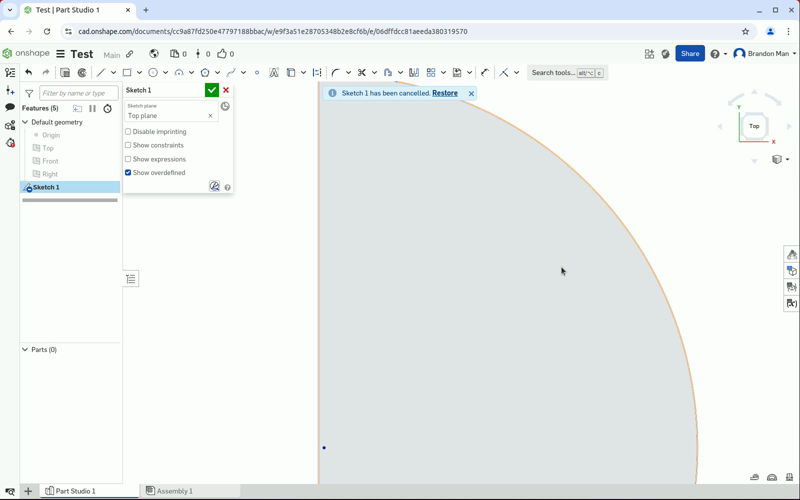
scroll(-6)
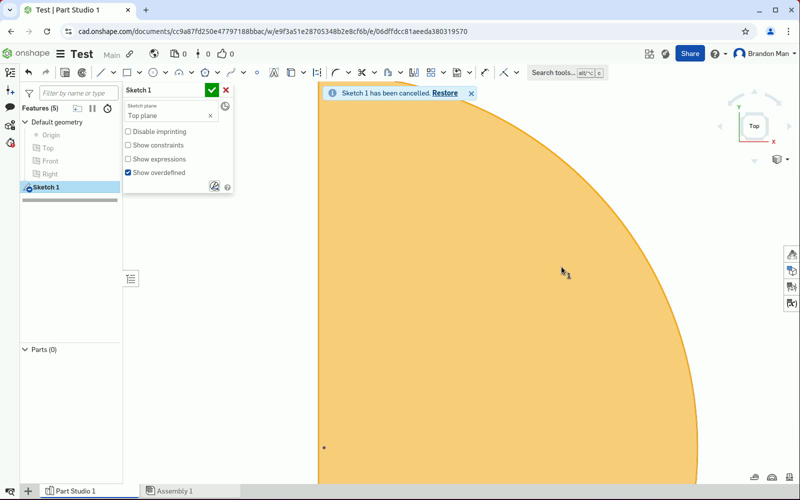
scroll(-6)
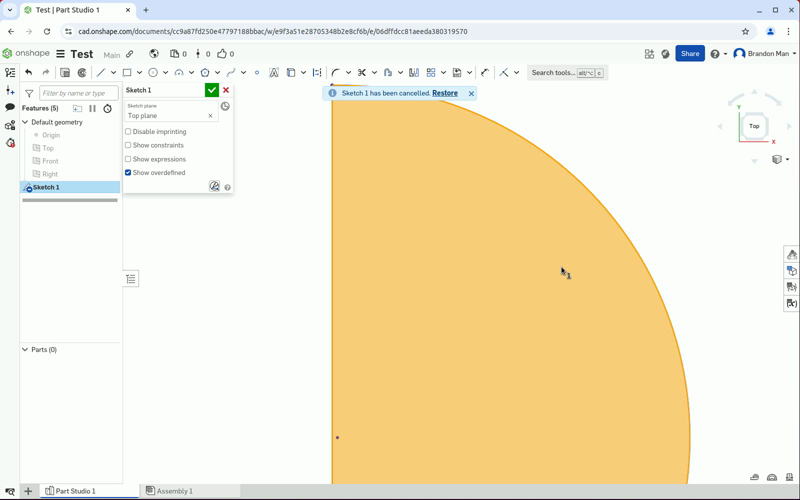
scroll(-6)
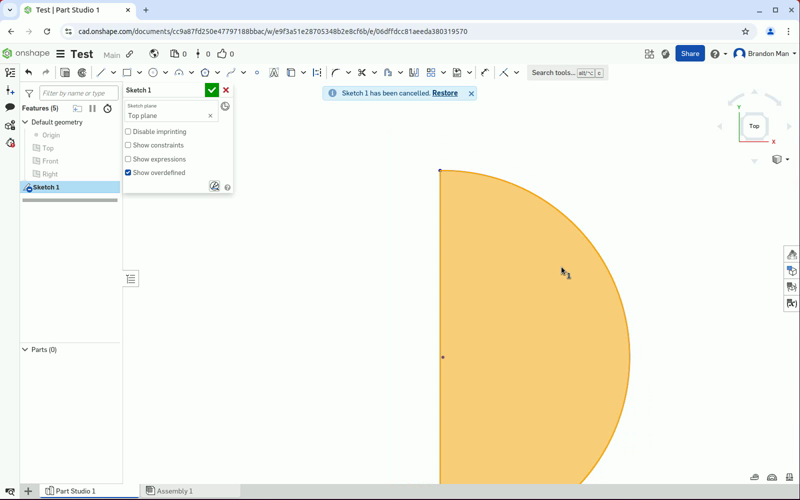
scroll(-6)
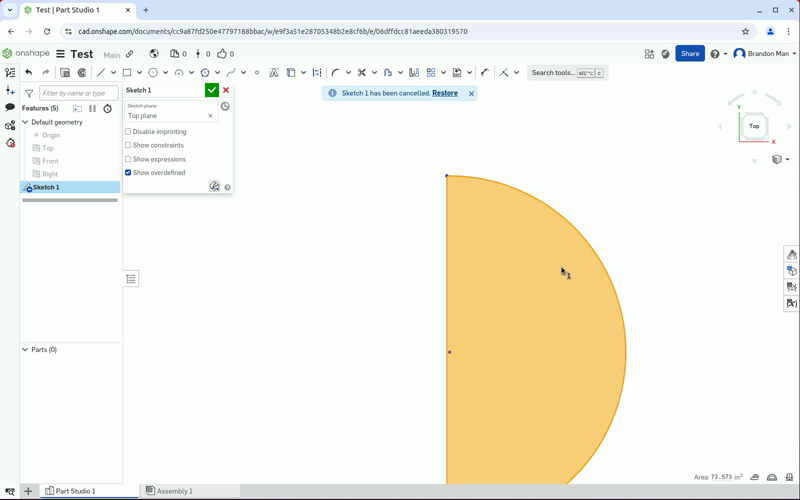
scroll(-6)
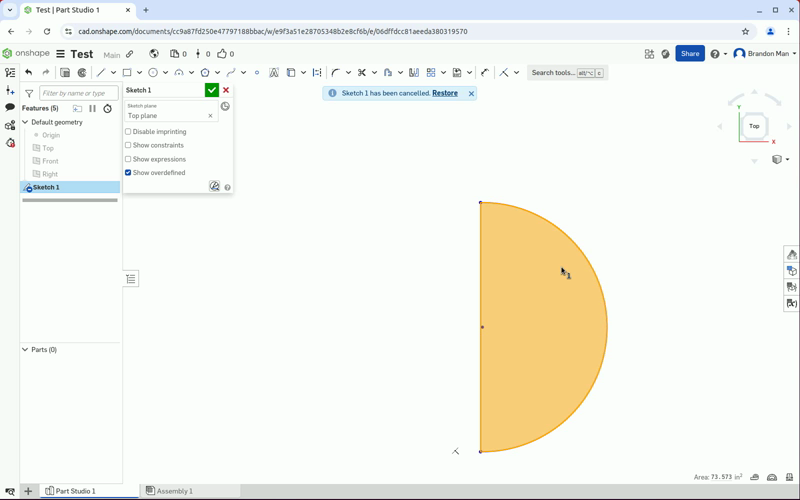
scroll(-6)
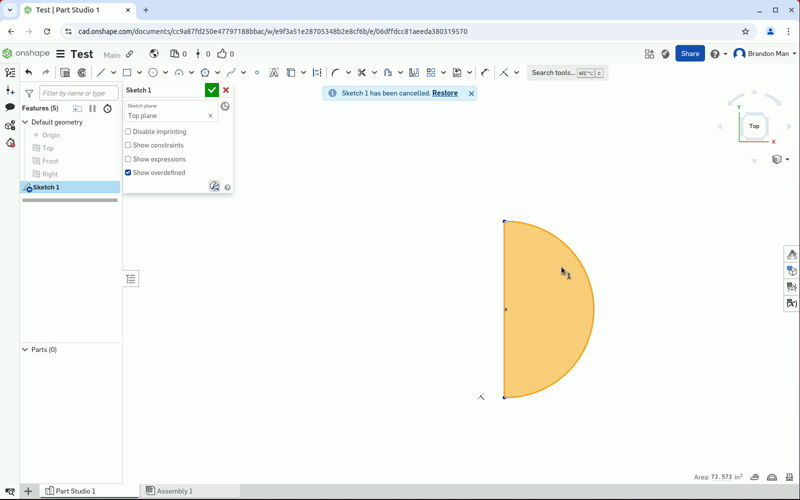
scroll(-6)
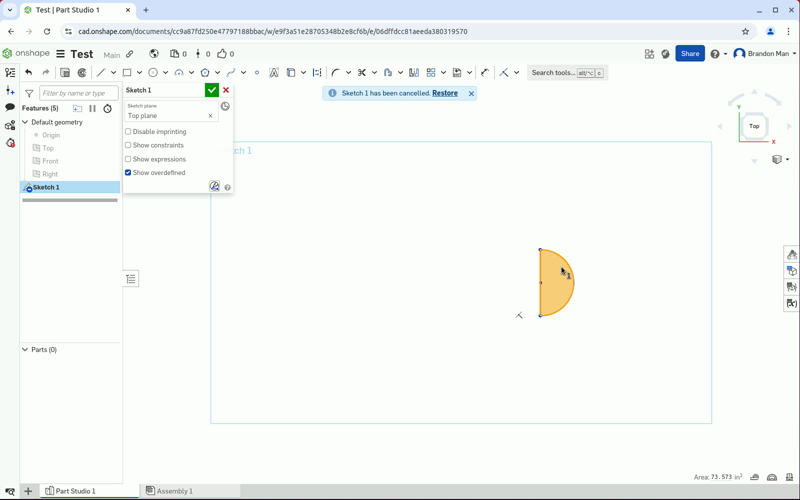
mouse_move(73, 352)
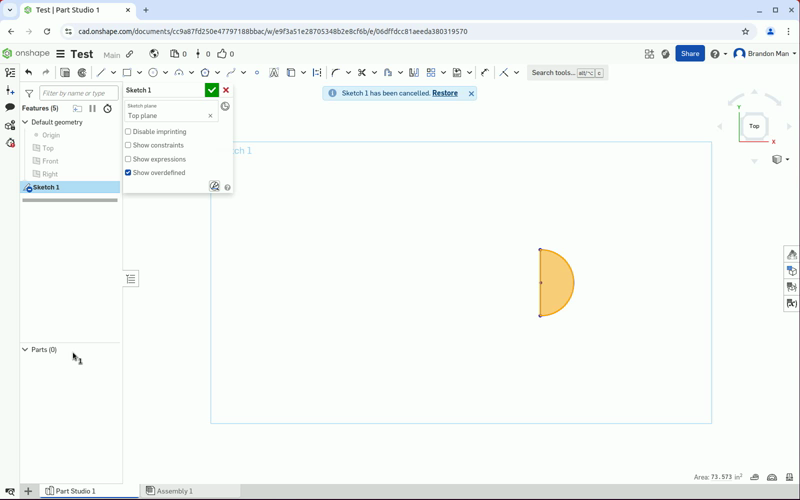
key(shift+y)
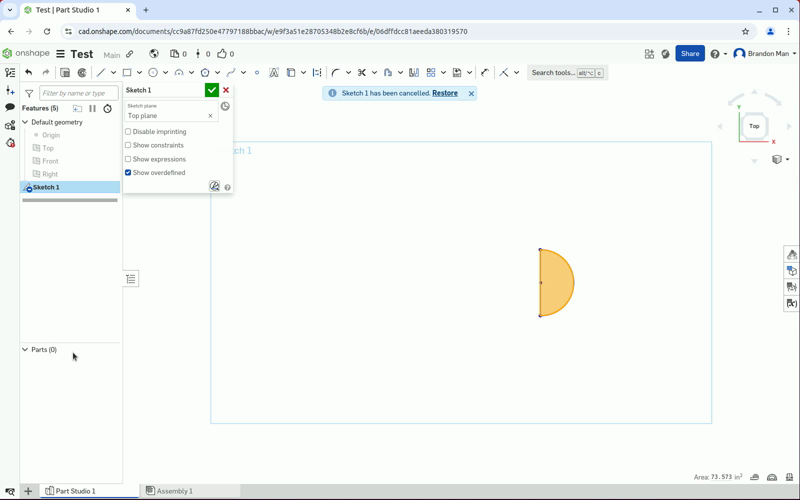
key(shift+e)
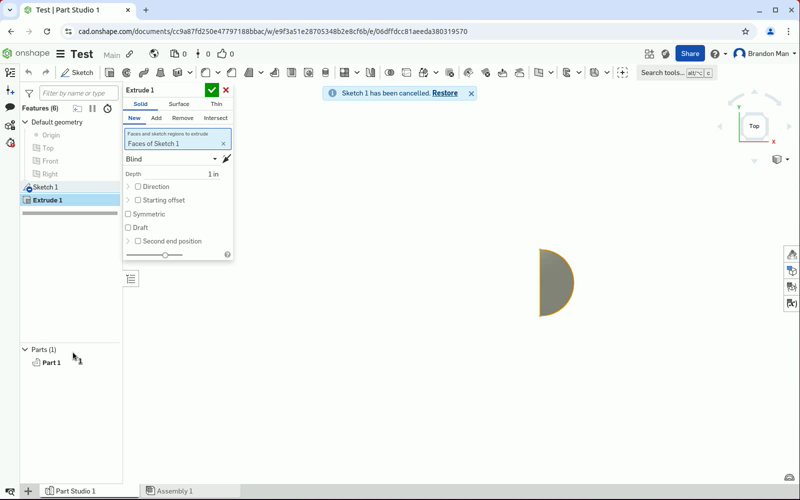
mouse_move(143, 106)
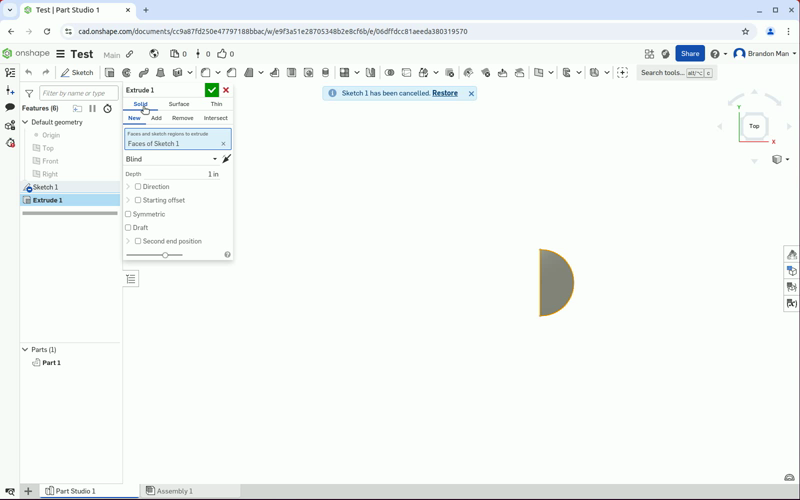
click(143, 106)
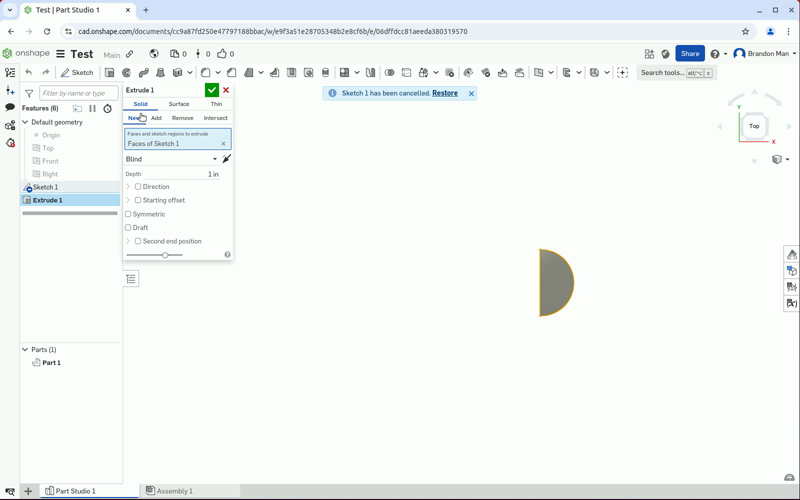
mouse_move(137, 120)
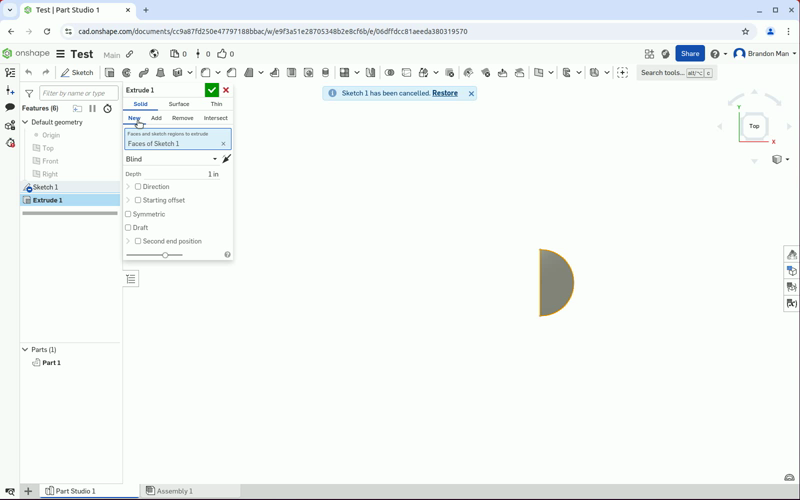
click(137, 120)
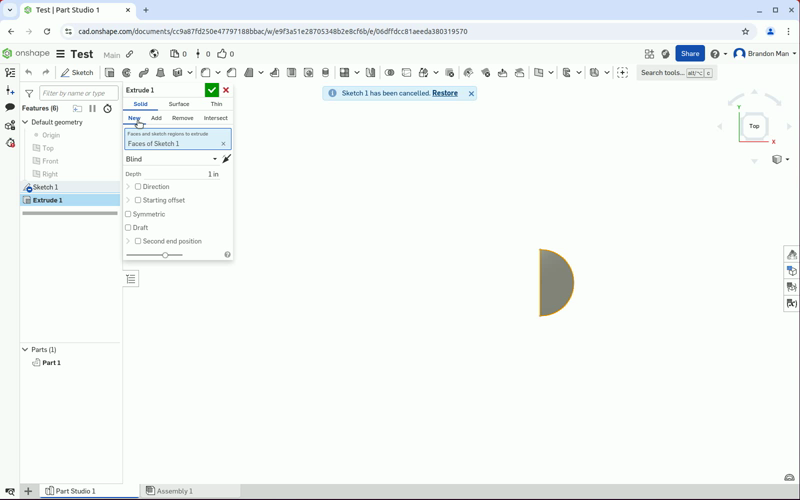
key(tab, 4)
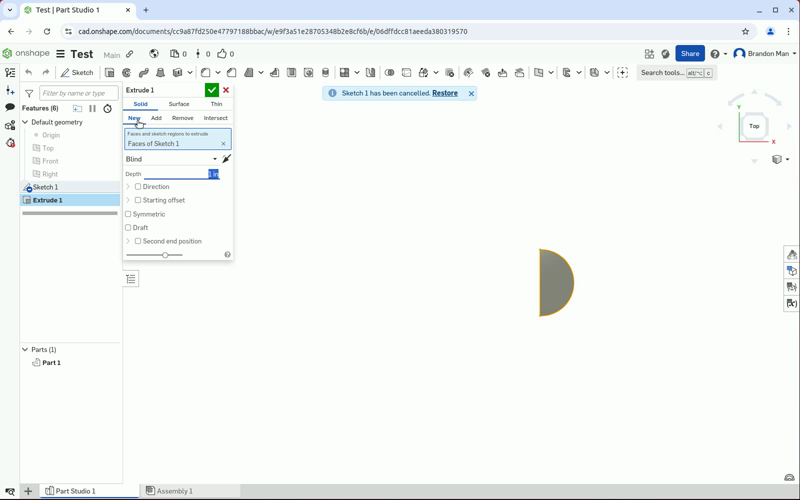
text(6.499)
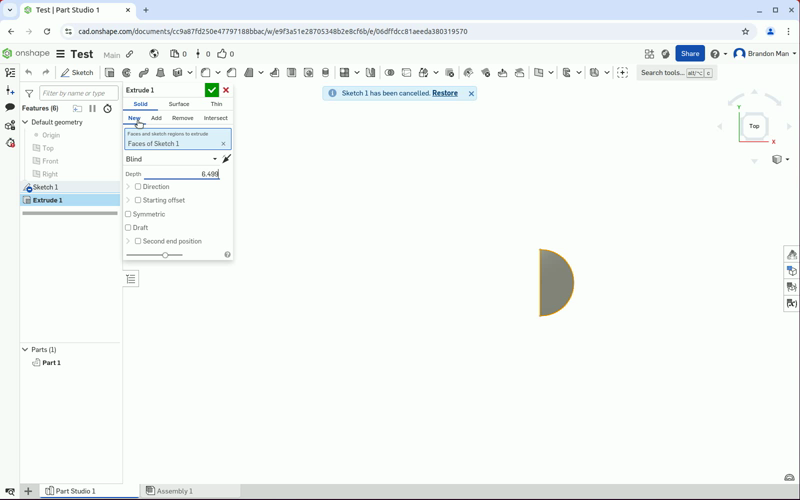
key(enter)
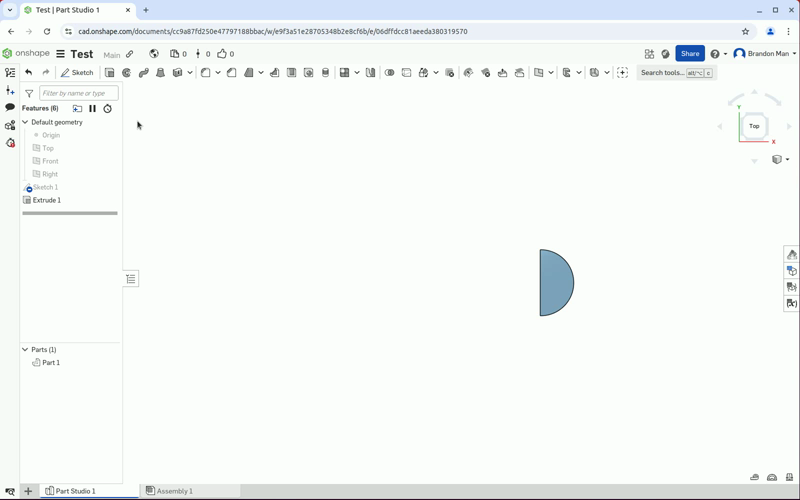
key(shift+h)
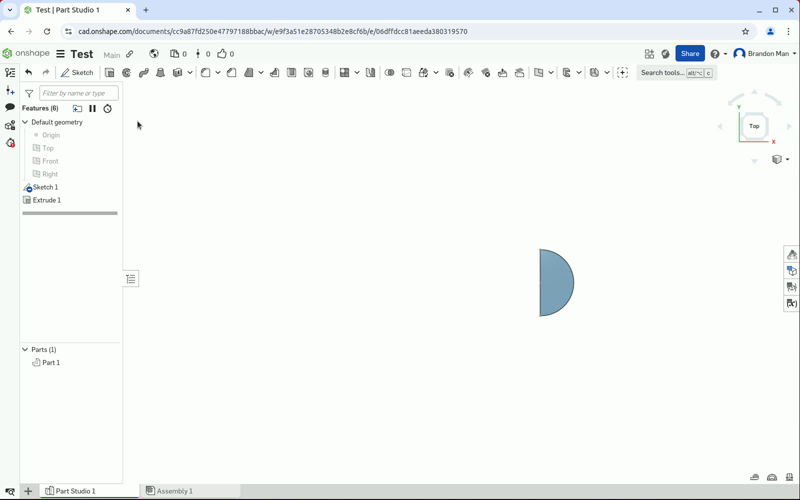
key(shift+h)
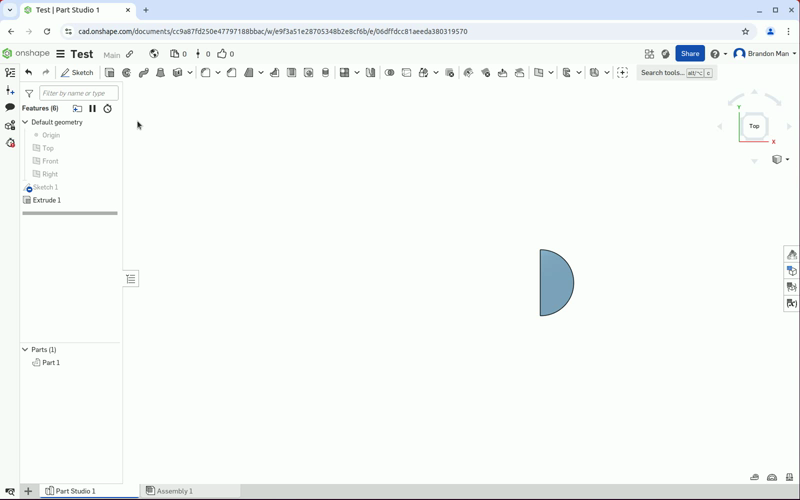
mouse_move(73, 189)
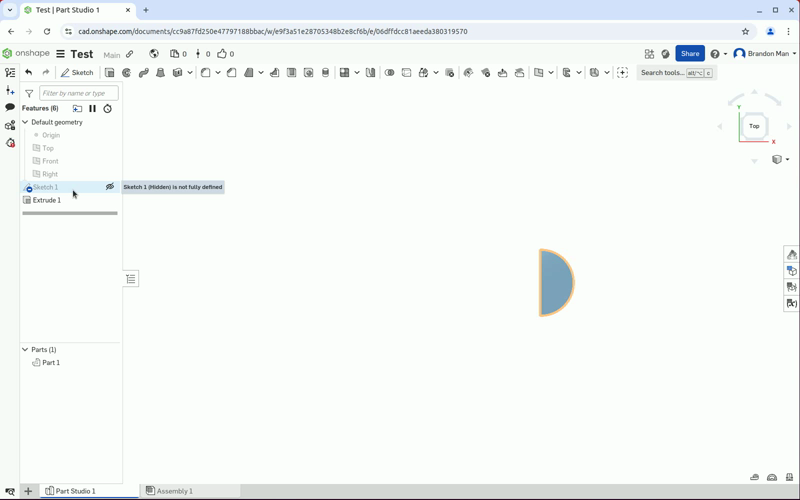
click(73, 189)
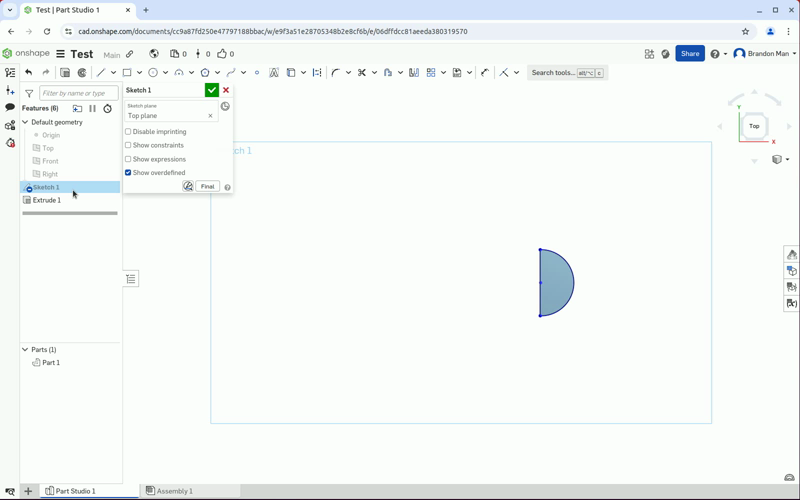
mouse_move(229, 92)
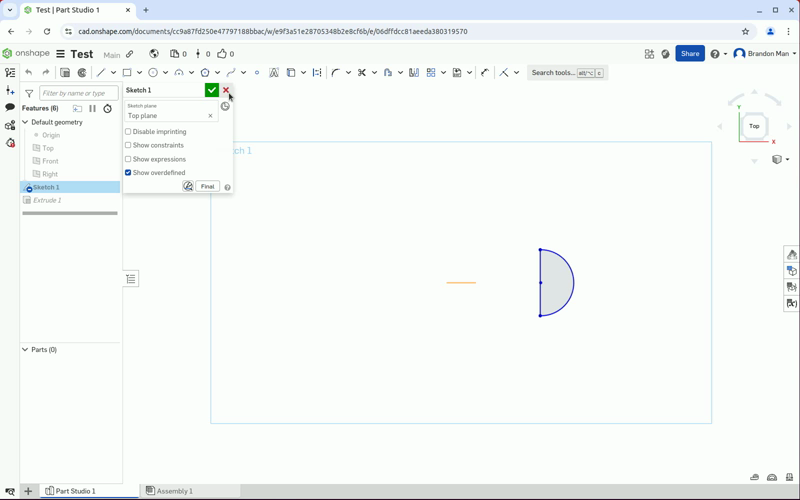
click(229, 92)
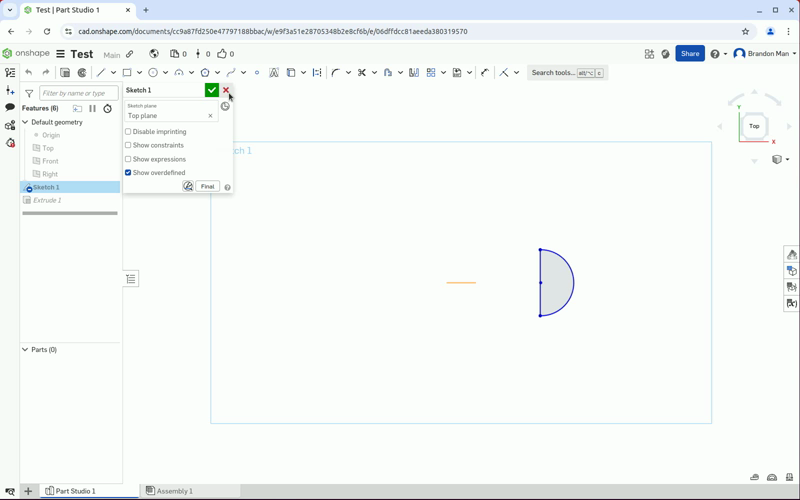
key(shift+s)
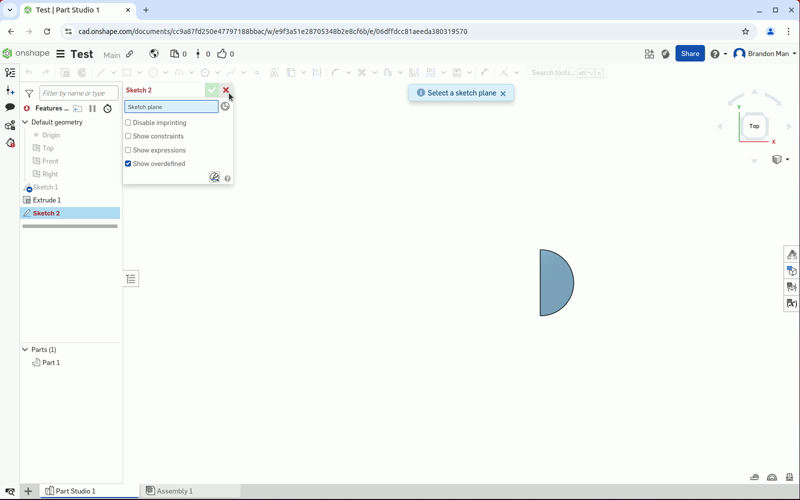
mouse_move(73, 150)
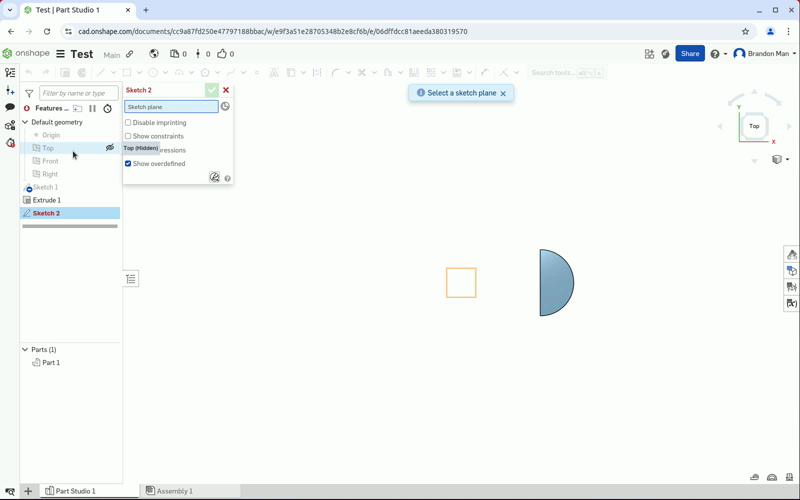
click(73, 150)
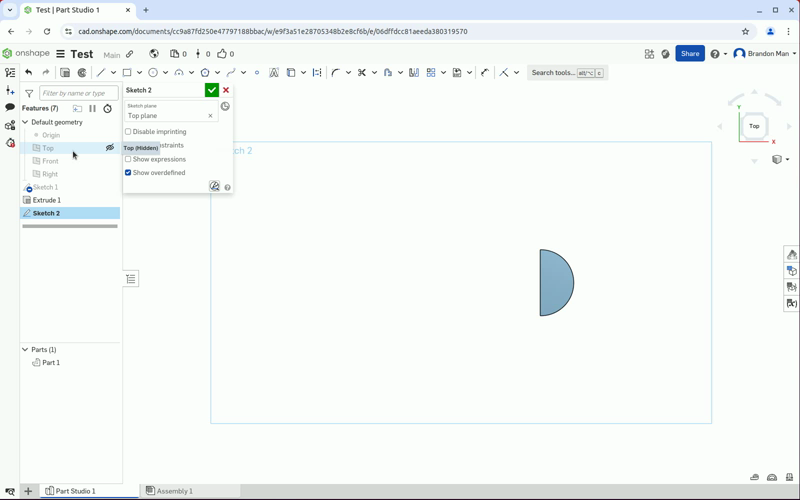
mouse_move(73, 352)
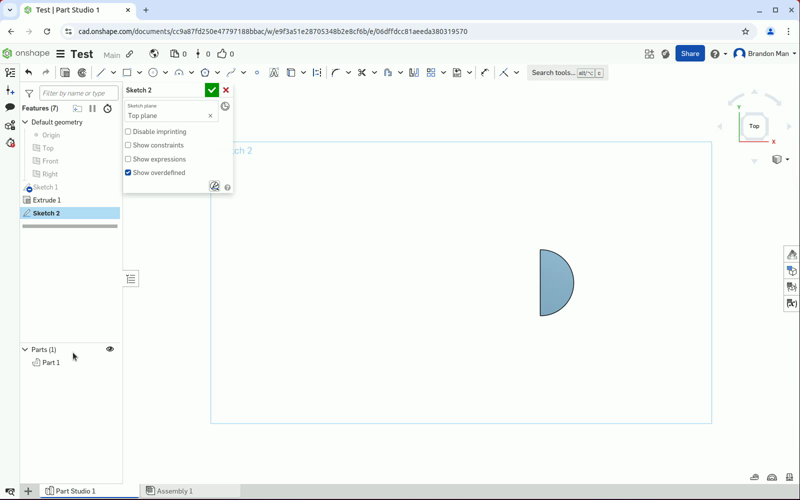
key(y)
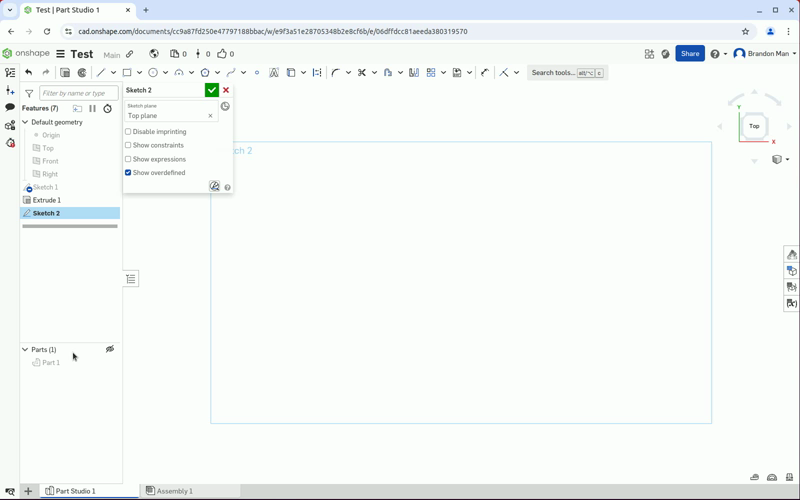
key(l)
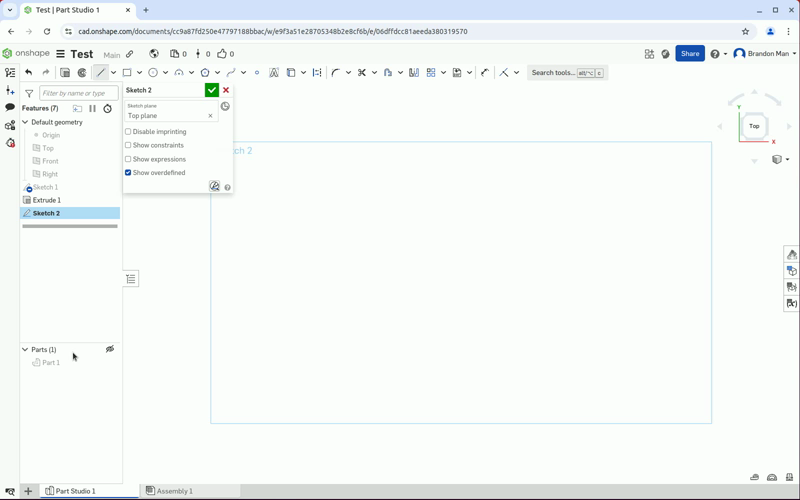
key_down(shift)
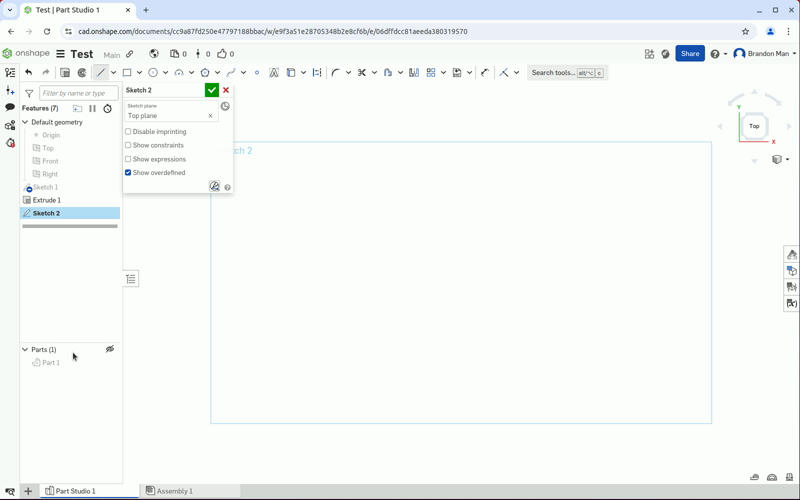
mouse_move(380, 315)
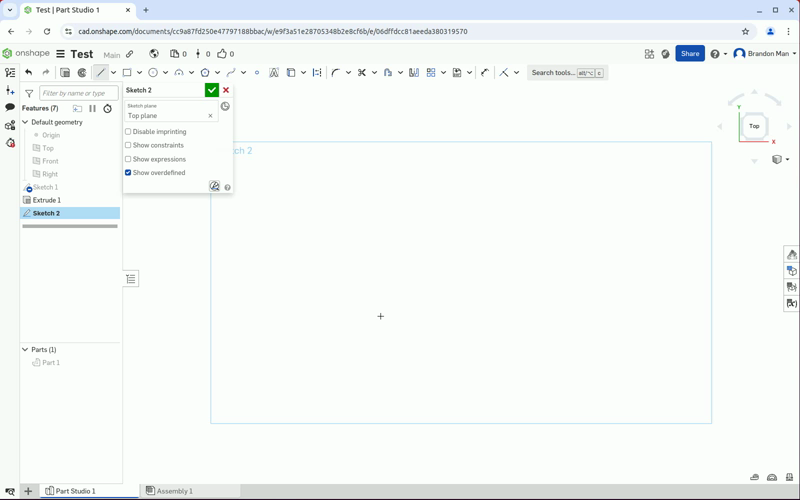
click(380, 315)
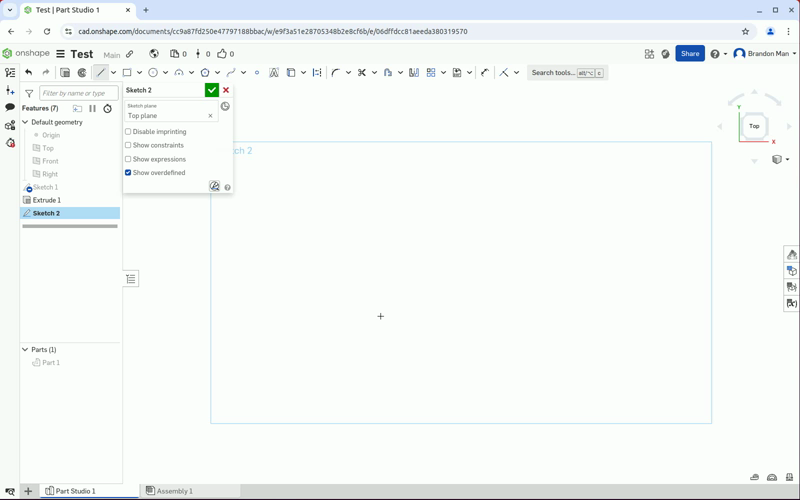
key_up(shift)
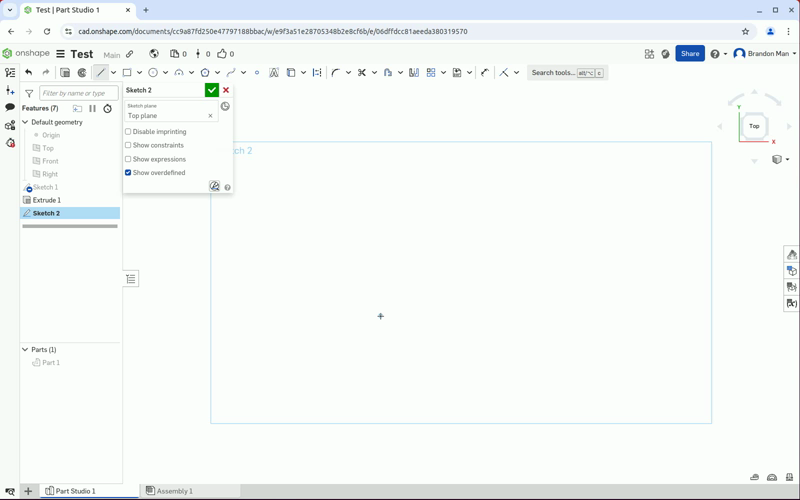
key_down(shift)
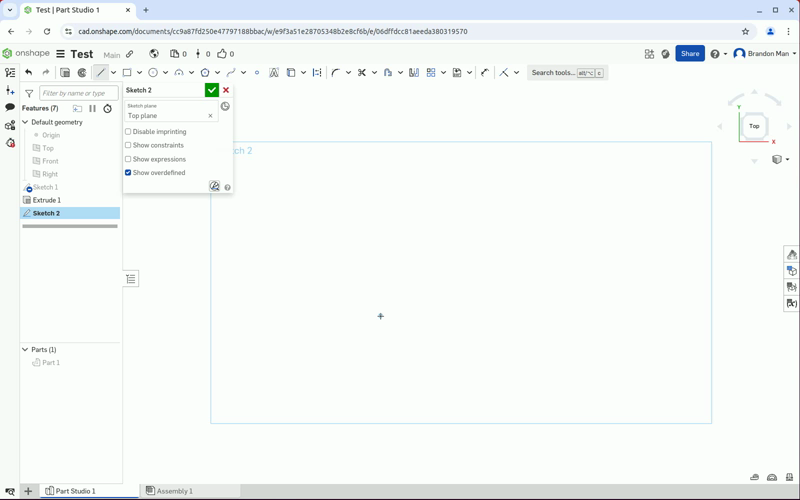
mouse_move(380, 249)
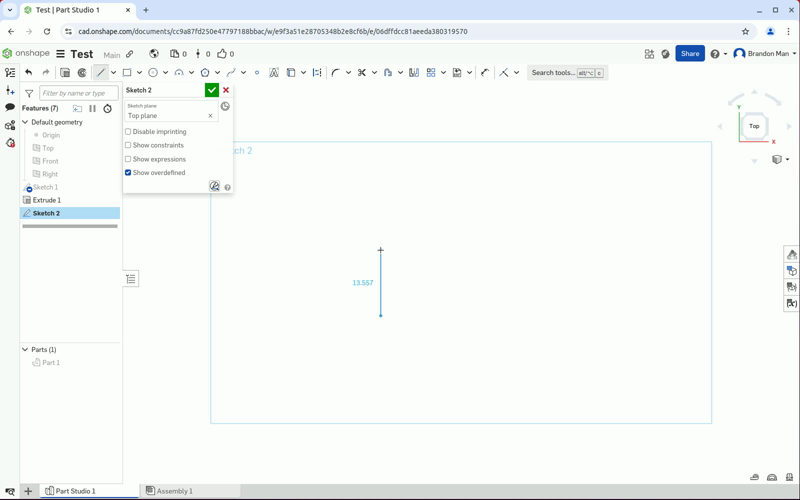
click(380, 249)
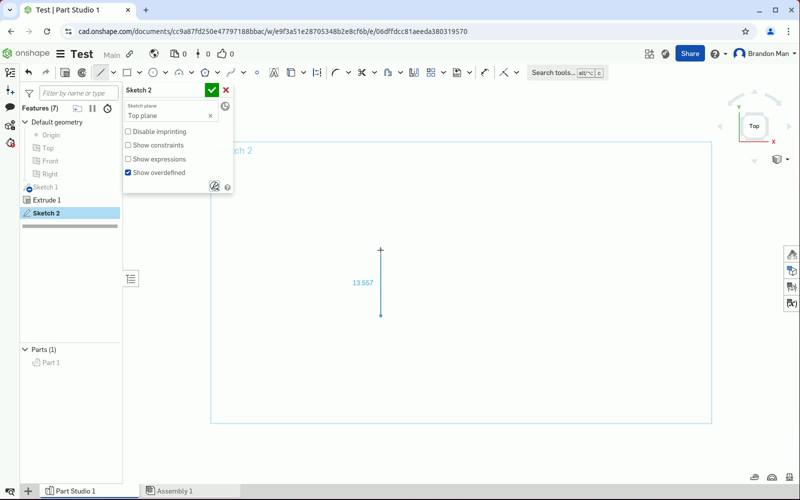
key_up(shift)
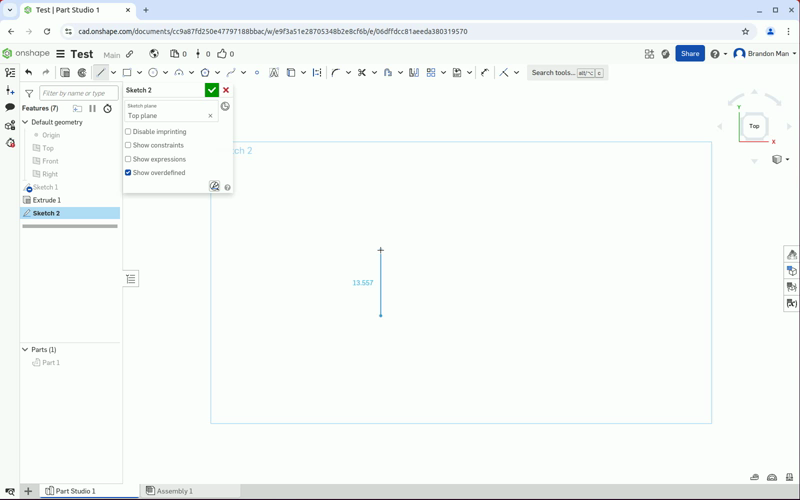
key(esc)
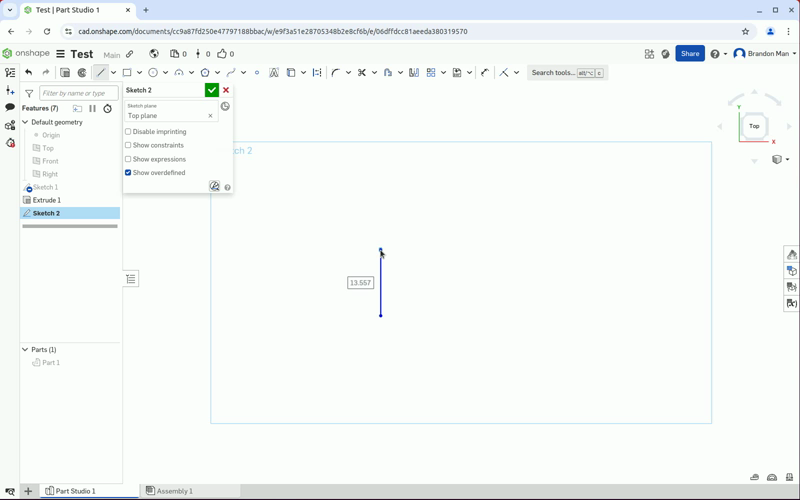
key(a)
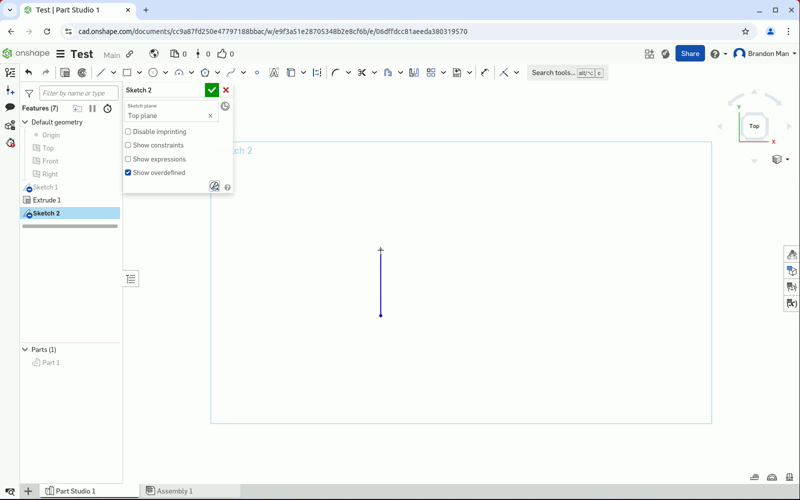
mouse_move(380, 249)
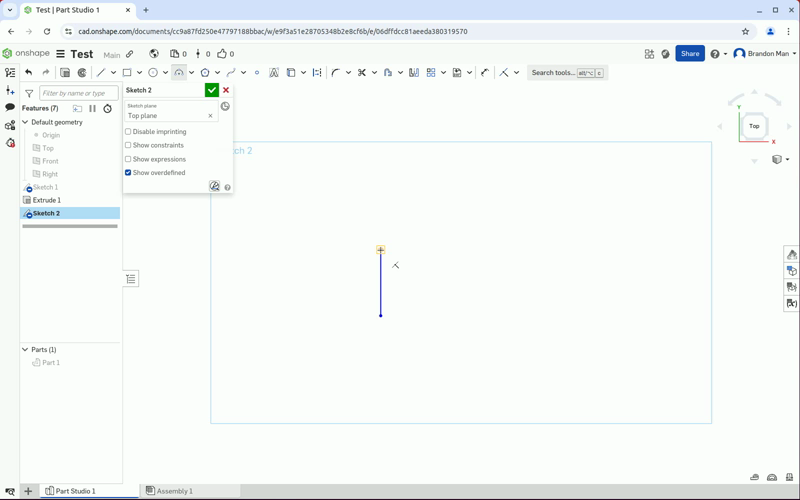
click(380, 249)
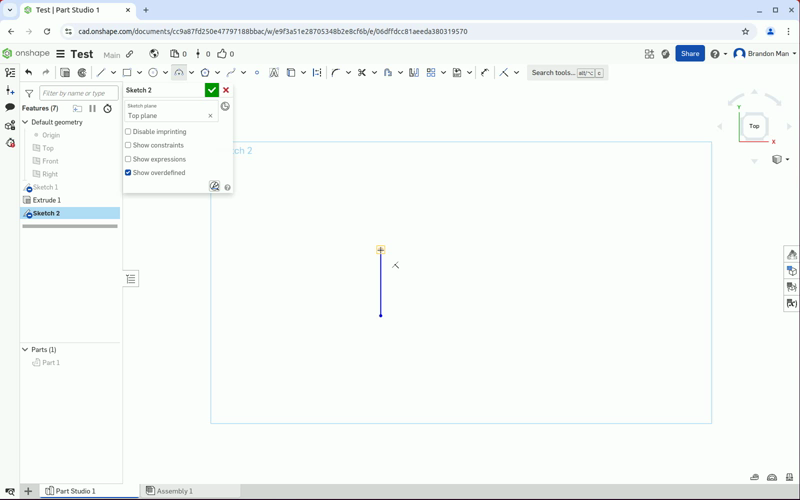
mouse_move(380, 315)
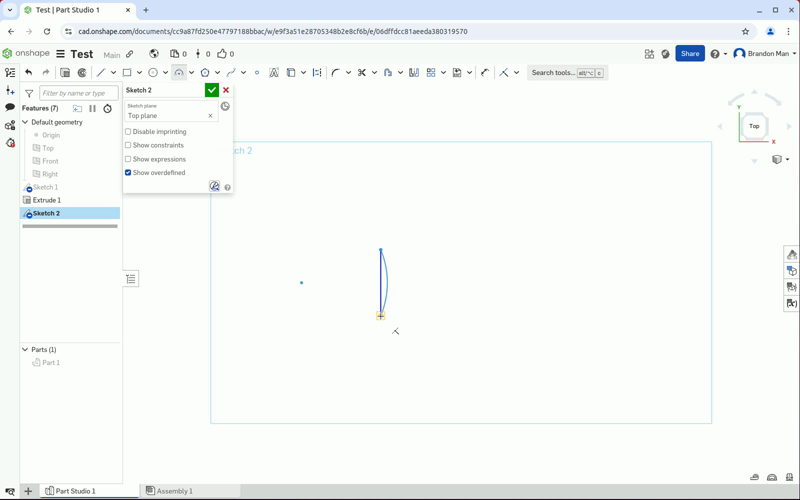
click(380, 315)
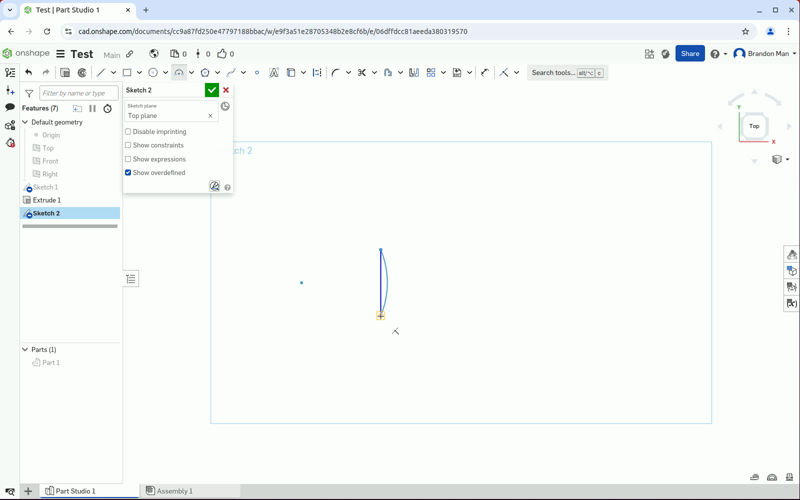
key_down(shift)
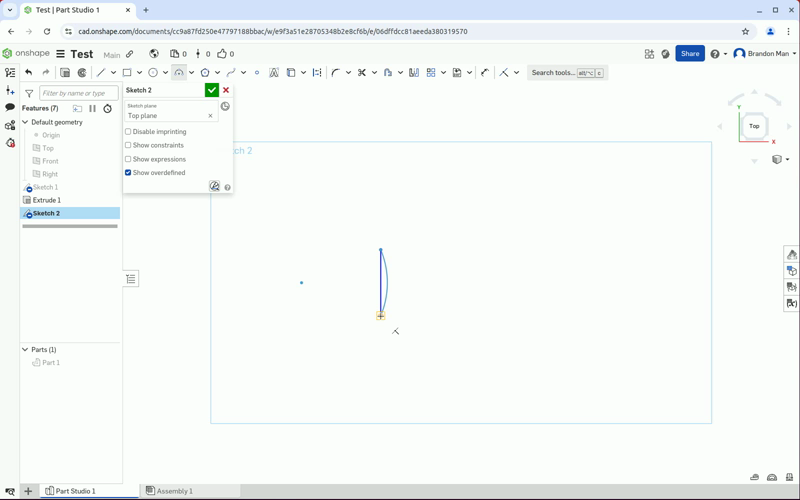
mouse_move(347, 282)
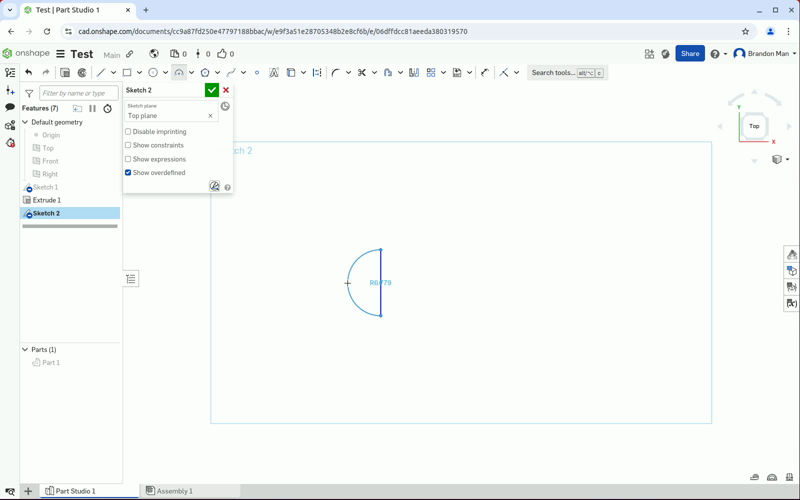
click(347, 282)
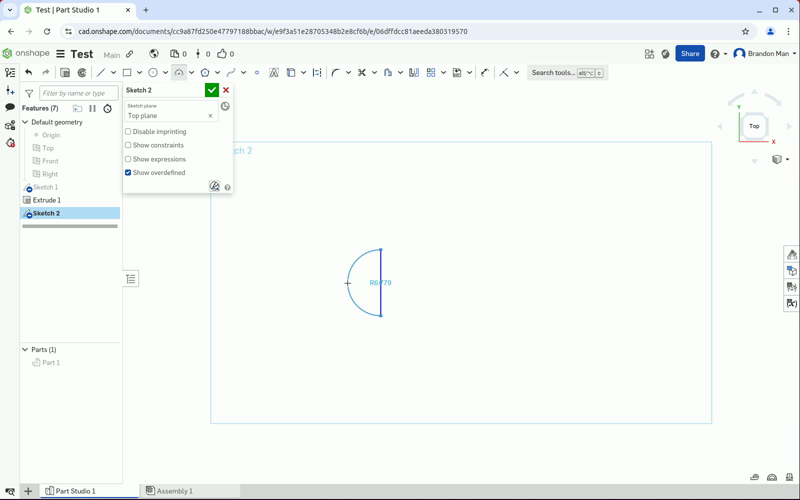
key_up(shift)
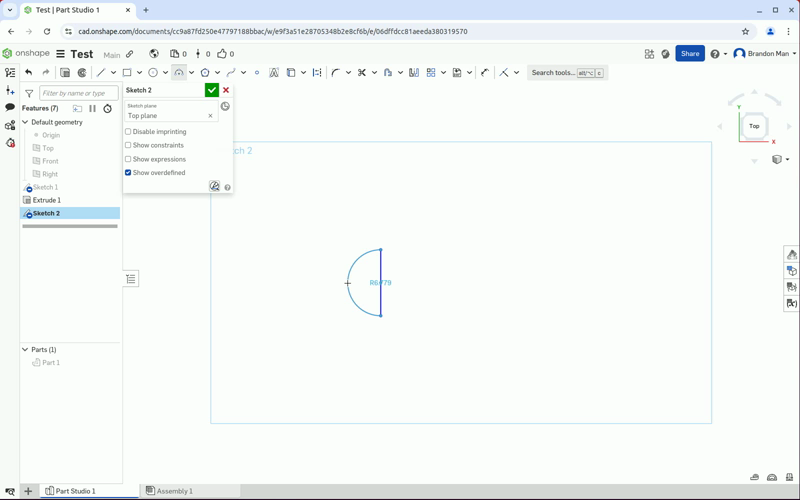
key(esc)
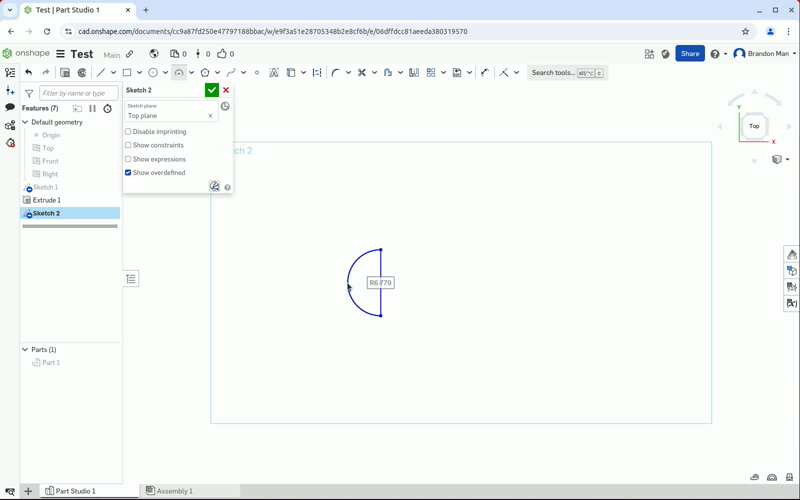
mouse_move(373, 294)
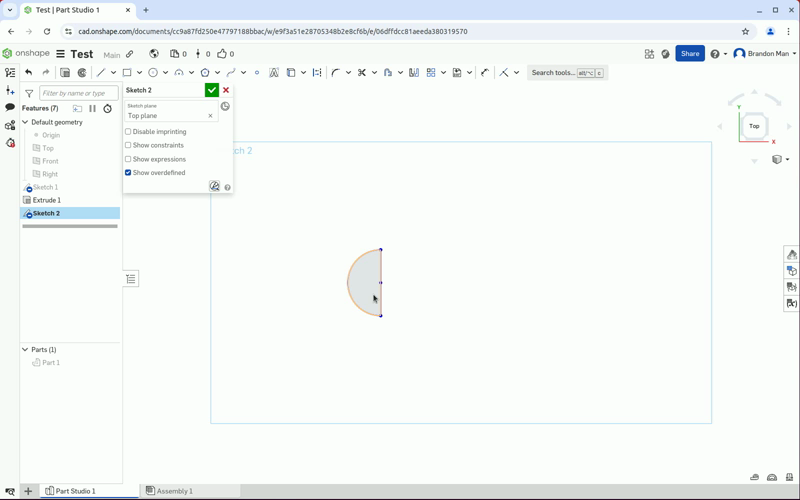
scroll(6)
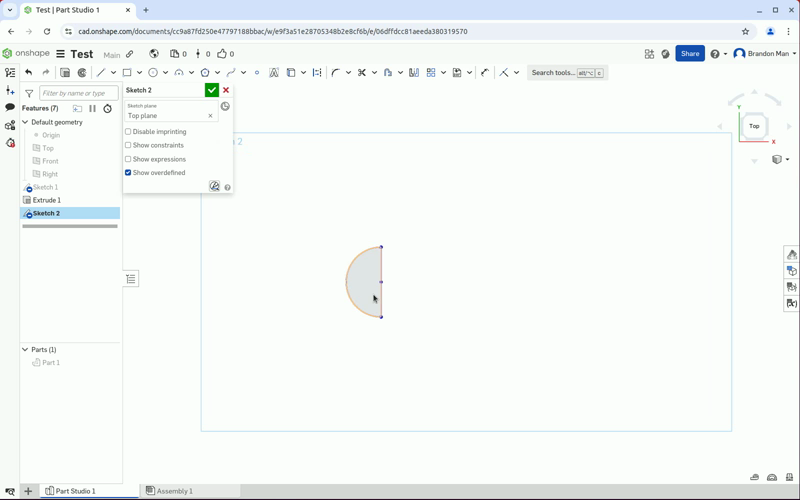
scroll(6)
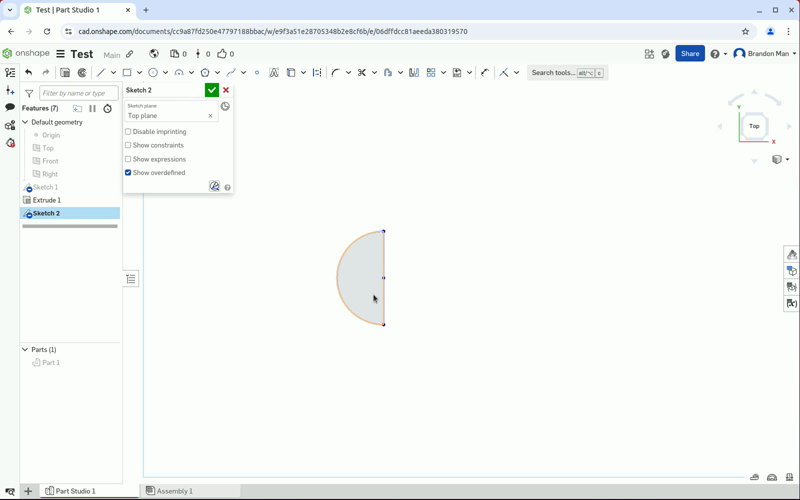
scroll(6)
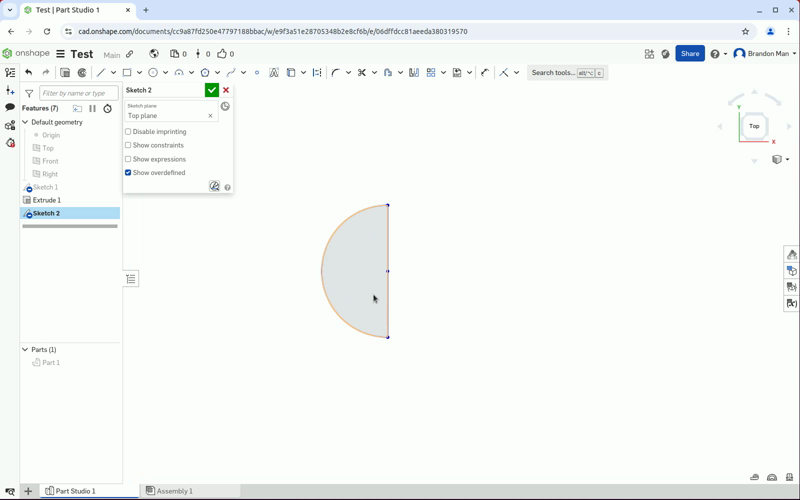
scroll(6)
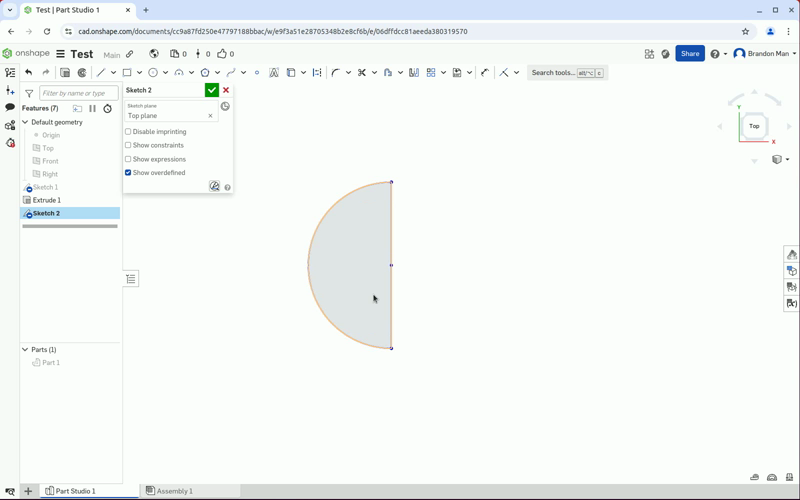
scroll(6)
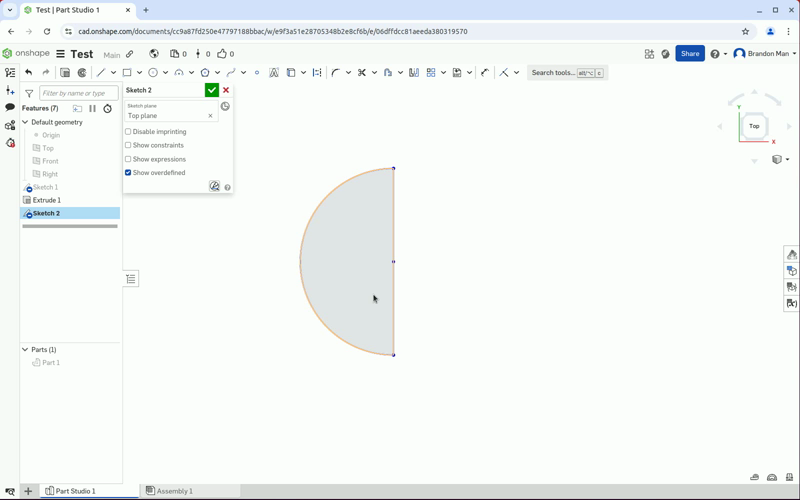
scroll(6)
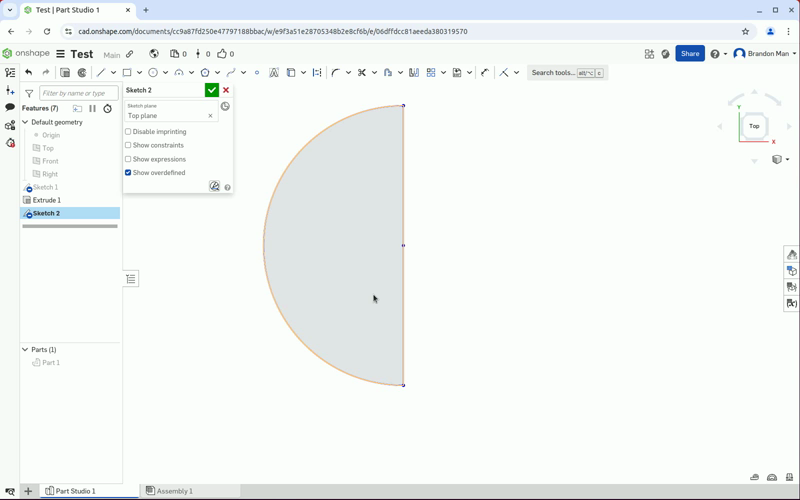
scroll(6)
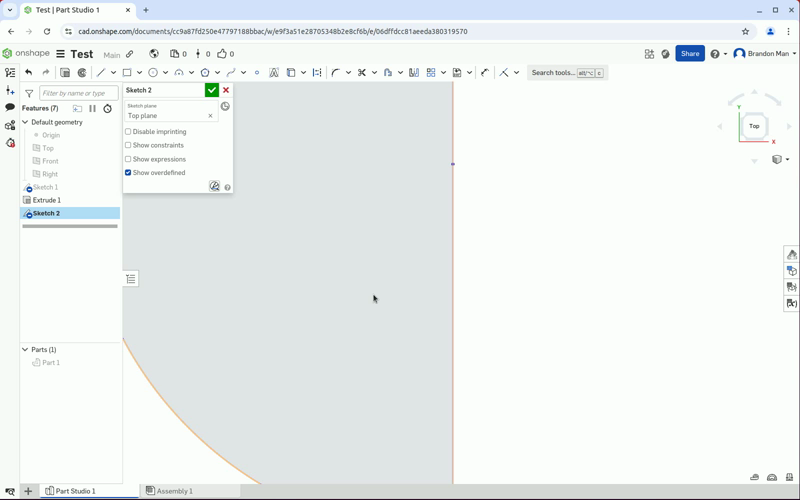
click(373, 294)
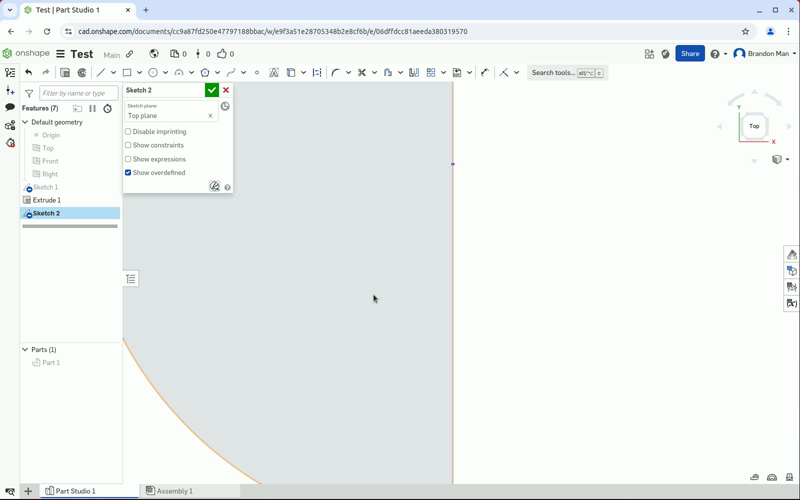
scroll(-6)
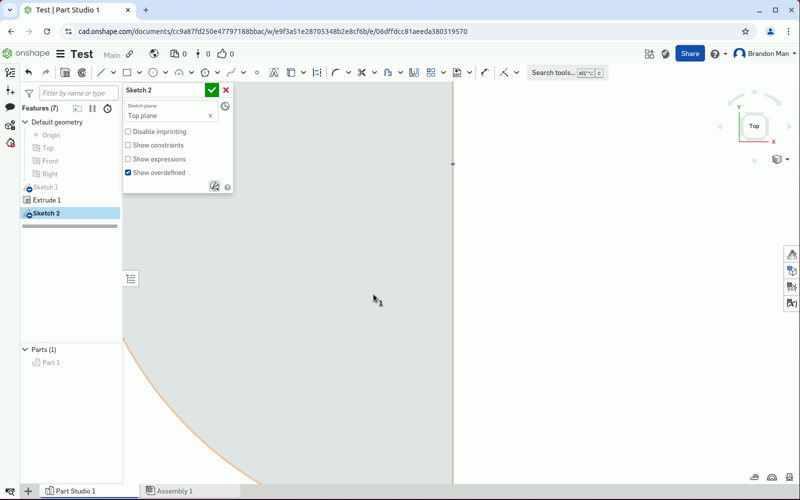
scroll(-6)
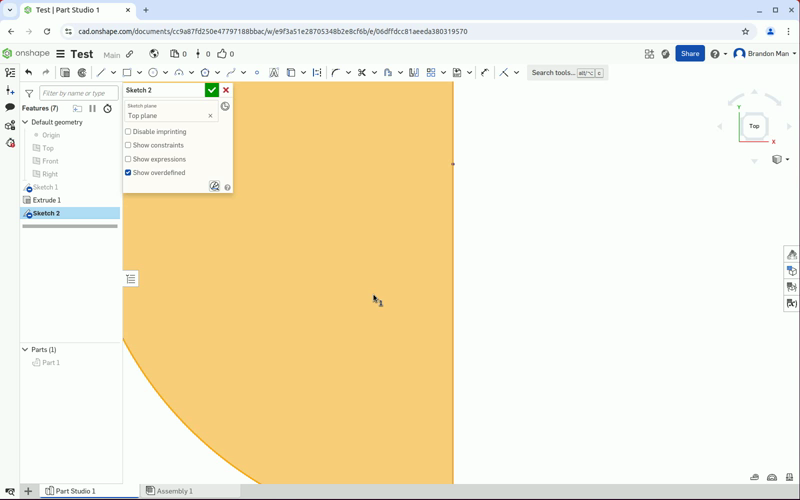
scroll(-6)
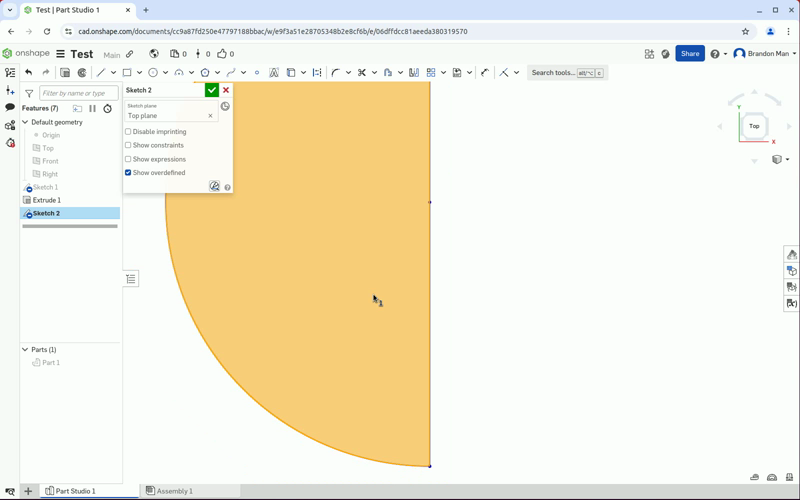
scroll(-6)
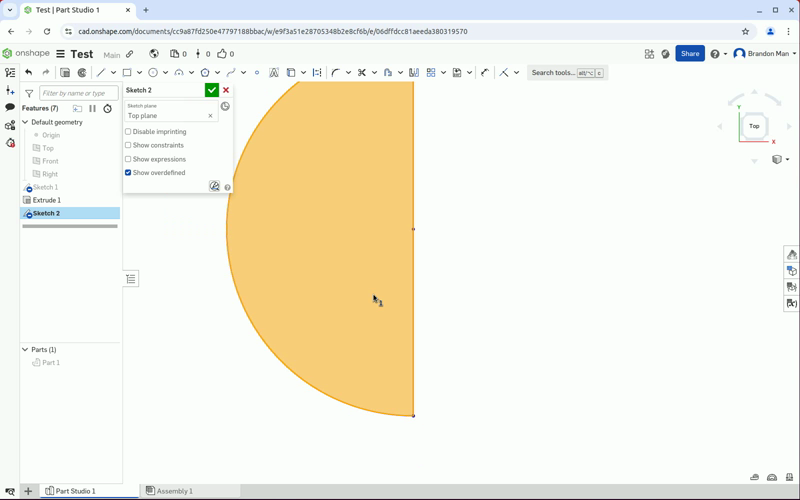
scroll(-6)
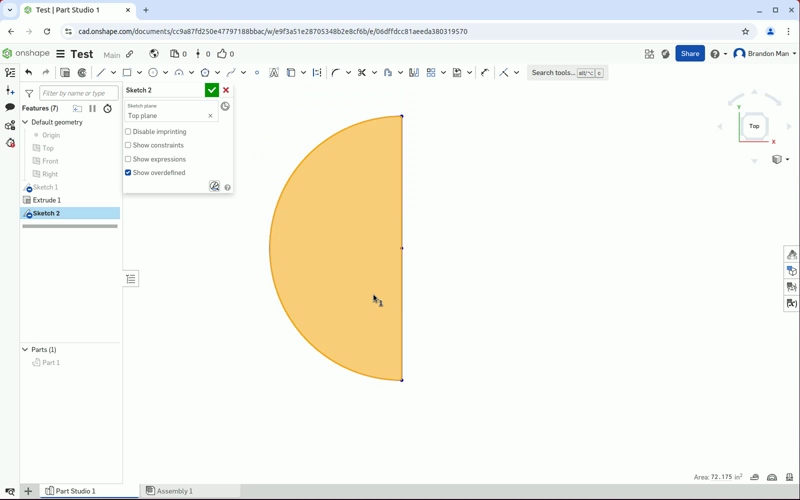
scroll(-6)
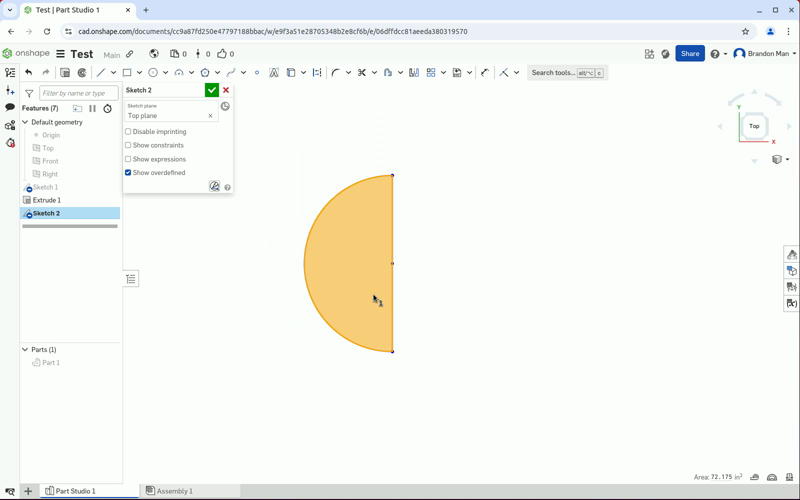
scroll(-6)
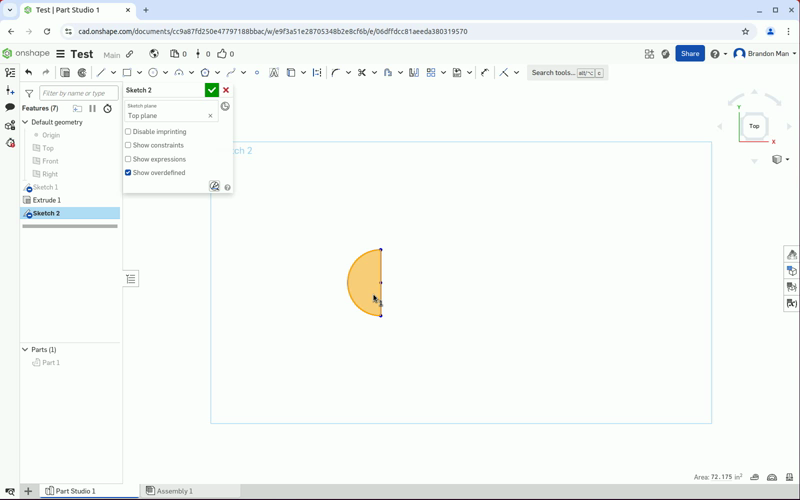
mouse_move(73, 352)
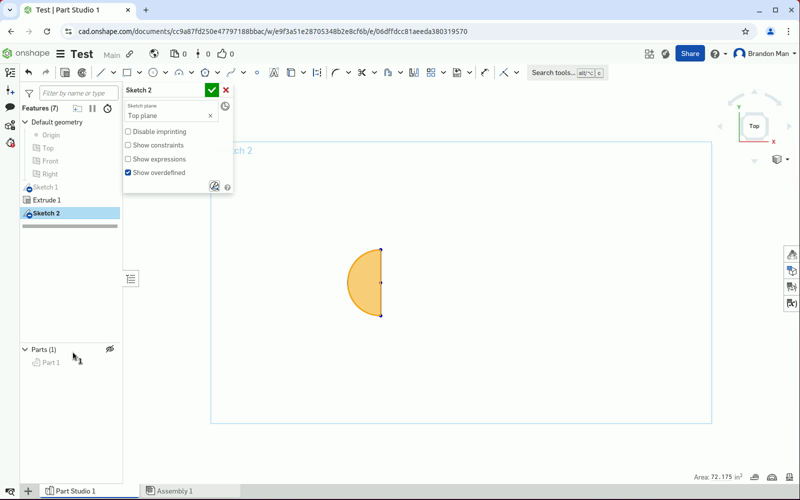
key(shift+y)
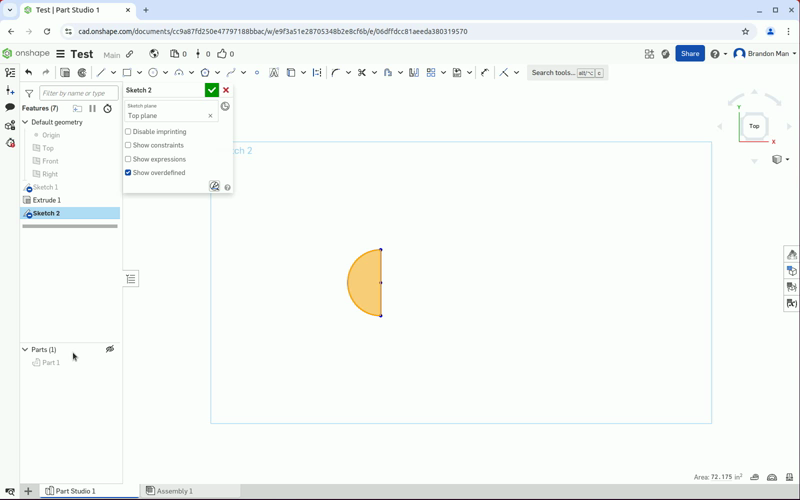
key(shift+e)
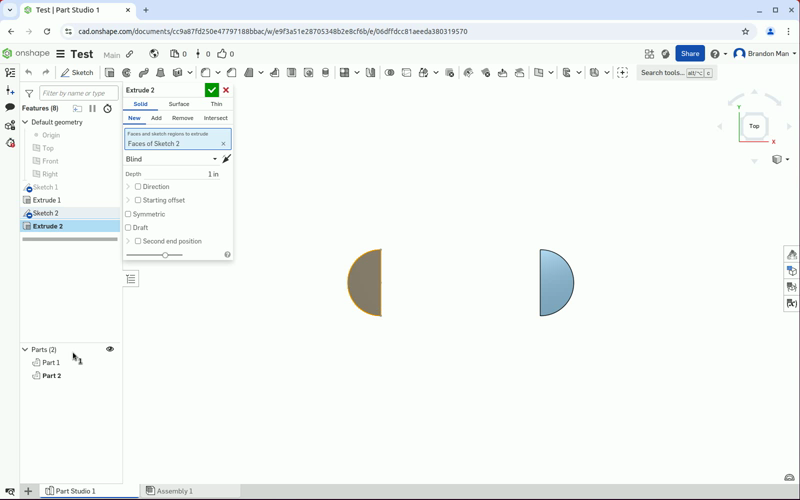
mouse_move(143, 106)
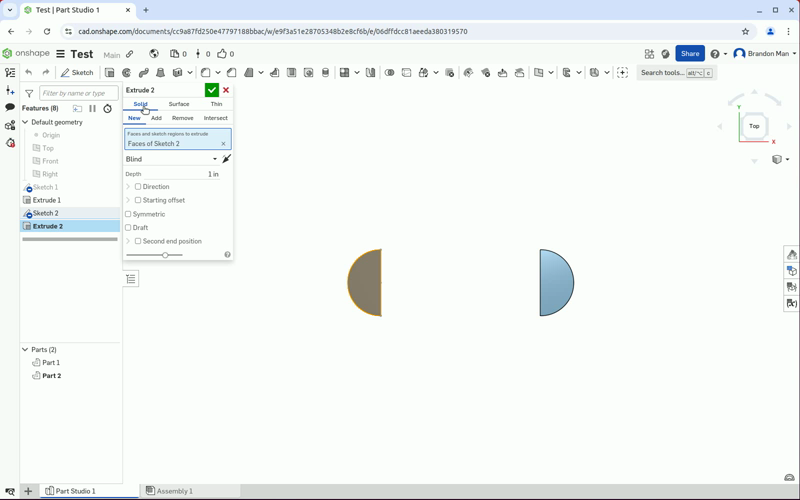
click(143, 106)
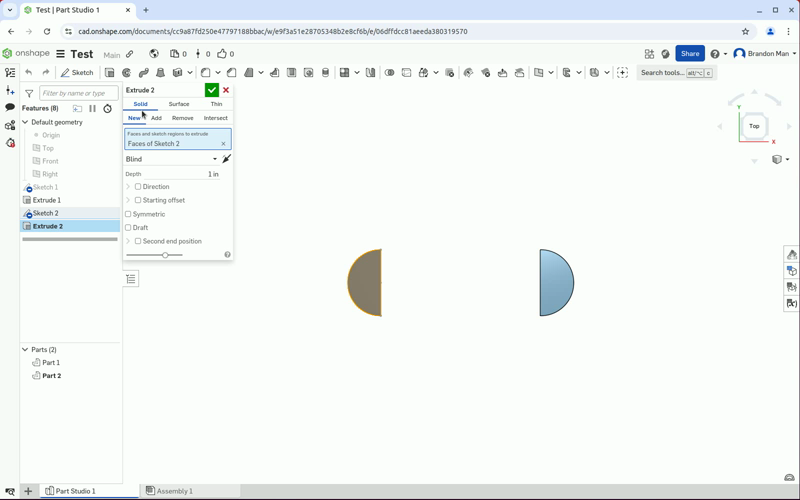
mouse_move(137, 120)
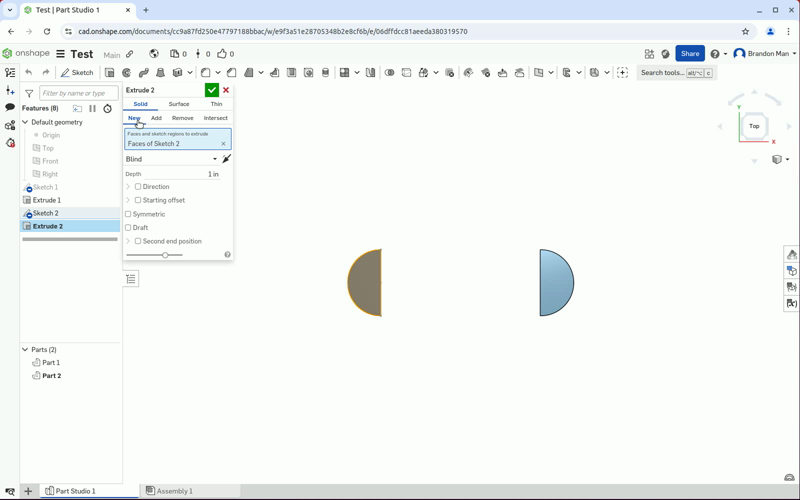
click(137, 120)
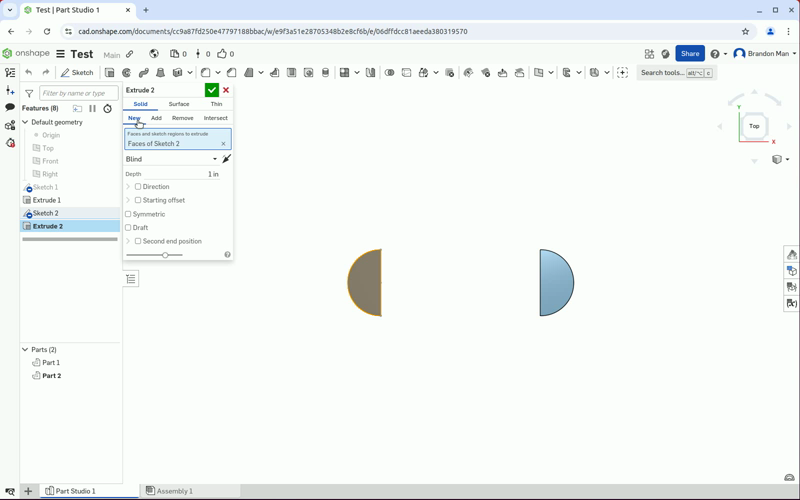
key(tab, 4)
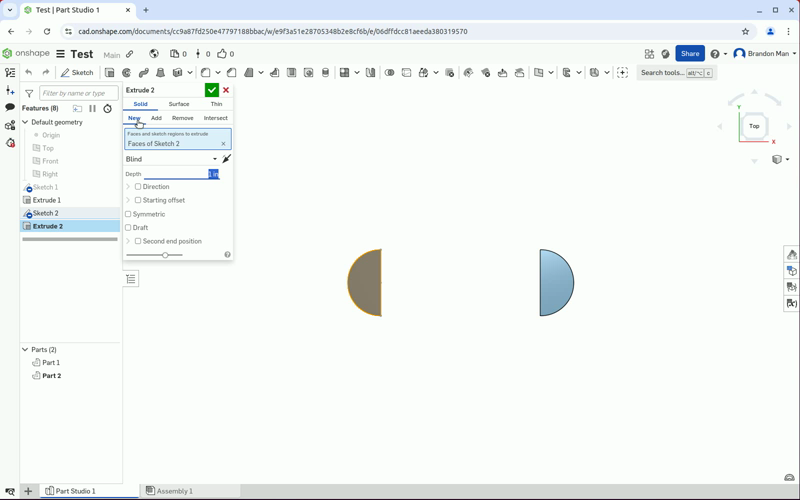
text(6.499)
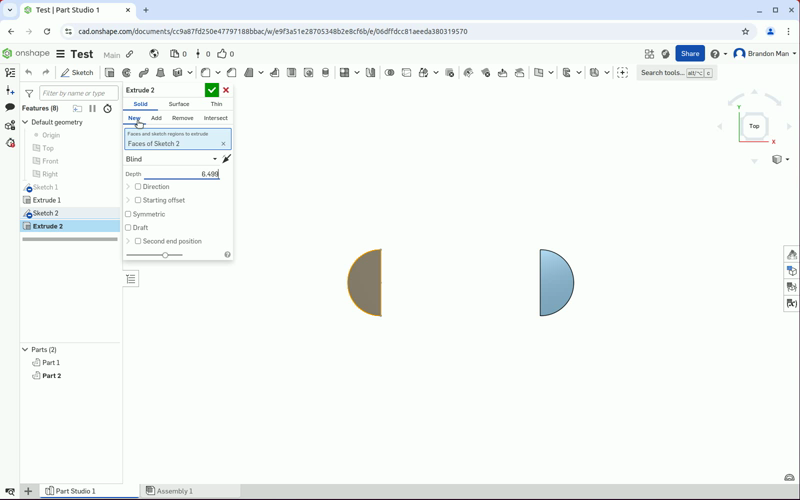
key(enter)
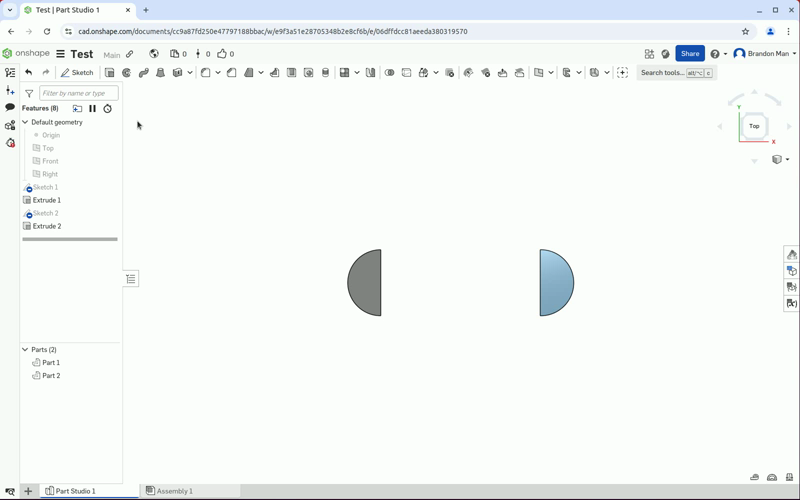
key(shift+h)
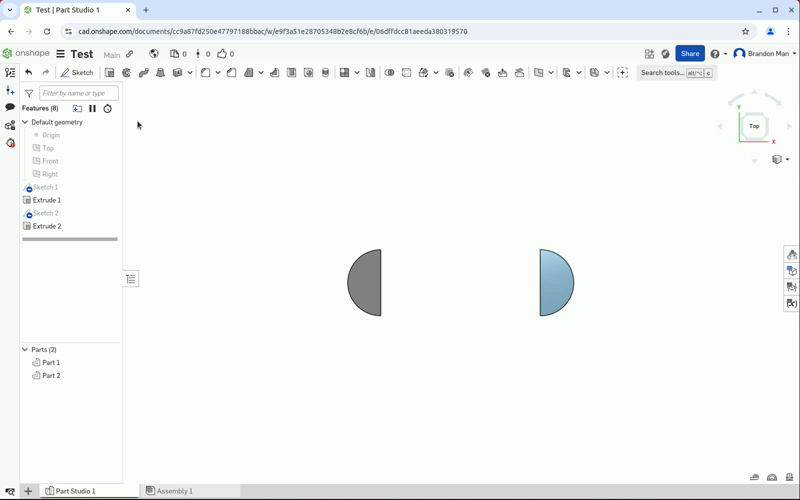
key(shift+h)
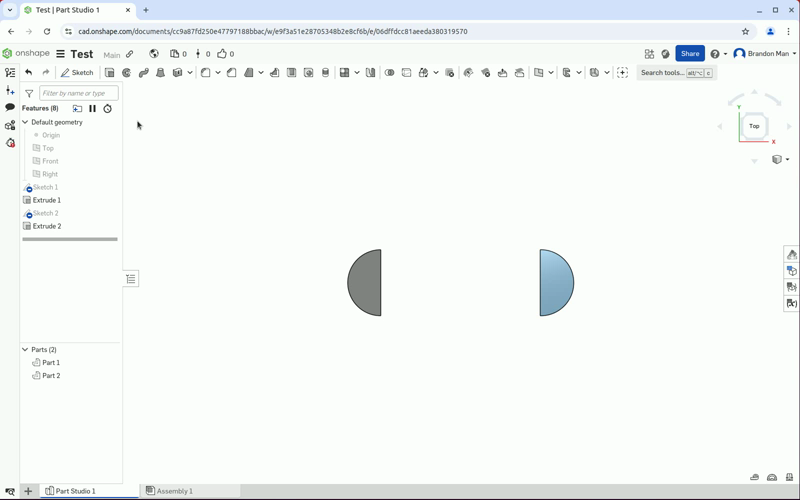
mouse_move(73, 189)
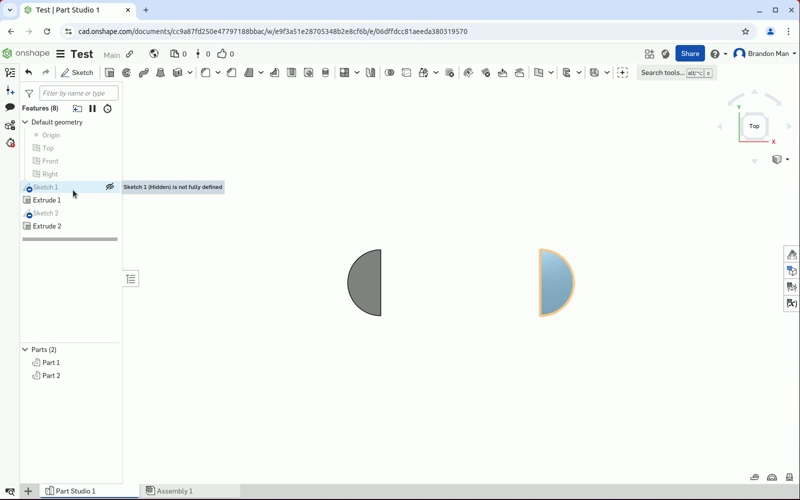
click(73, 189)
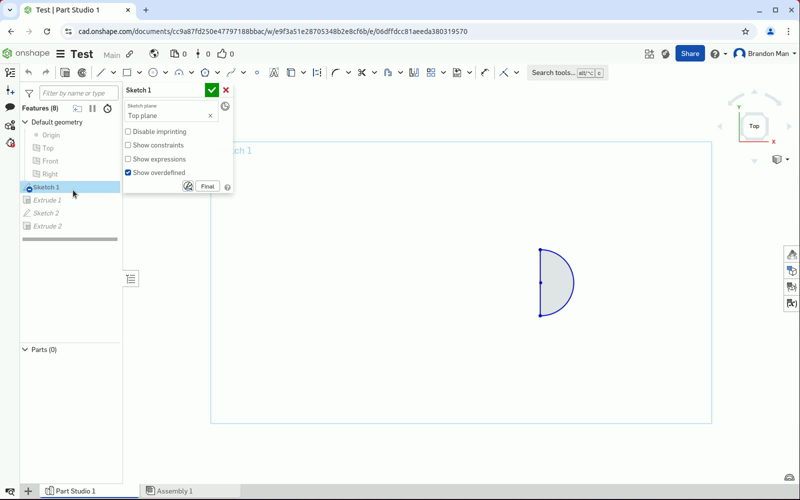
mouse_move(229, 92)
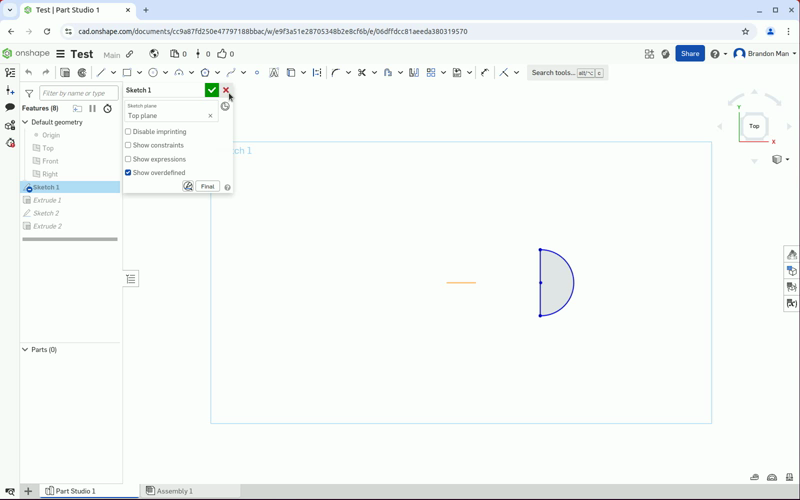
click(229, 92)
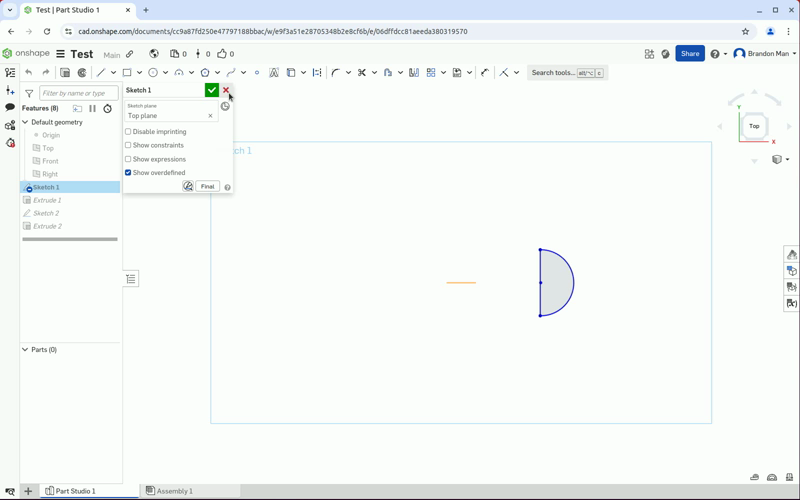
key(shift+s)
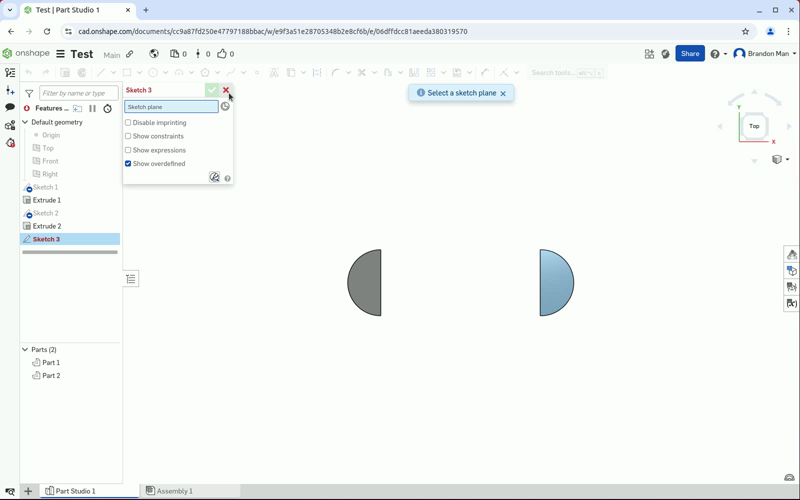
mouse_move(73, 150)
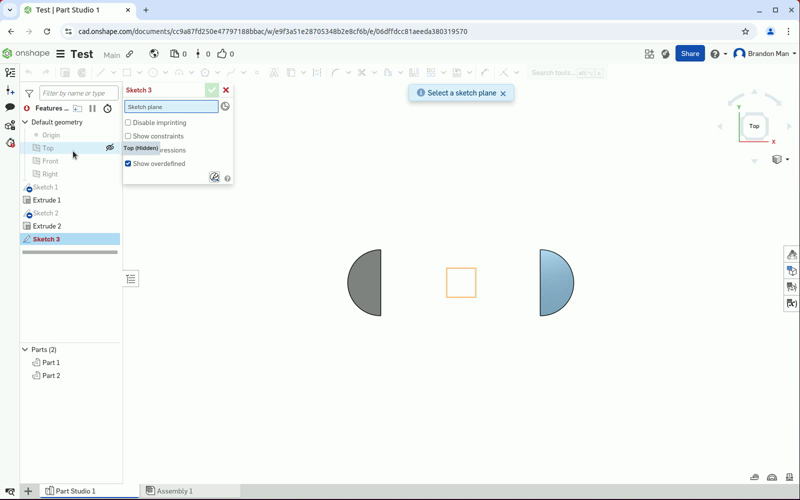
click(73, 150)
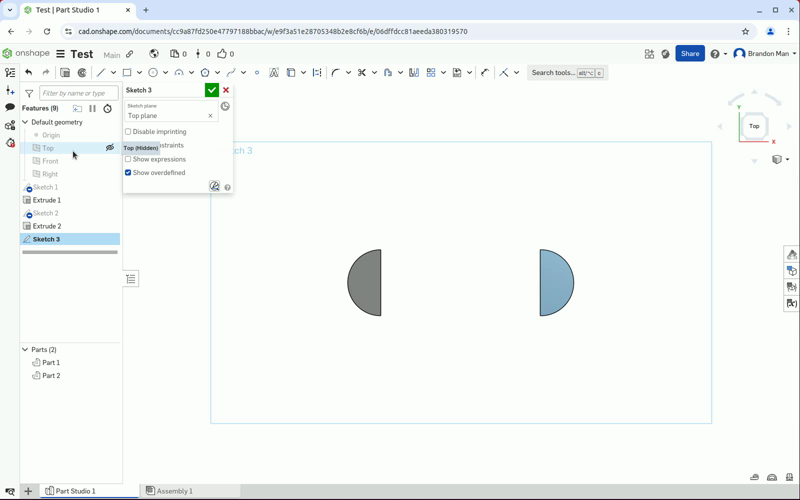
mouse_move(73, 352)
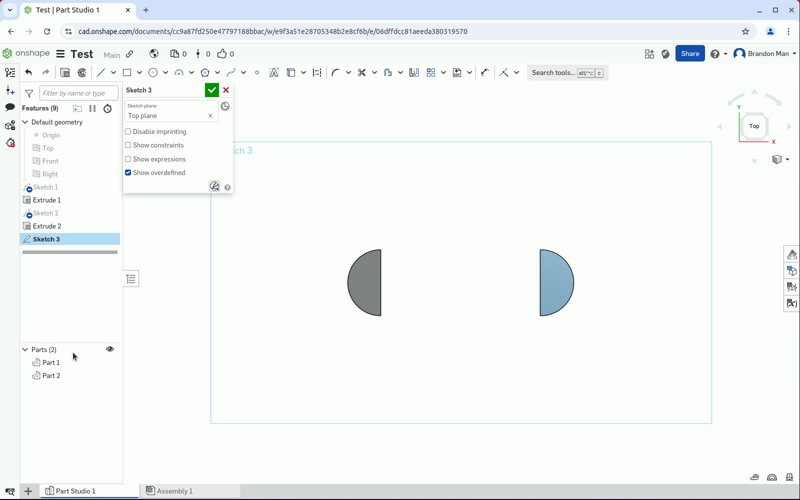
key(y)
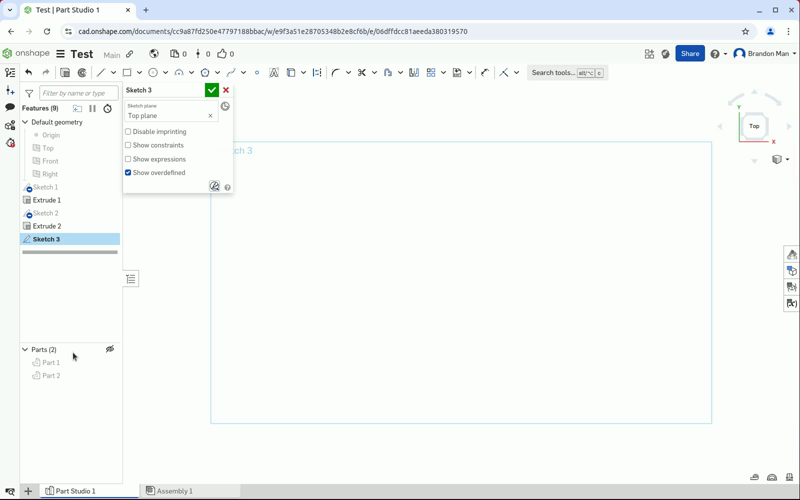
key(l)
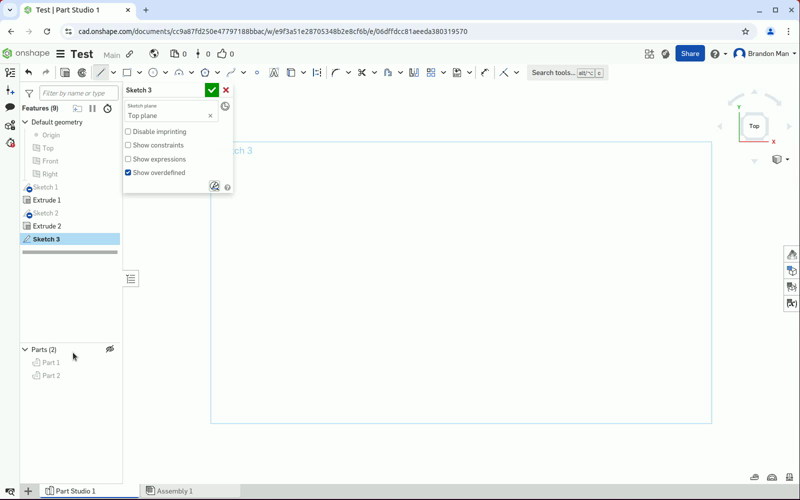
key_down(shift)
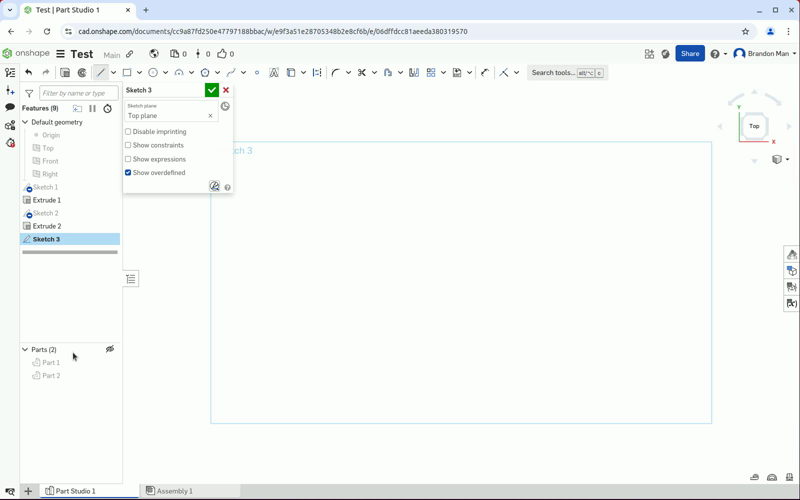
mouse_move(380, 315)
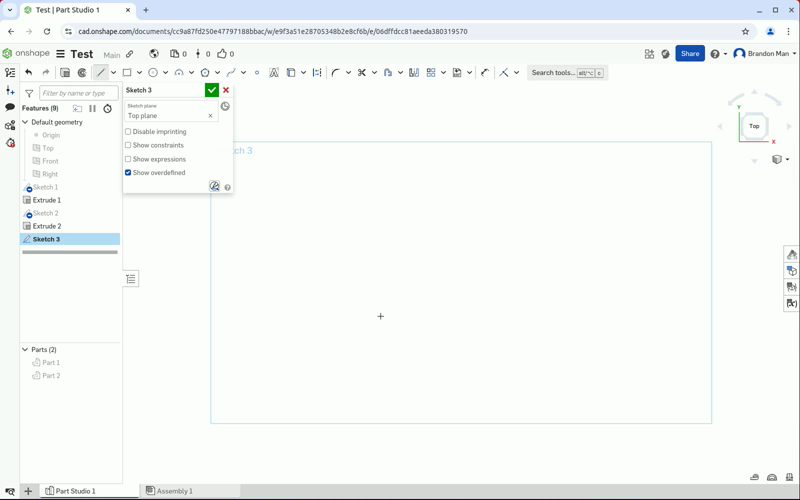
click(380, 315)
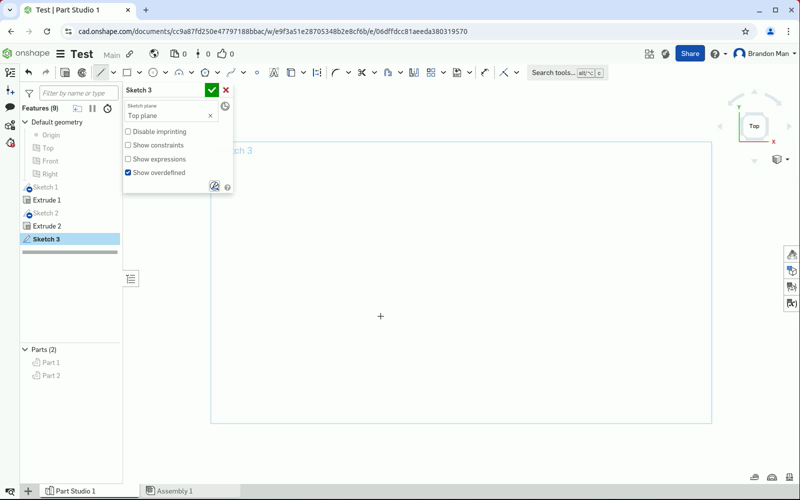
key_up(shift)
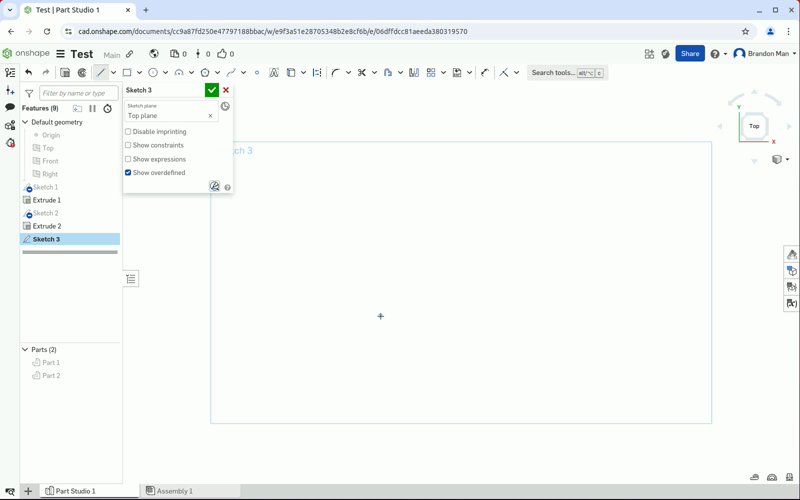
key_down(shift)
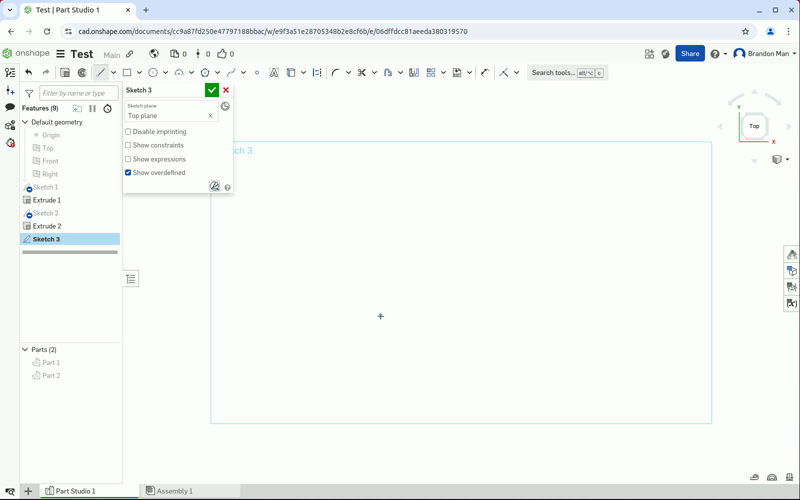
mouse_move(540, 315)
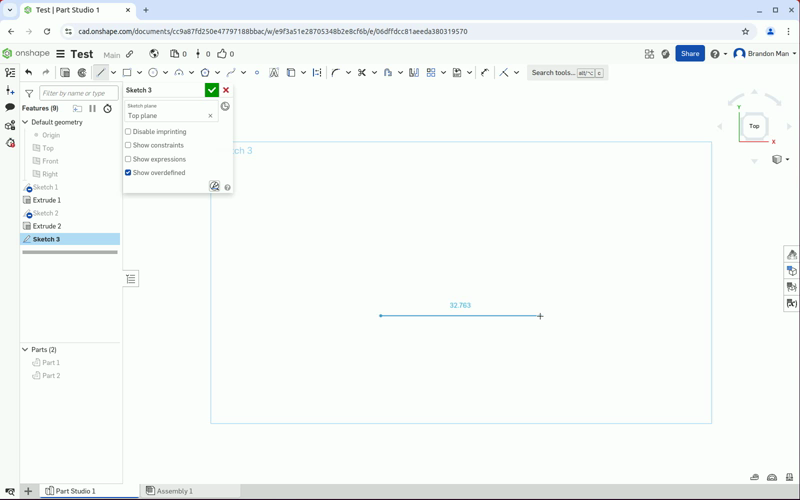
click(540, 315)
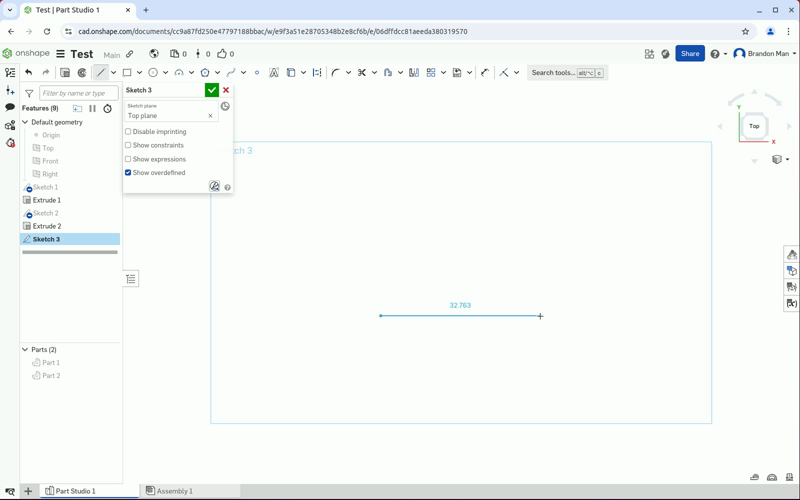
key_up(shift)
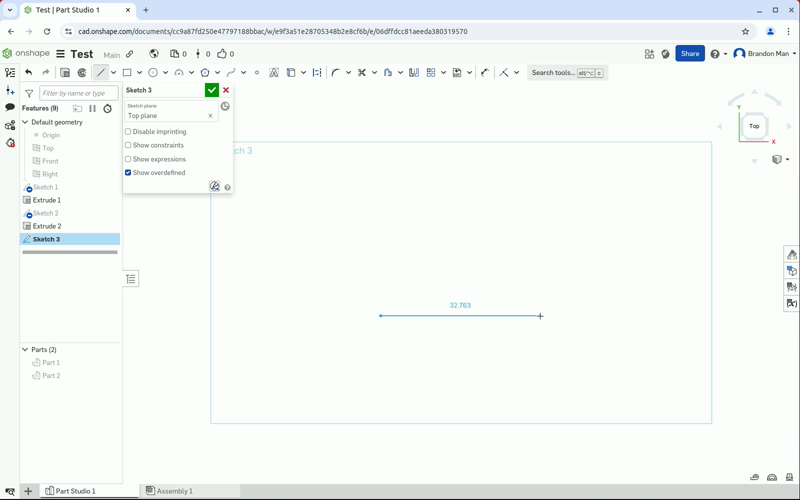
key_down(shift)
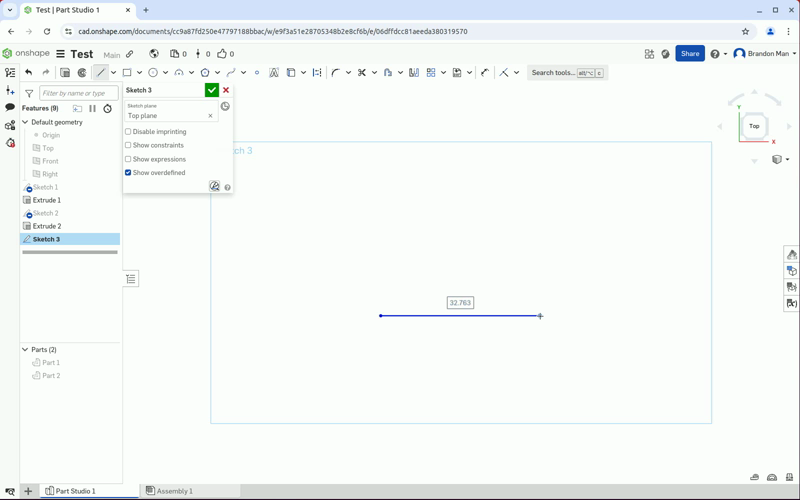
mouse_move(540, 249)
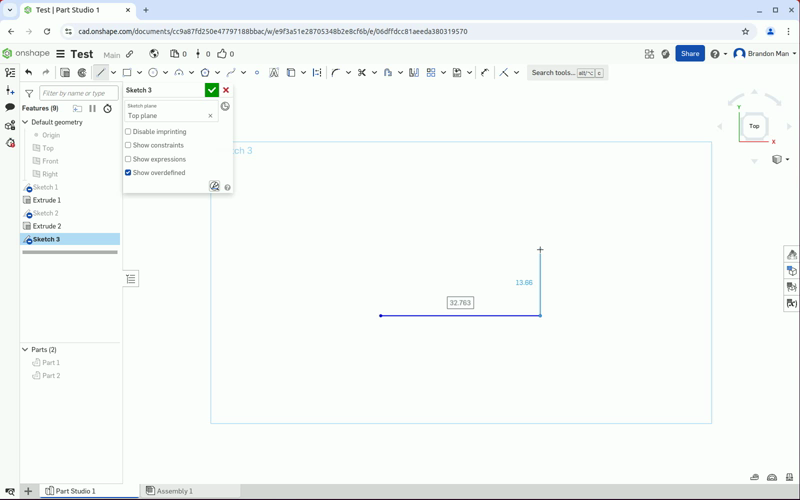
click(540, 249)
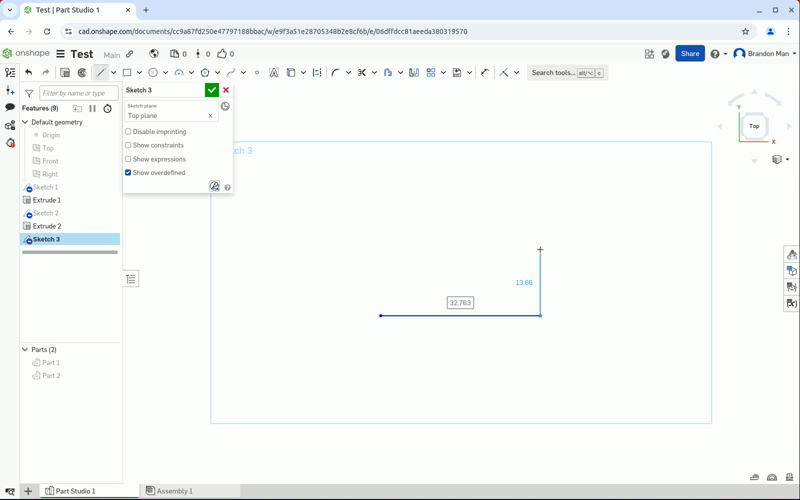
key_up(shift)
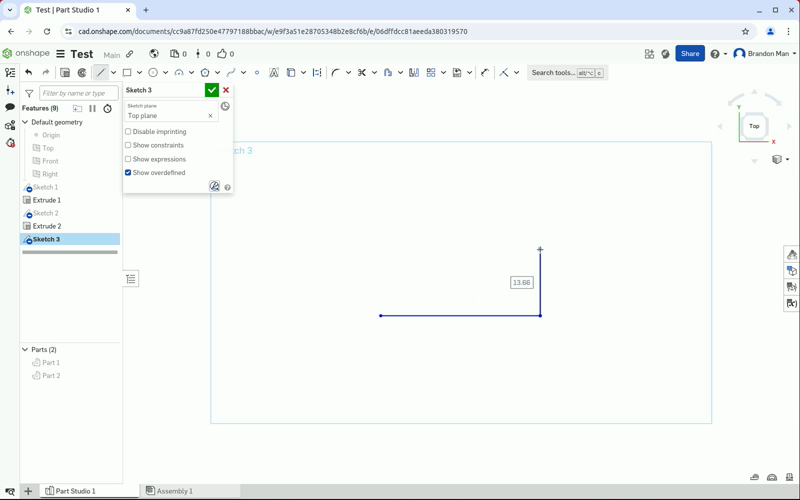
key_down(shift)
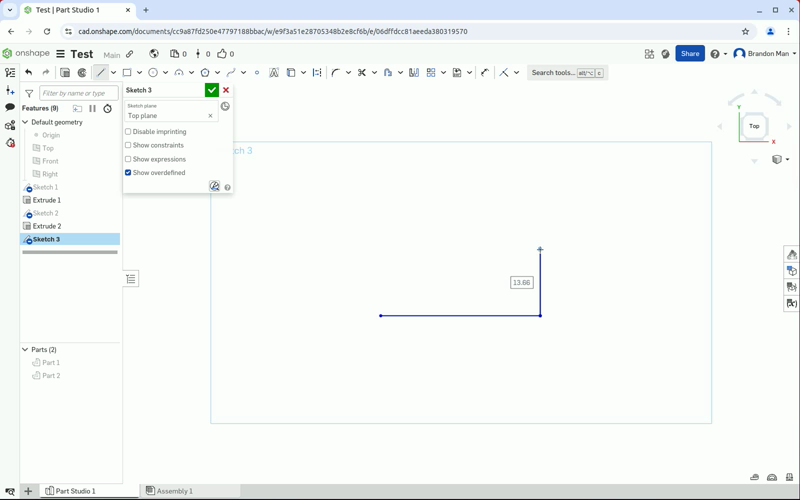
mouse_move(380, 249)
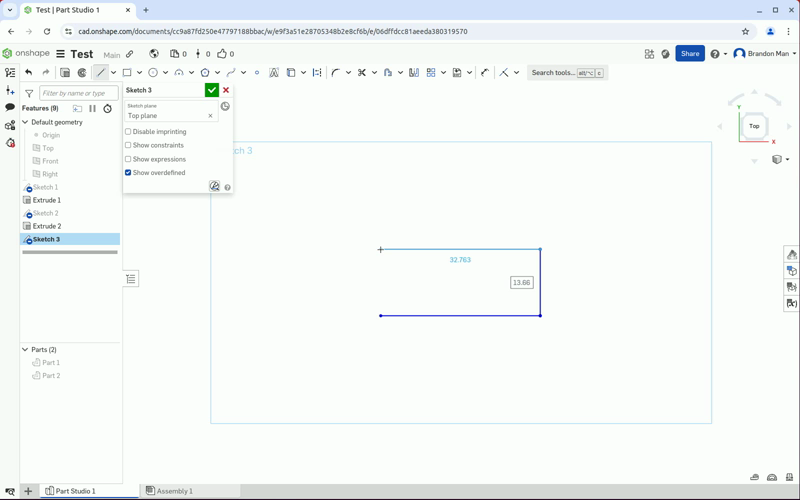
click(380, 249)
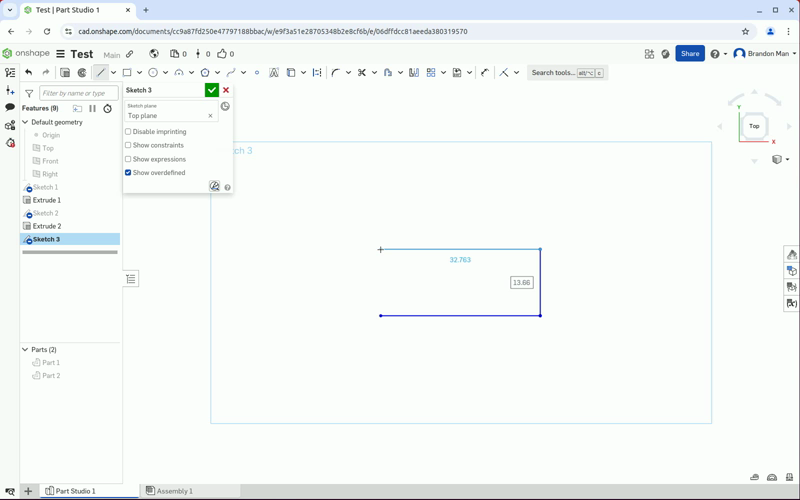
key_up(shift)
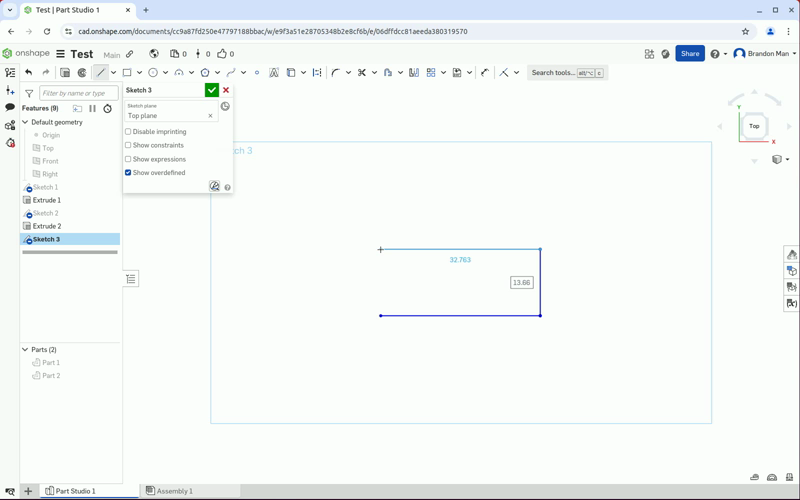
key_down(shift)
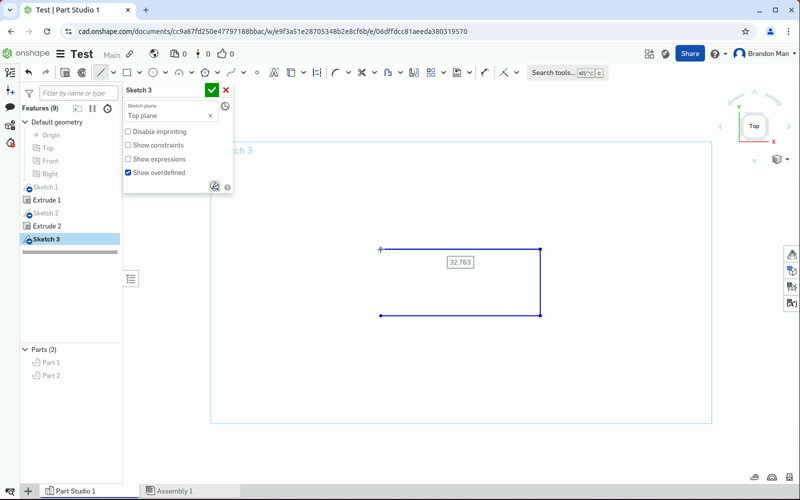
mouse_move(380, 315)
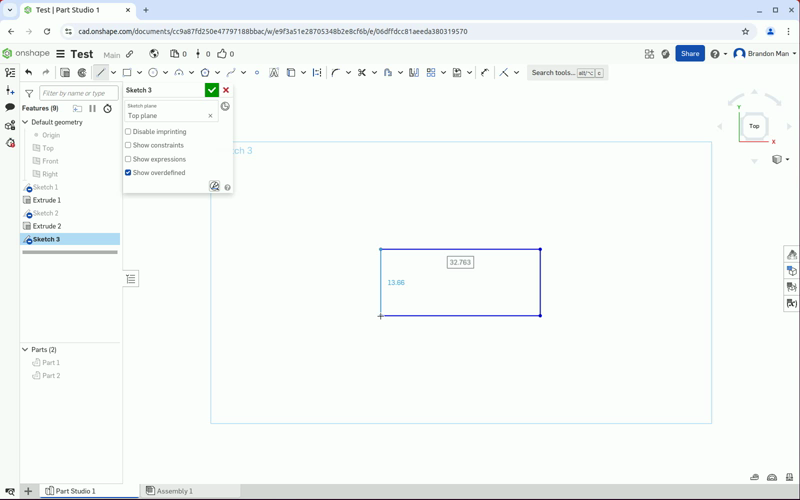
key_up(shift)
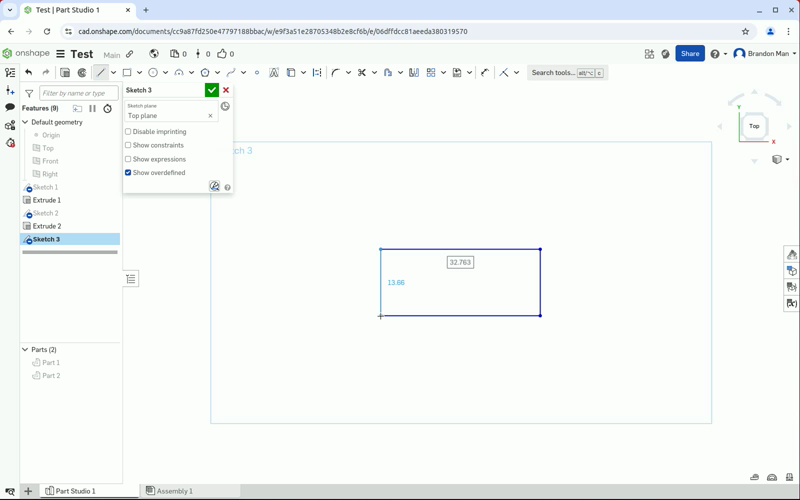
click(380, 315)
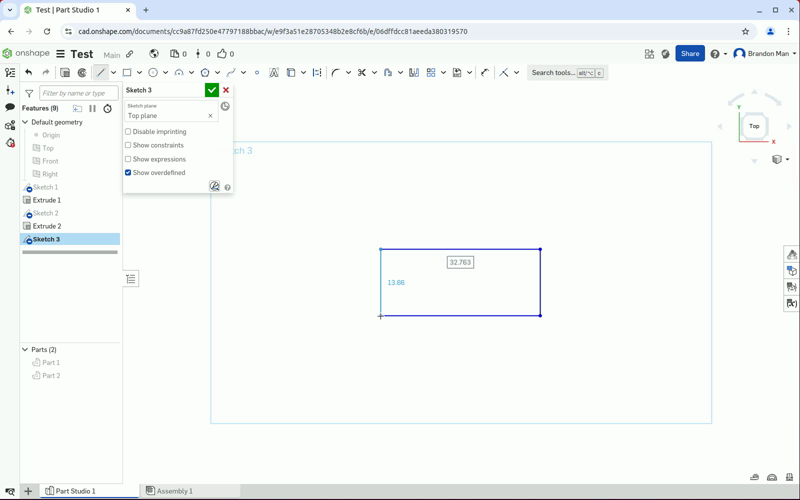
key(esc)
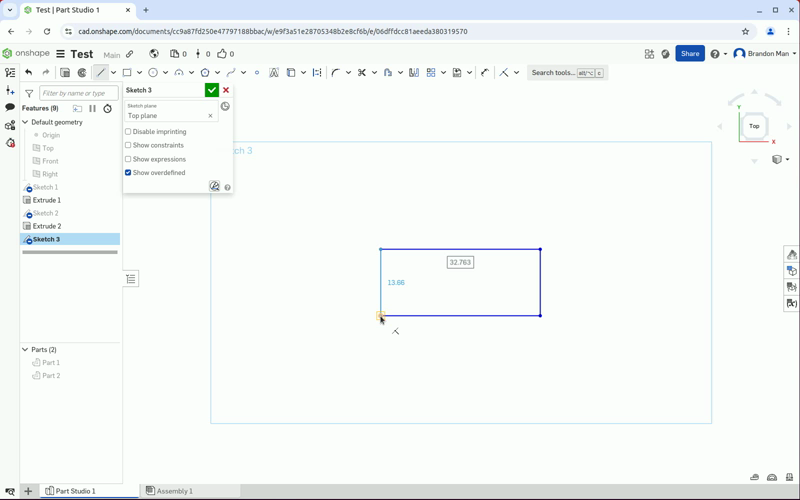
mouse_move(435, 279)
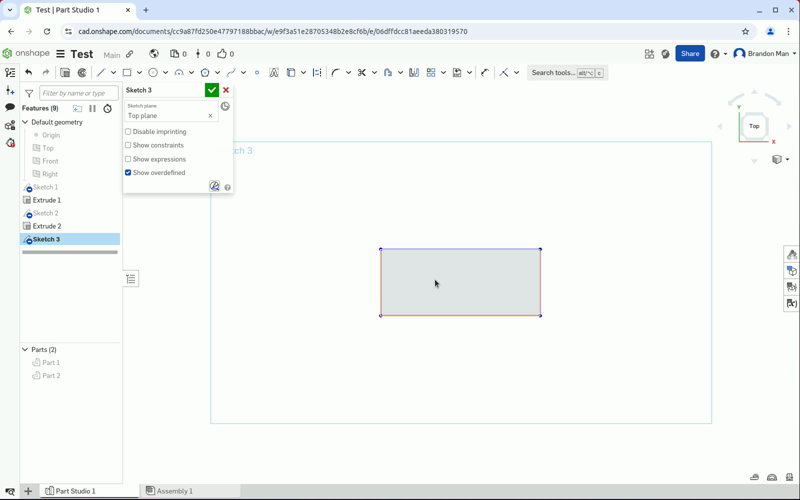
click(435, 279)
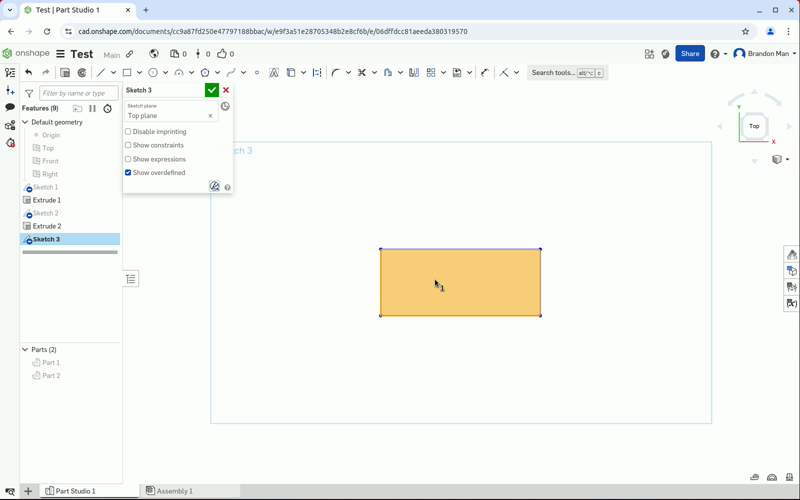
mouse_move(73, 352)
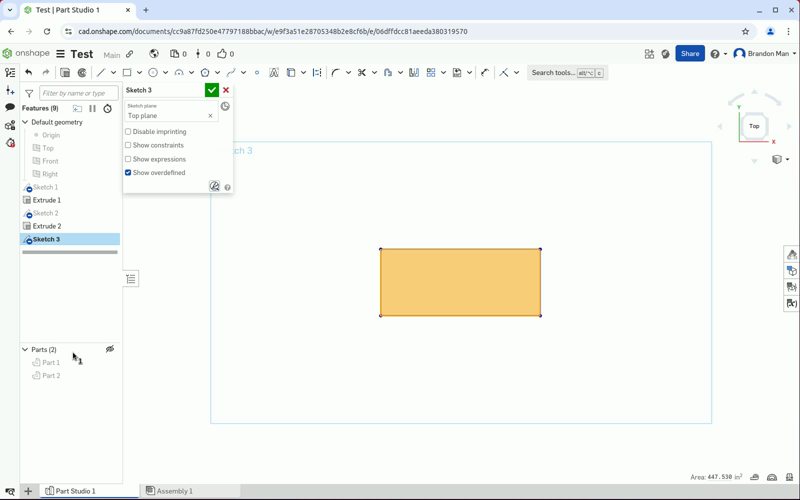
key(shift+y)
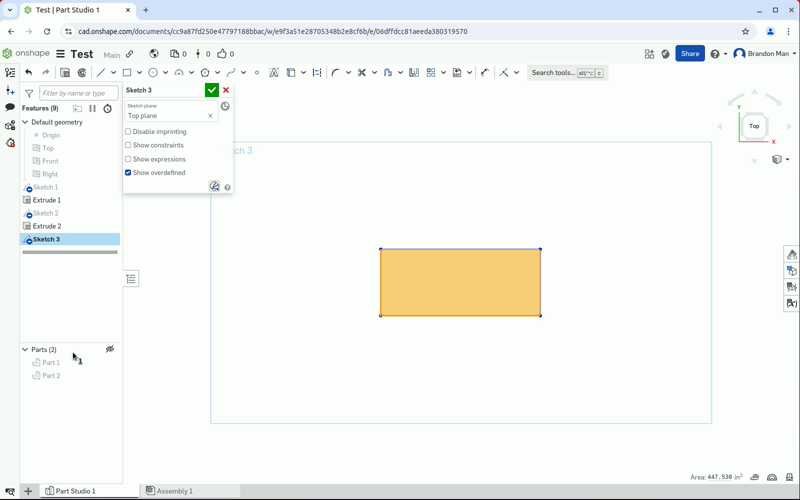
key(shift+e)
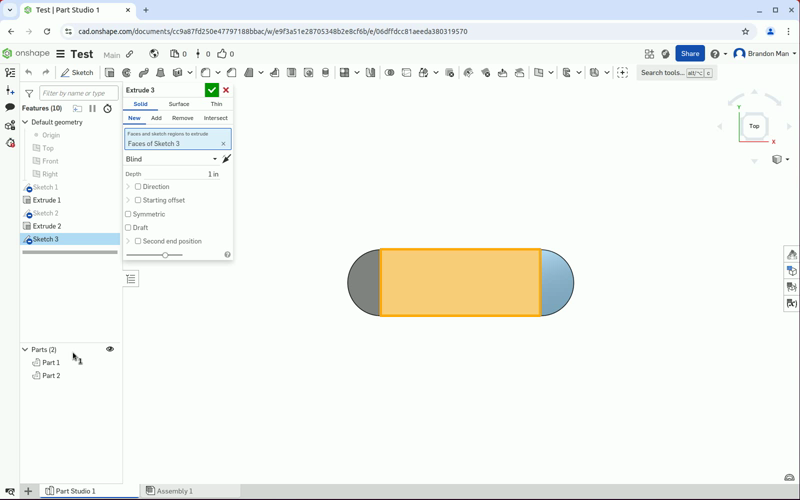
mouse_move(143, 106)
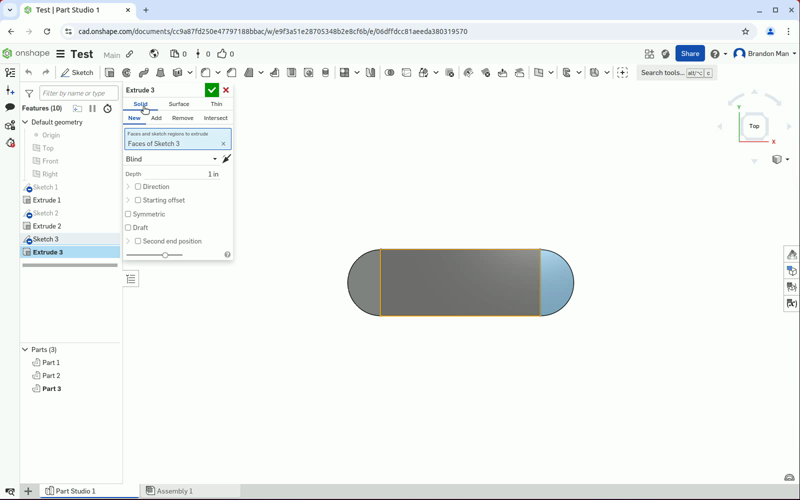
click(143, 106)
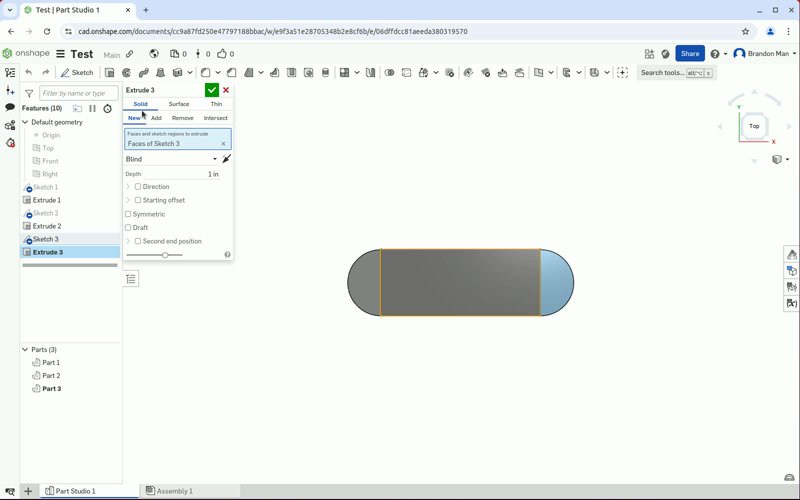
mouse_move(137, 120)
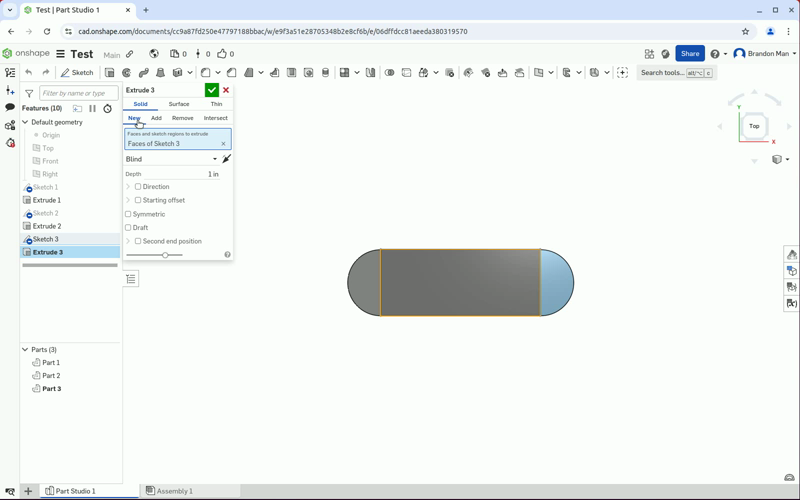
click(137, 120)
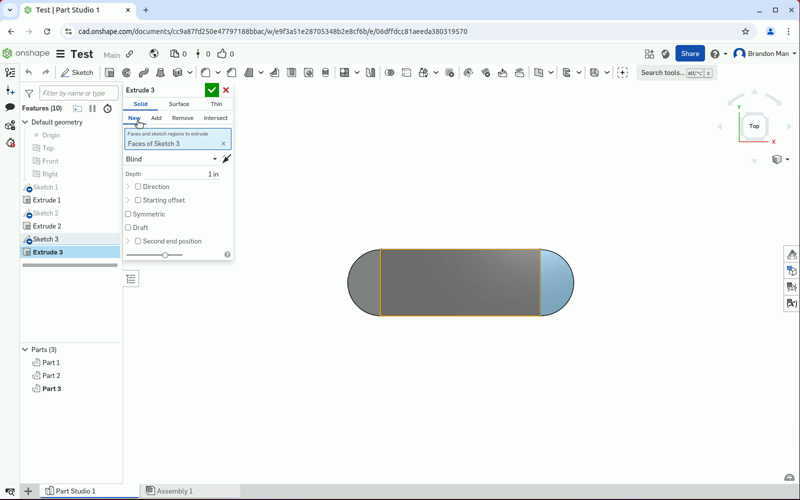
key(tab, 4)
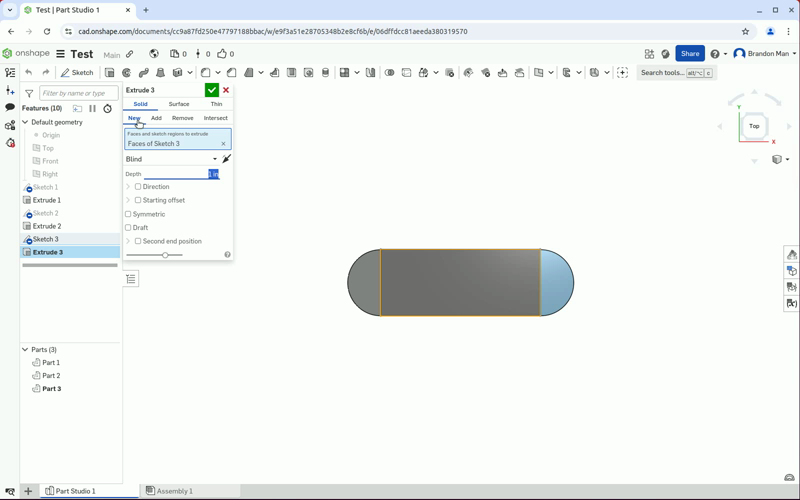
text(6.499)
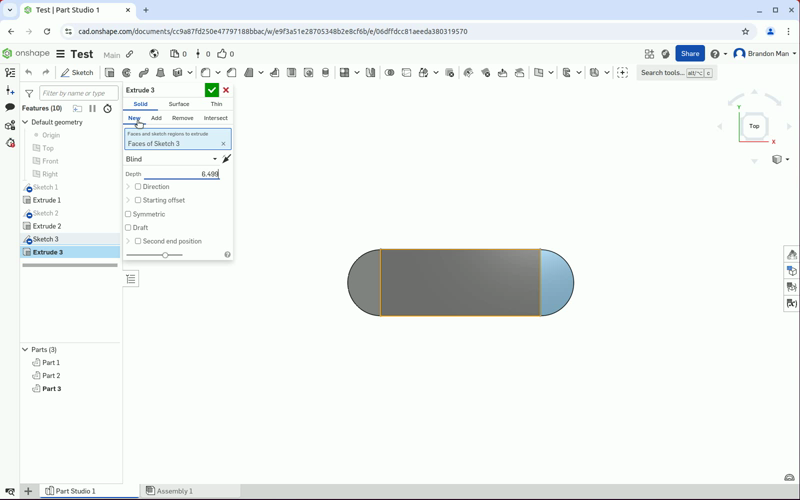
key(enter)
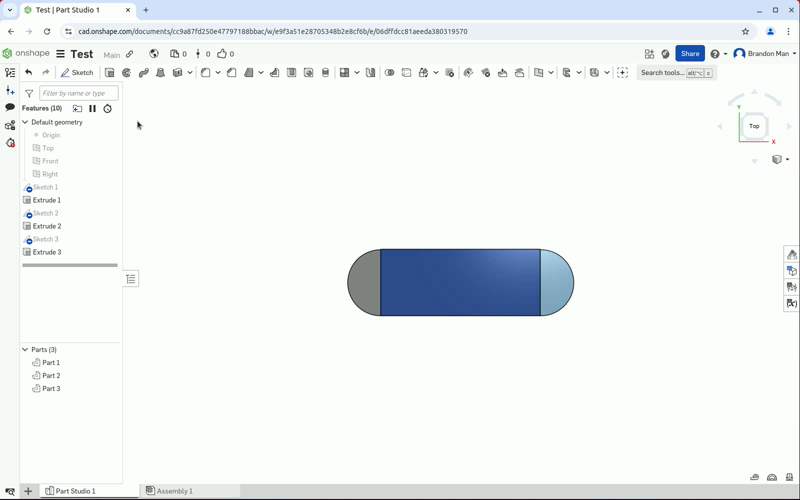
key(shift+h)
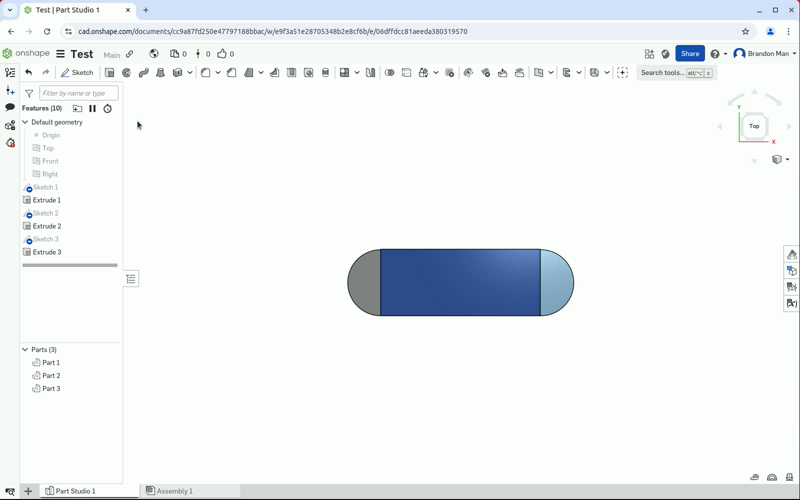
key(shift+h)
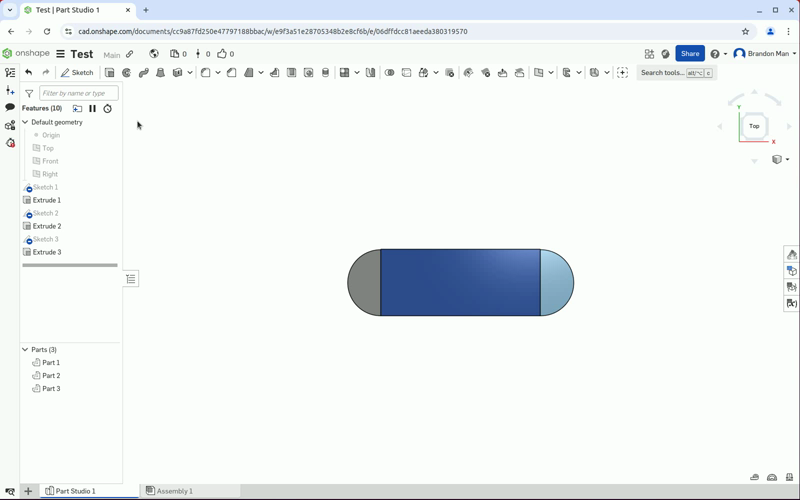
mouse_move(73, 189)
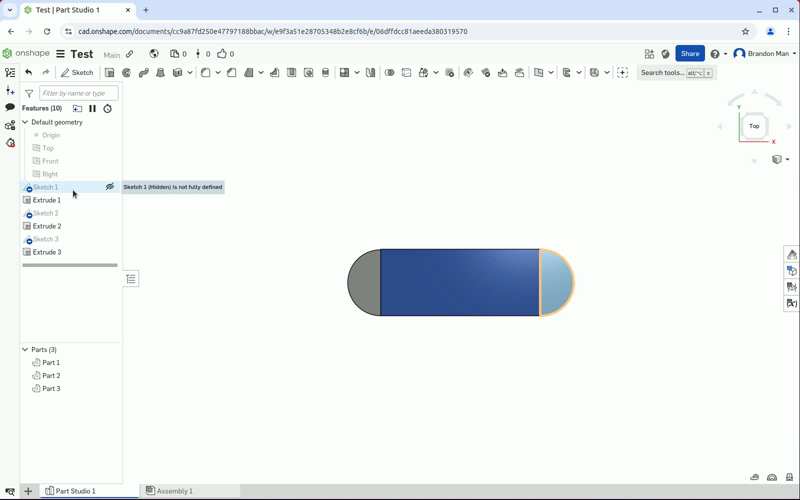
click(73, 189)
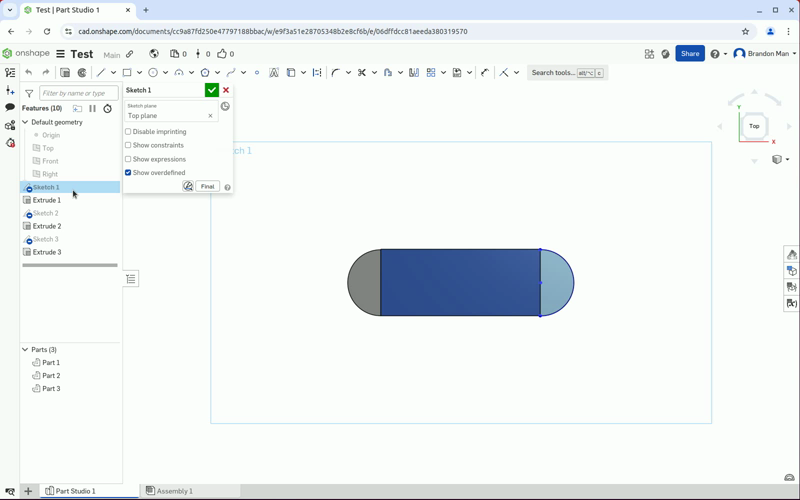
mouse_move(229, 92)
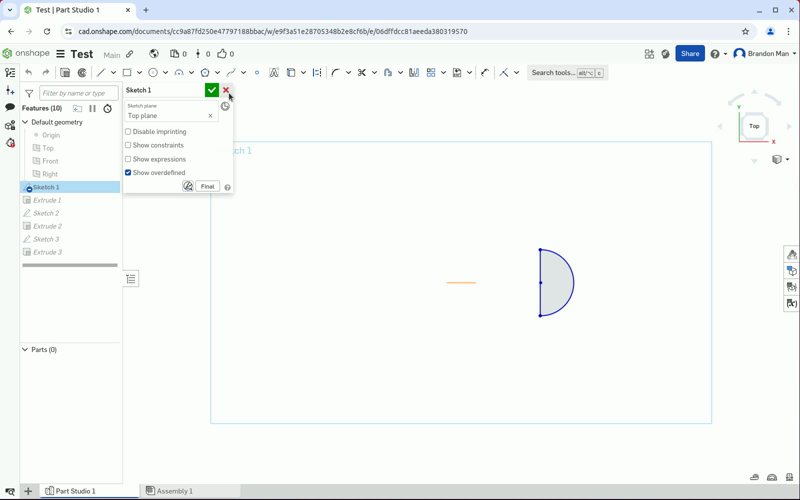
click(229, 92)
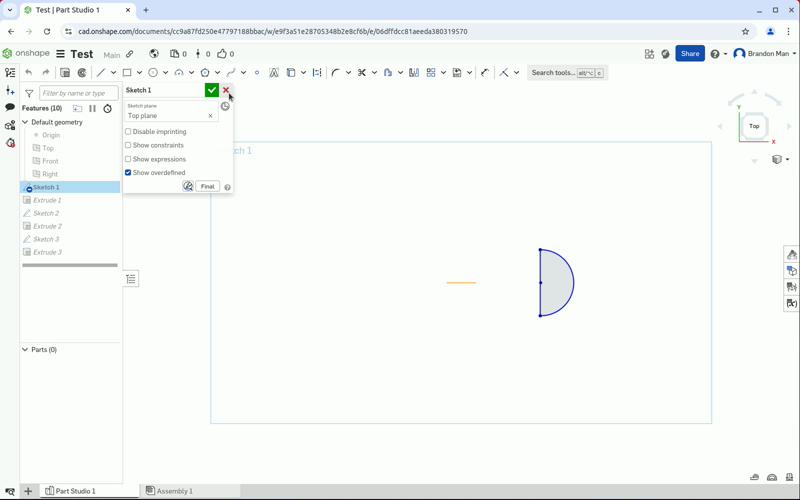
key(shift+s)
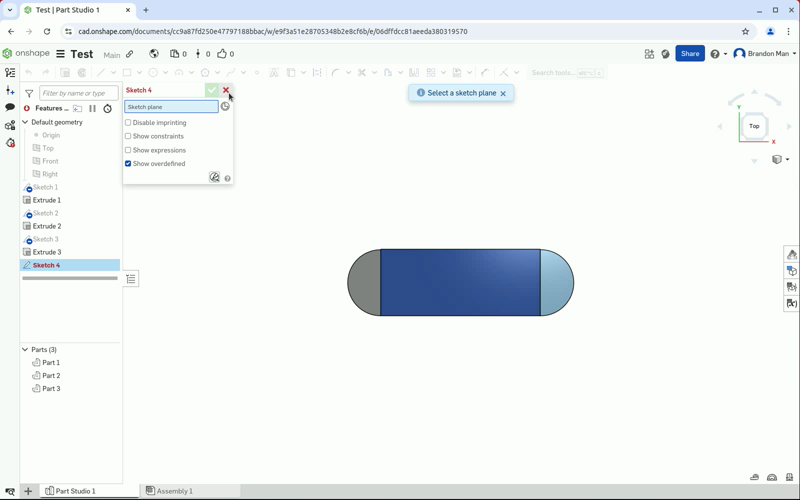
mouse_move(73, 150)
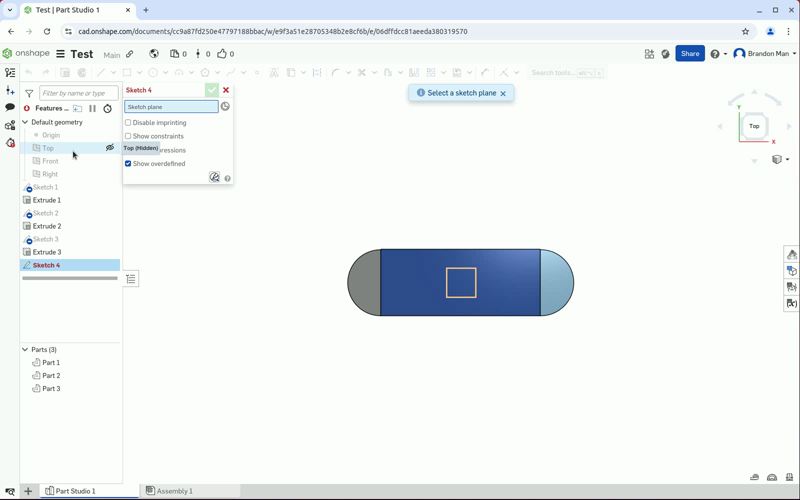
click(73, 150)
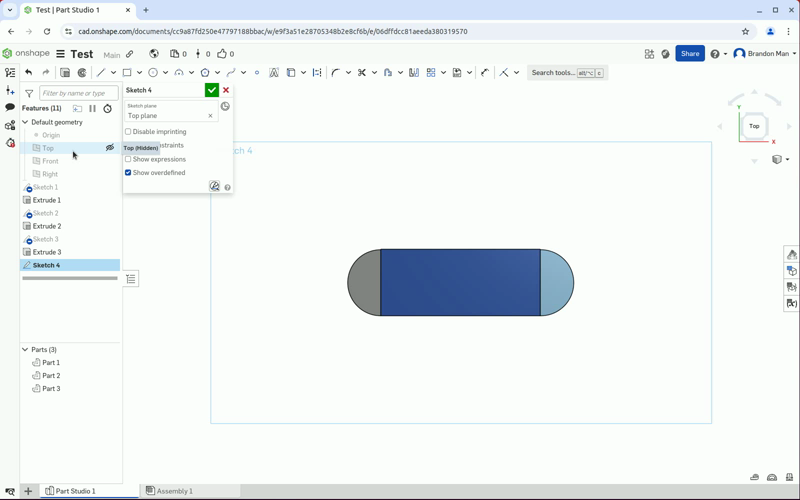
mouse_move(73, 352)
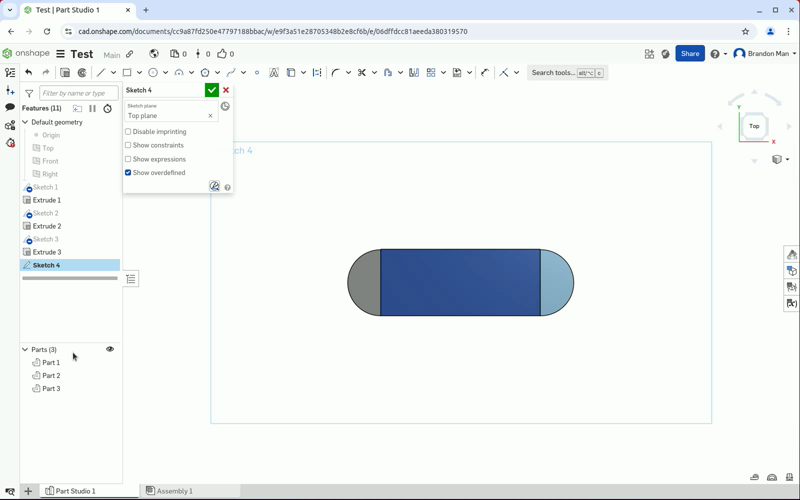
key(y)
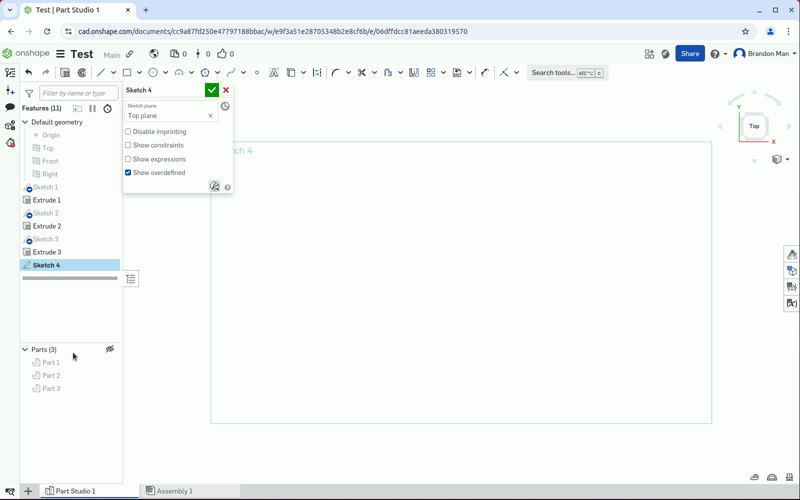
key(l)
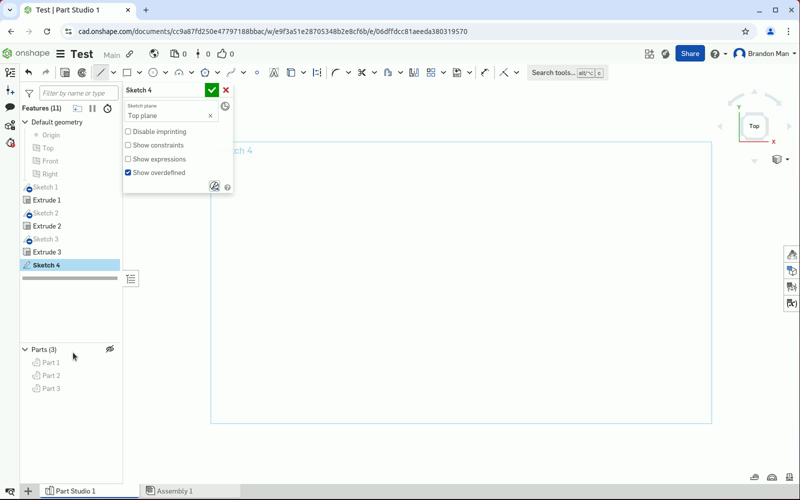
key_down(shift)
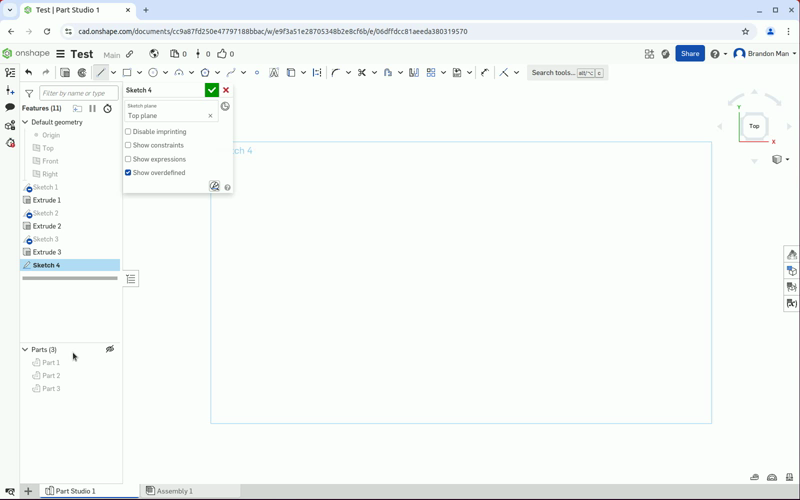
mouse_move(380, 315)
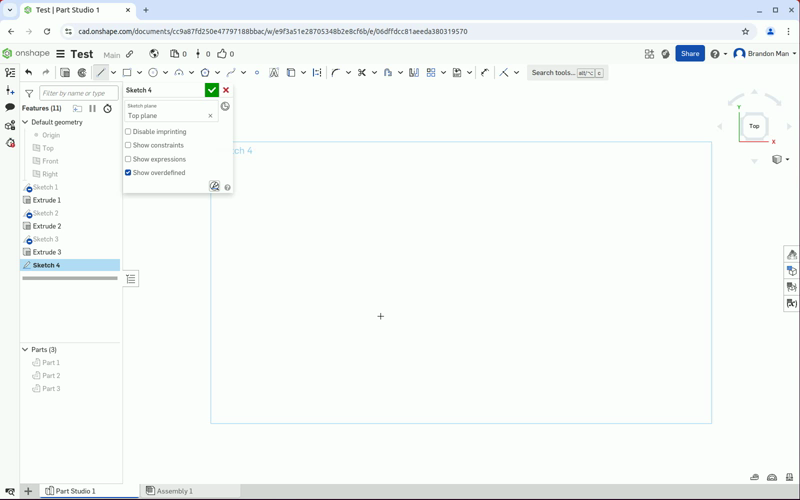
click(380, 315)
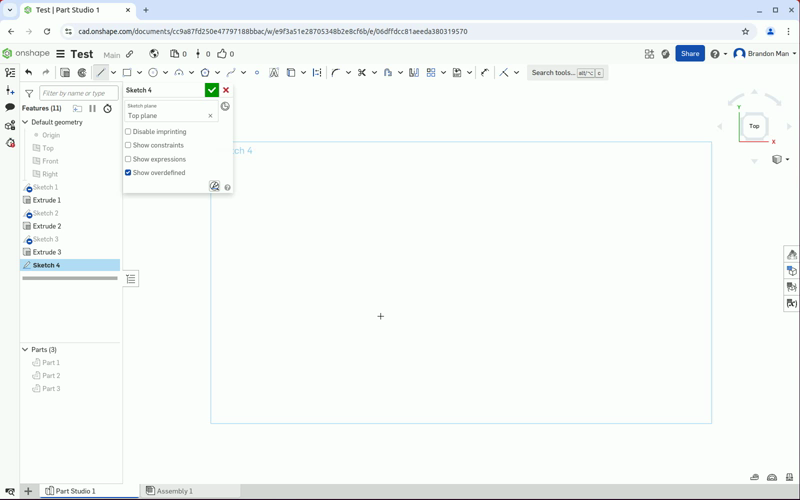
key_up(shift)
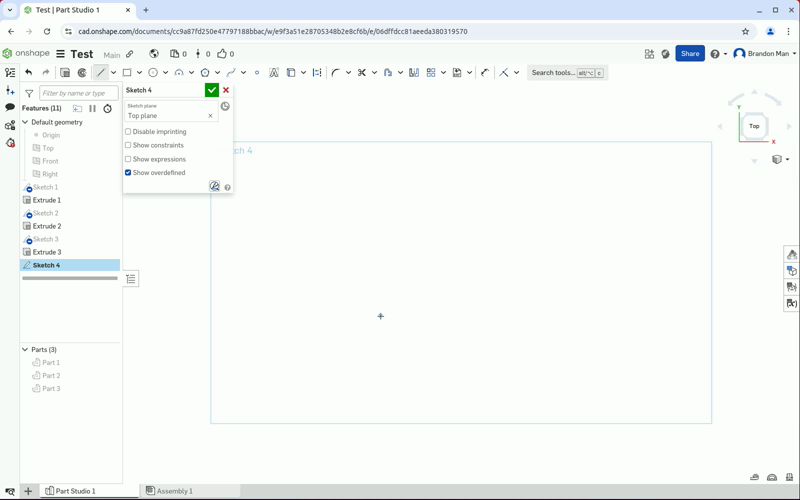
key_down(shift)
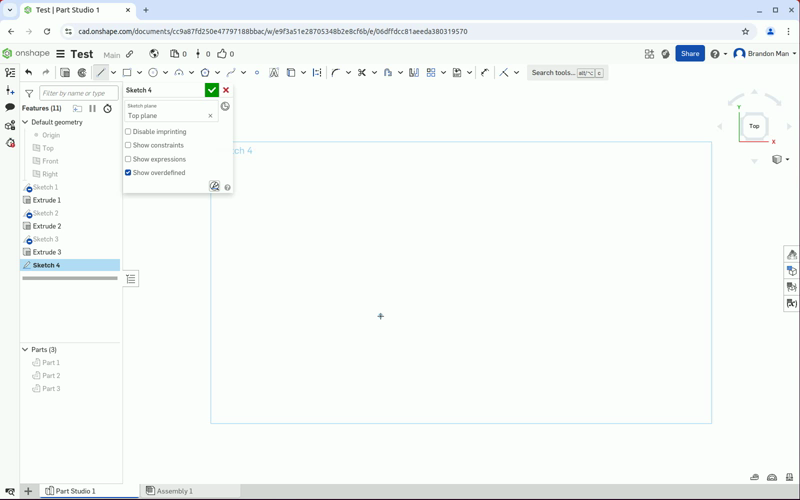
mouse_move(540, 315)
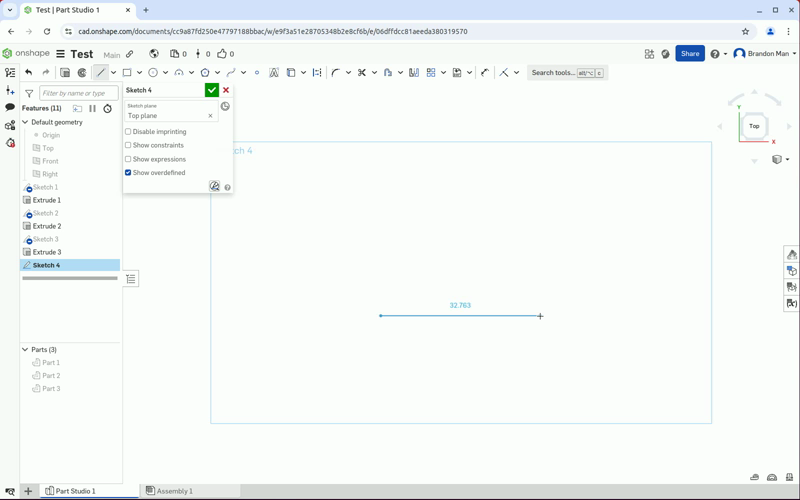
click(540, 315)
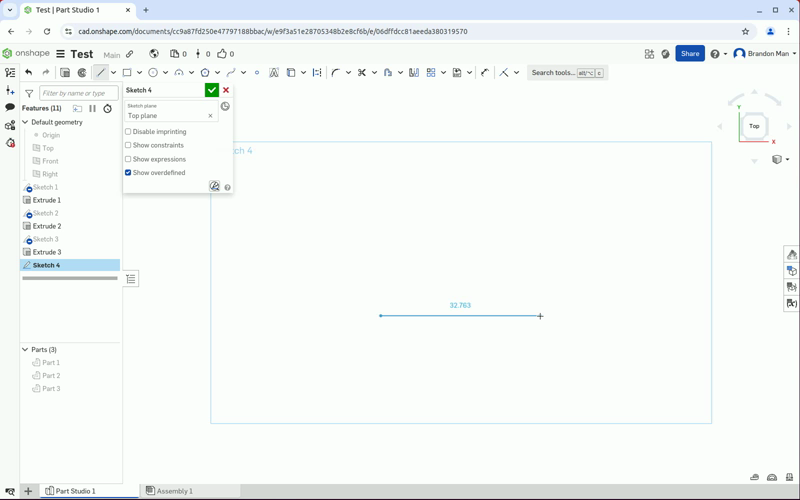
key_up(shift)
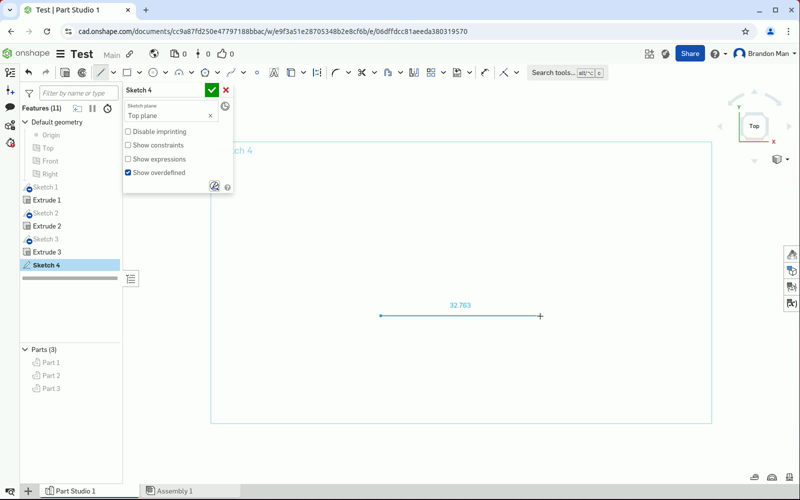
key_down(shift)
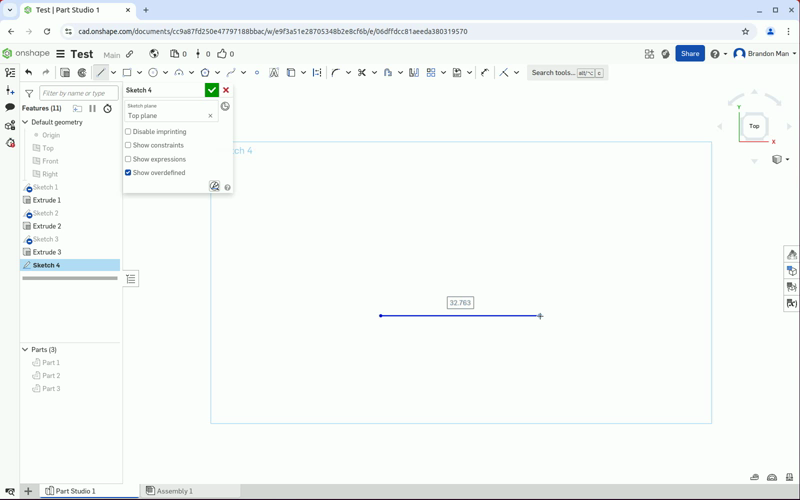
mouse_move(540, 249)
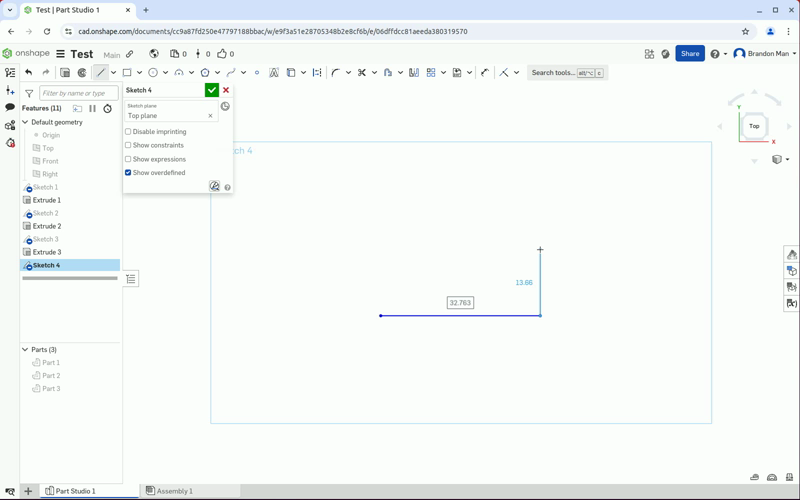
click(540, 249)
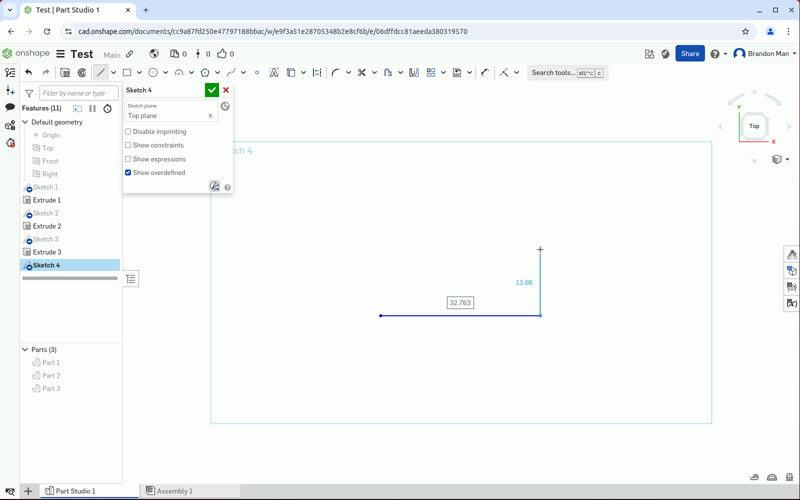
key_up(shift)
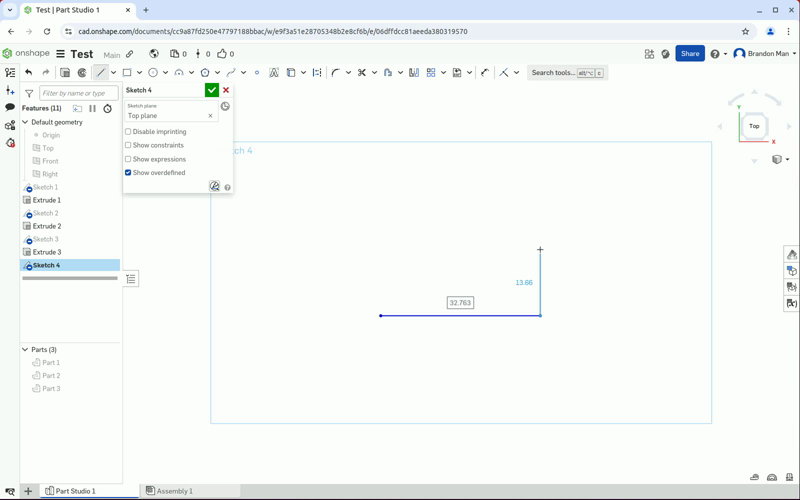
key_down(shift)
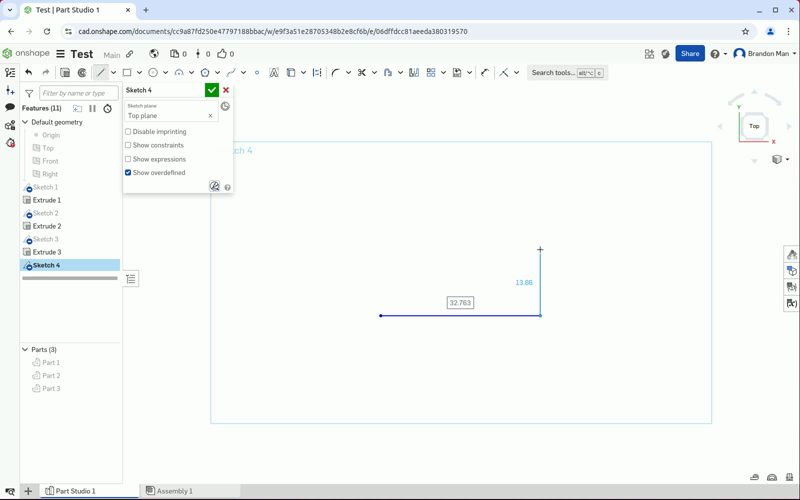
mouse_move(380, 249)
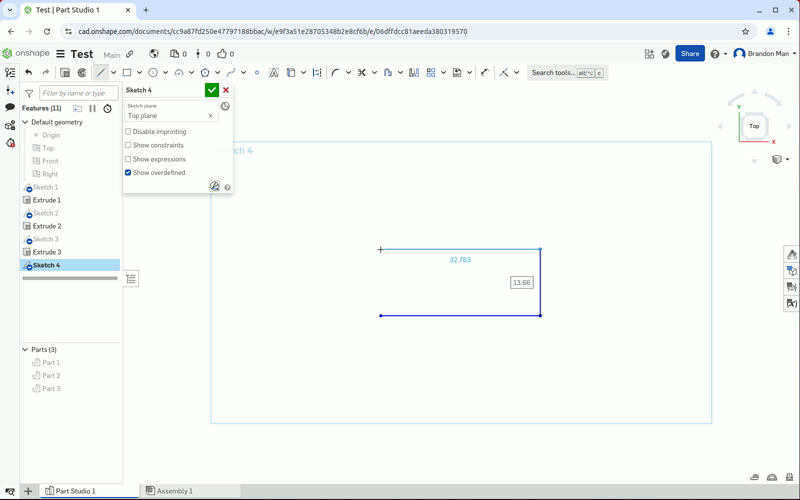
click(380, 249)
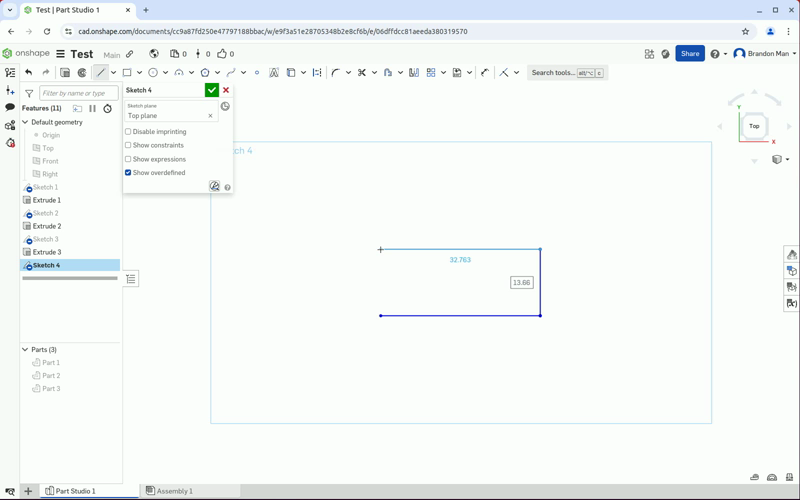
key_up(shift)
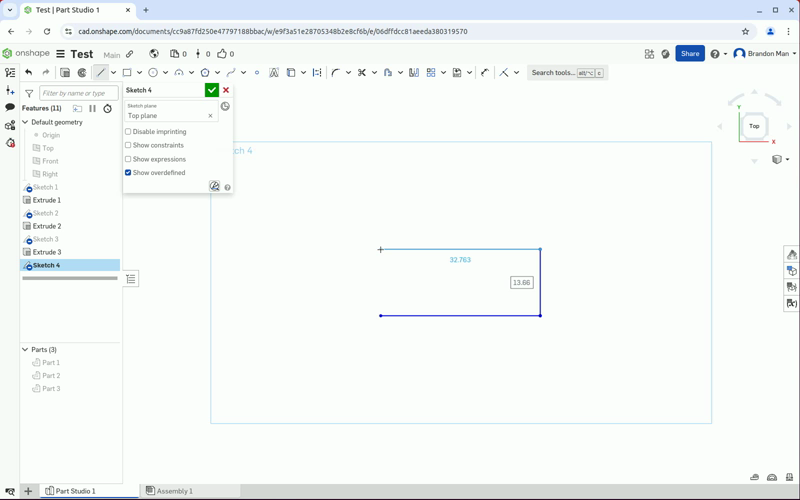
key_down(shift)
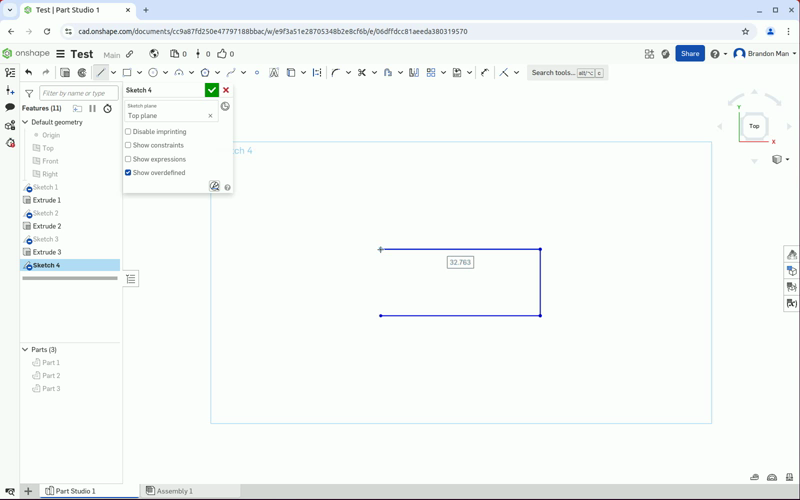
mouse_move(380, 315)
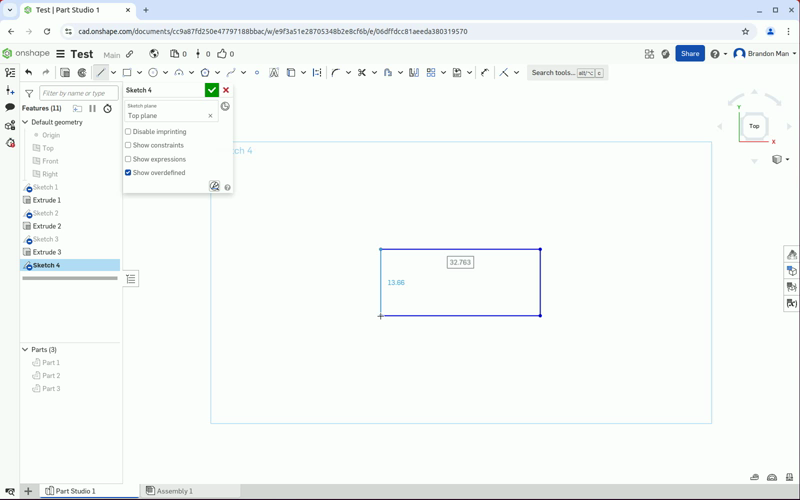
key_up(shift)
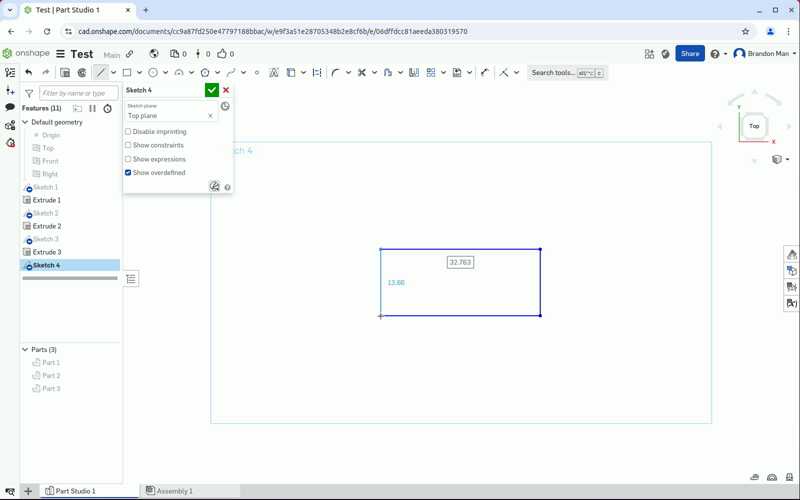
click(380, 315)
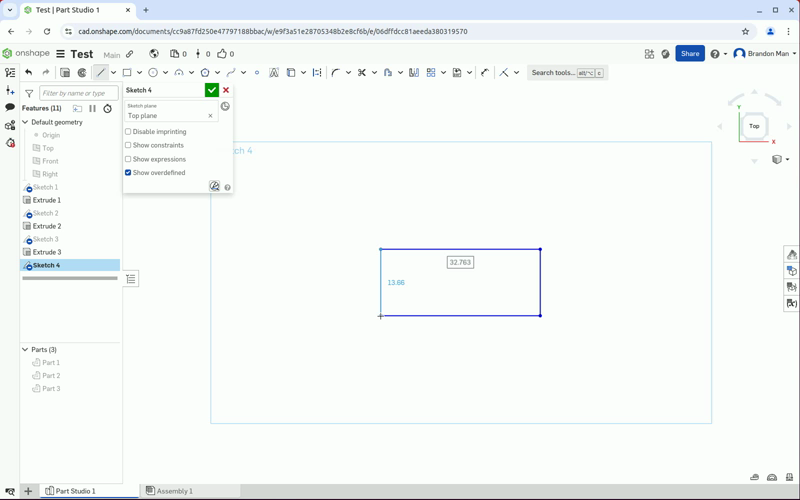
key(esc)
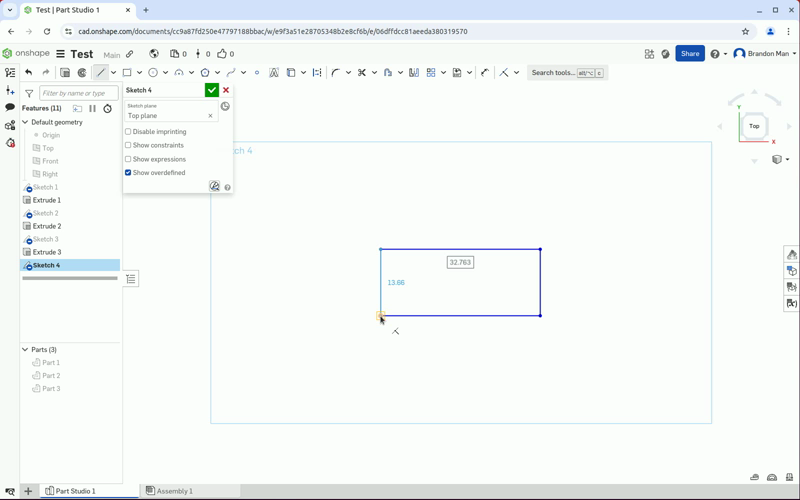
mouse_move(519, 286)
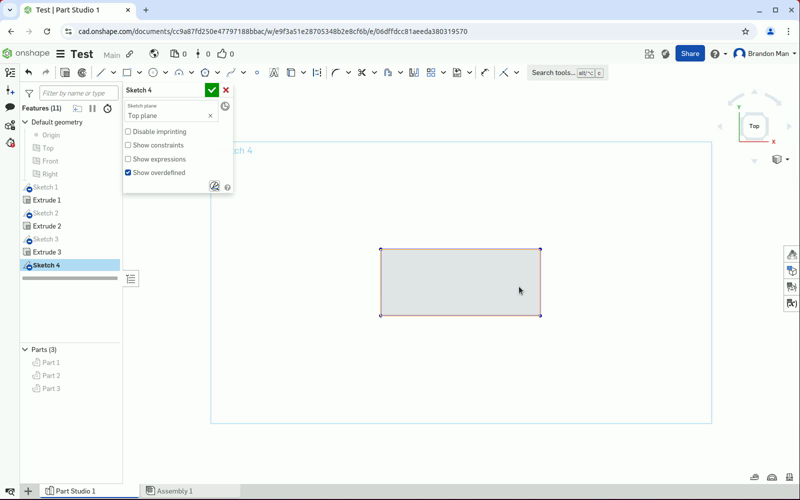
click(519, 286)
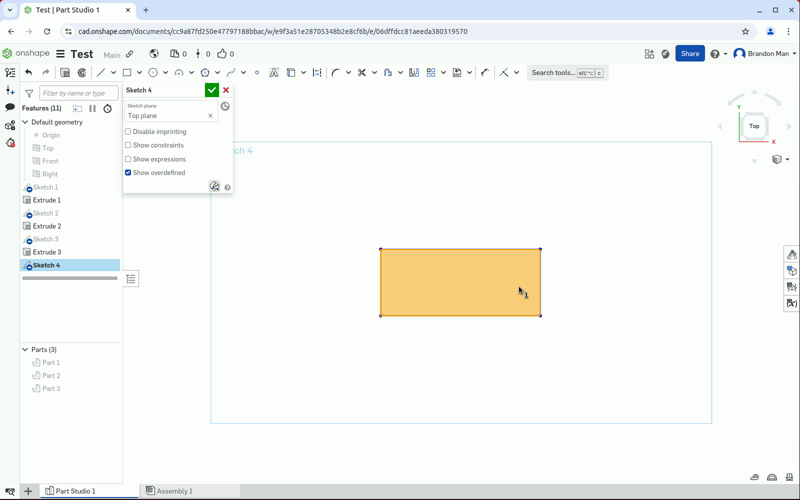
mouse_move(73, 352)
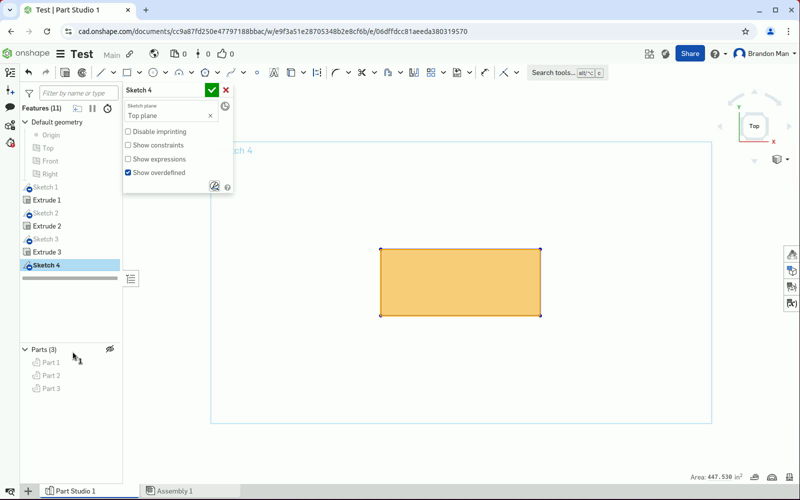
key(shift+y)
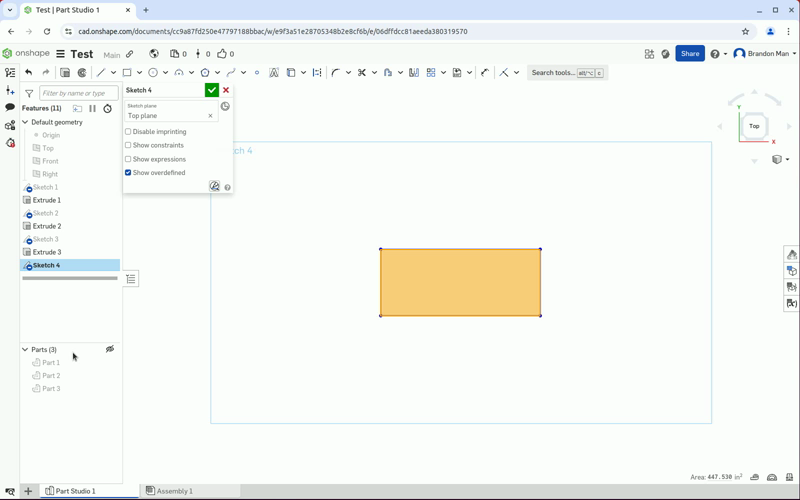
key(shift+e)
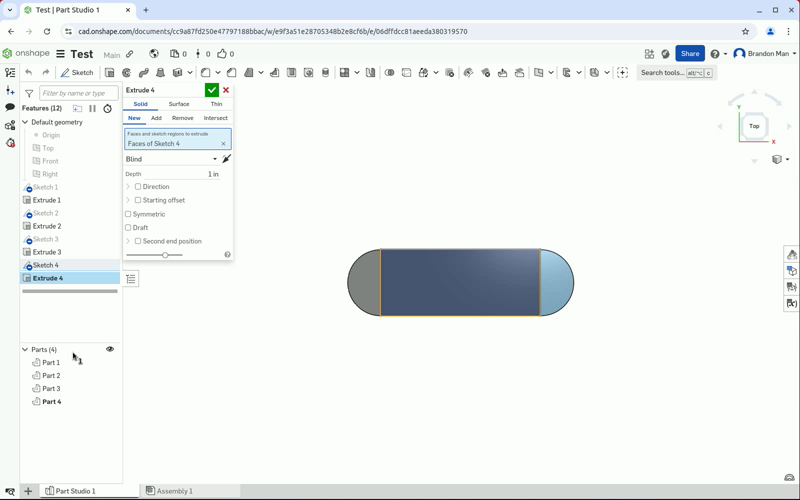
mouse_move(143, 106)
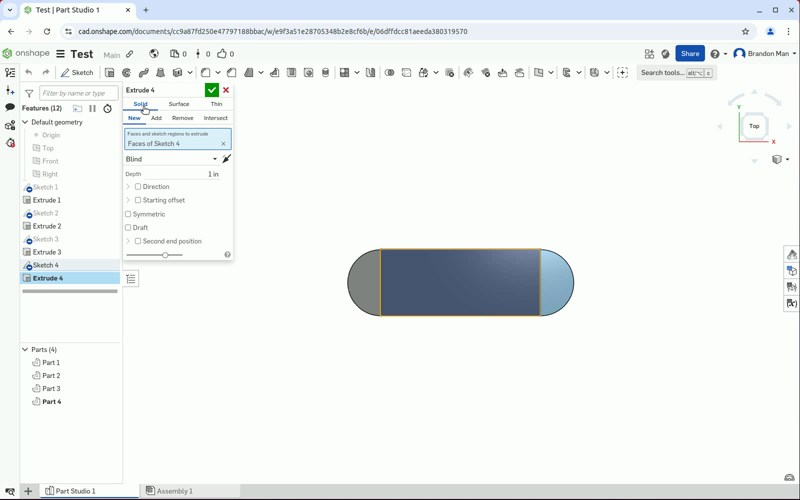
click(143, 106)
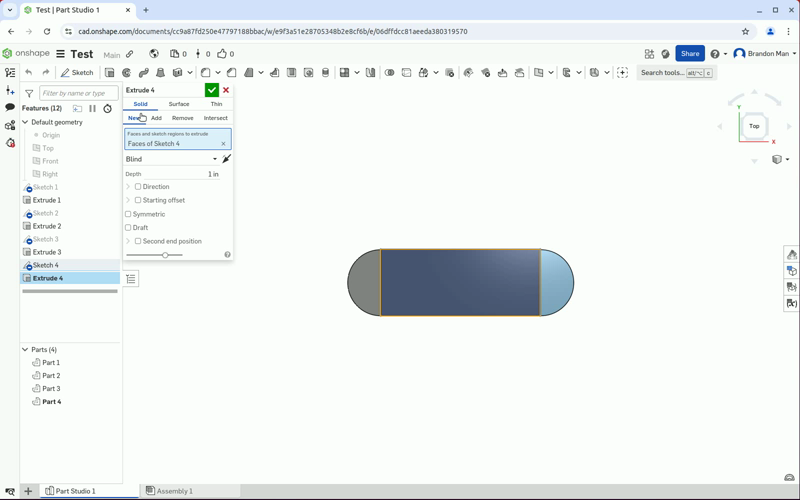
mouse_move(137, 120)
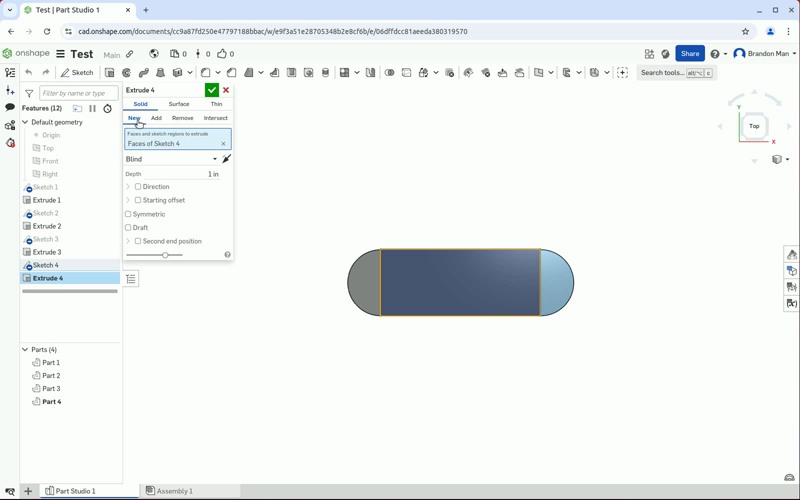
click(137, 120)
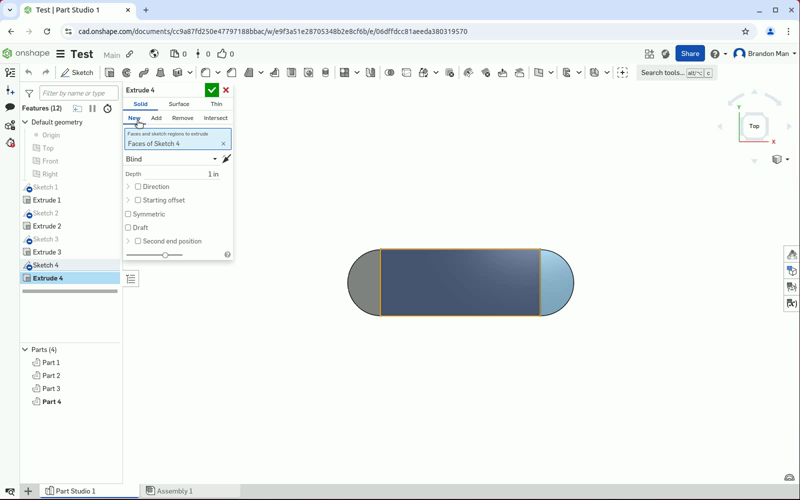
key(tab, 4)
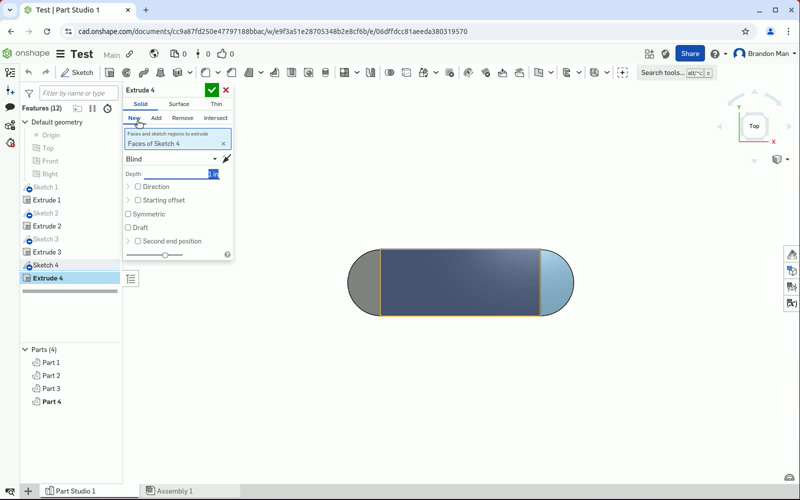
text(6.499)
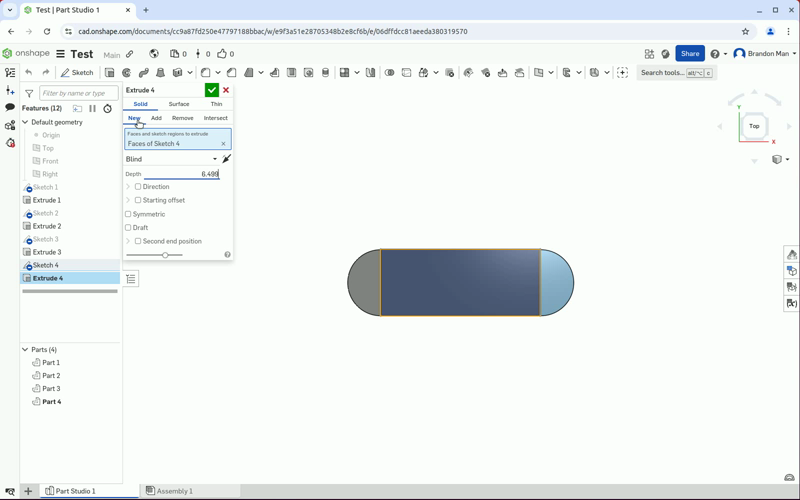
key(enter)
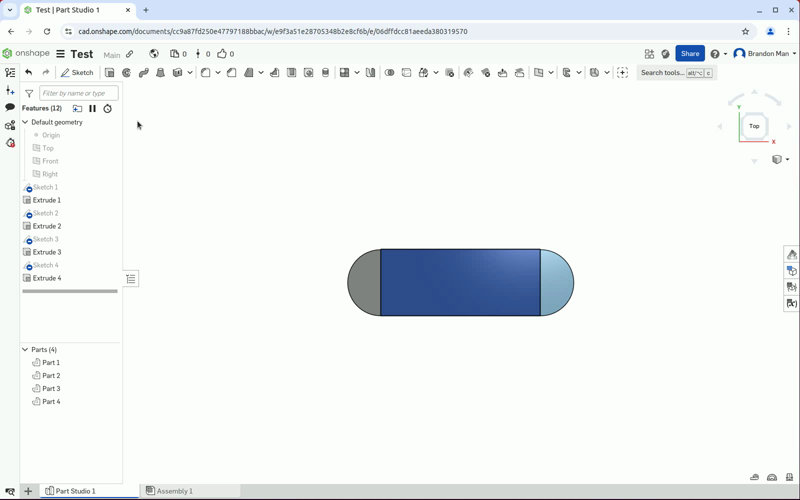
key(shift+h)
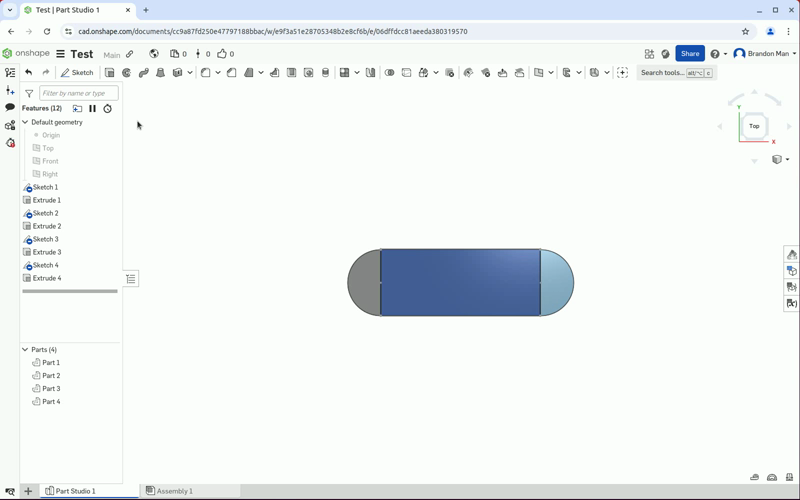
key(shift+h)
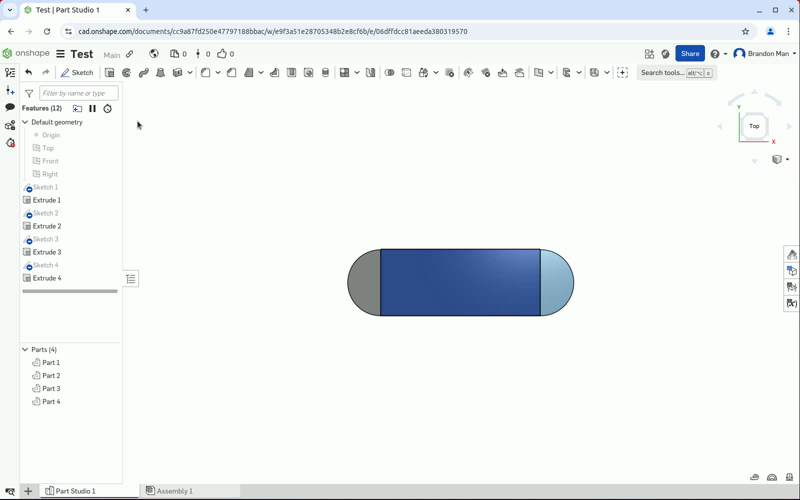
mouse_move(73, 189)
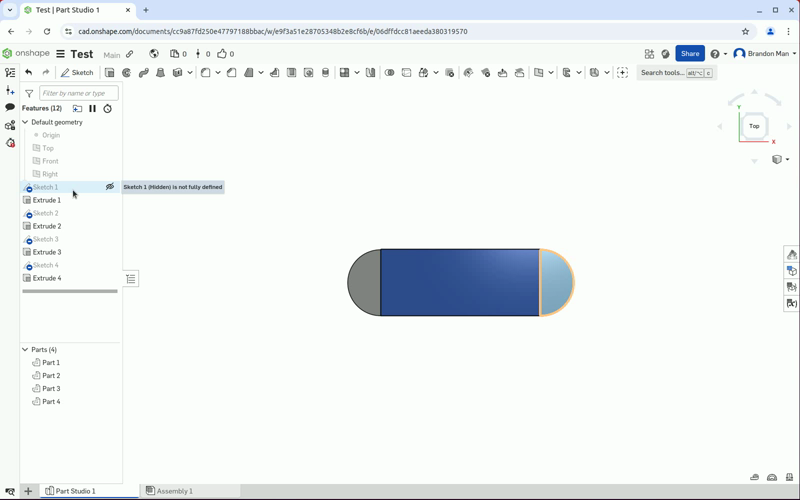
click(73, 189)
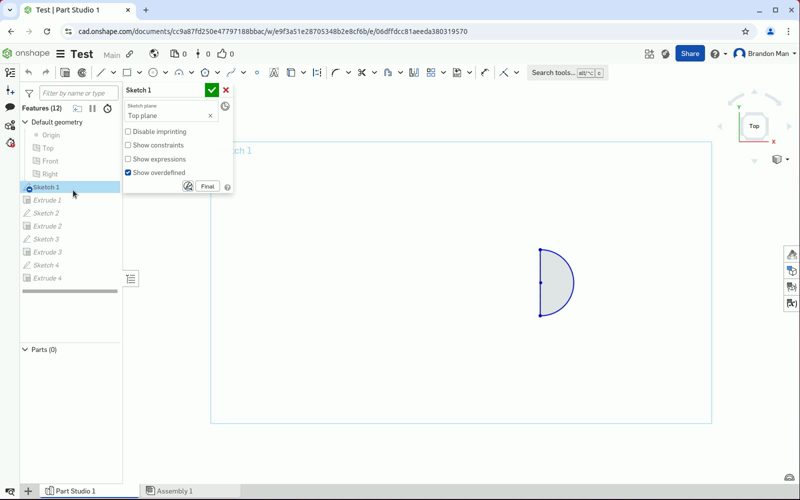
mouse_move(229, 92)
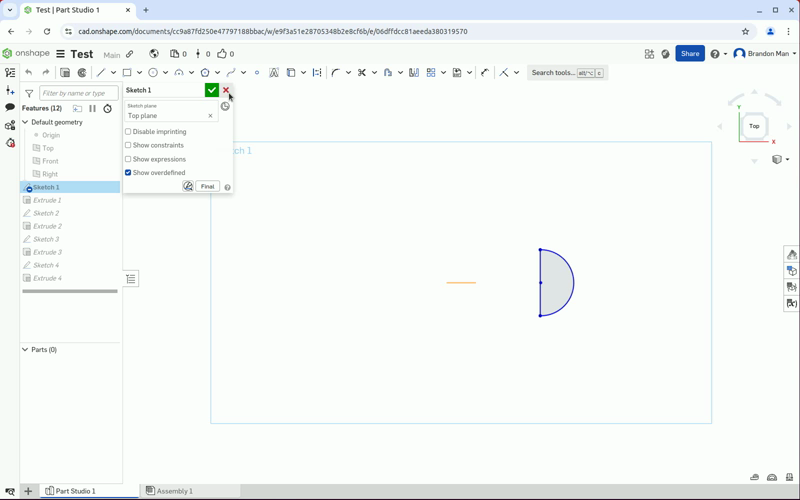
click(229, 92)
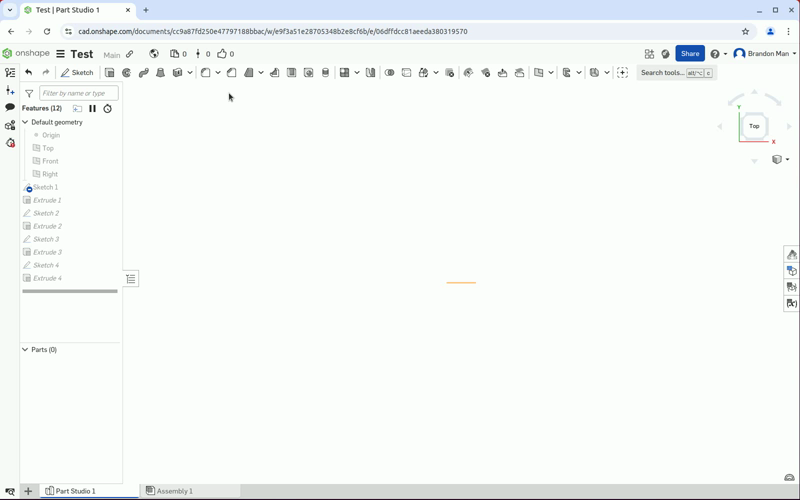
mouse_move(541, 75)
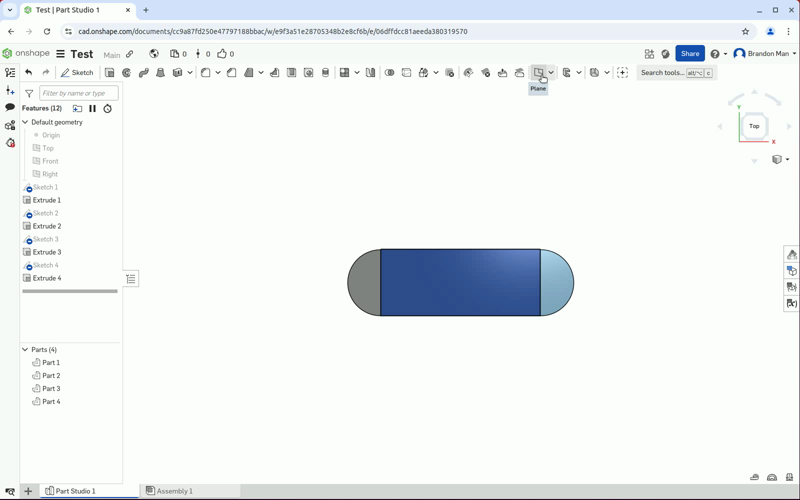
click(541, 75)
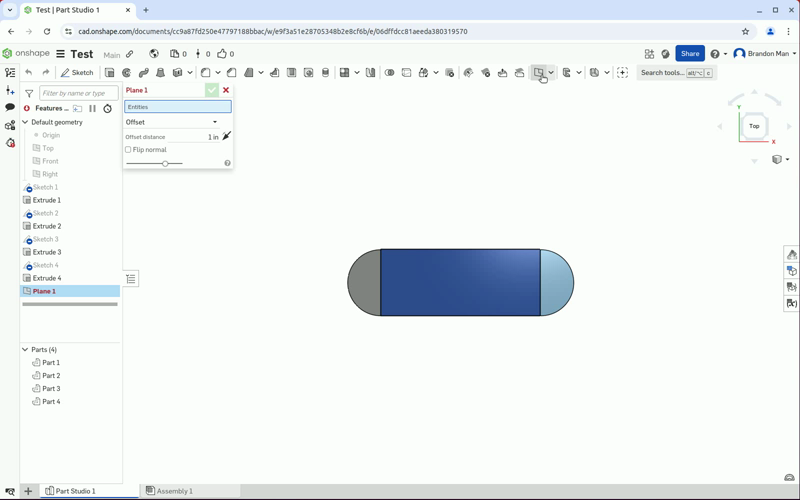
mouse_move(73, 150)
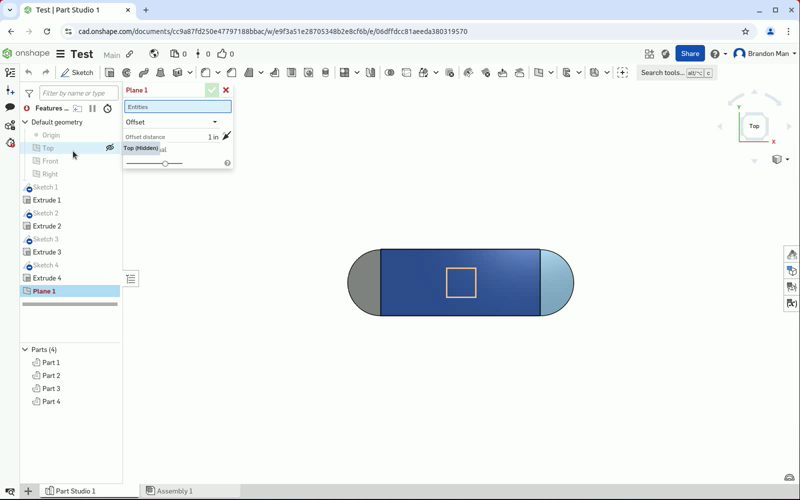
click(73, 150)
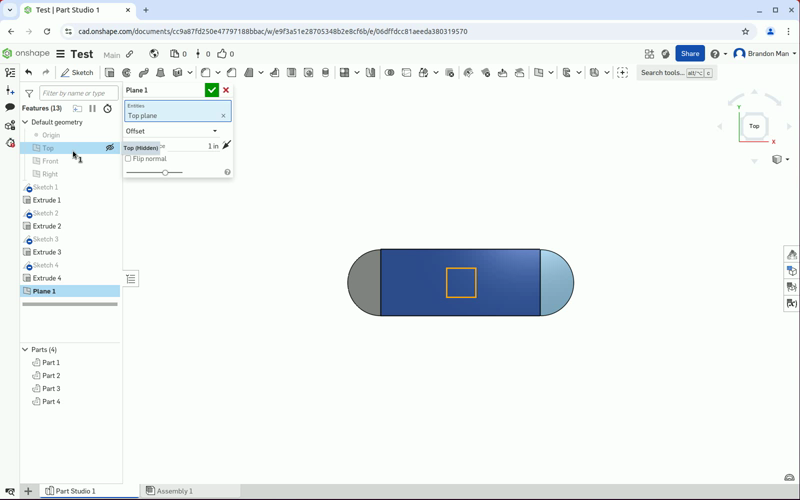
key(tab, 2)
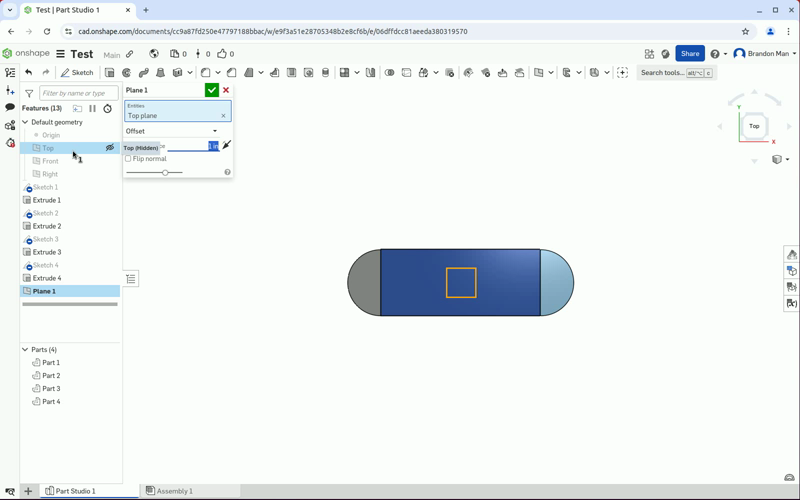
text(6.501)
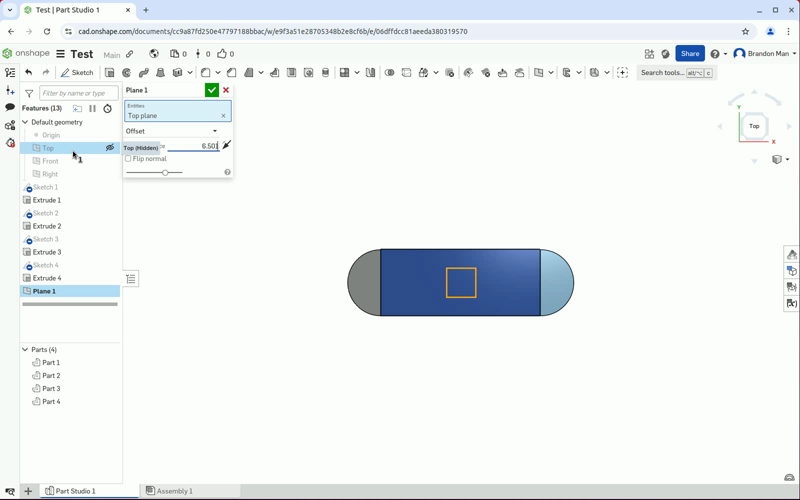
key(enter, 2)
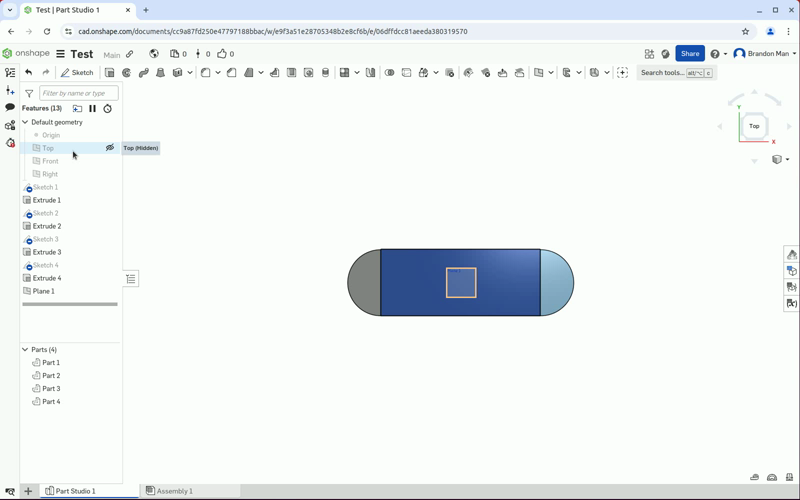
key(shift+s)
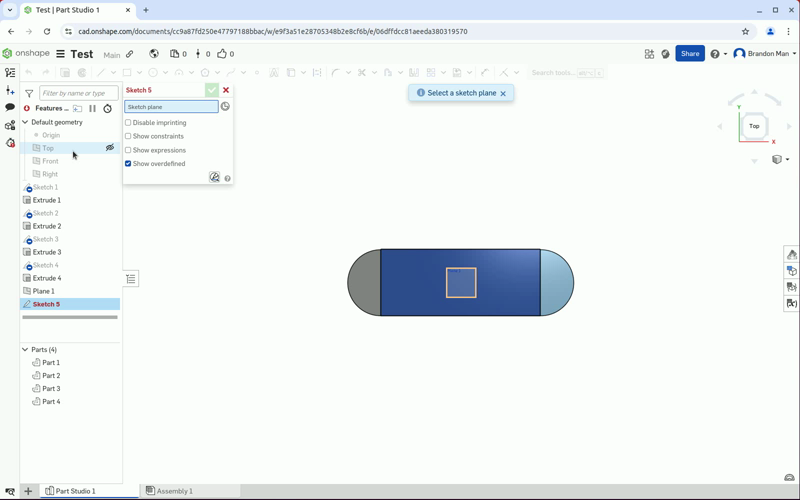
mouse_move(73, 293)
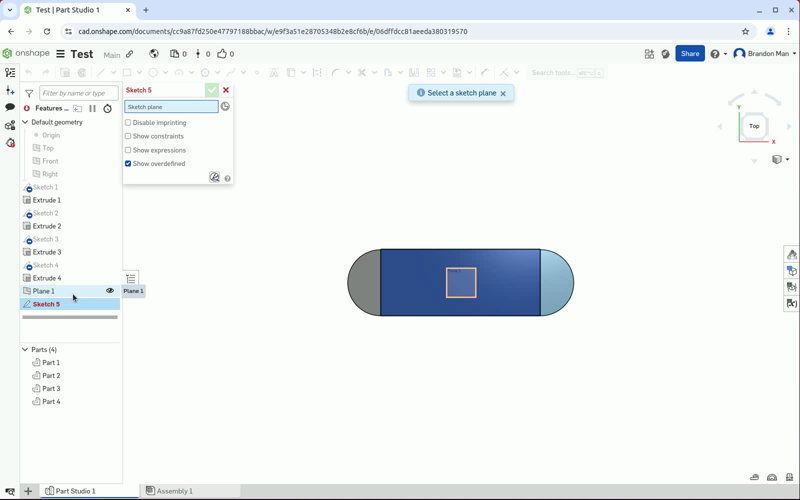
click(73, 293)
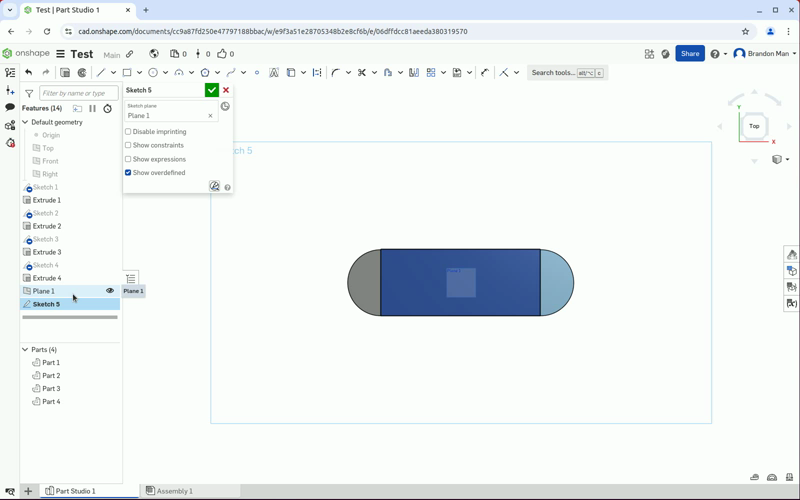
mouse_move(73, 352)
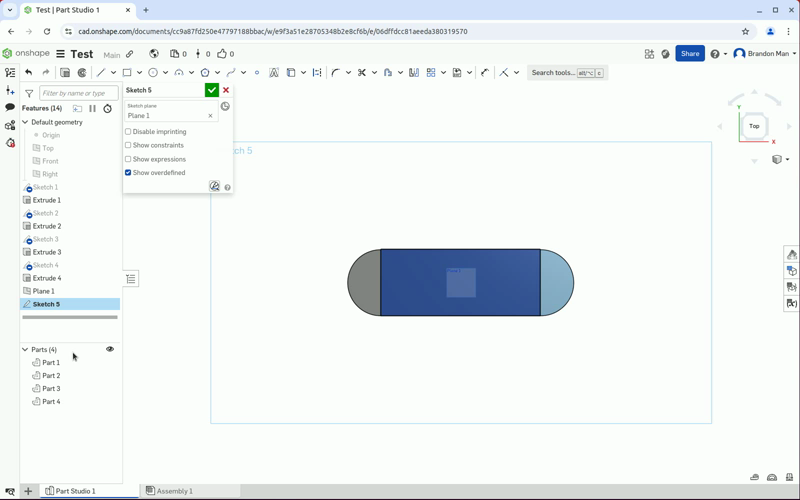
key(y)
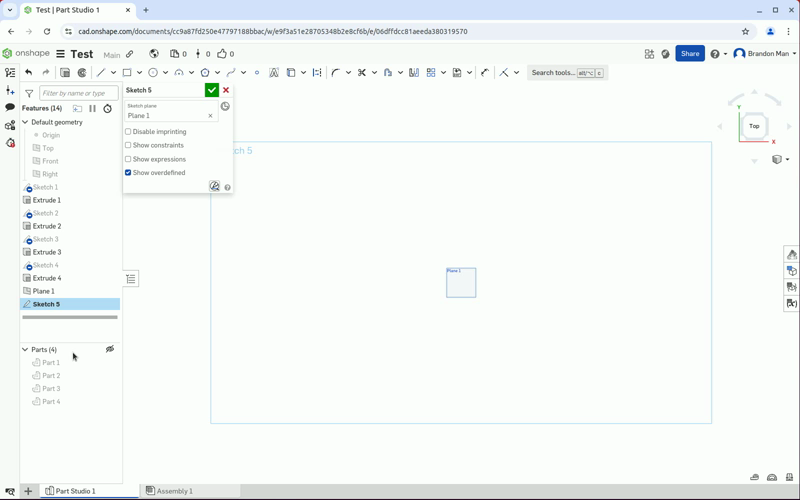
key(c)
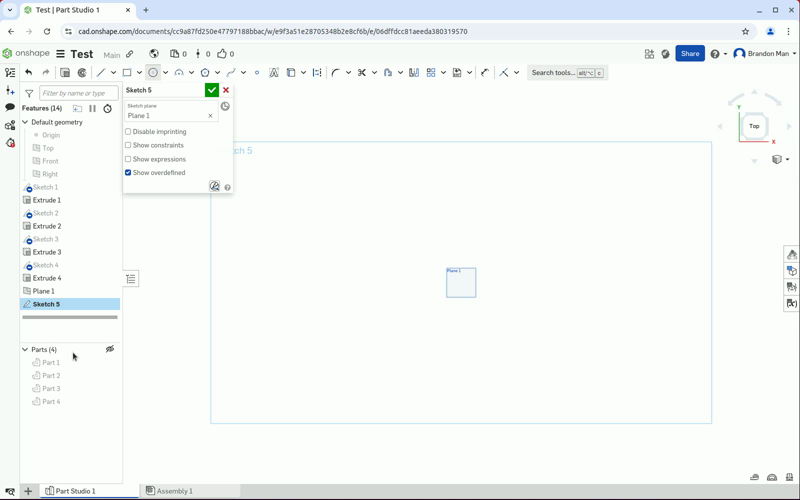
key_down(shift)
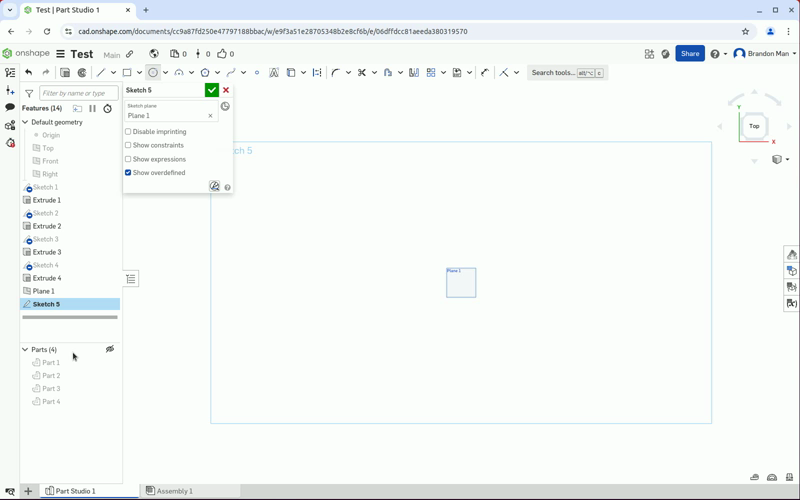
mouse_move(540, 282)
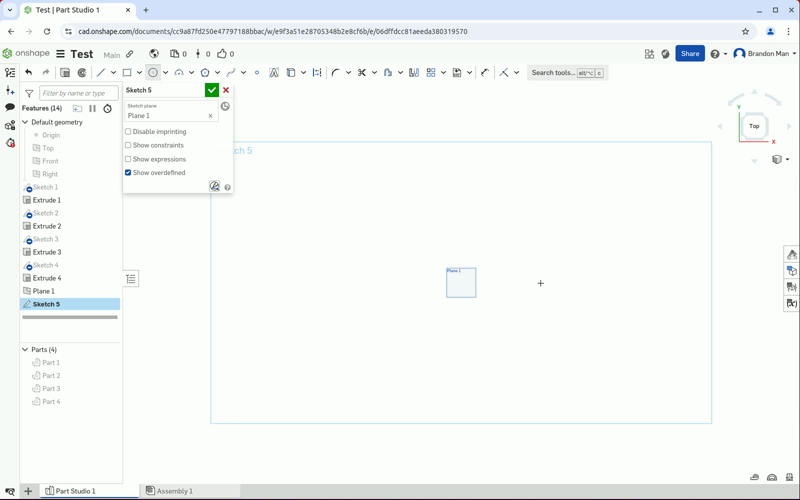
click(540, 282)
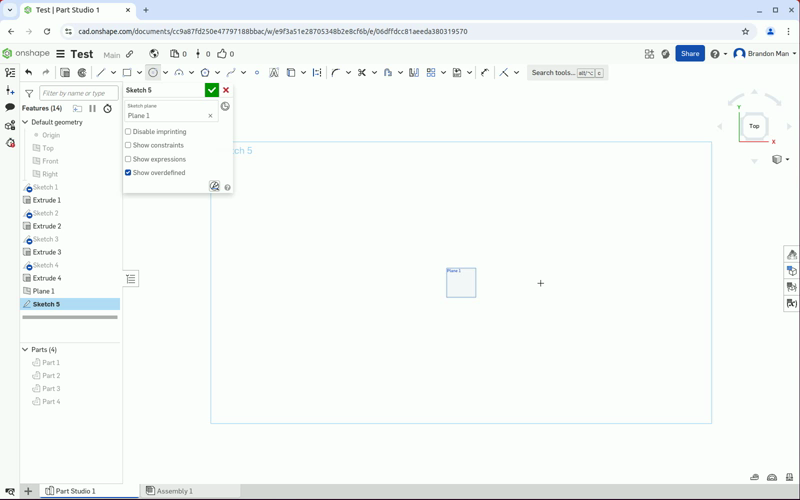
key_up(shift)
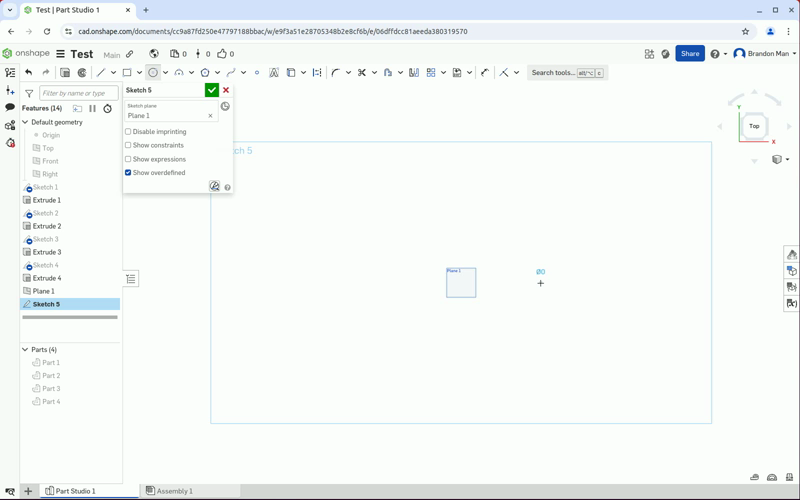
mouse_move(555, 282)
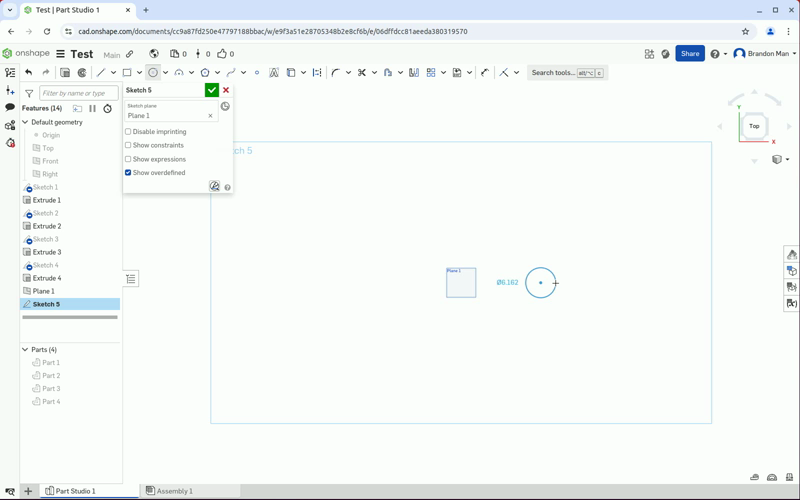
click(555, 282)
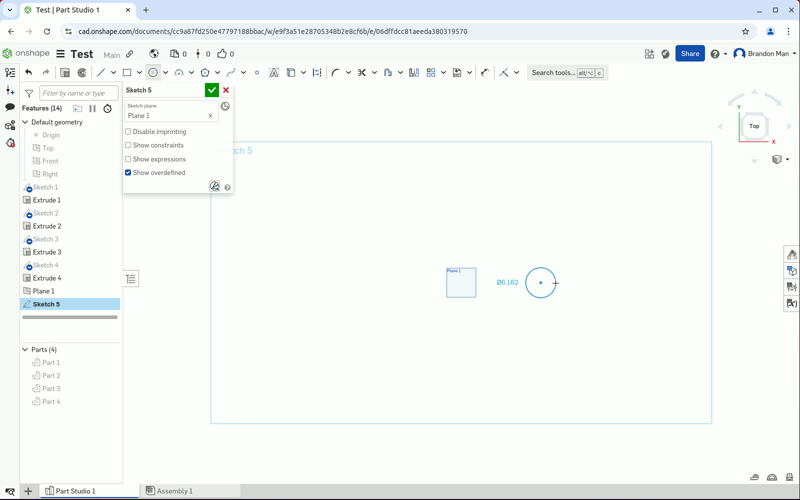
key(esc)
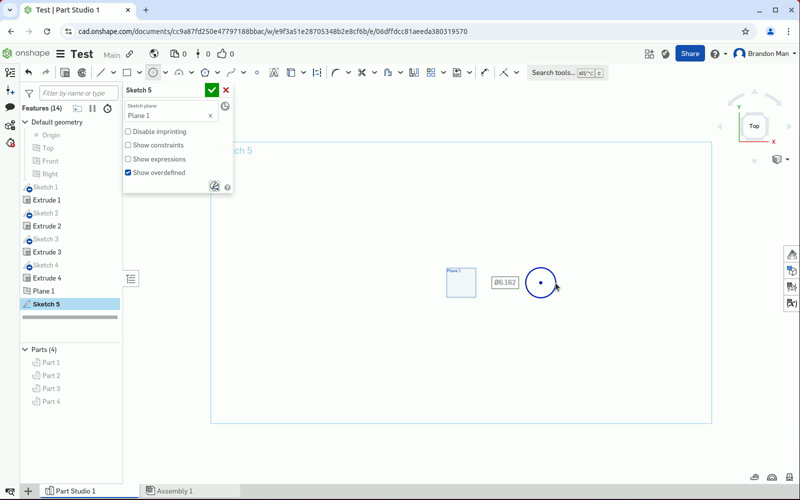
mouse_move(530, 277)
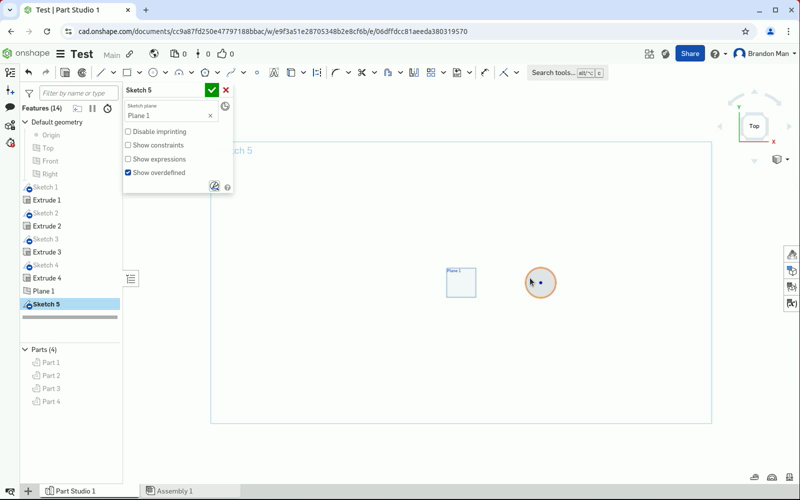
scroll(6)
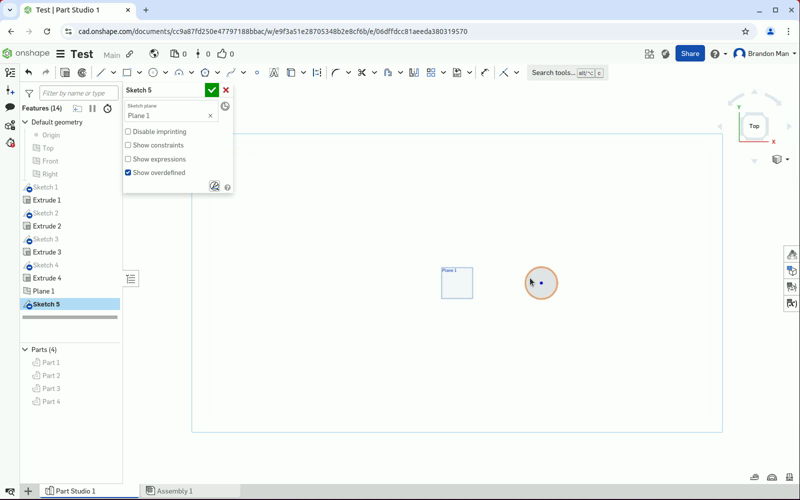
scroll(6)
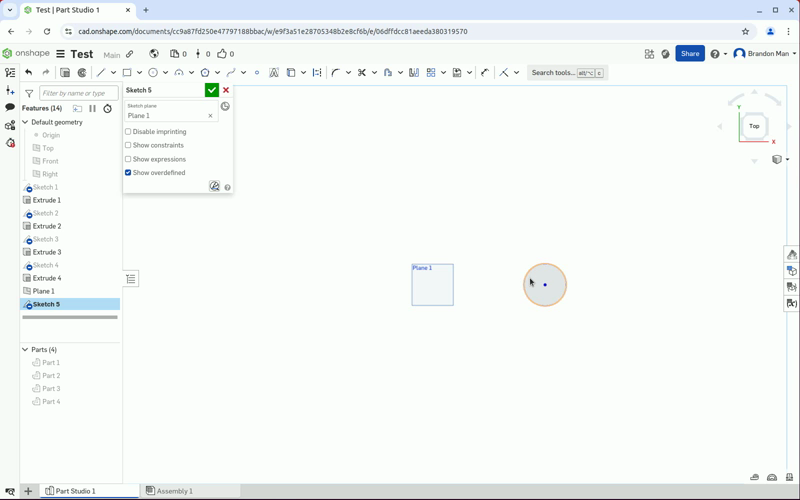
scroll(6)
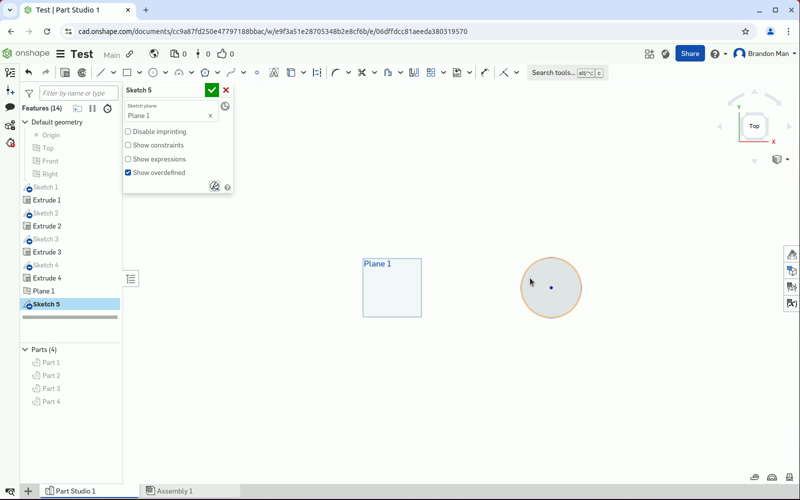
scroll(6)
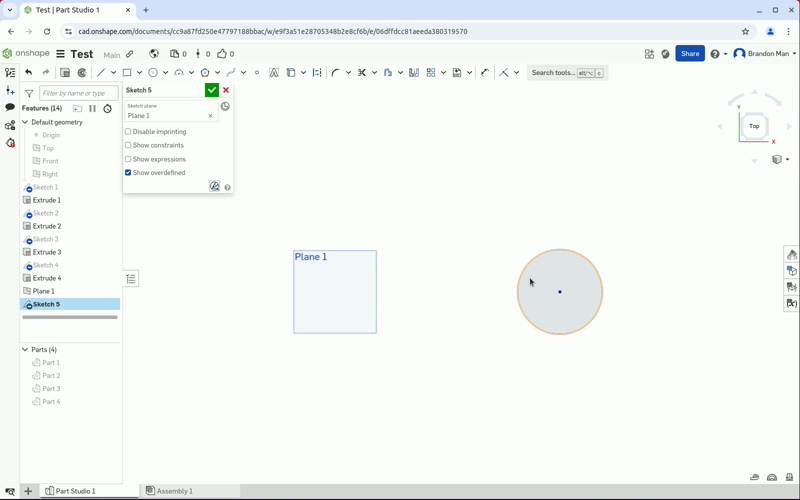
scroll(6)
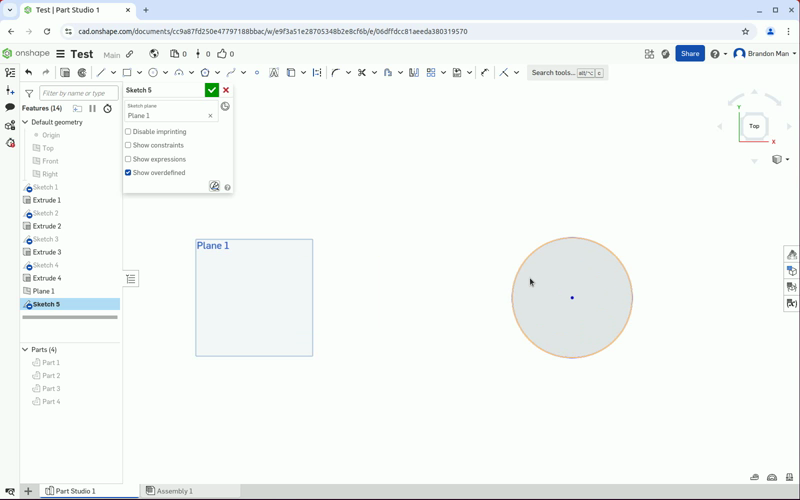
scroll(6)
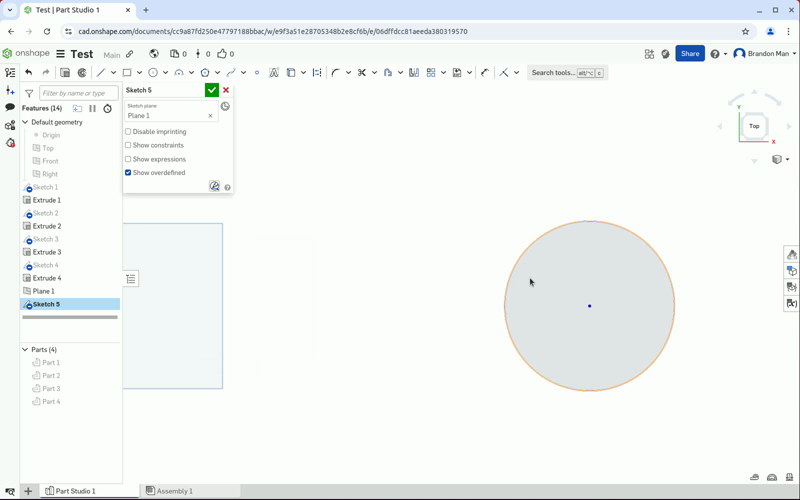
scroll(6)
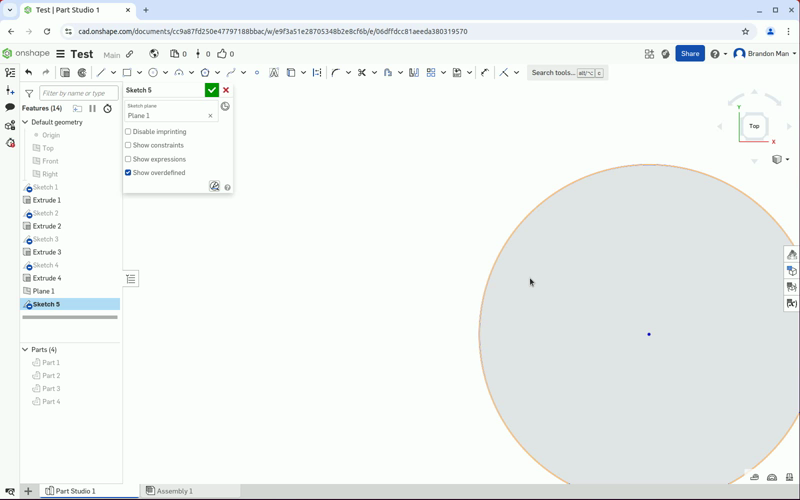
click(530, 277)
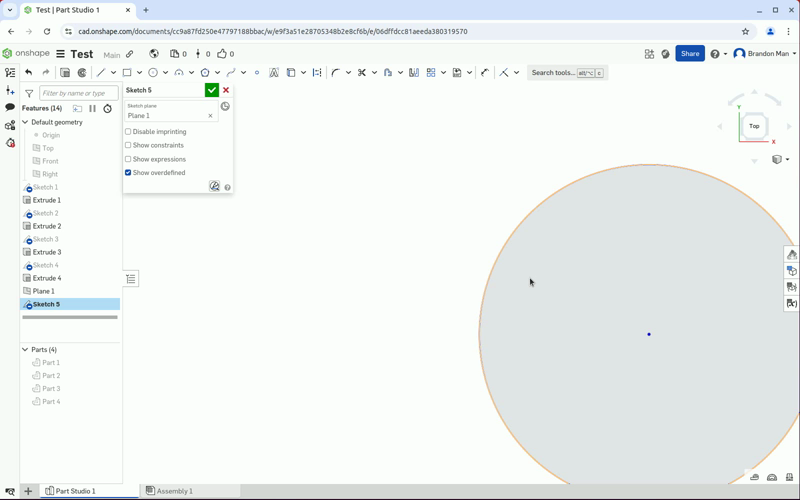
scroll(-6)
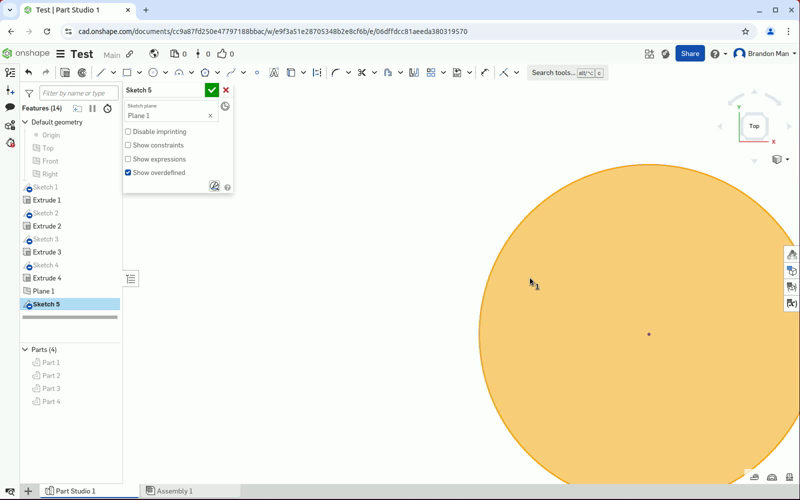
scroll(-6)
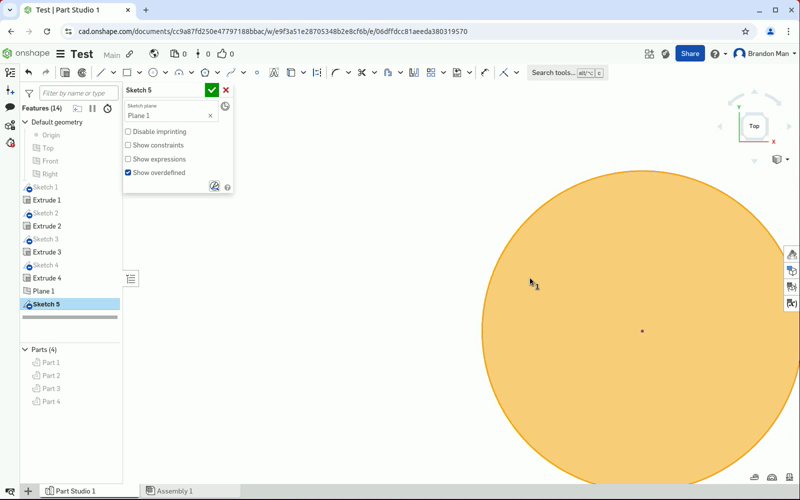
scroll(-6)
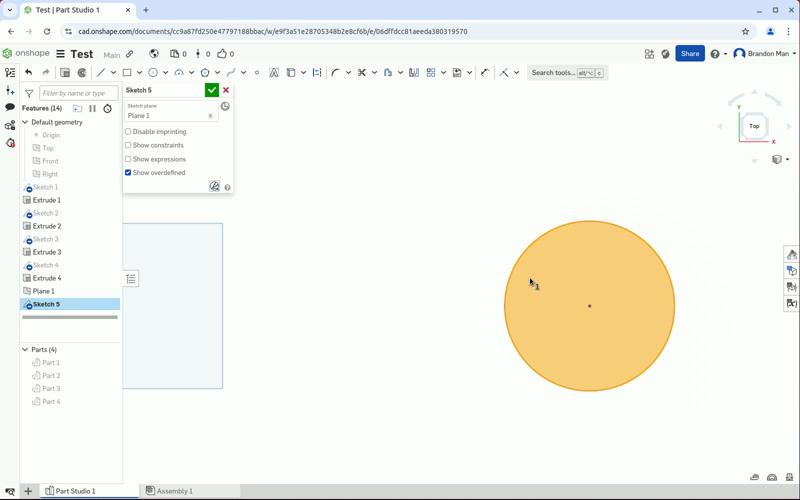
scroll(-6)
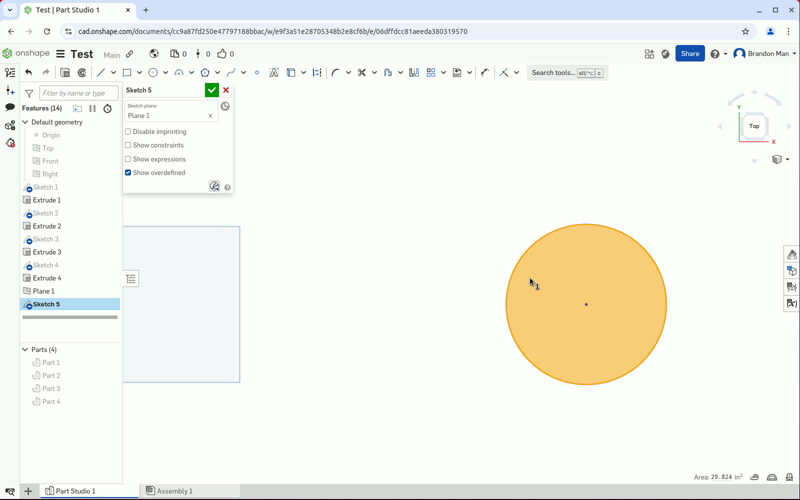
scroll(-6)
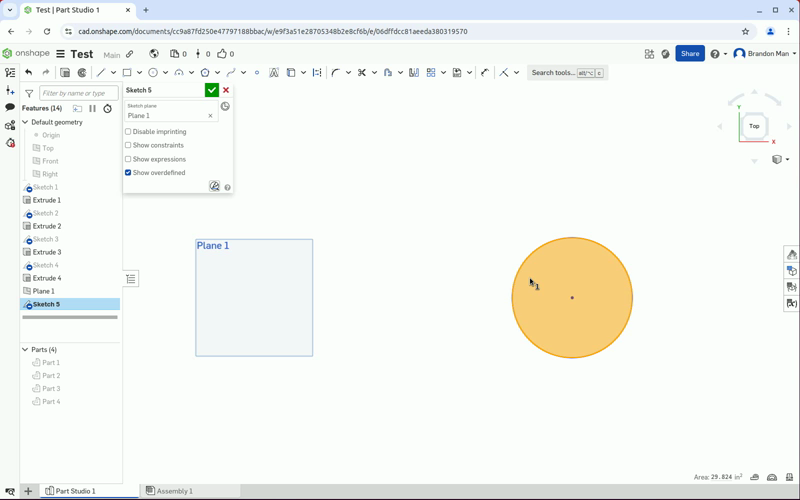
scroll(-6)
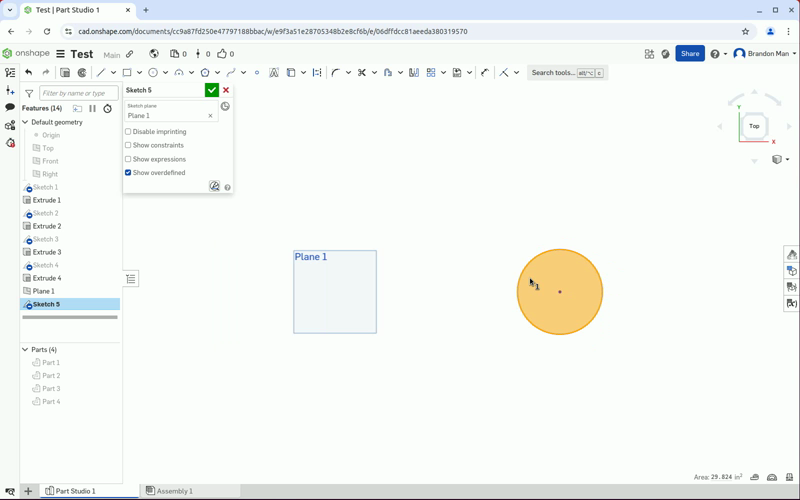
scroll(-6)
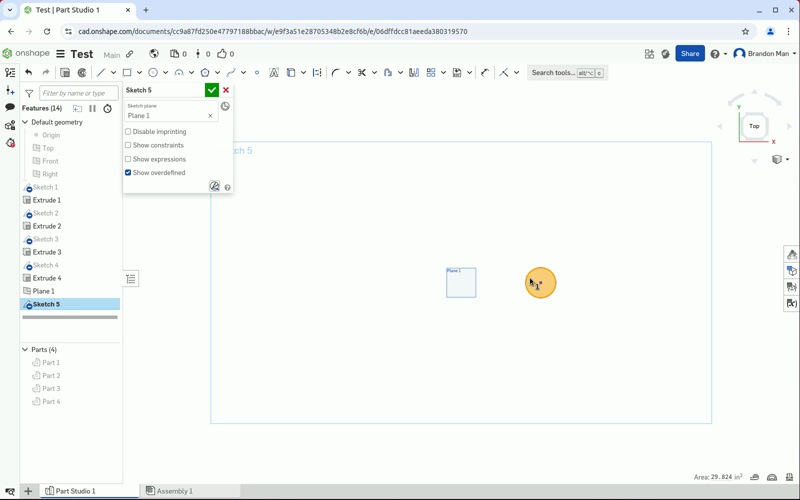
mouse_move(73, 352)
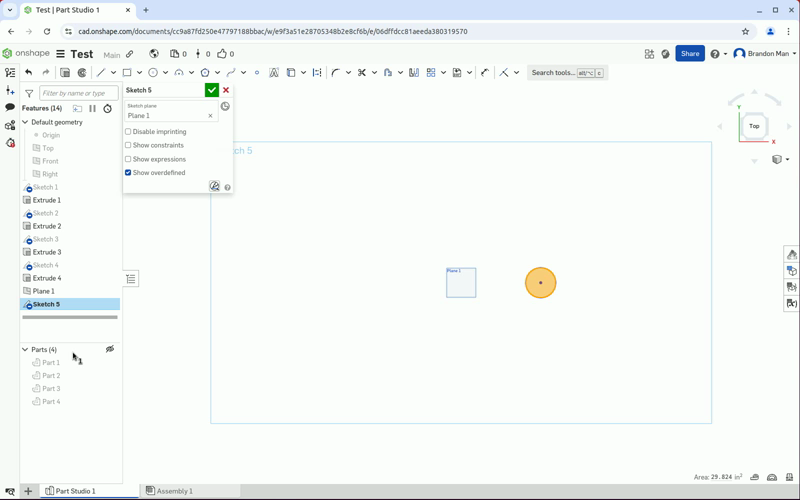
key(shift+y)
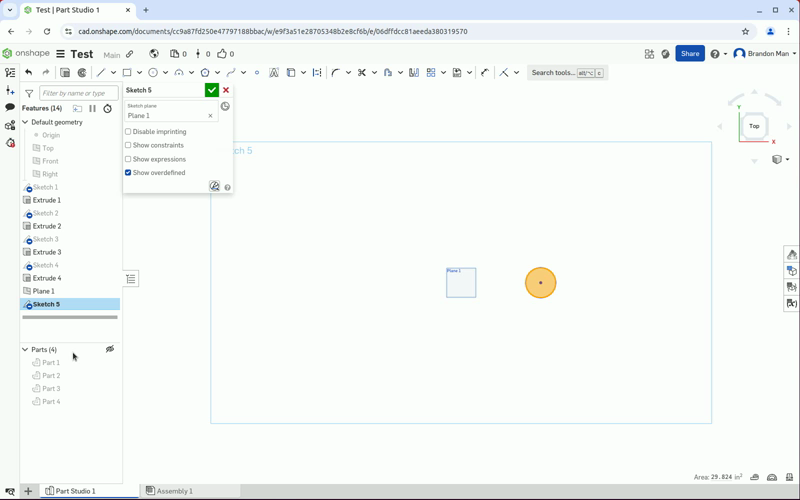
key(shift+e)
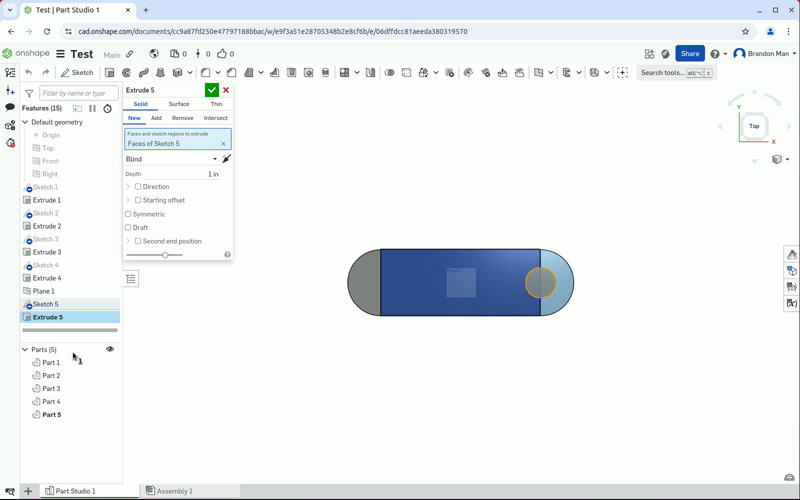
mouse_move(143, 106)
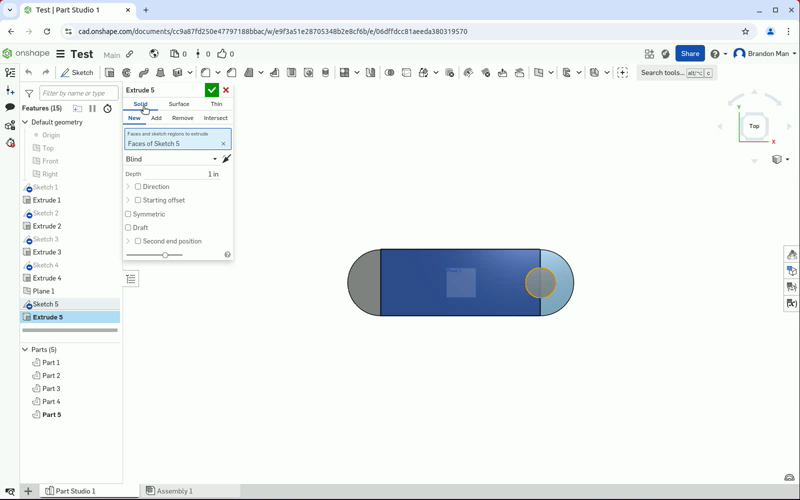
click(143, 106)
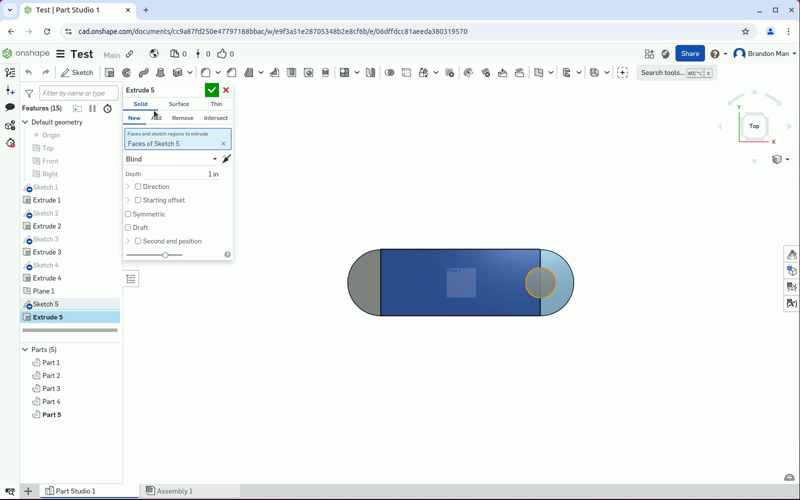
mouse_move(186, 120)
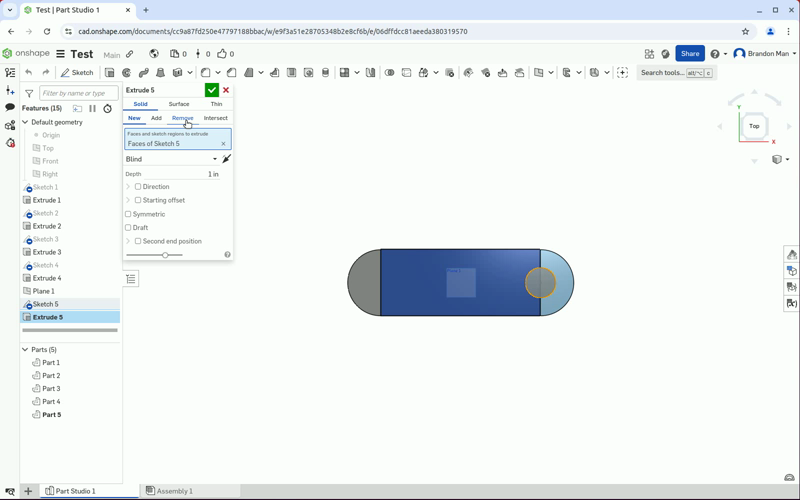
click(186, 120)
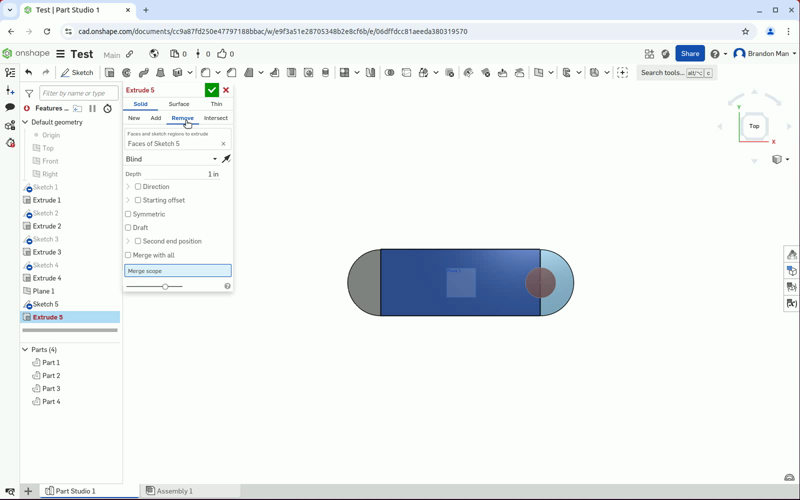
key(tab, 4)
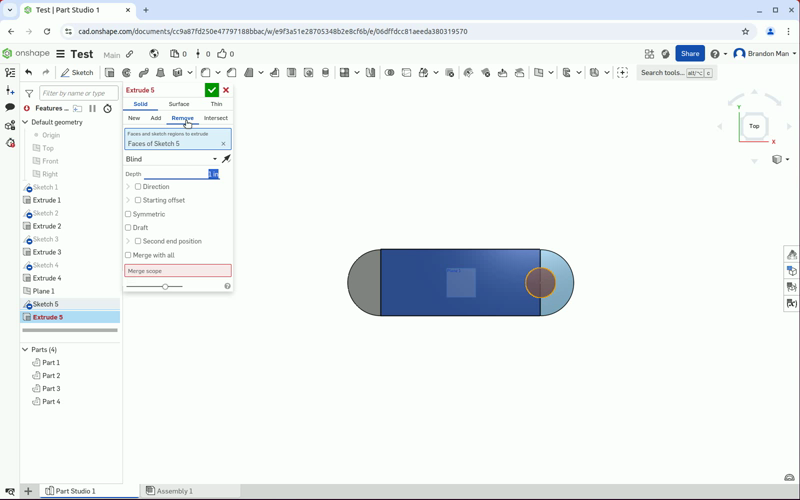
text(12.758)
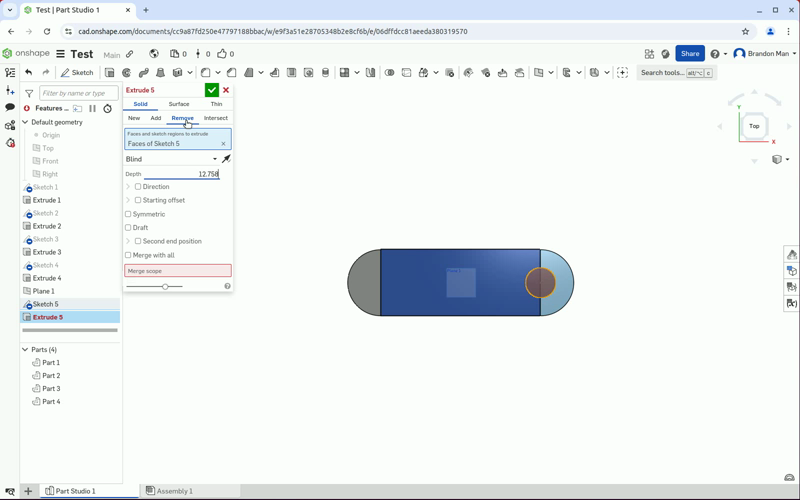
key(tab, 6)
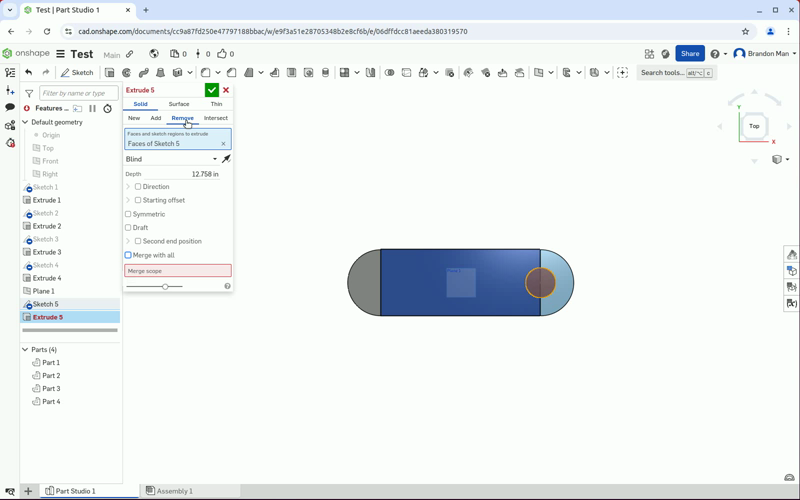
key(space)
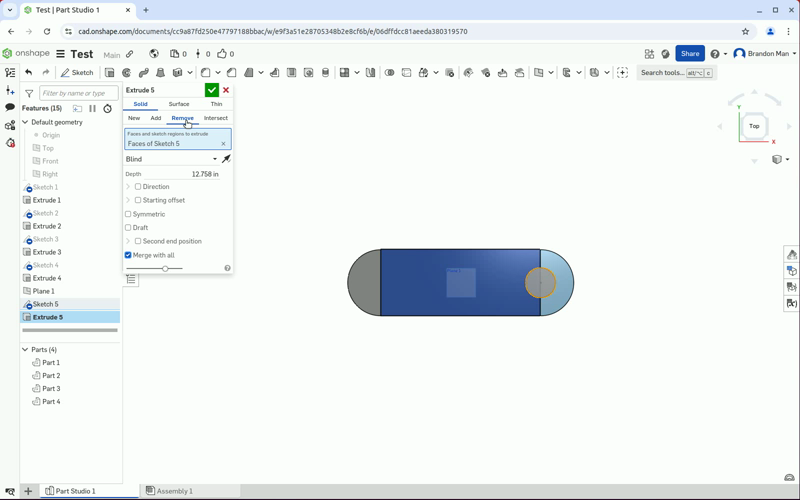
key(enter)
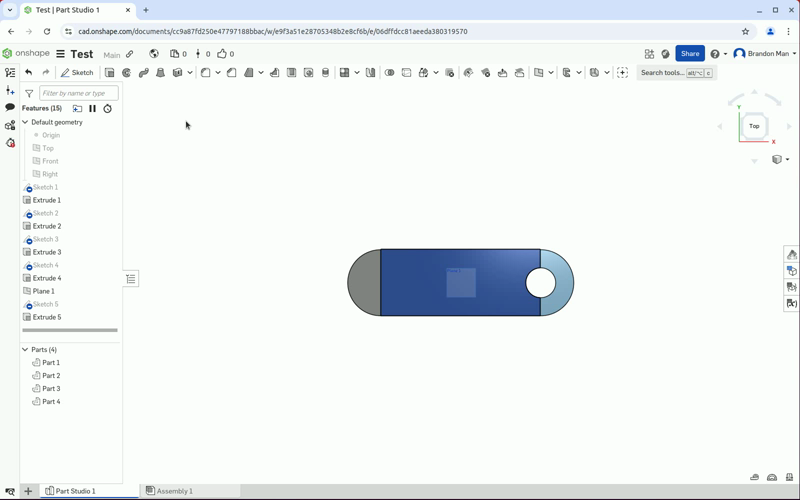
key(shift+h)
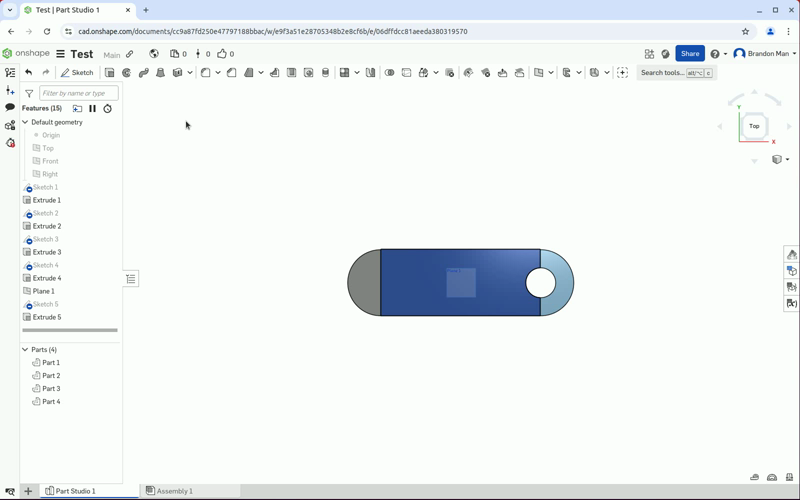
key(shift+h)
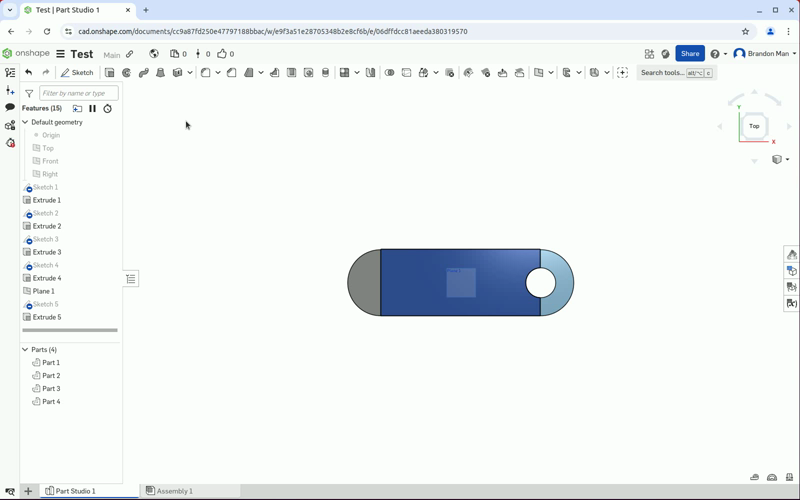
mouse_move(73, 189)
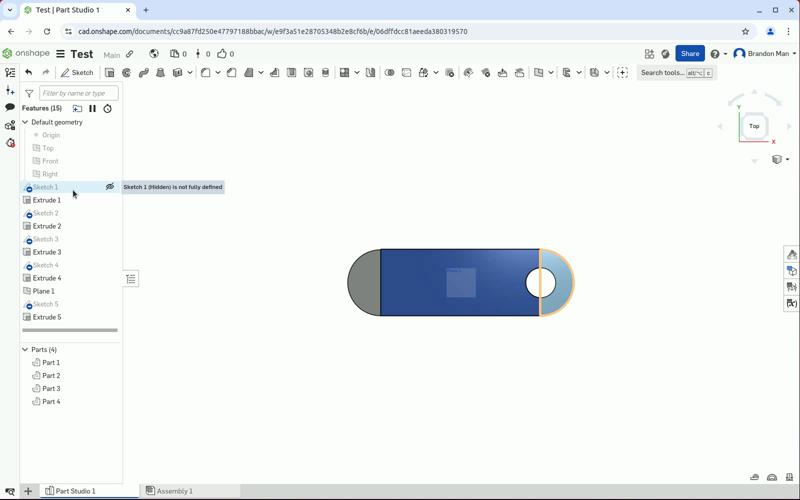
click(73, 189)
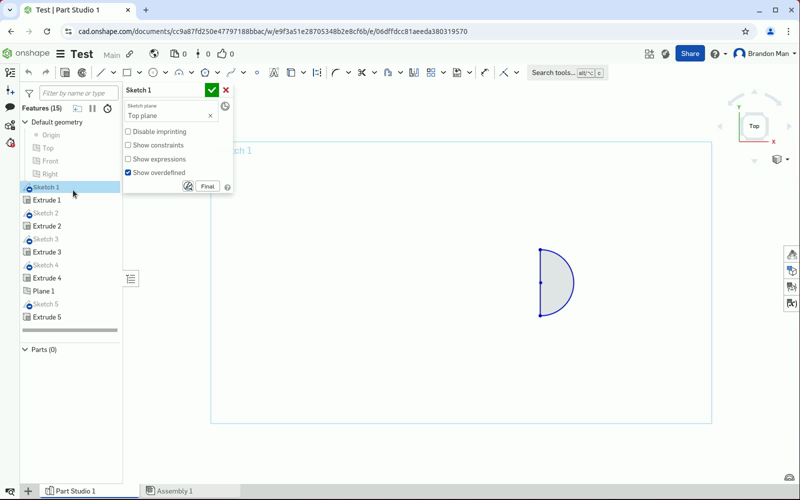
mouse_move(229, 92)
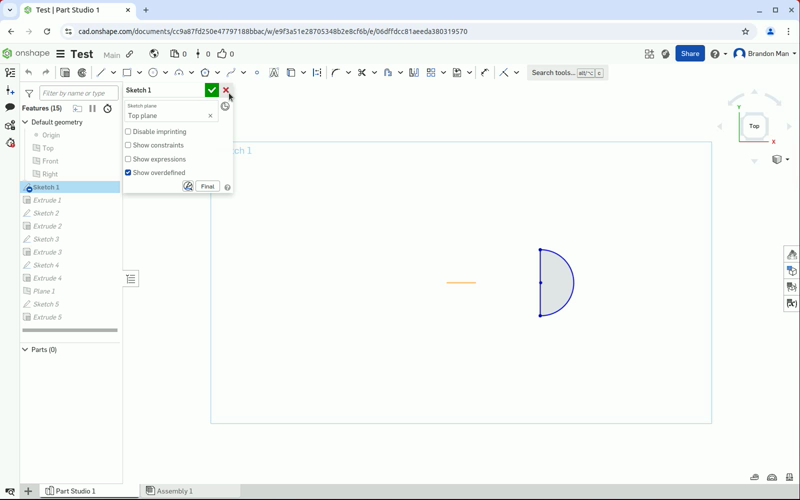
click(229, 92)
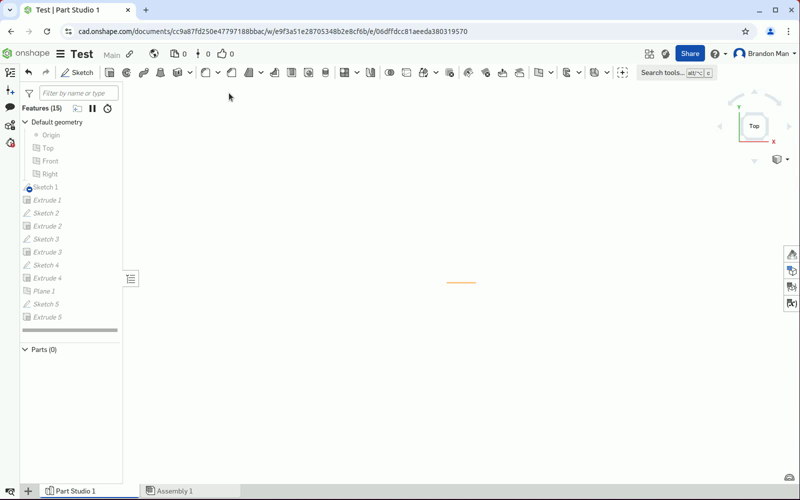
key(shift+s)
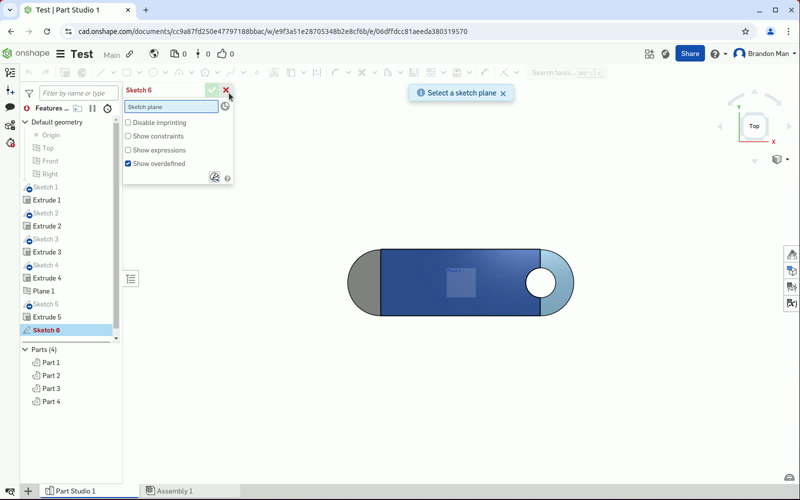
mouse_move(69, 293)
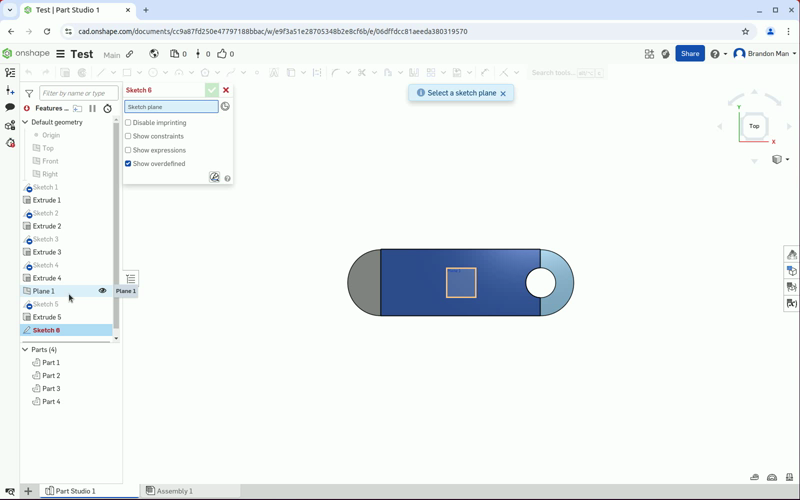
click(69, 293)
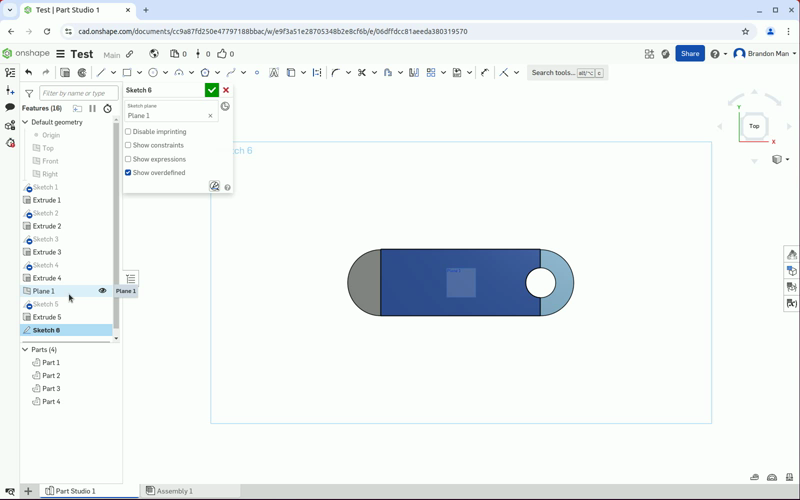
mouse_move(73, 352)
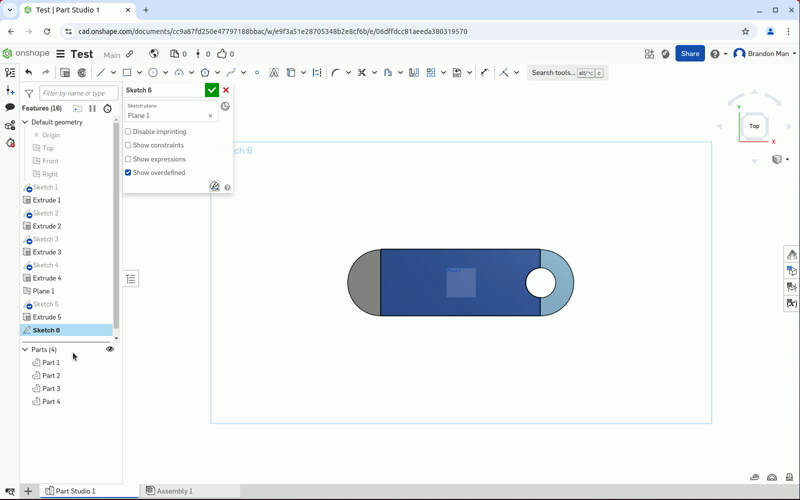
key(y)
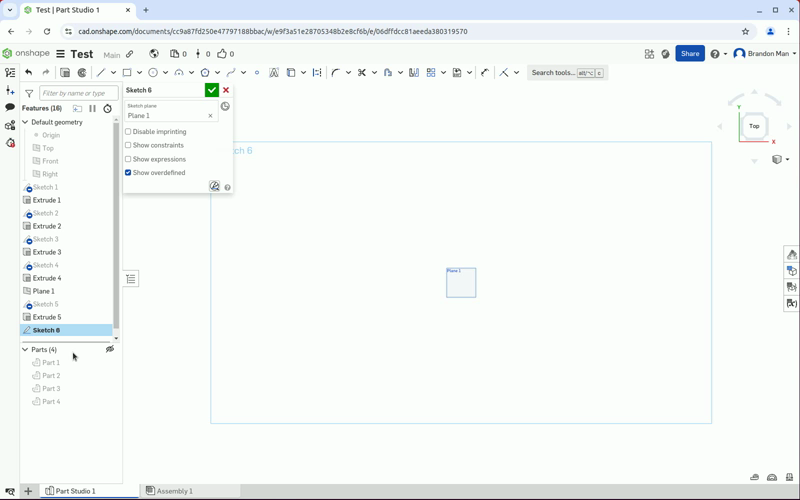
key(c)
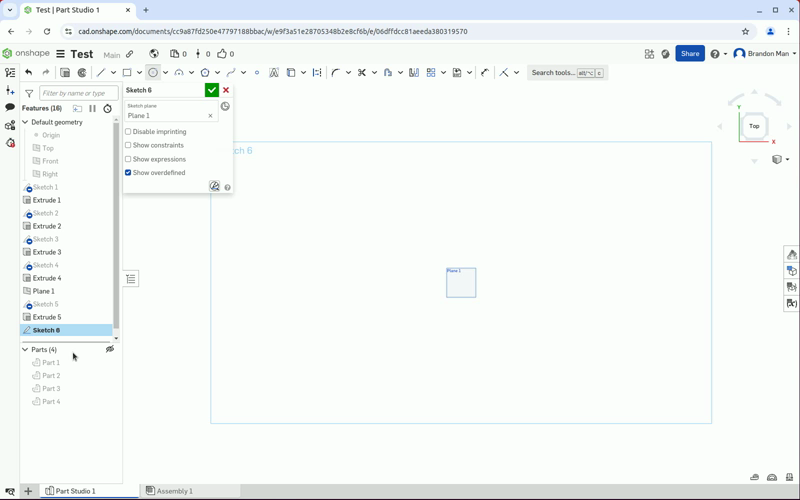
key_down(shift)
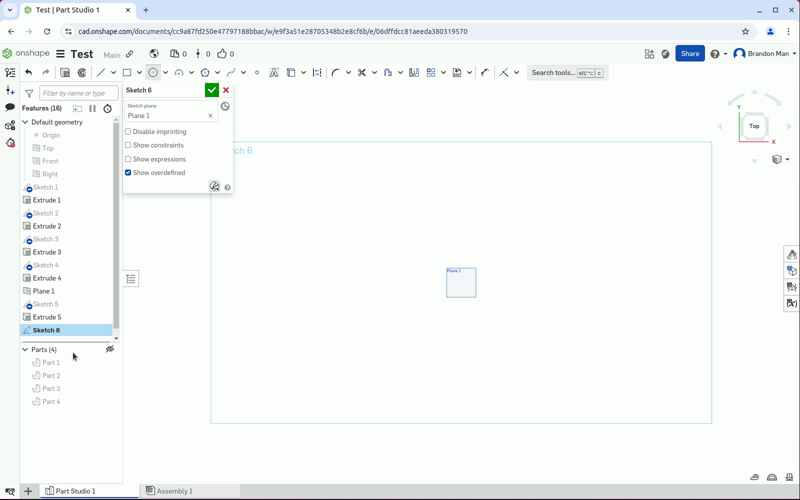
mouse_move(381, 282)
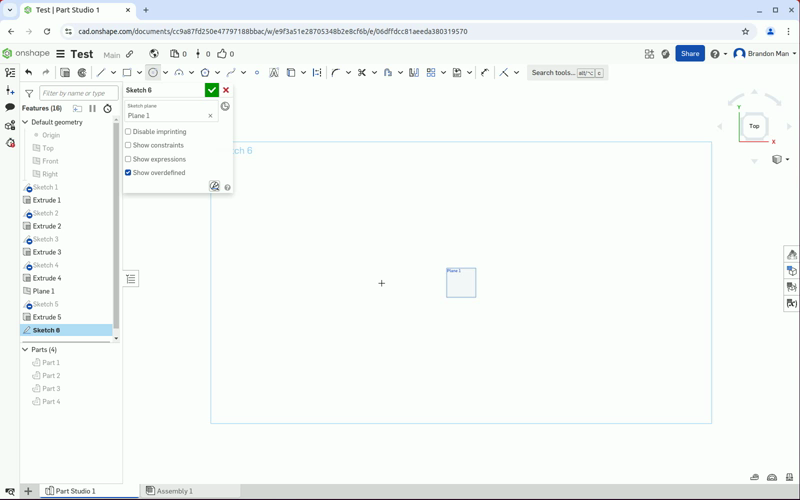
click(381, 282)
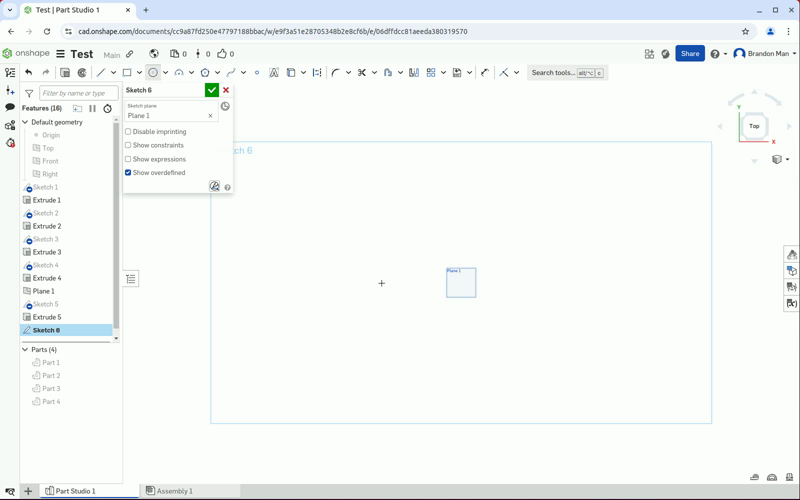
key_up(shift)
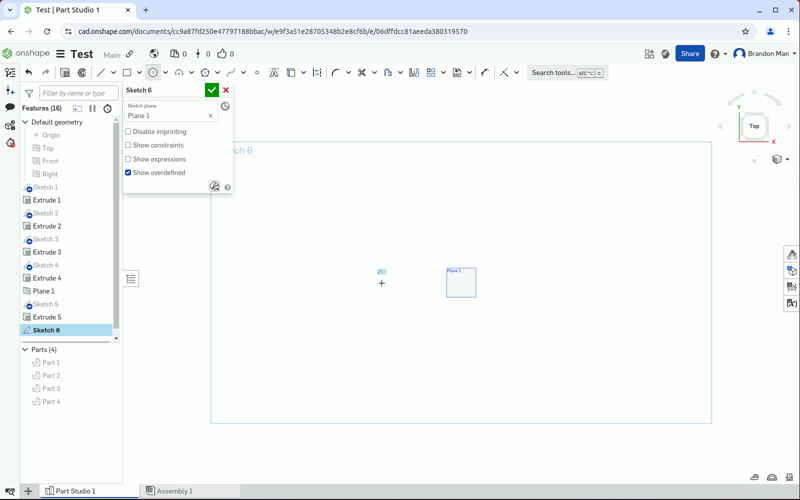
mouse_move(397, 282)
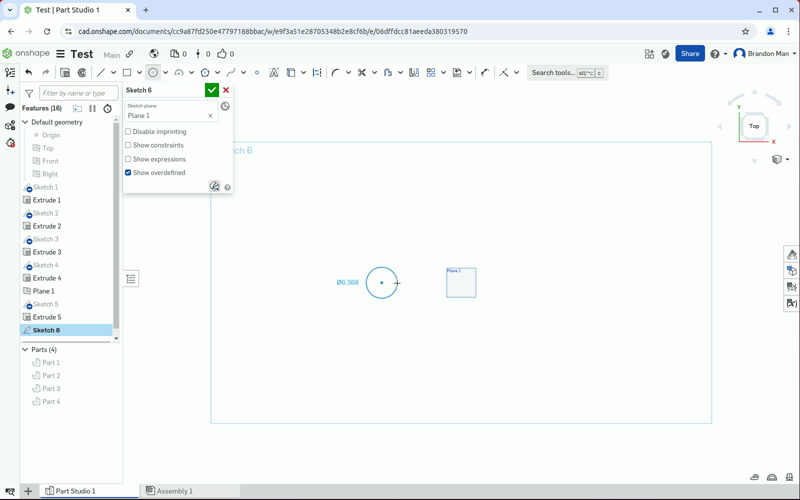
click(397, 282)
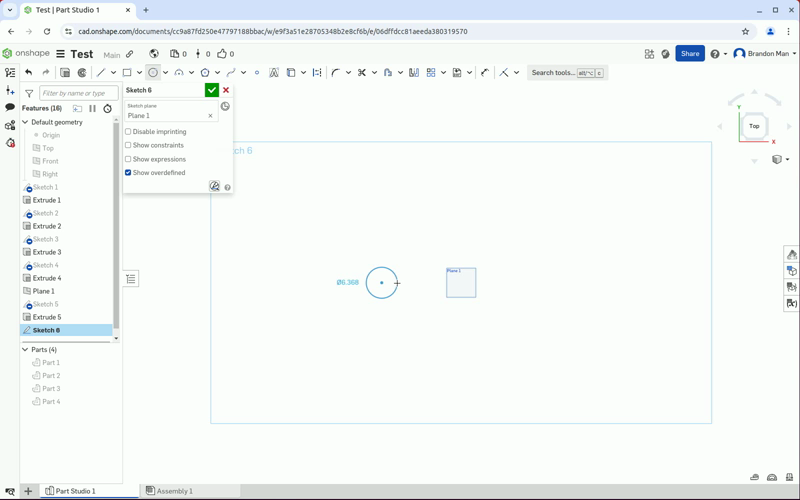
key(esc)
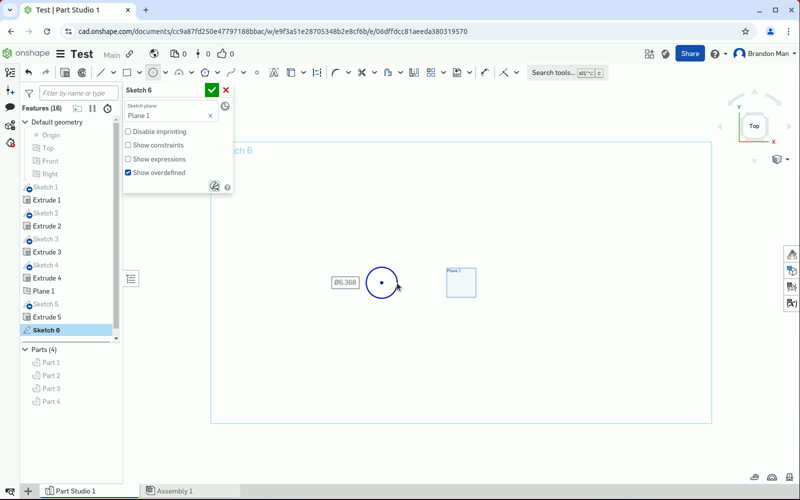
mouse_move(393, 289)
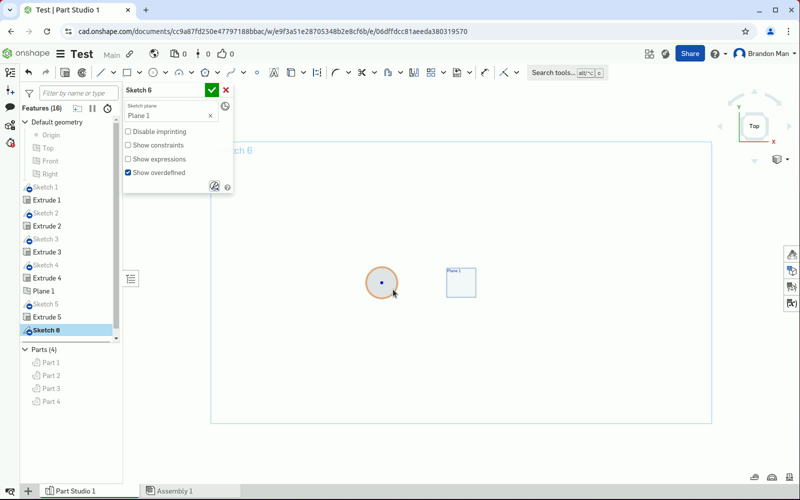
scroll(6)
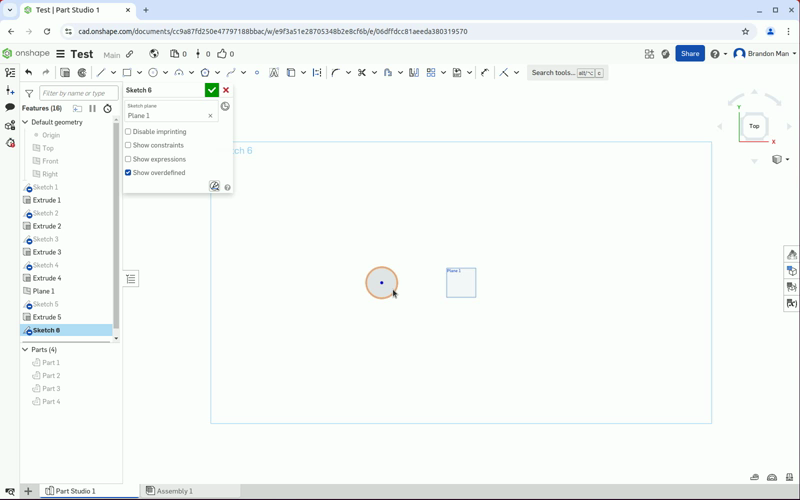
scroll(6)
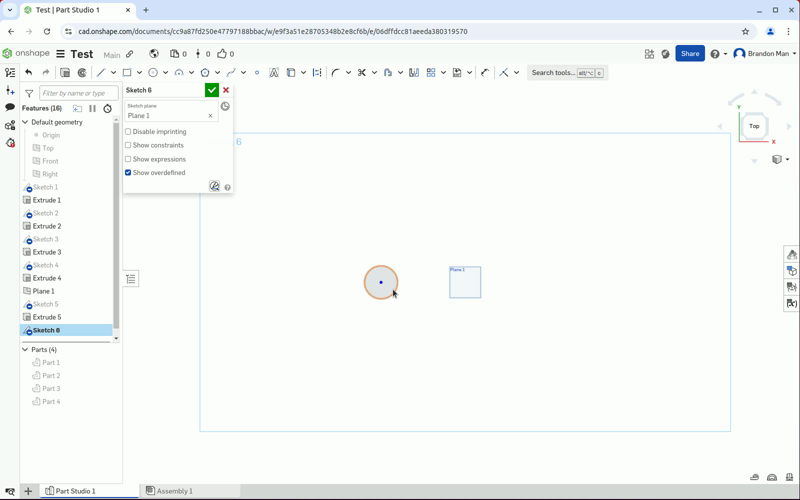
scroll(6)
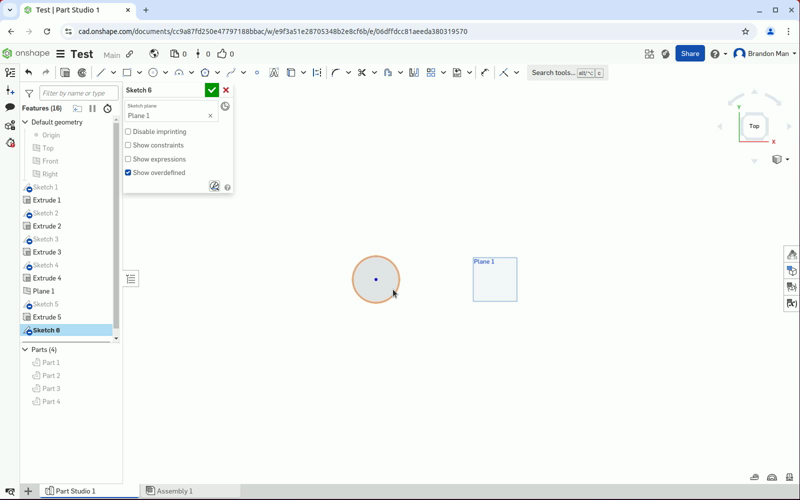
scroll(6)
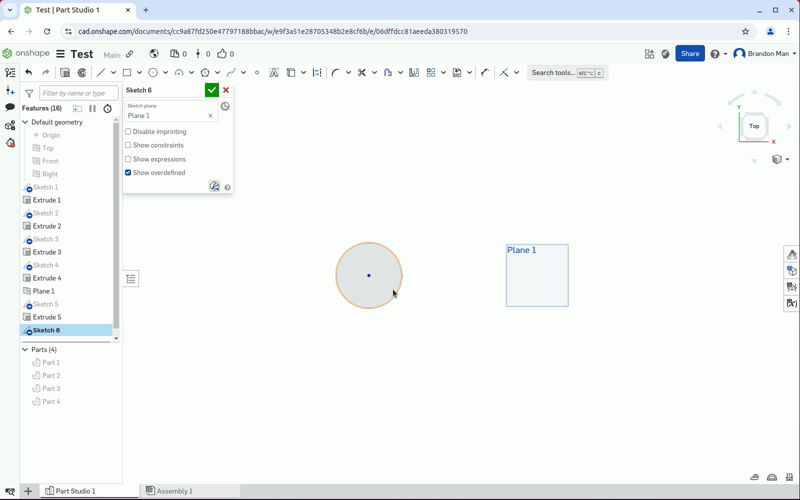
scroll(6)
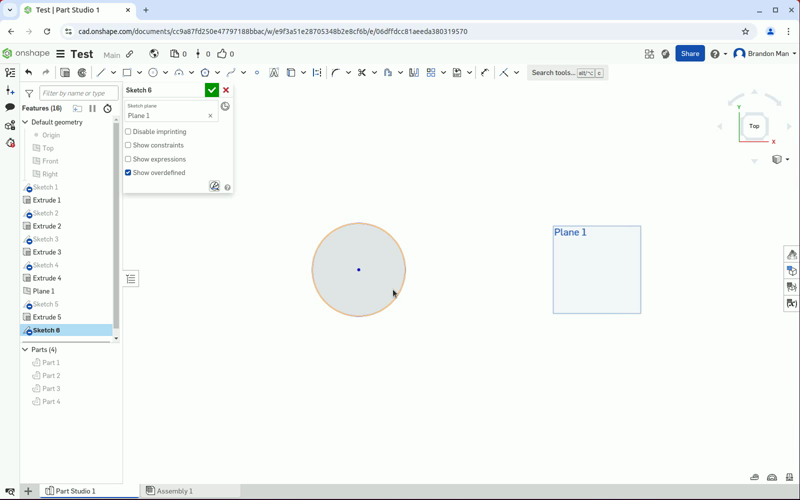
scroll(6)
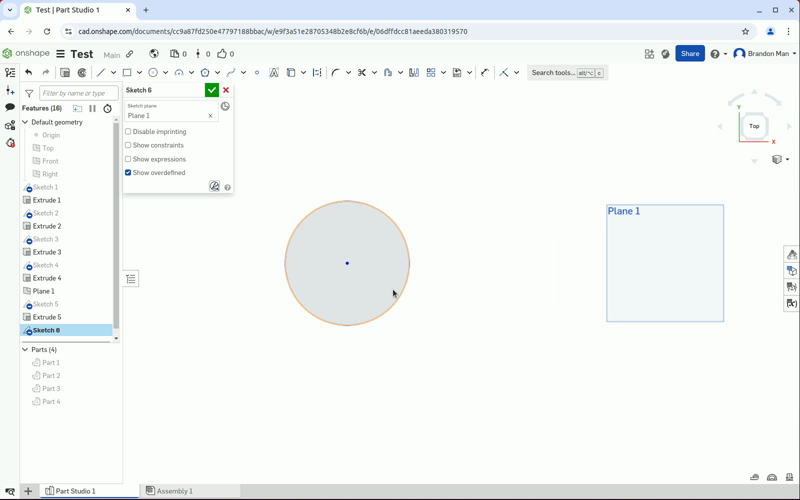
scroll(6)
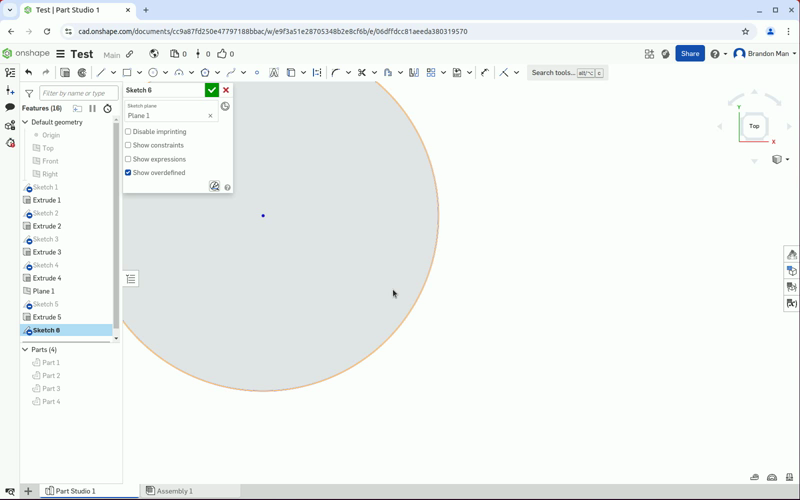
click(393, 289)
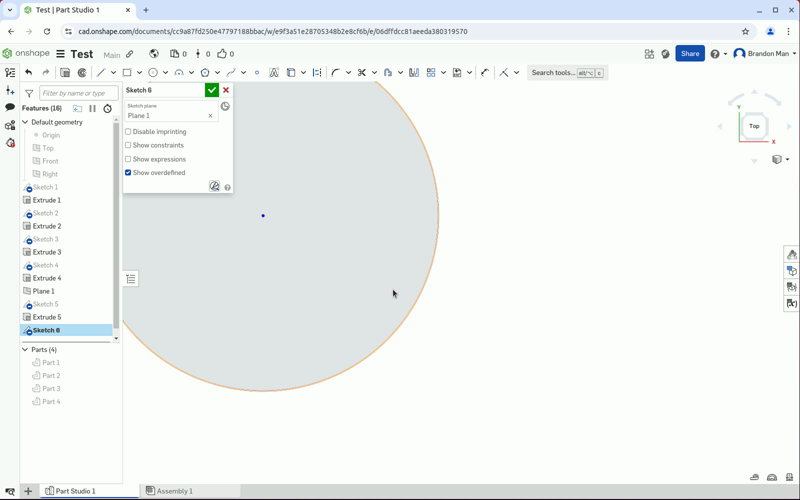
scroll(-6)
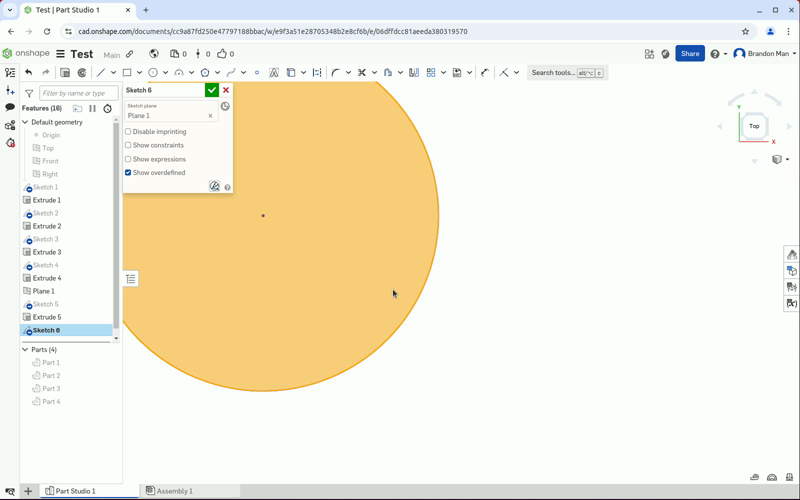
scroll(-6)
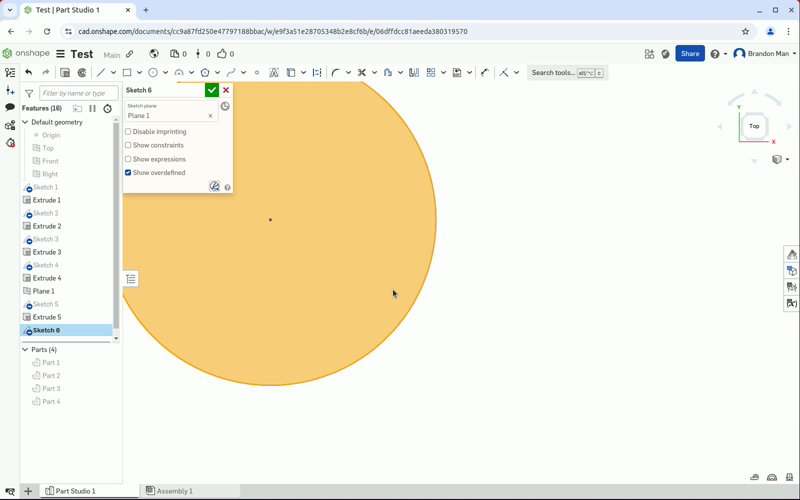
scroll(-6)
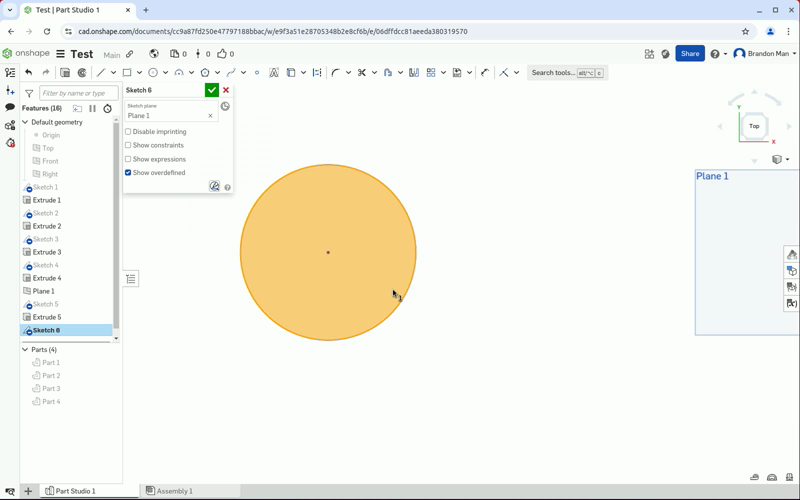
scroll(-6)
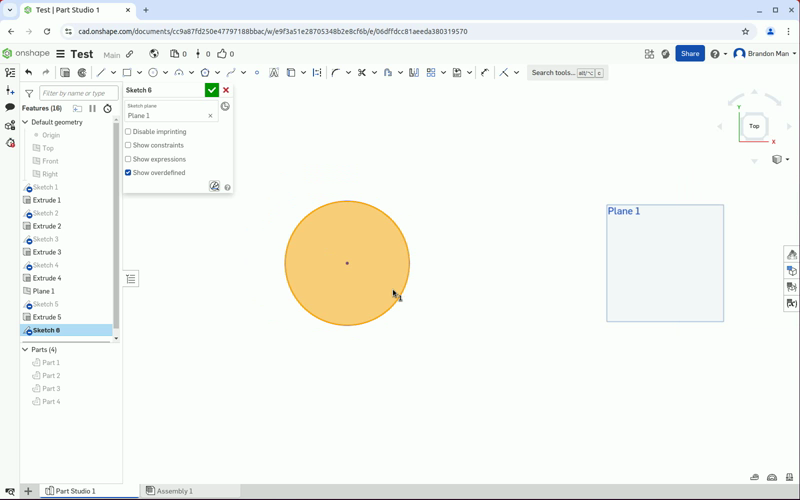
scroll(-6)
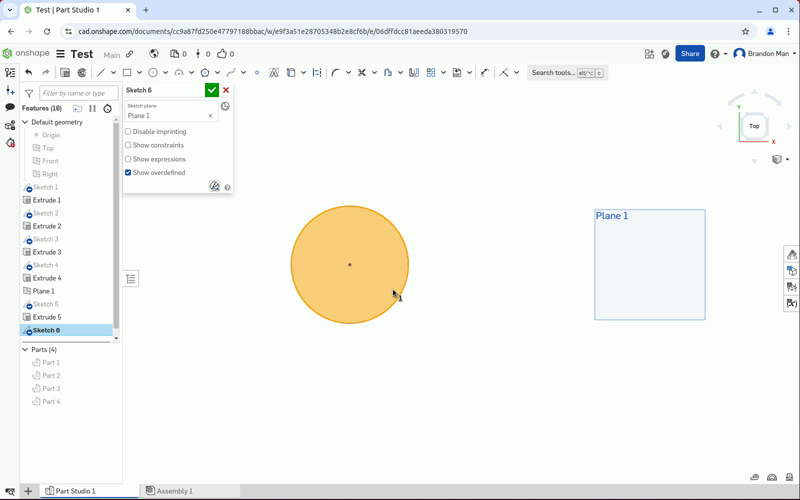
scroll(-6)
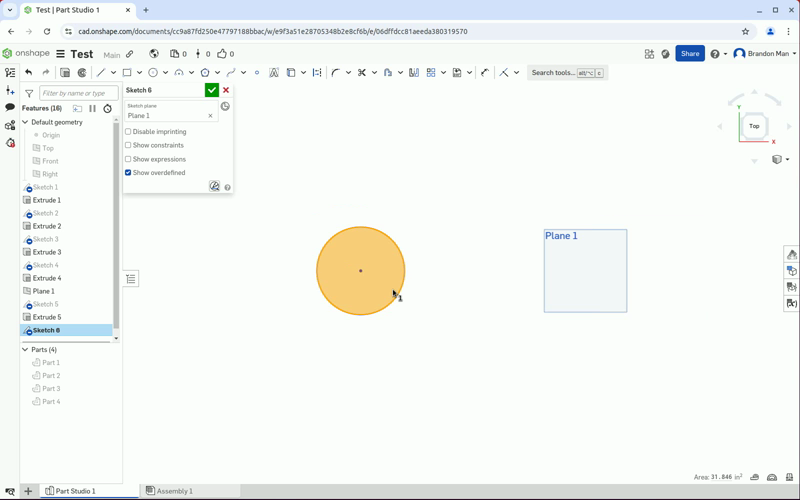
scroll(-6)
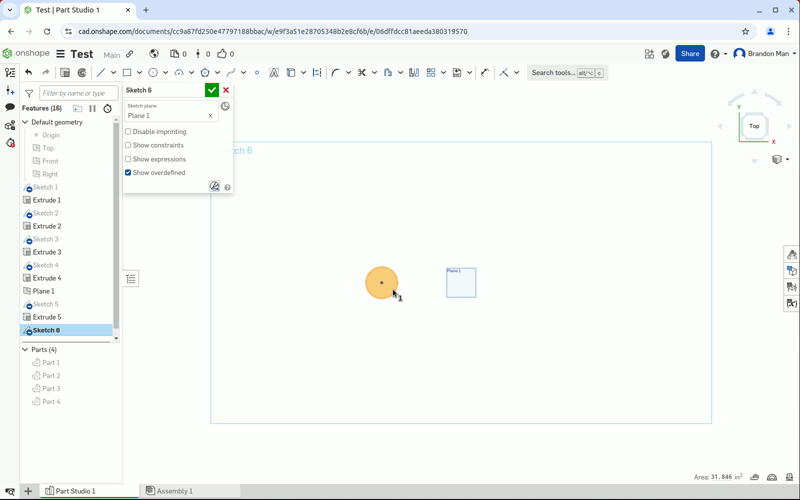
mouse_move(73, 352)
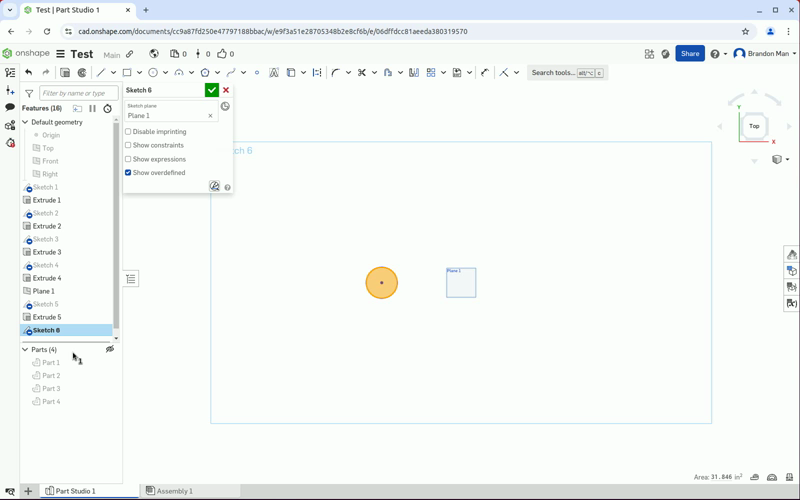
key(shift+y)
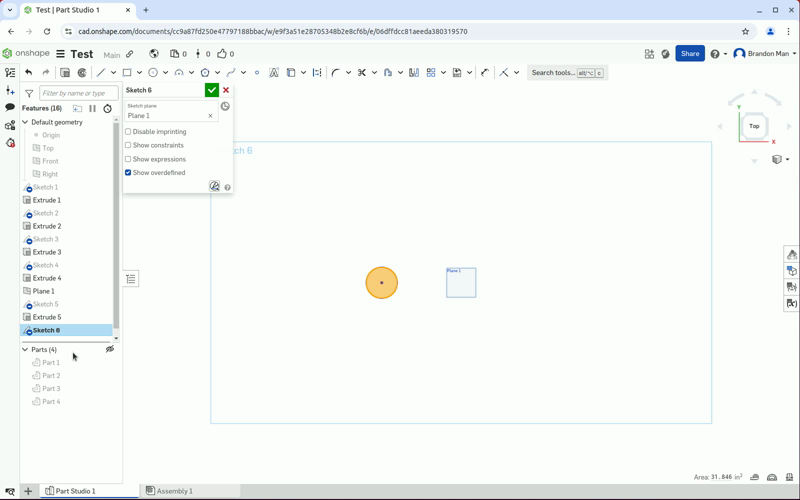
key(shift+e)
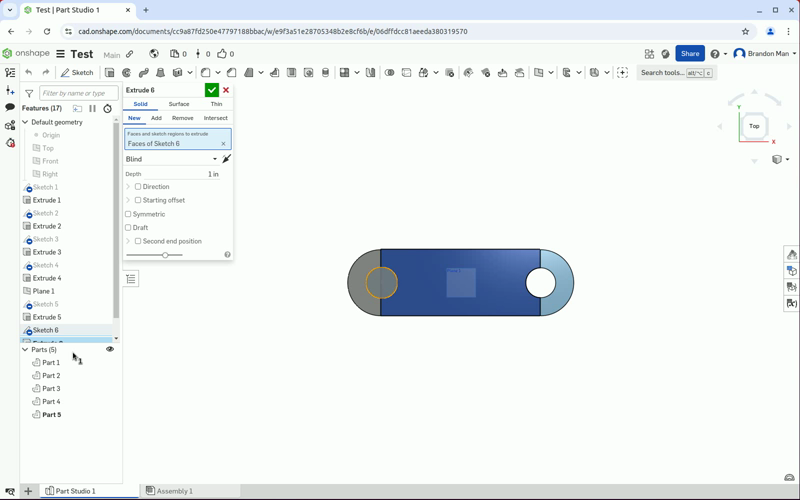
mouse_move(143, 106)
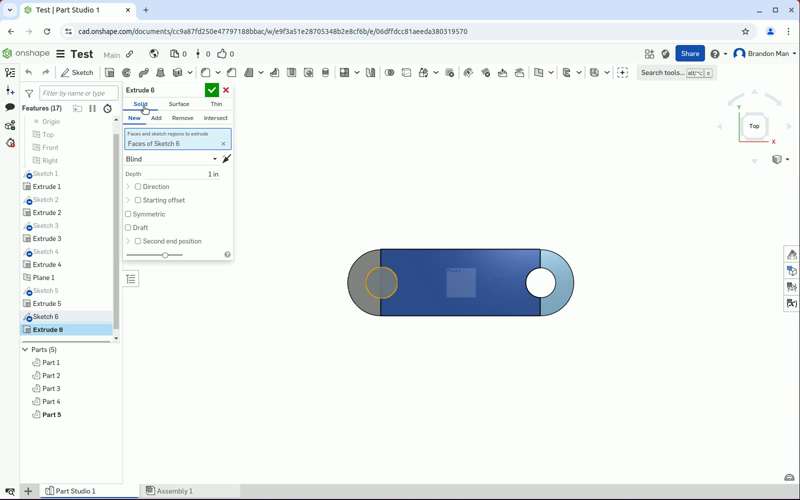
click(143, 106)
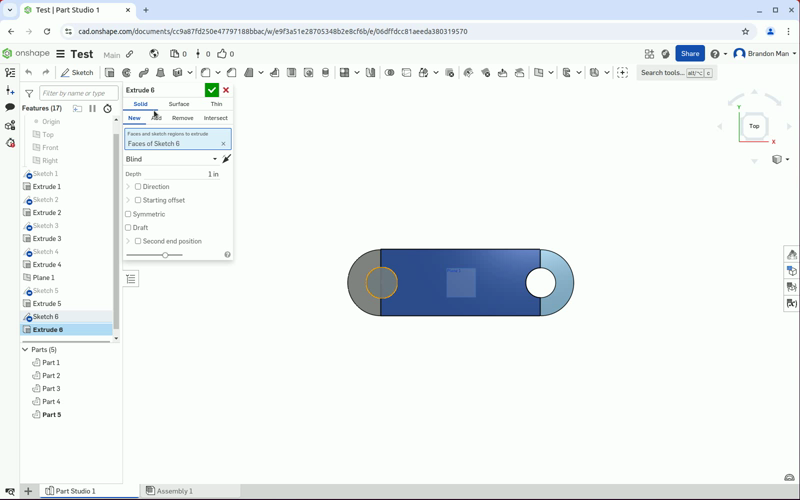
mouse_move(186, 120)
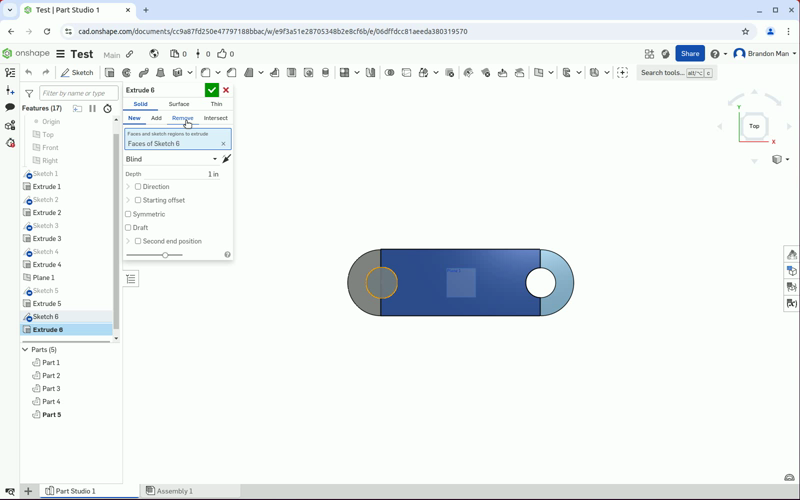
click(186, 120)
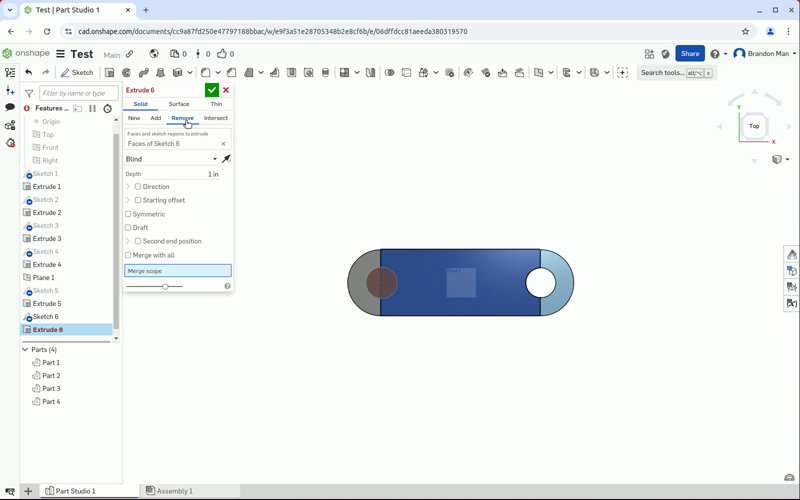
key(tab, 4)
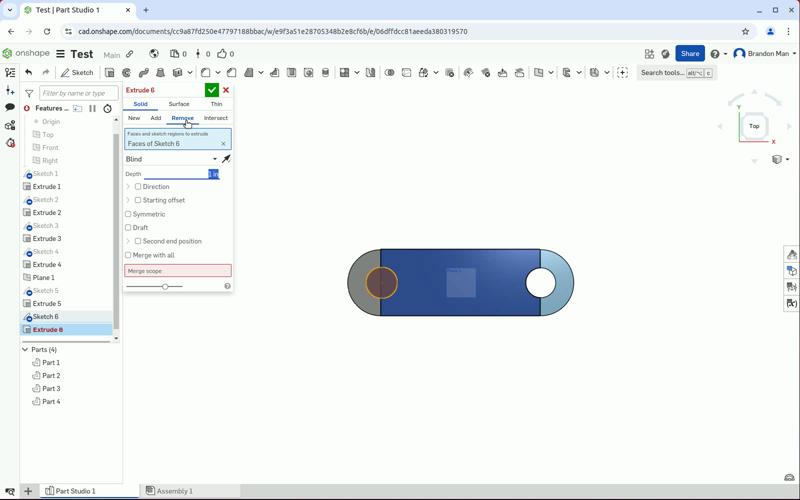
text(12.758)
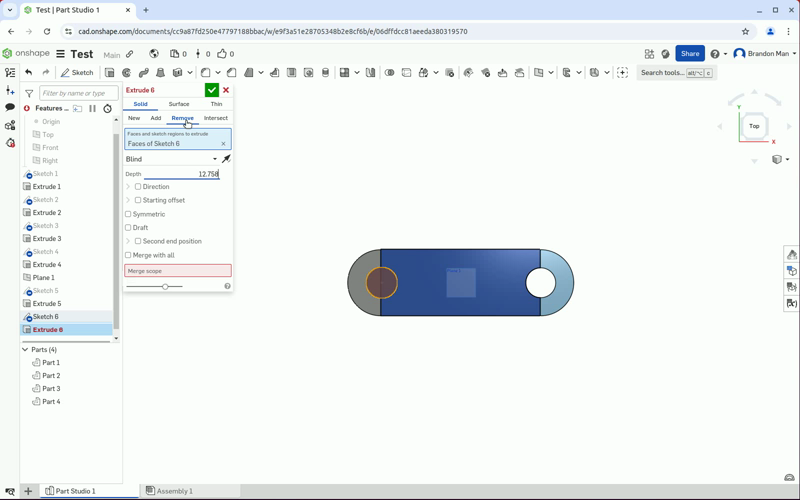
key(tab, 6)
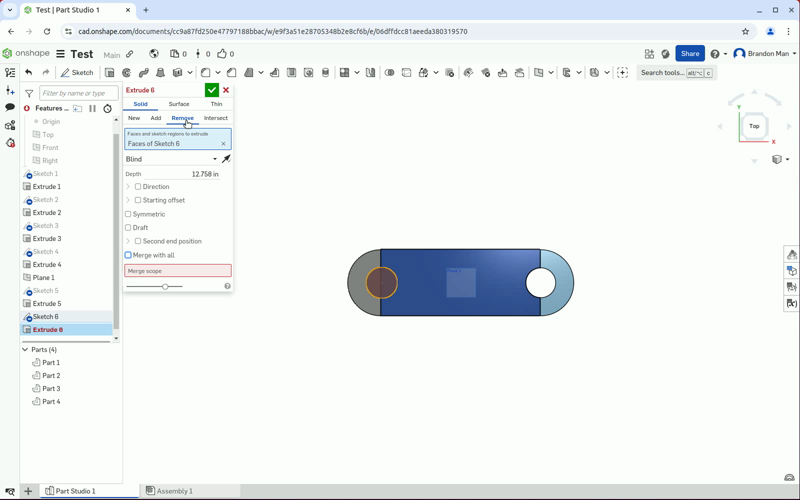
key(space)
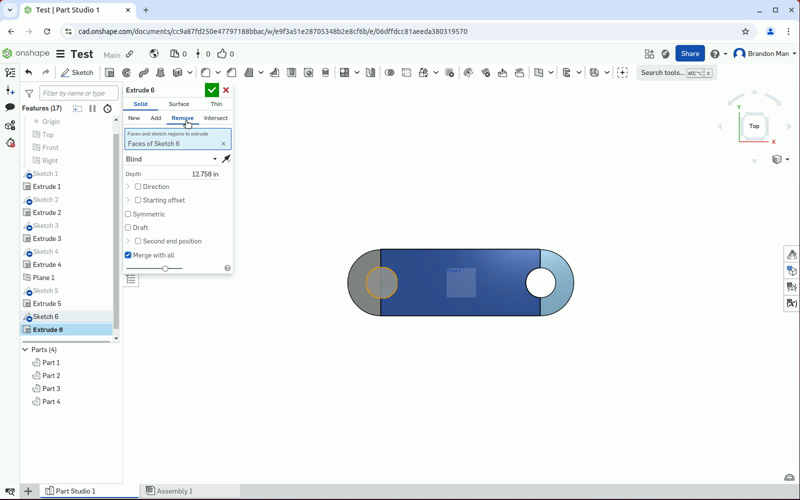
key(enter)
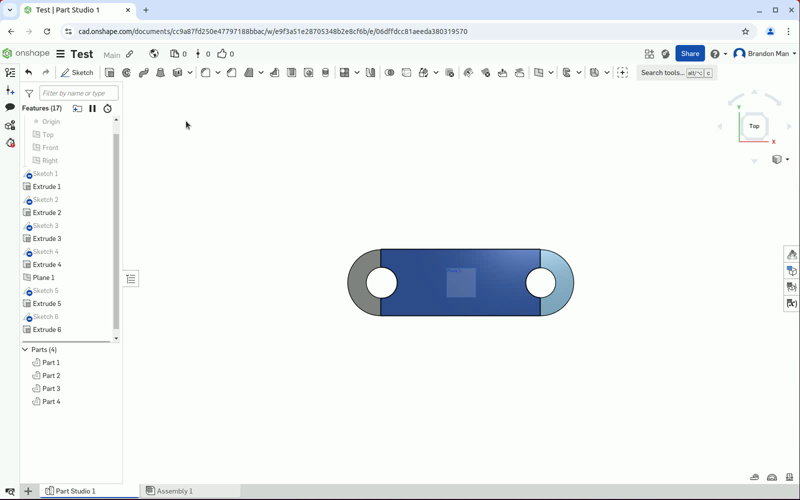
key(shift+h)
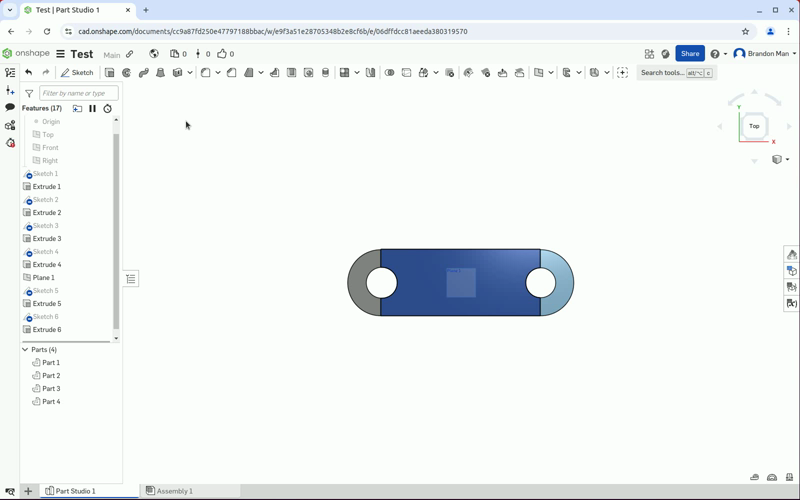
key(shift+h)
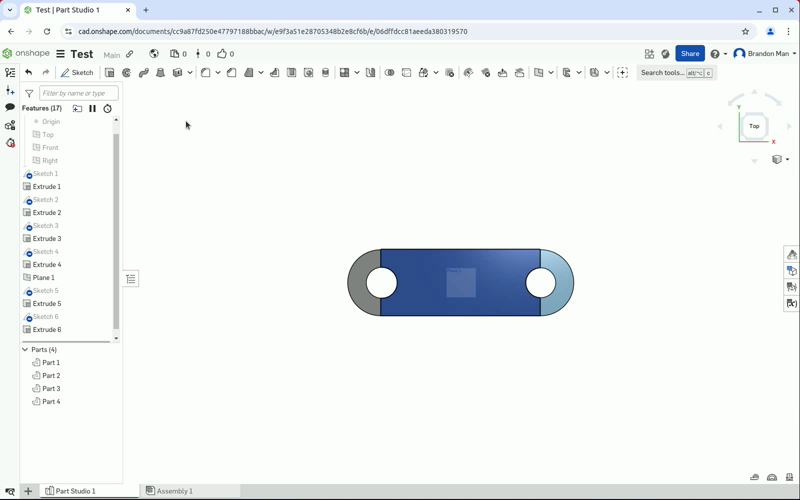
mouse_move(69, 176)
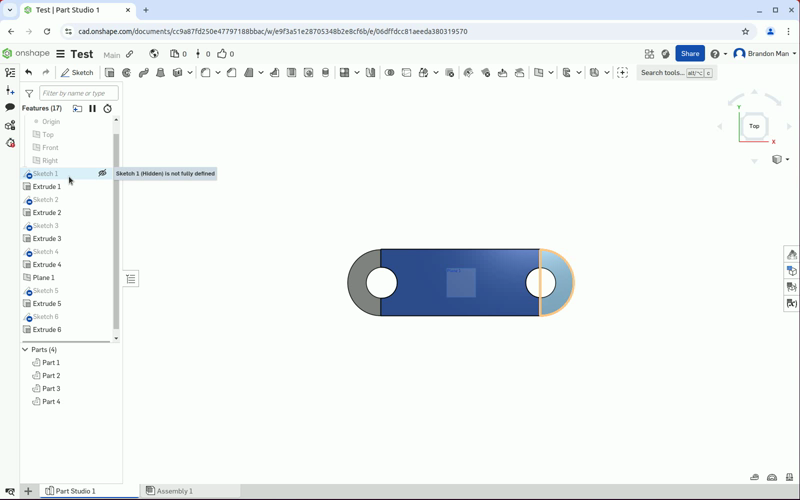
click(69, 176)
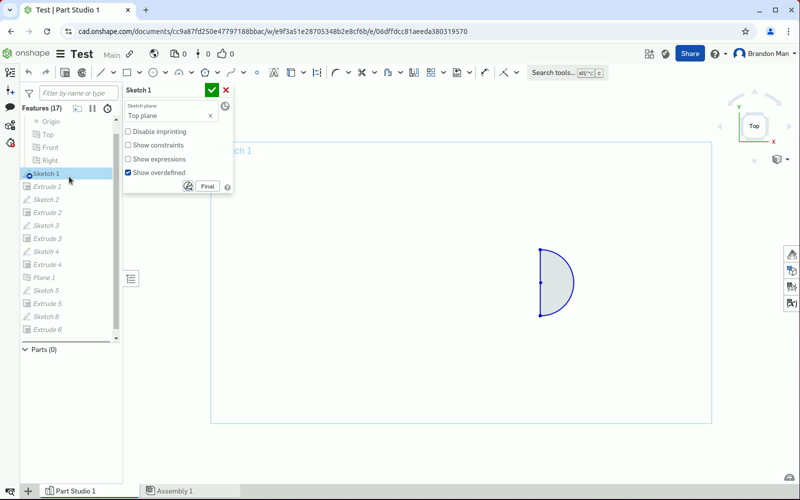
mouse_move(229, 92)
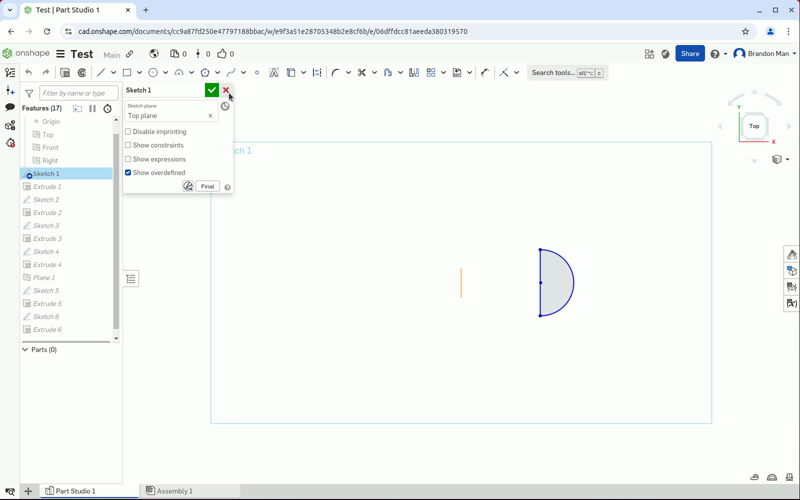
click(229, 92)
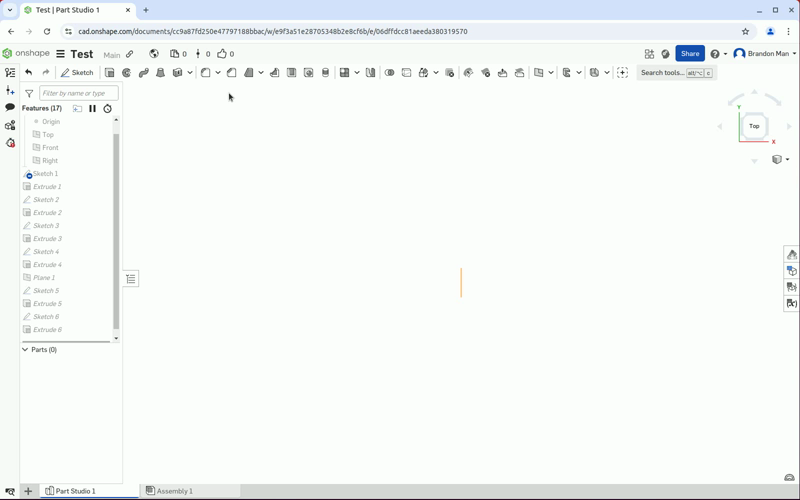
key(shift+s)
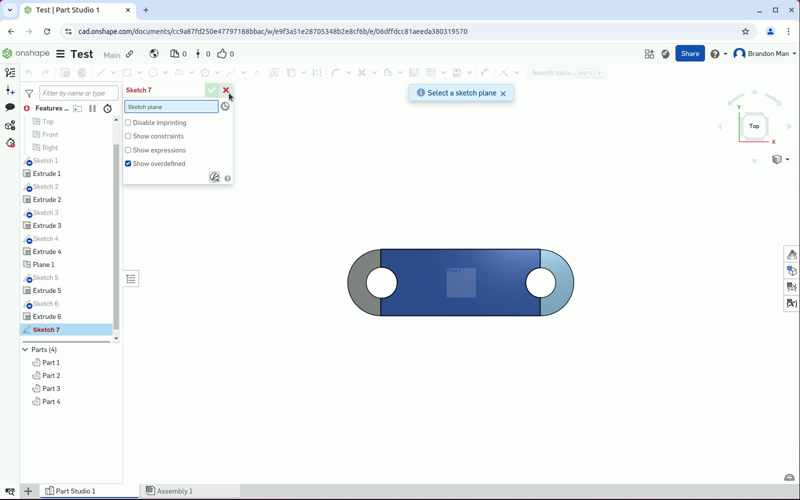
mouse_move(69, 267)
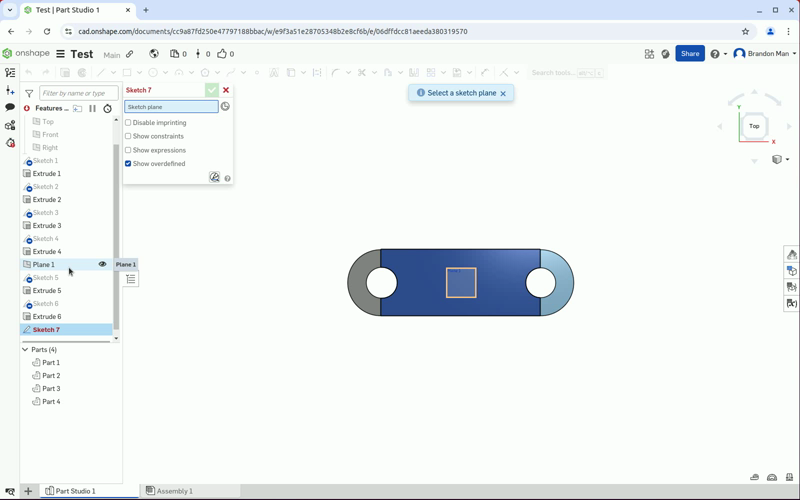
click(69, 267)
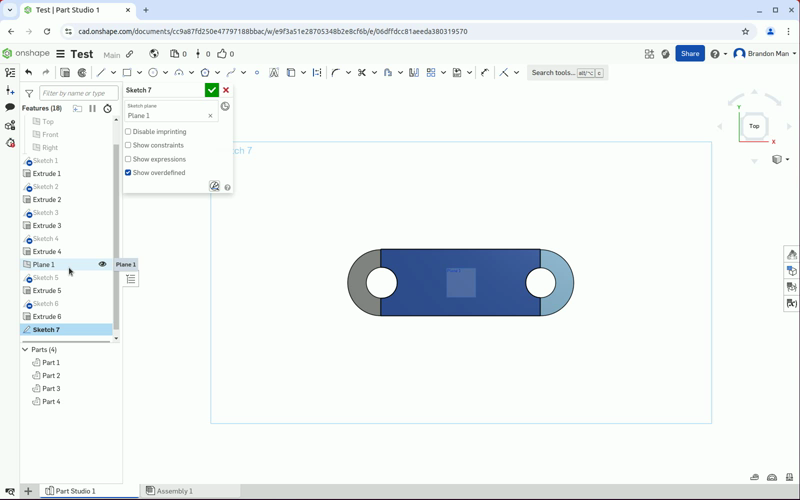
mouse_move(73, 352)
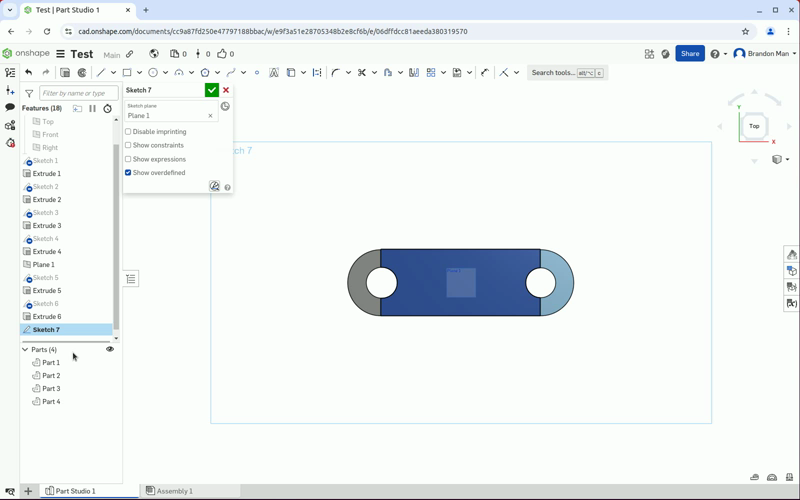
key(y)
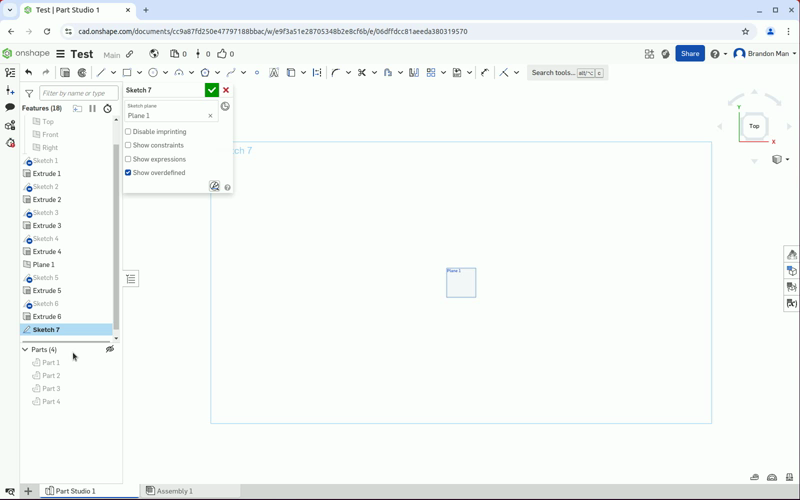
key(l)
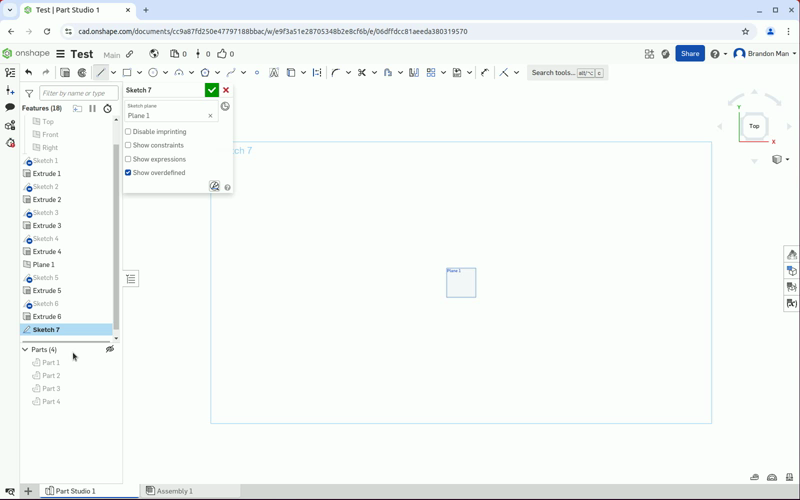
key_down(shift)
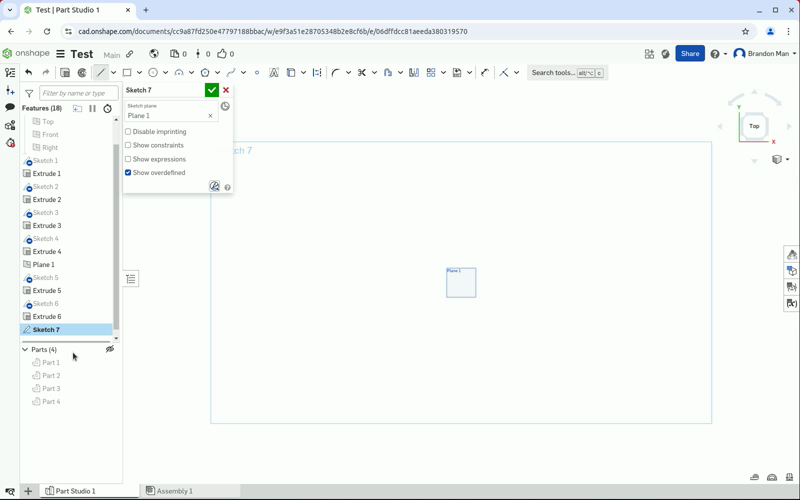
mouse_move(416, 300)
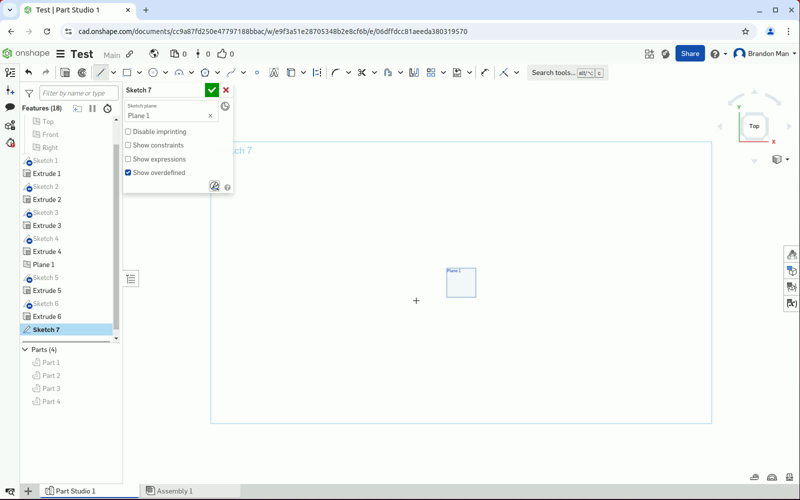
click(416, 300)
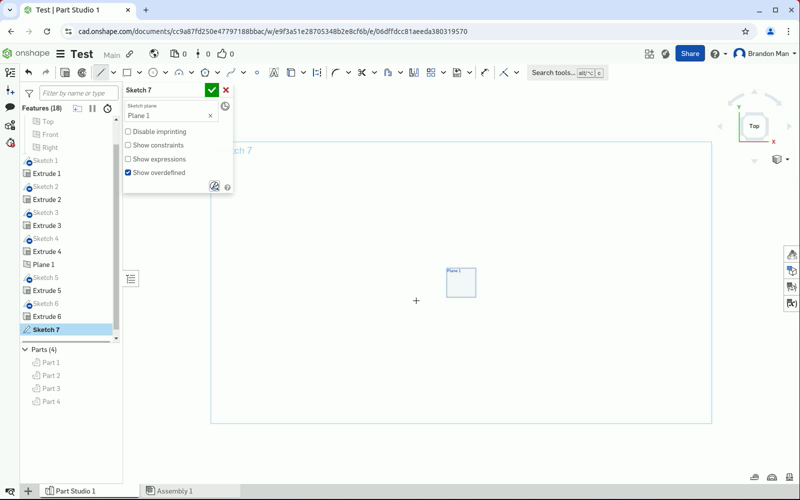
key_up(shift)
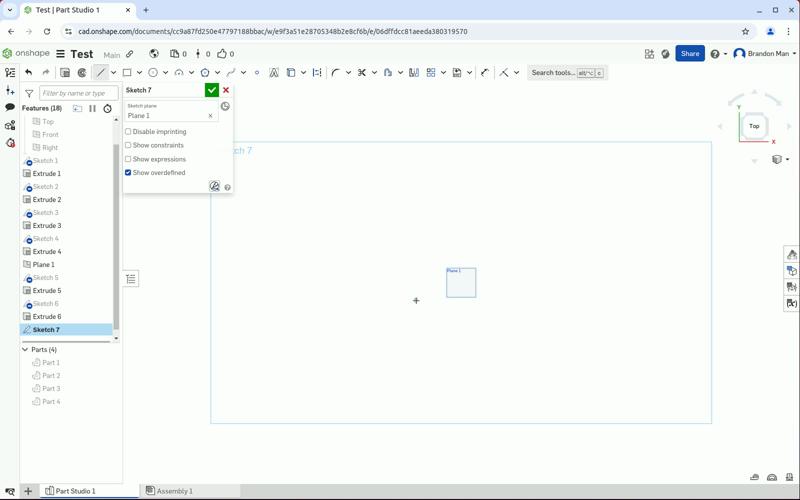
key_down(shift)
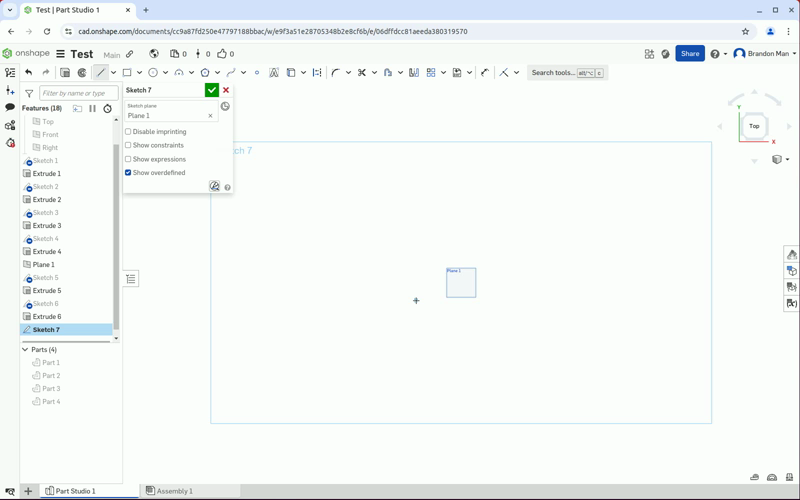
mouse_move(505, 300)
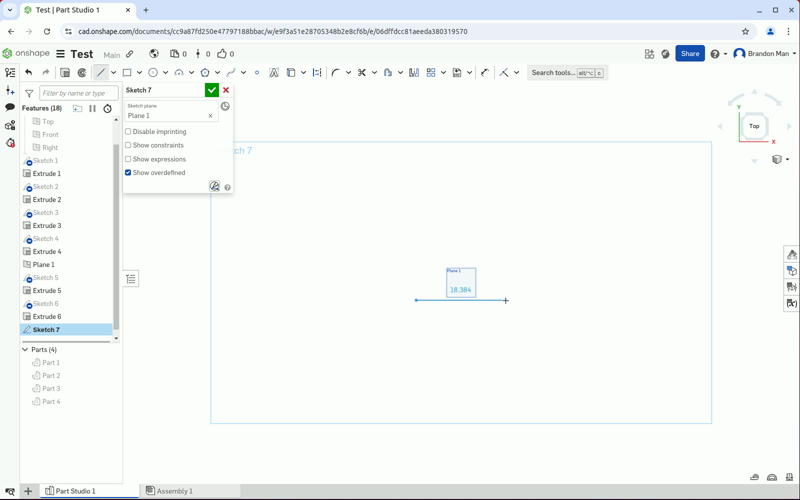
click(505, 300)
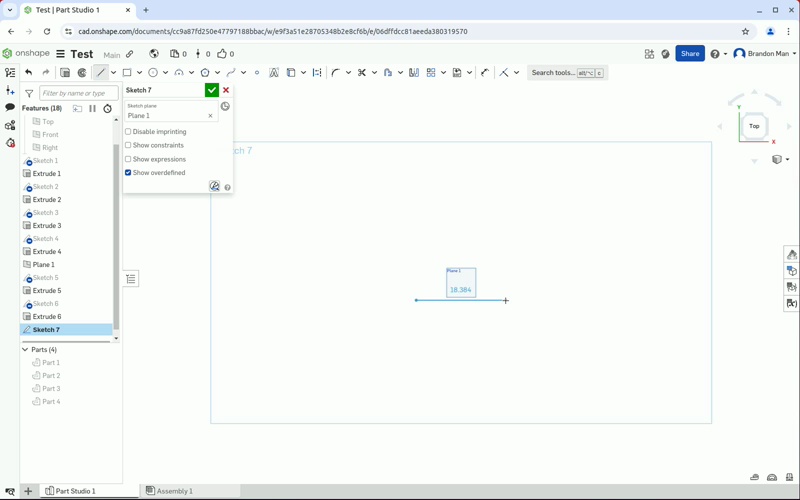
key_up(shift)
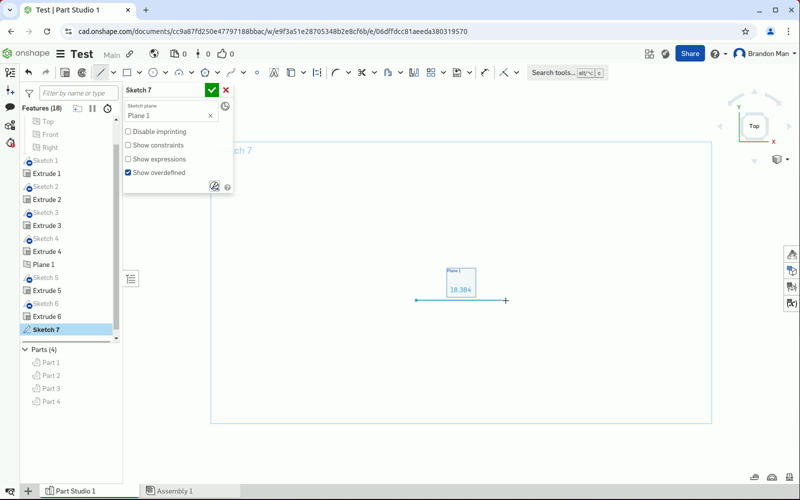
key_down(shift)
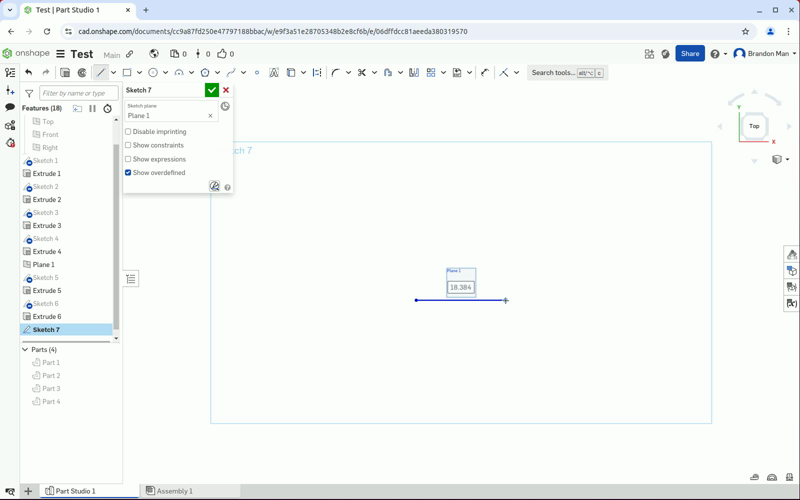
mouse_move(535, 300)
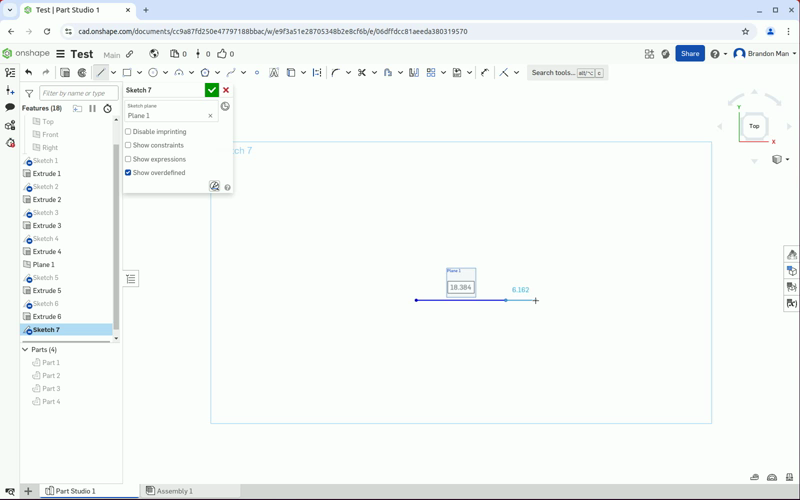
mouse_move(505, 264)
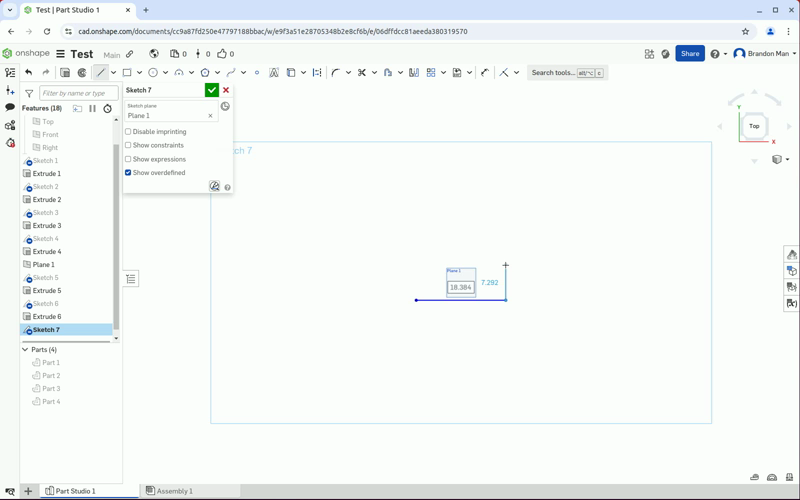
click(505, 264)
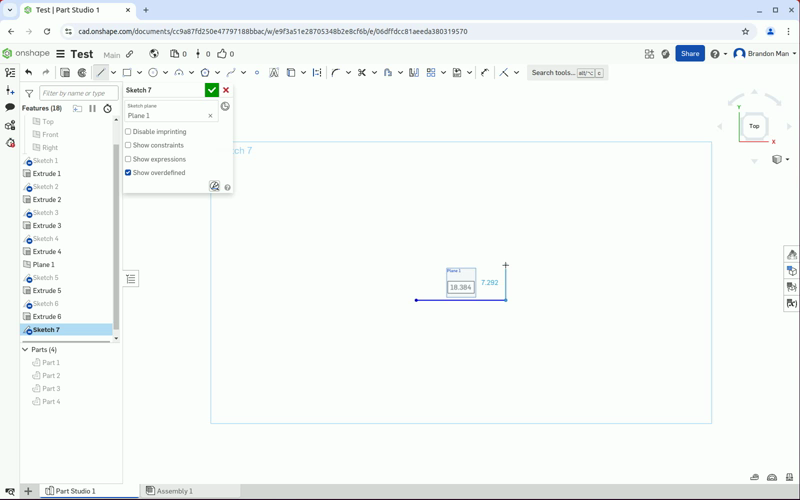
key_up(shift)
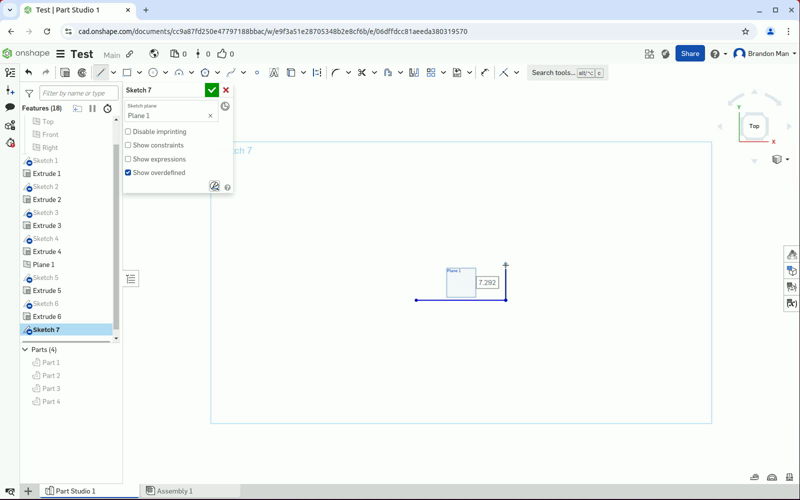
key_down(shift)
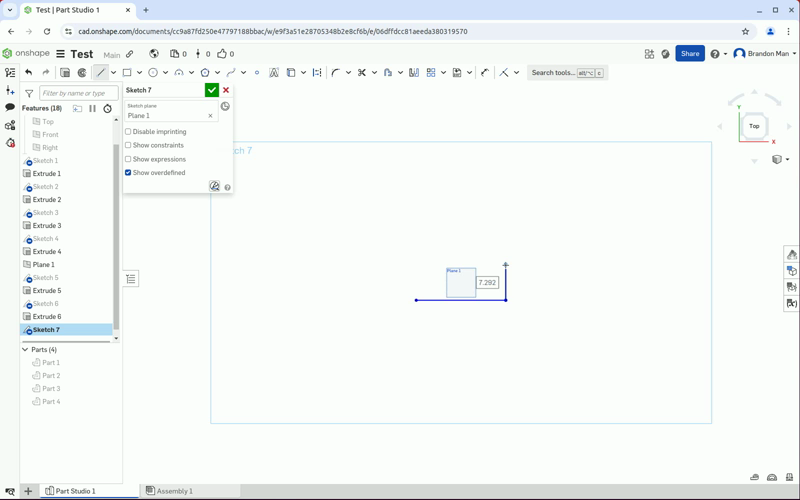
mouse_move(416, 264)
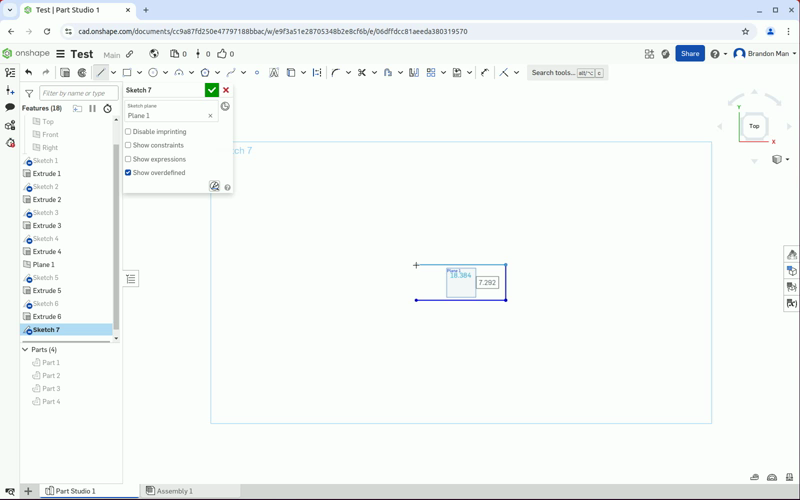
click(416, 264)
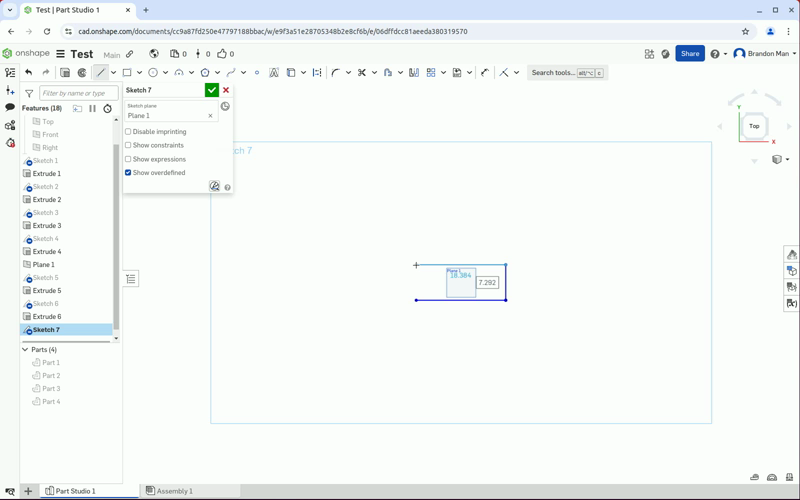
key_up(shift)
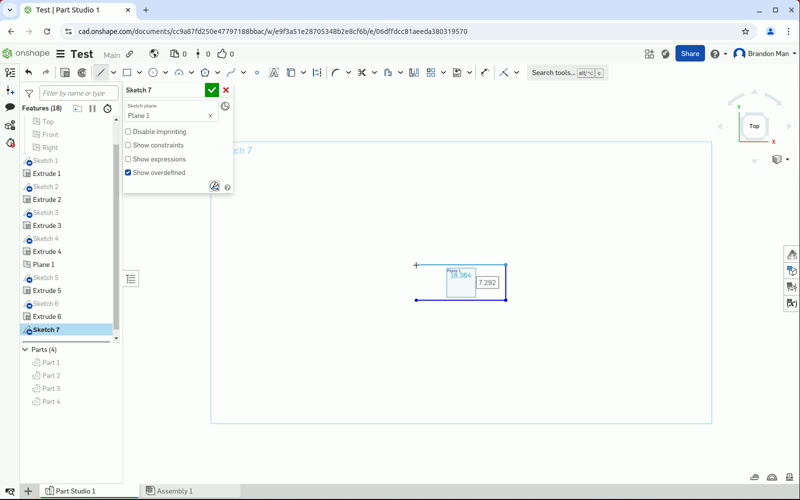
mouse_move(446, 264)
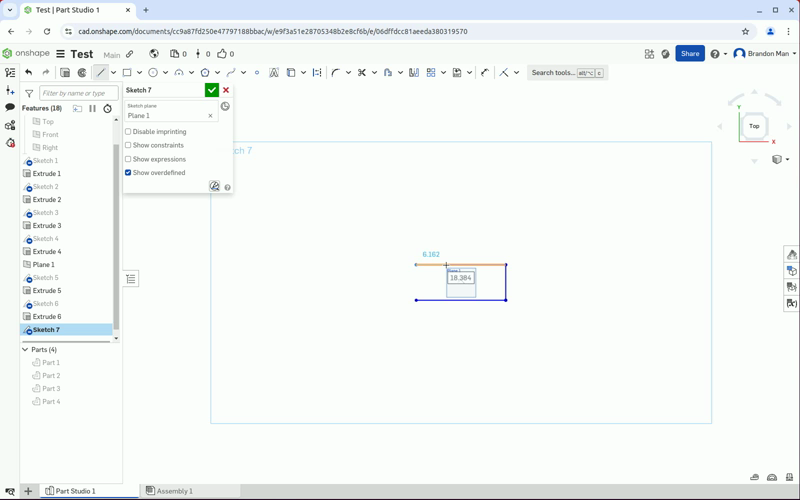
key_down(shift)
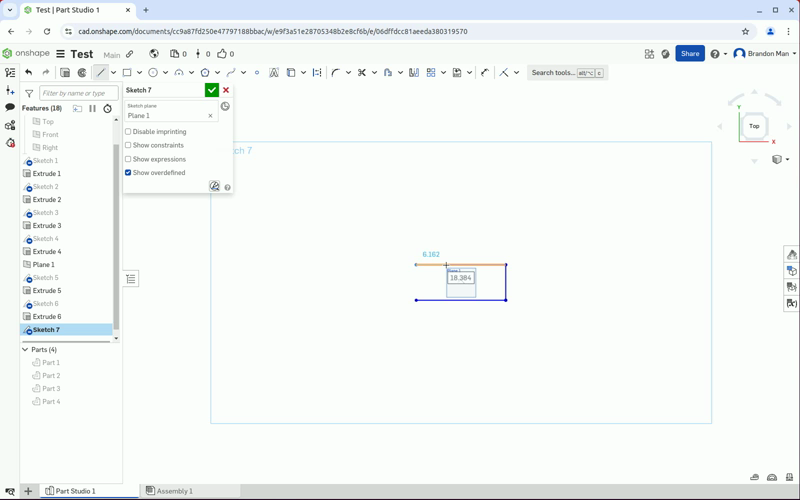
mouse_move(416, 300)
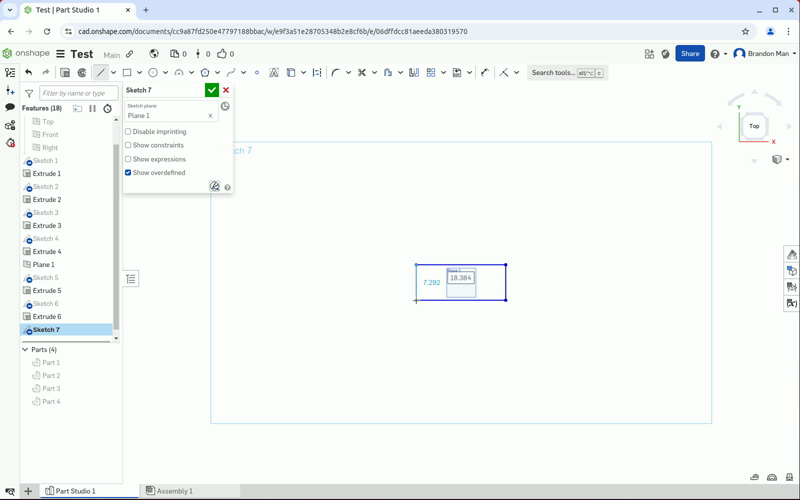
key_up(shift)
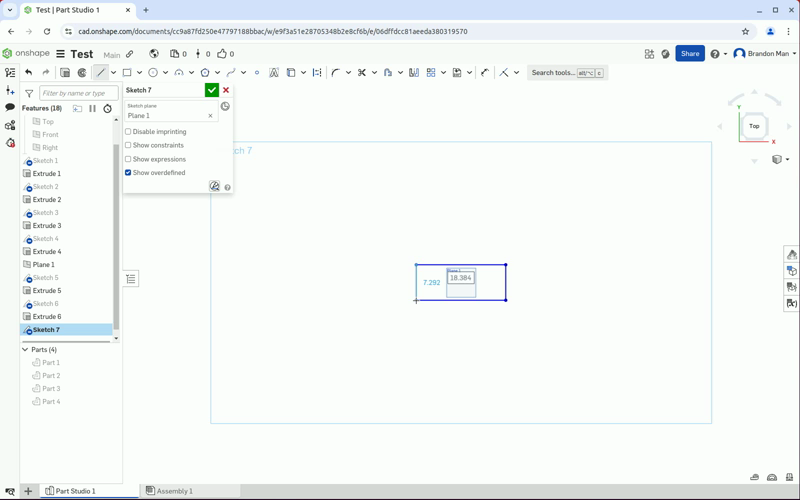
click(416, 300)
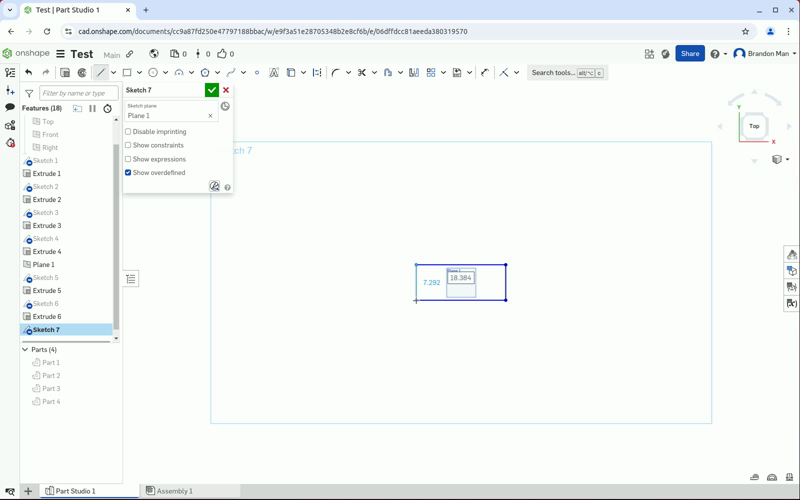
key(esc)
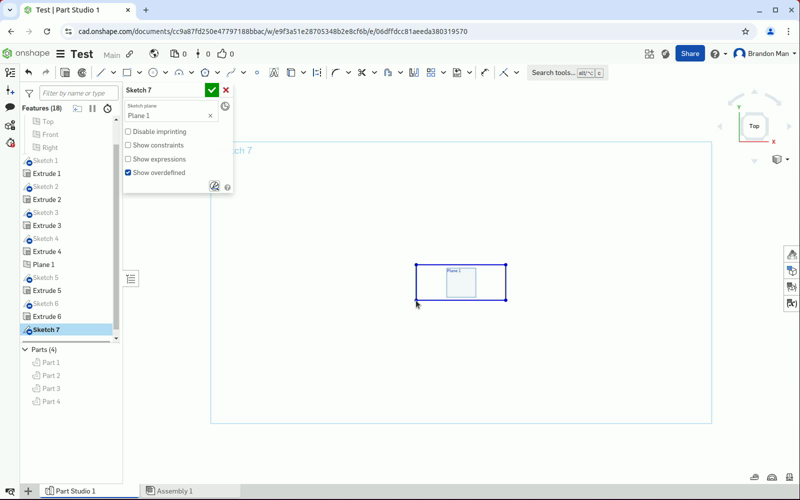
mouse_move(482, 279)
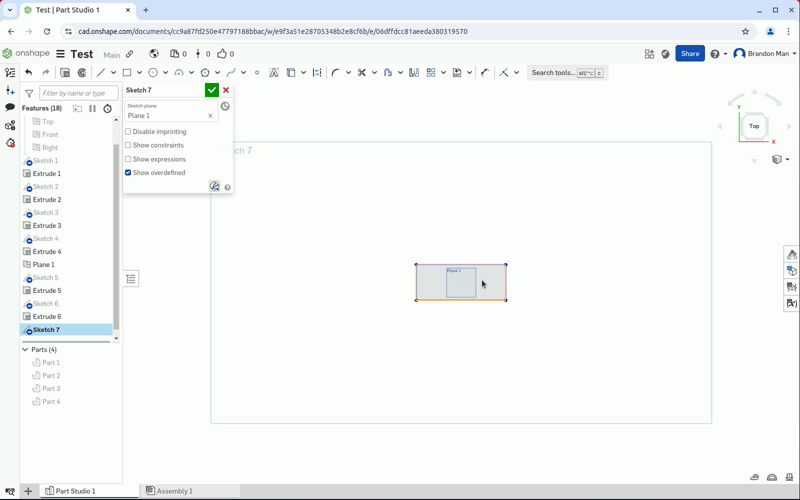
click(482, 279)
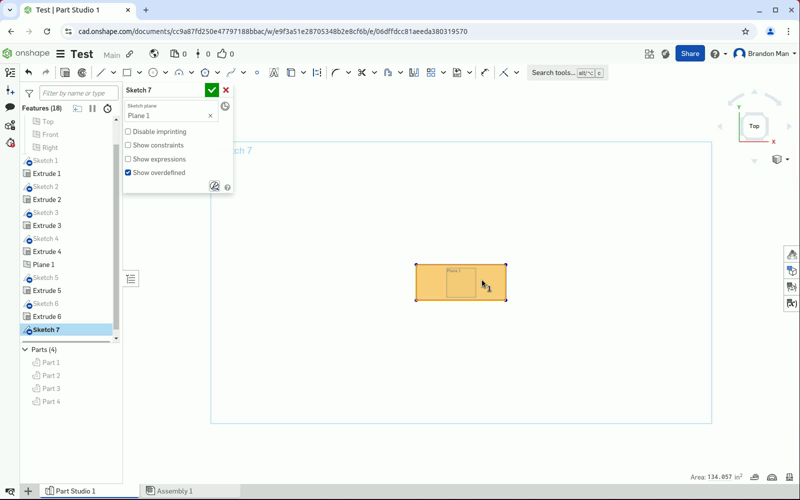
mouse_move(73, 352)
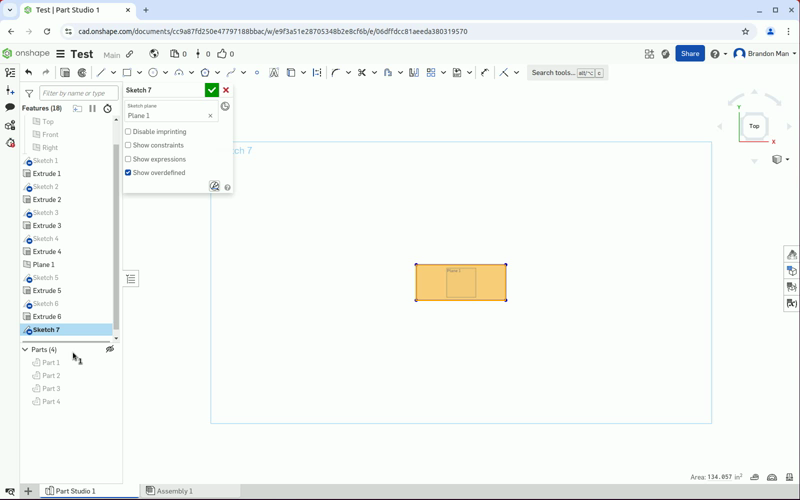
key(shift+y)
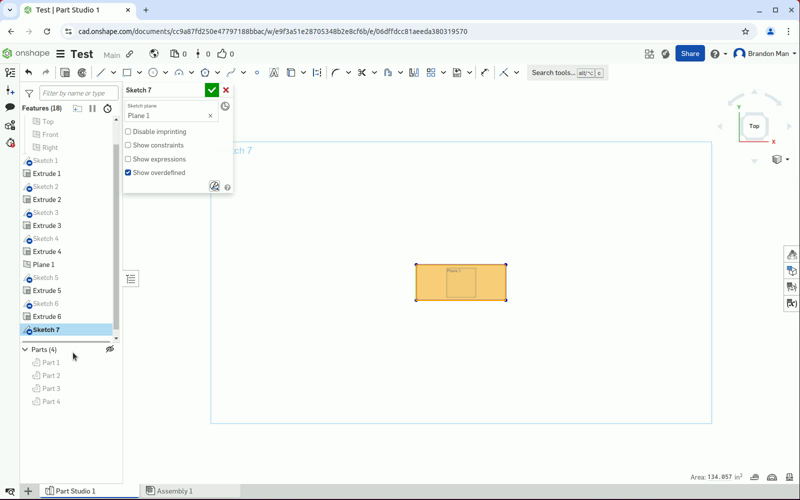
key(shift+e)
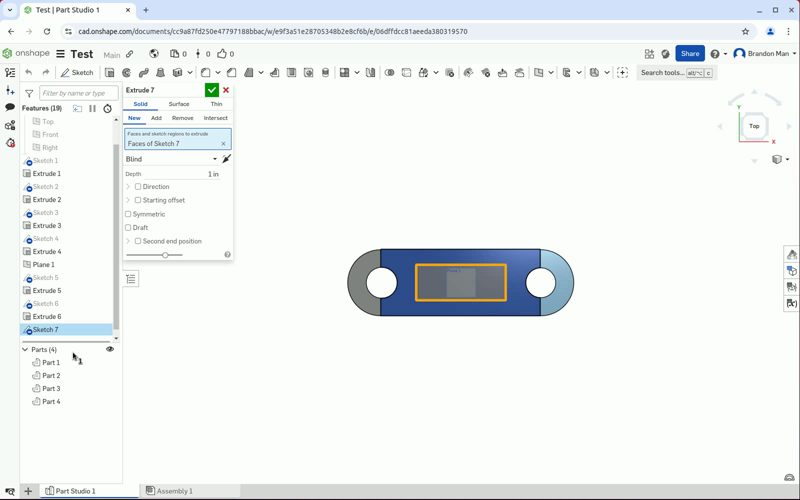
mouse_move(143, 106)
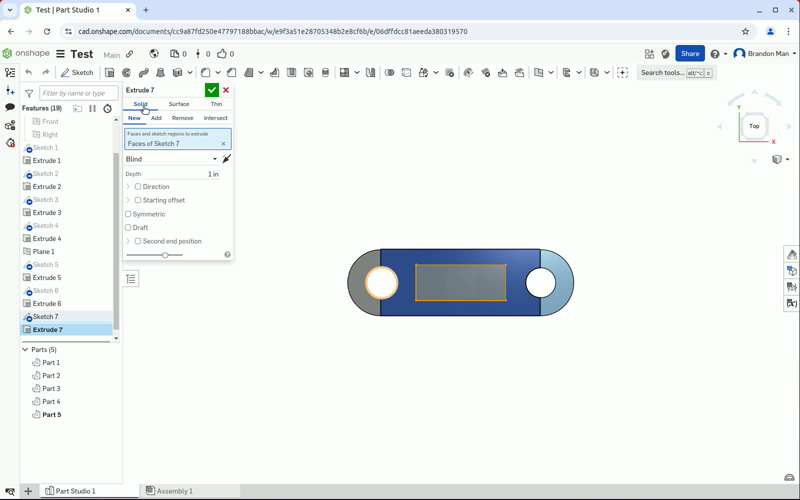
click(143, 106)
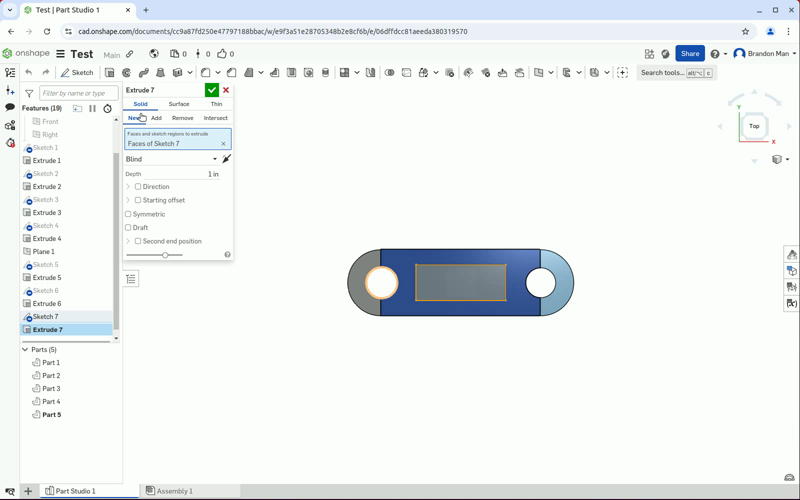
mouse_move(137, 120)
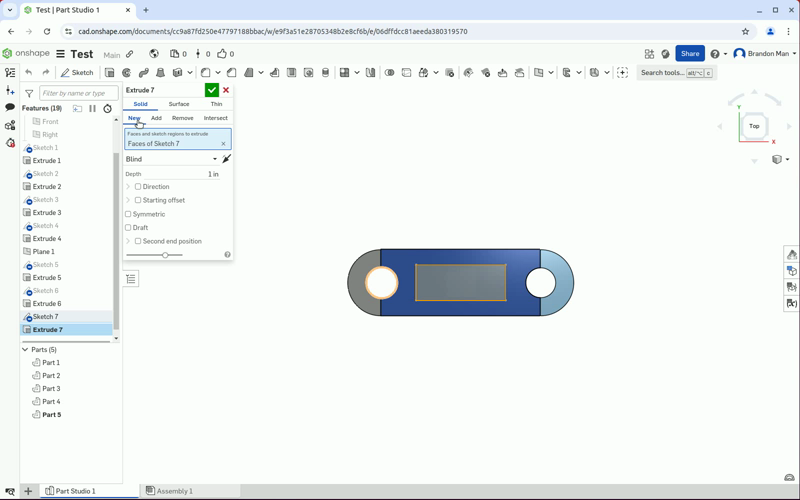
click(137, 120)
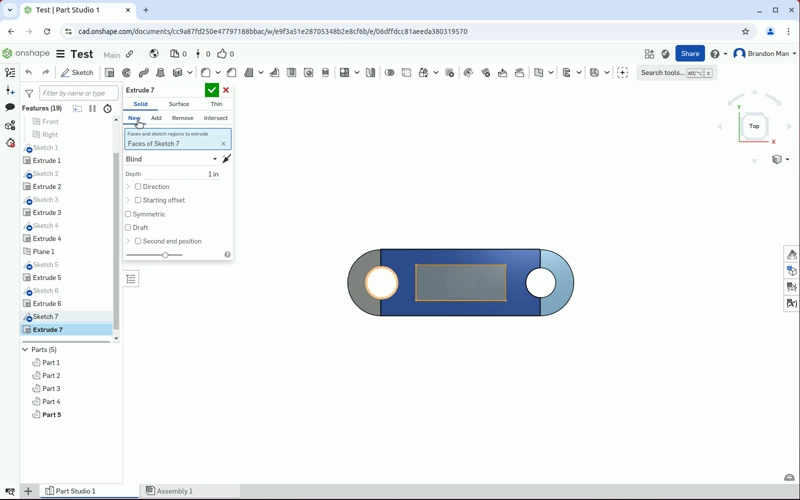
key(tab, 4)
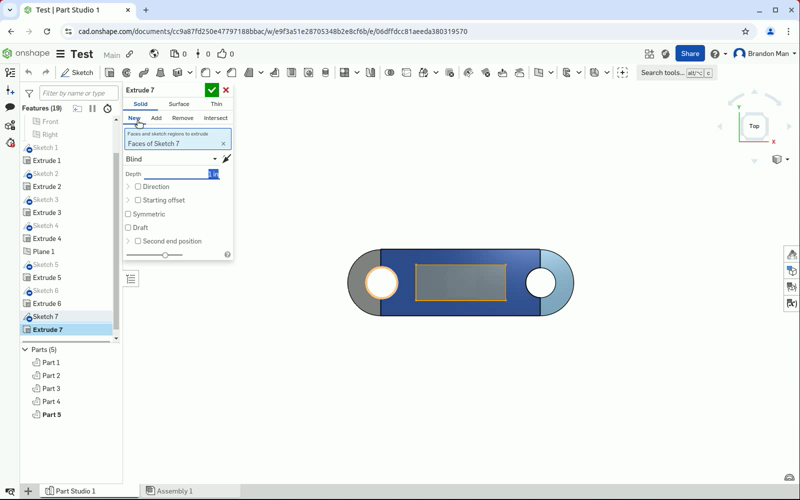
text(5.777)
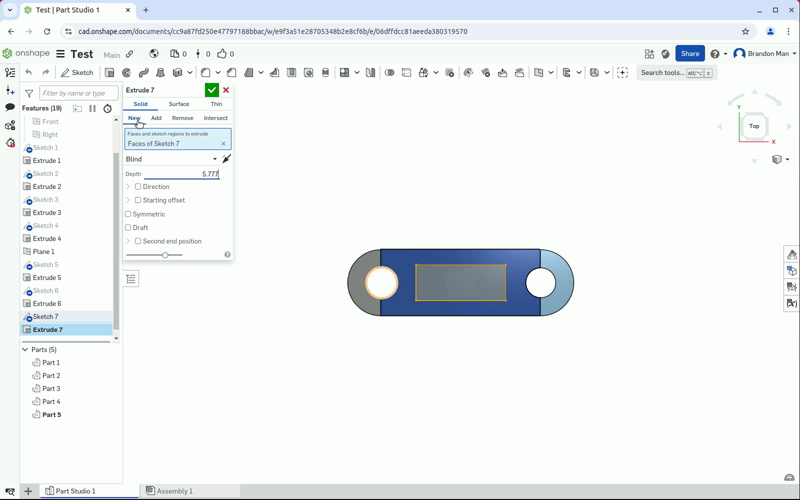
key(enter)
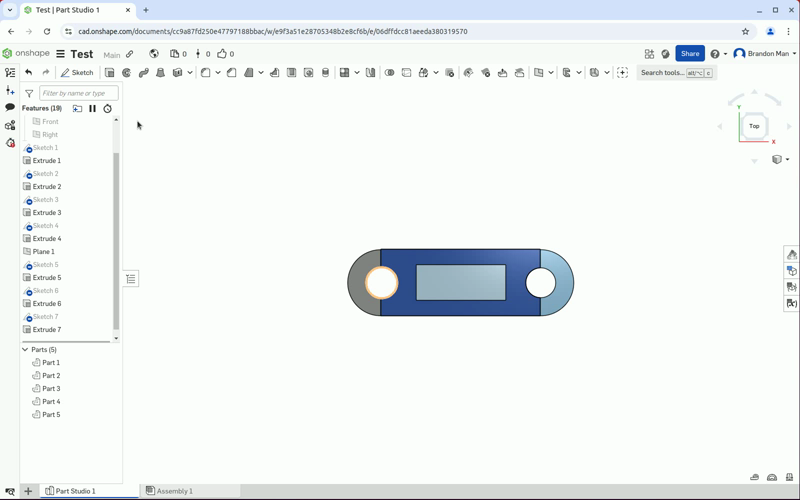
key(shift+h)
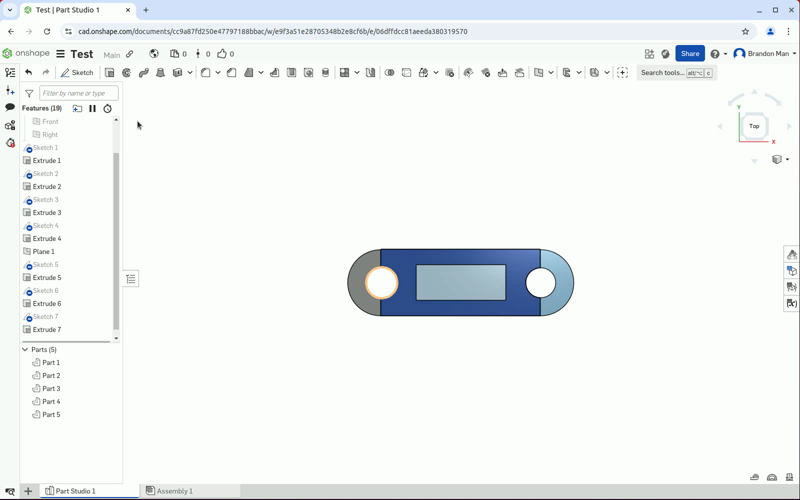
key(shift+h)
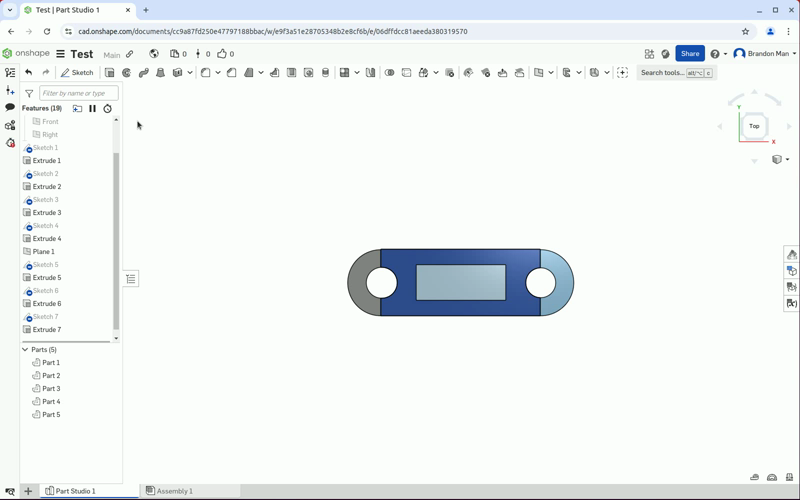
mouse_move(69, 150)
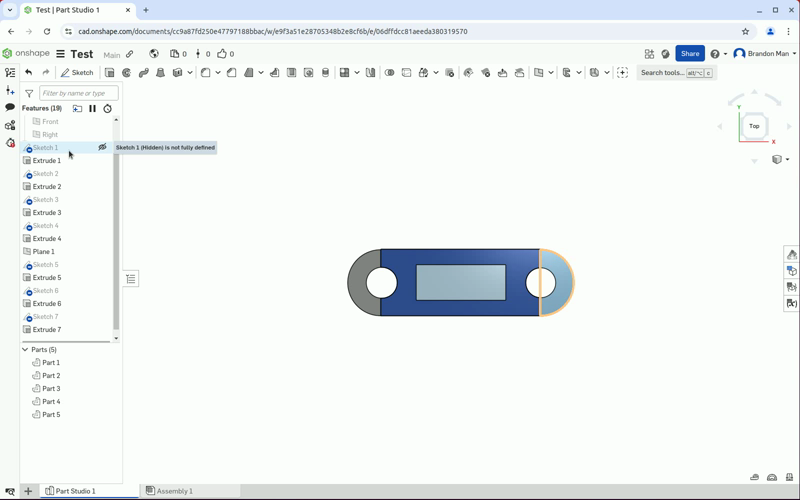
click(69, 150)
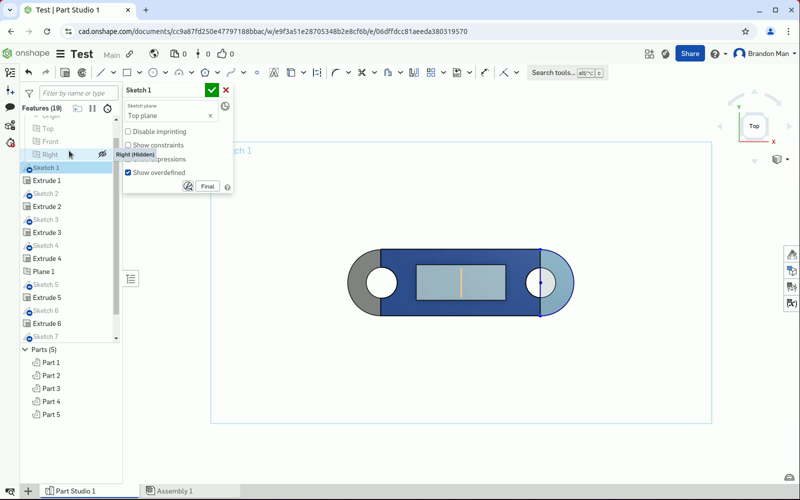
mouse_move(229, 92)
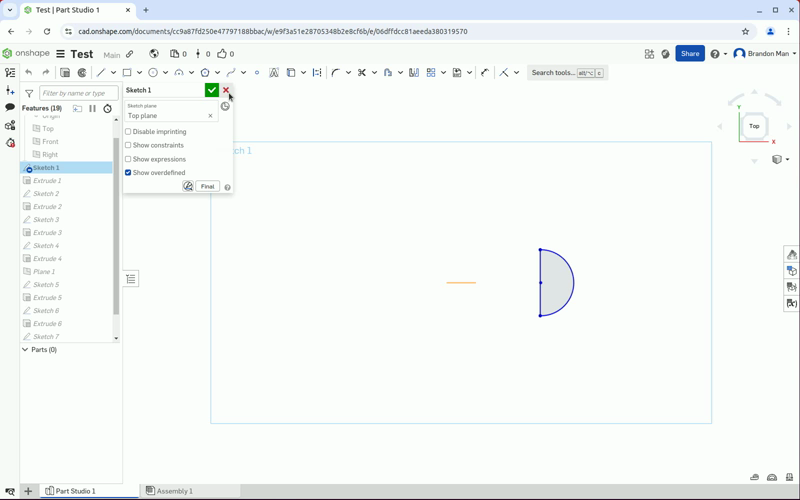
click(229, 92)
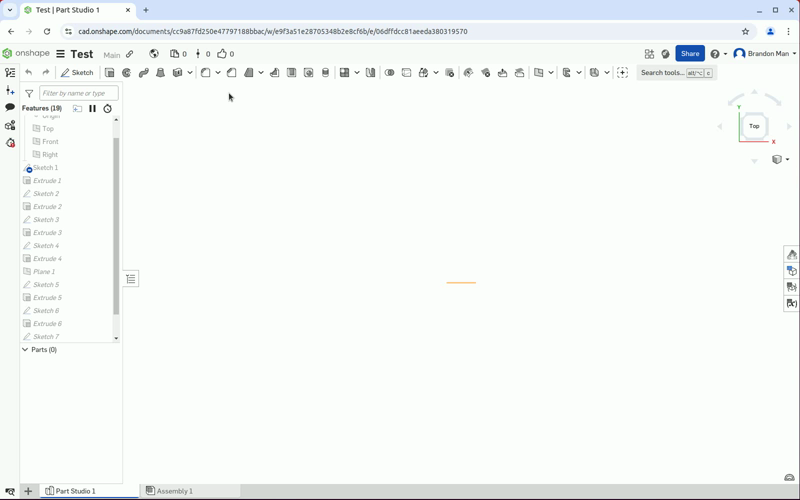
key(shift+s)
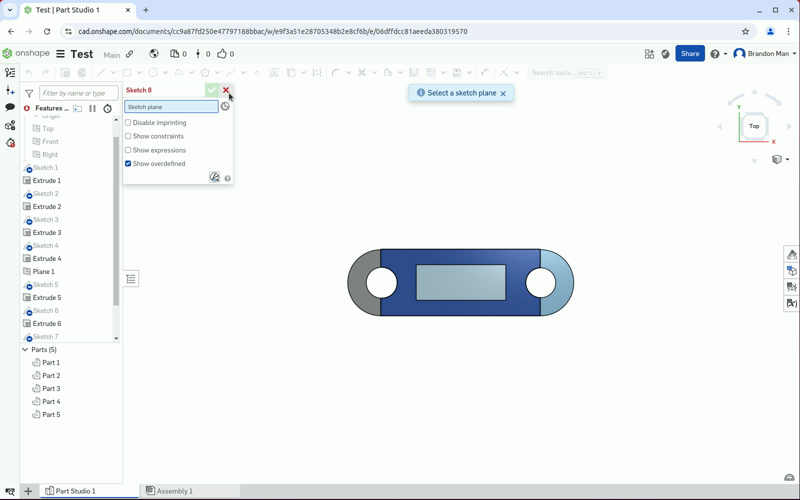
mouse_move(69, 241)
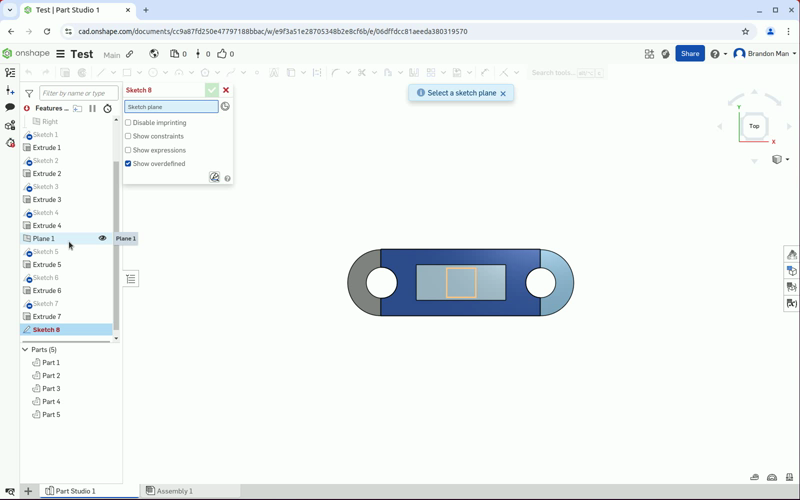
click(69, 241)
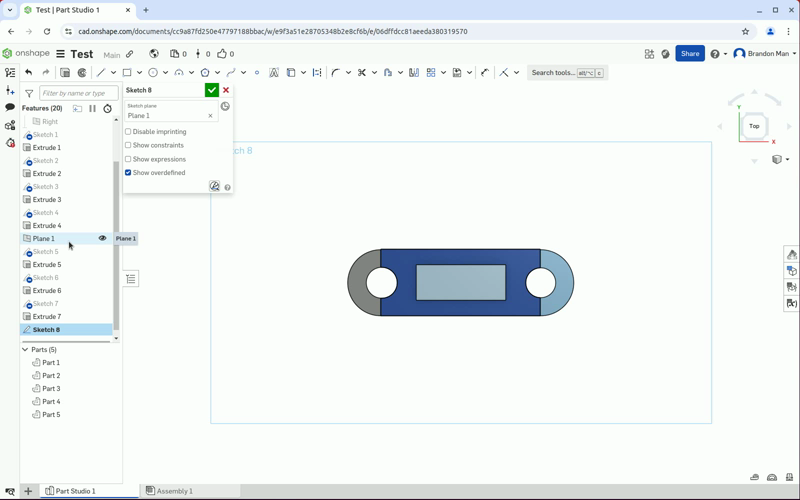
mouse_move(73, 352)
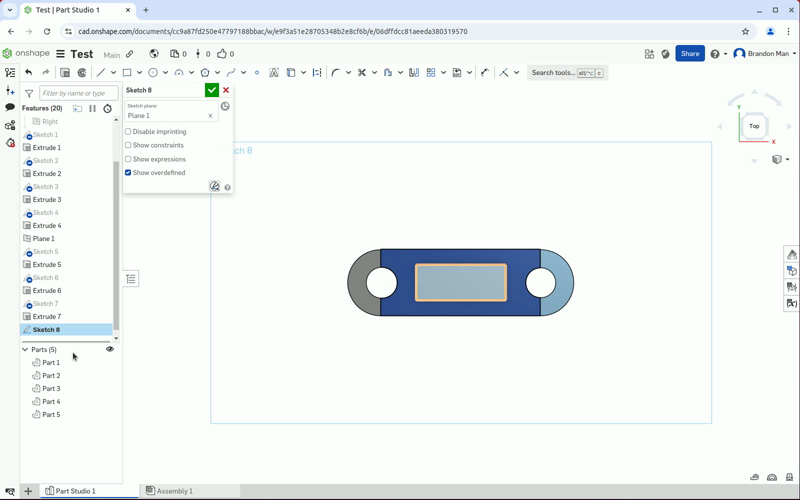
key(y)
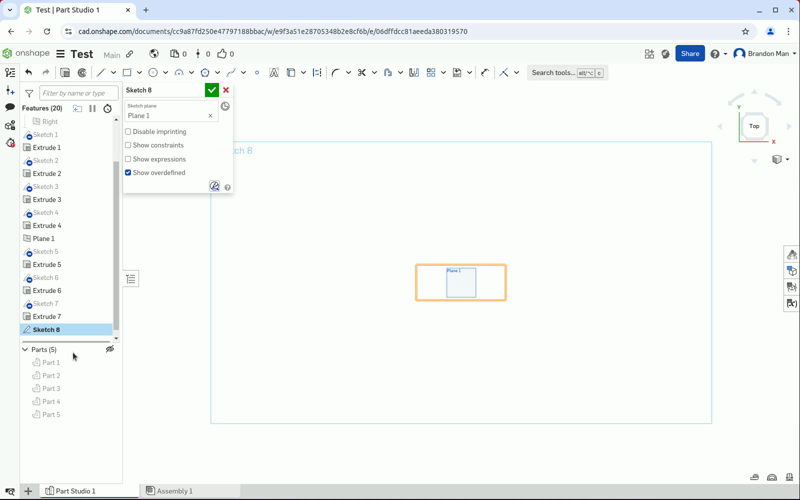
key(l)
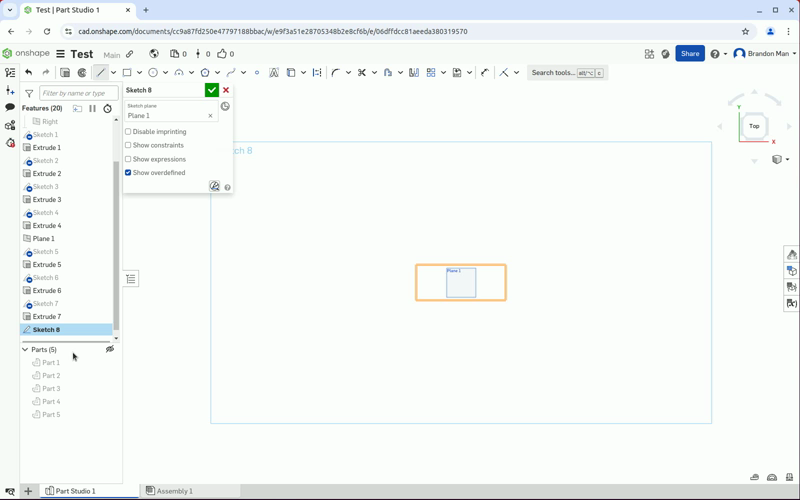
key_down(shift)
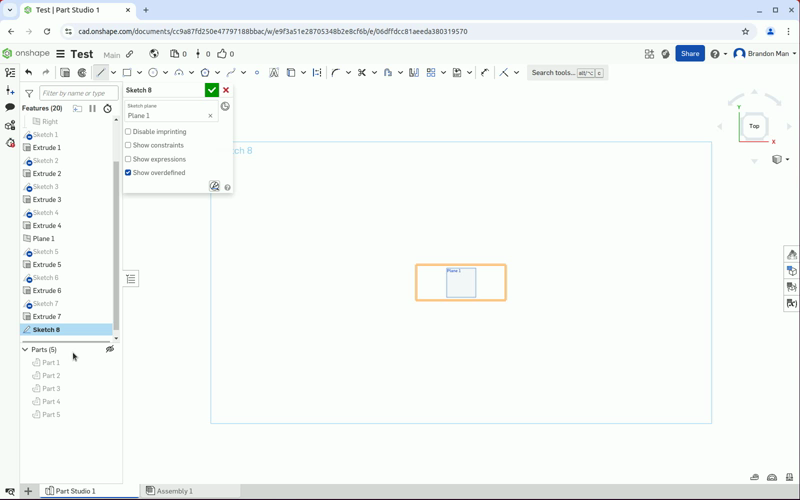
mouse_move(416, 300)
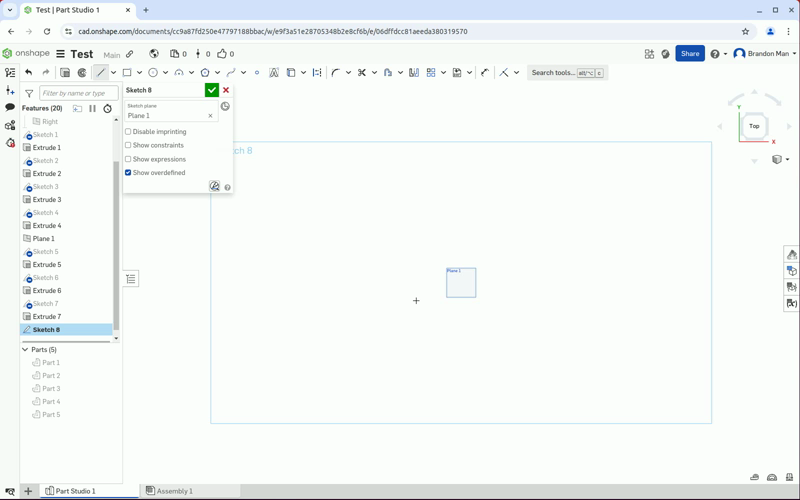
click(416, 300)
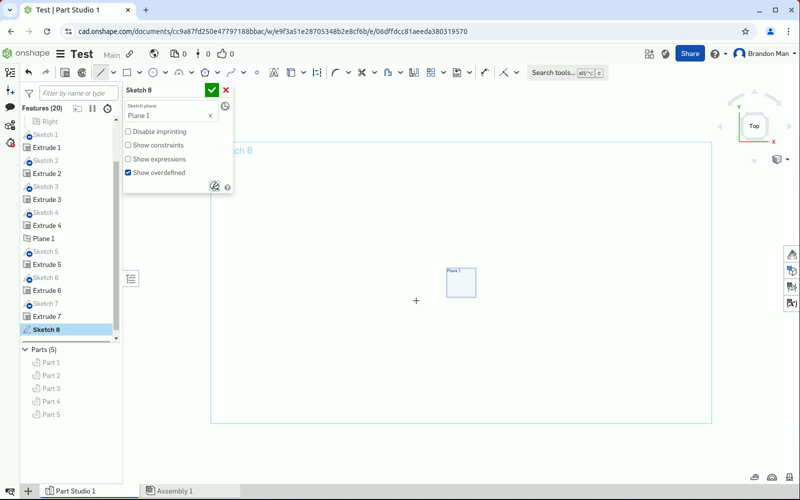
key_up(shift)
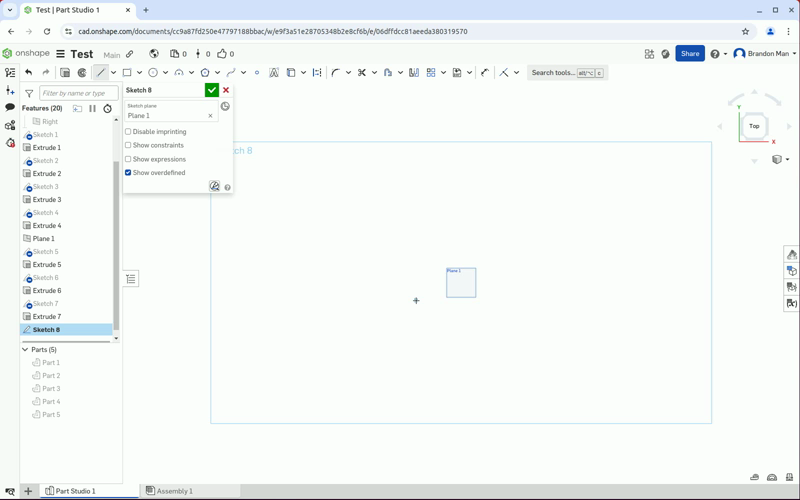
key_down(shift)
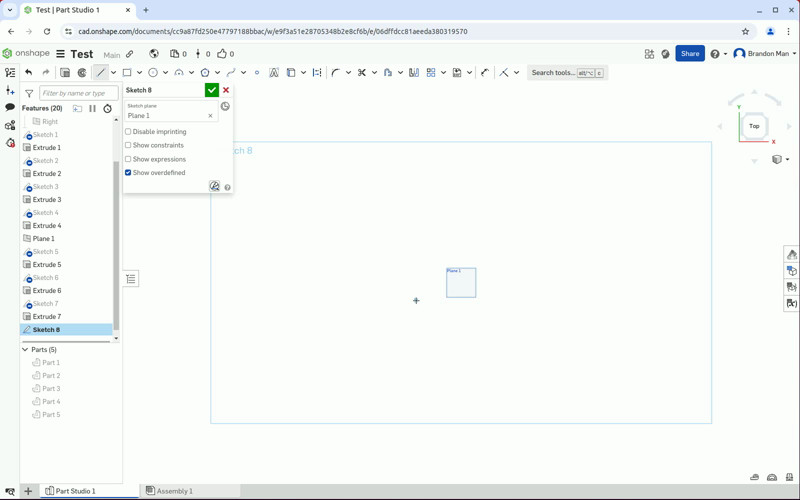
mouse_move(505, 300)
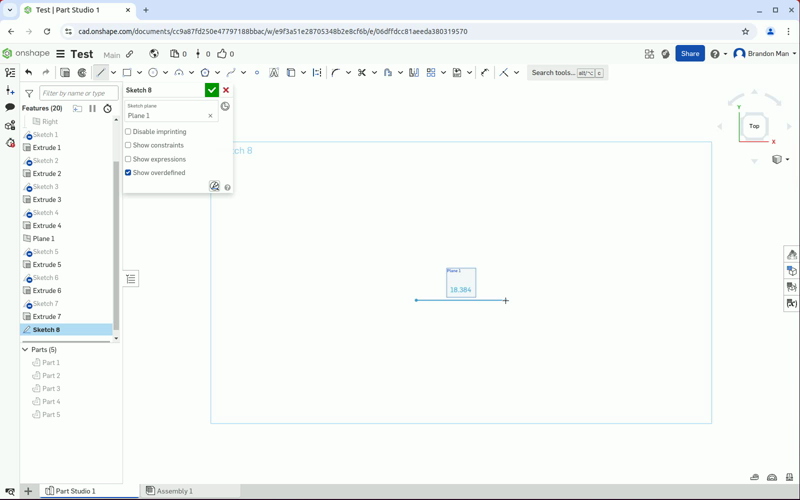
click(505, 300)
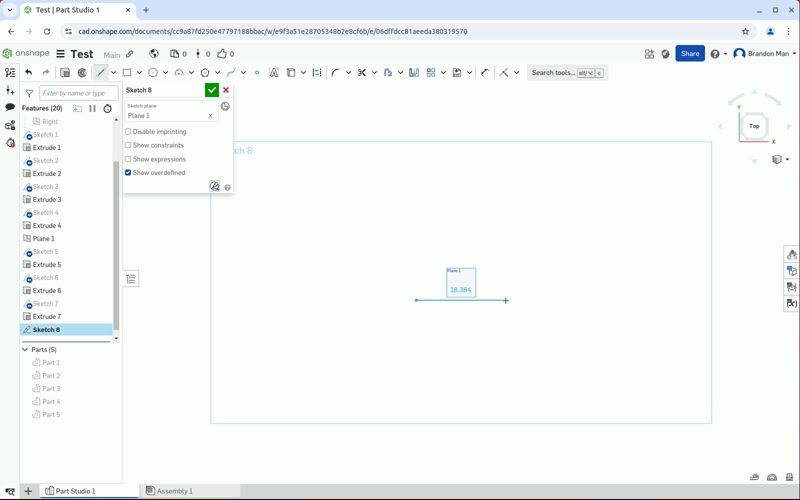
key_up(shift)
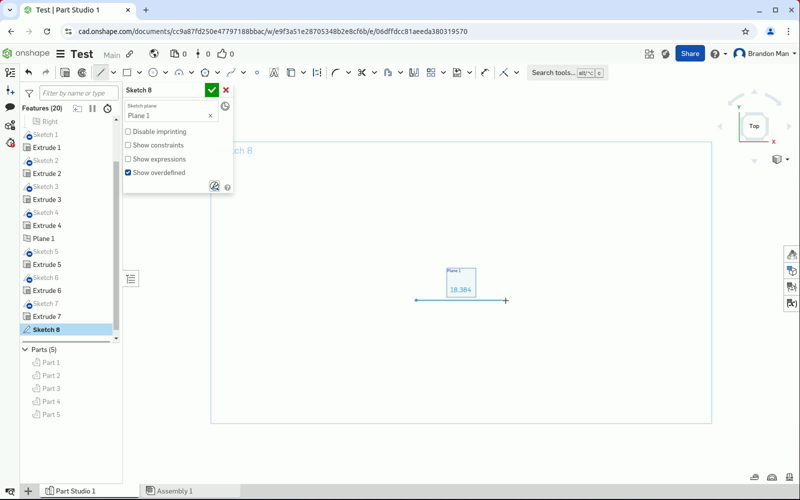
key_down(shift)
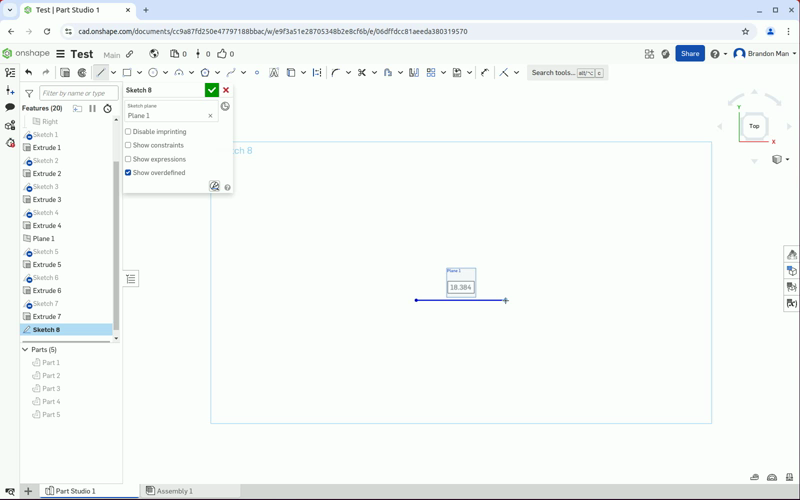
mouse_move(535, 300)
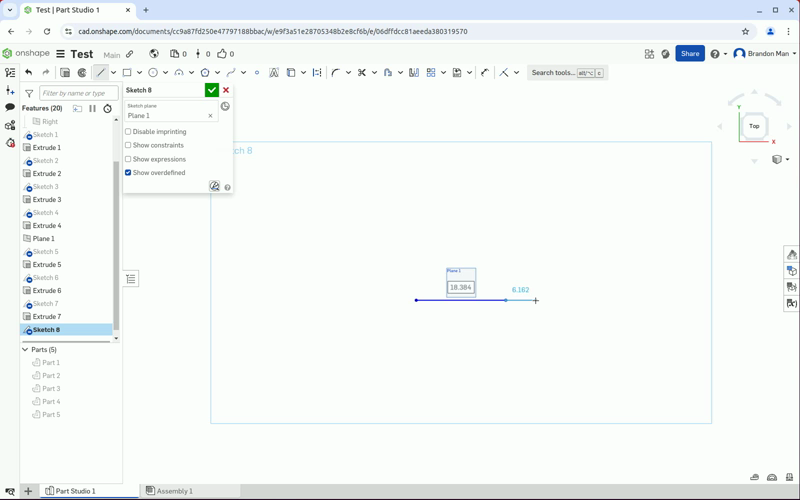
mouse_move(505, 264)
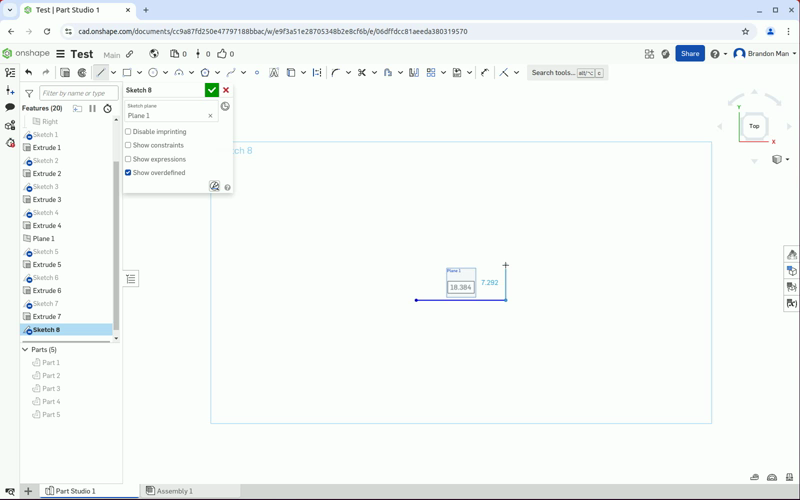
click(505, 264)
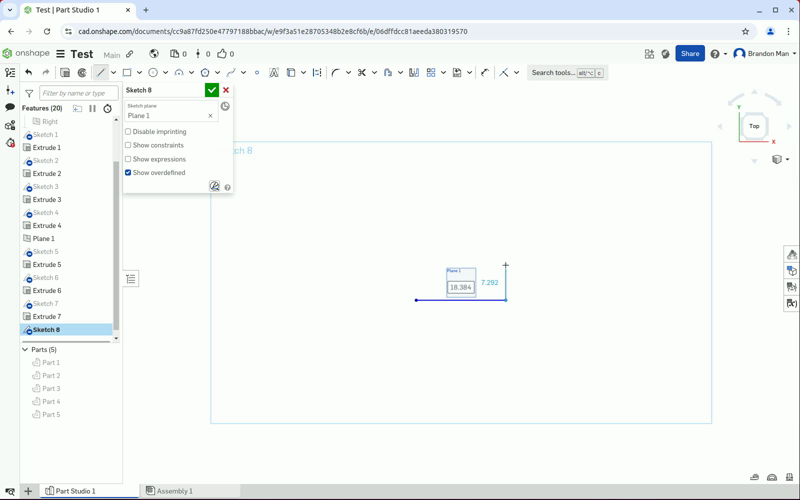
key_up(shift)
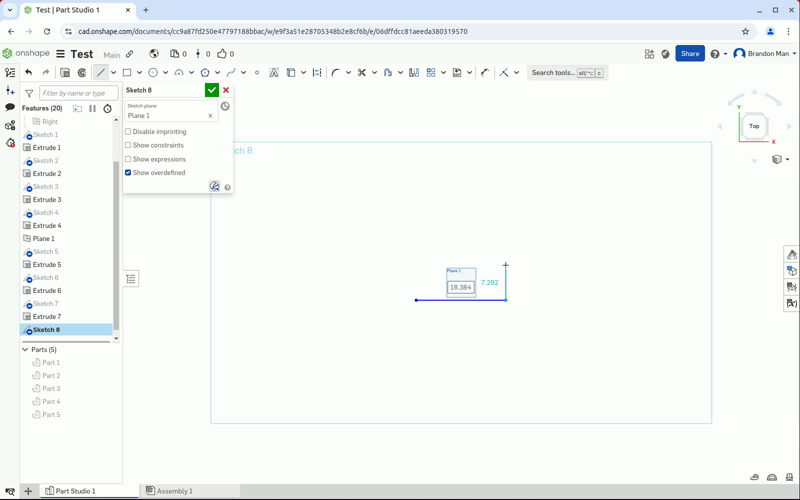
key_down(shift)
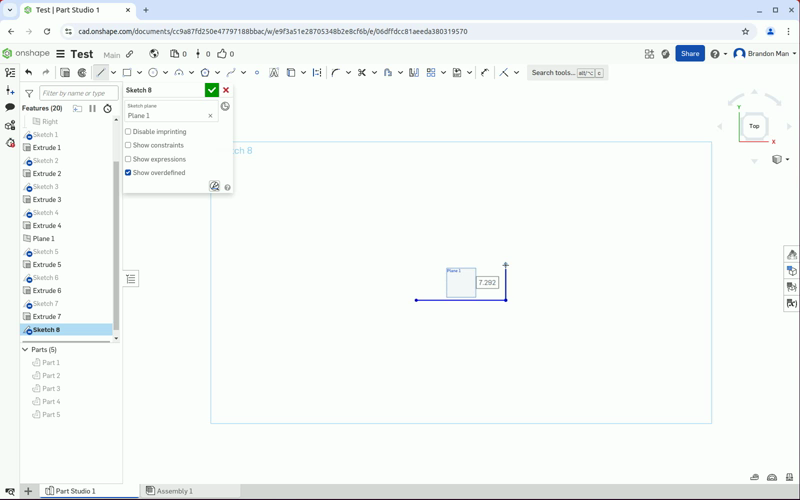
mouse_move(416, 264)
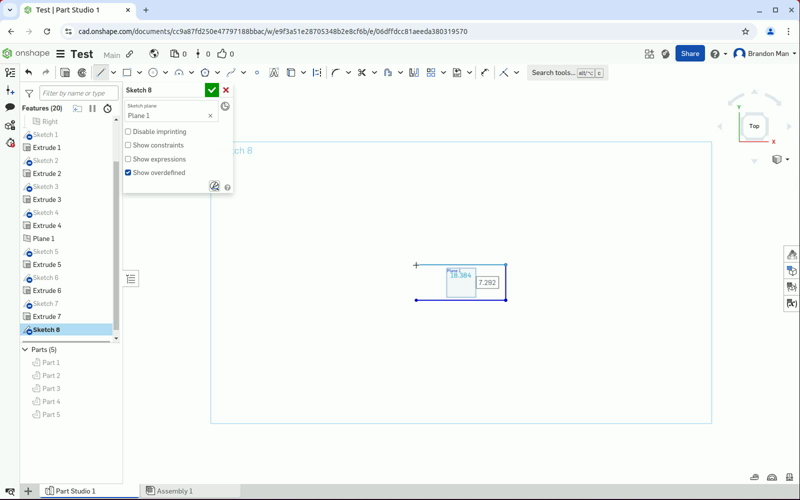
click(416, 264)
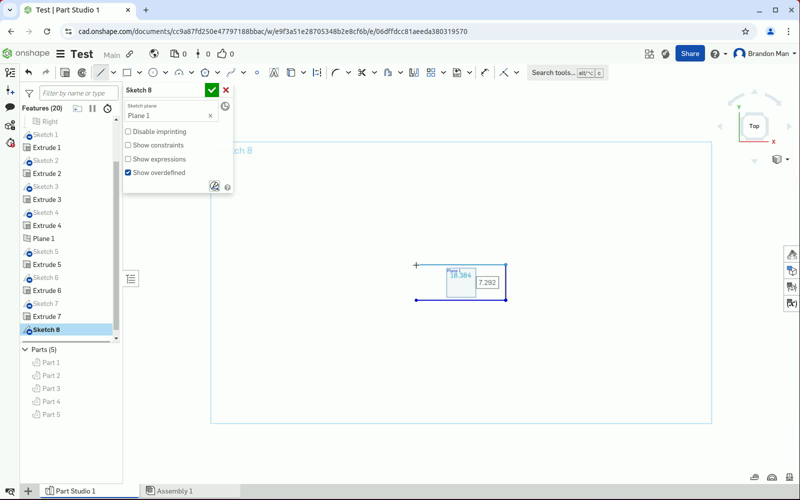
key_up(shift)
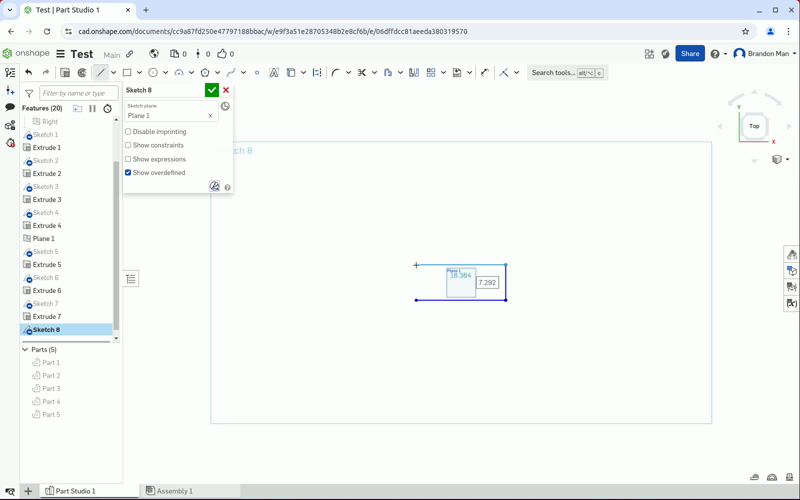
mouse_move(446, 264)
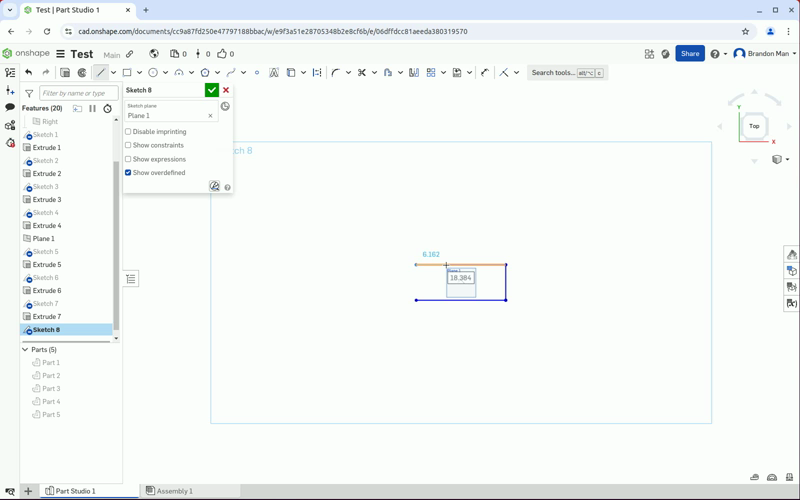
key_down(shift)
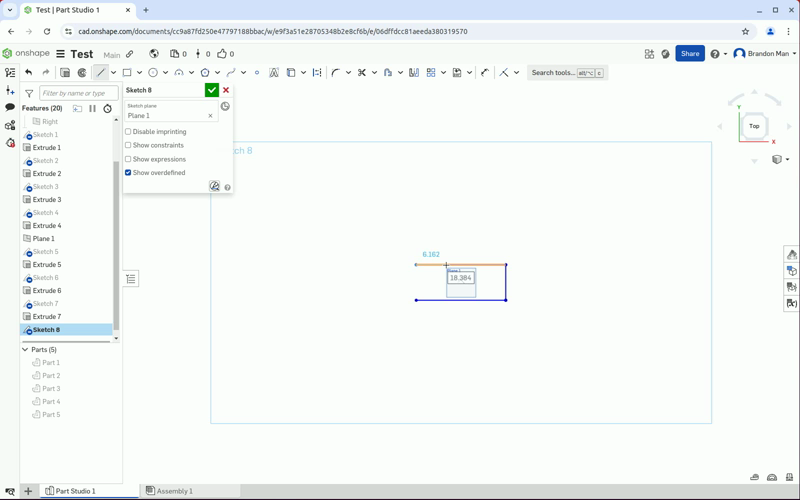
mouse_move(416, 300)
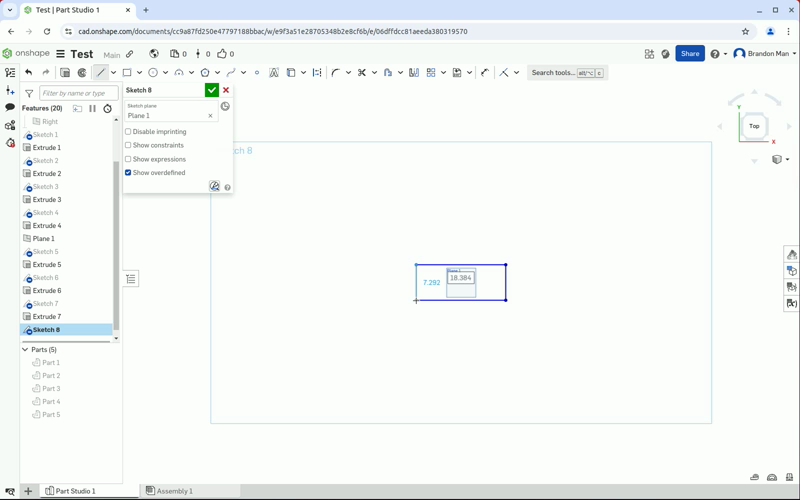
key_up(shift)
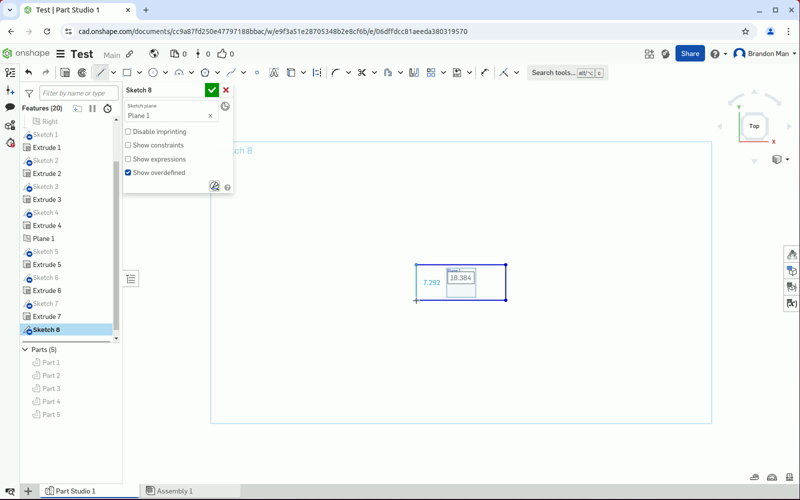
click(416, 300)
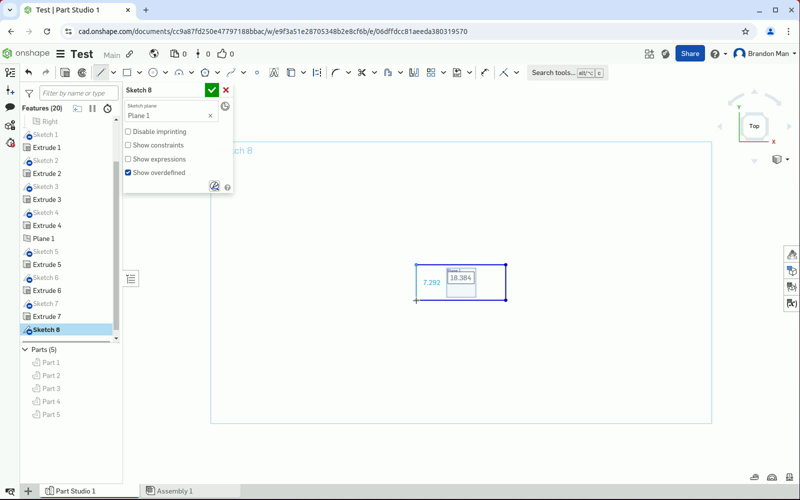
key(esc)
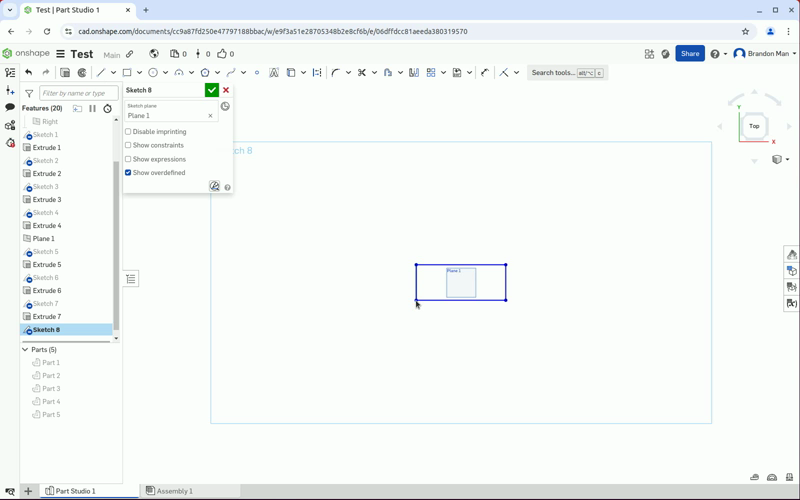
mouse_move(421, 271)
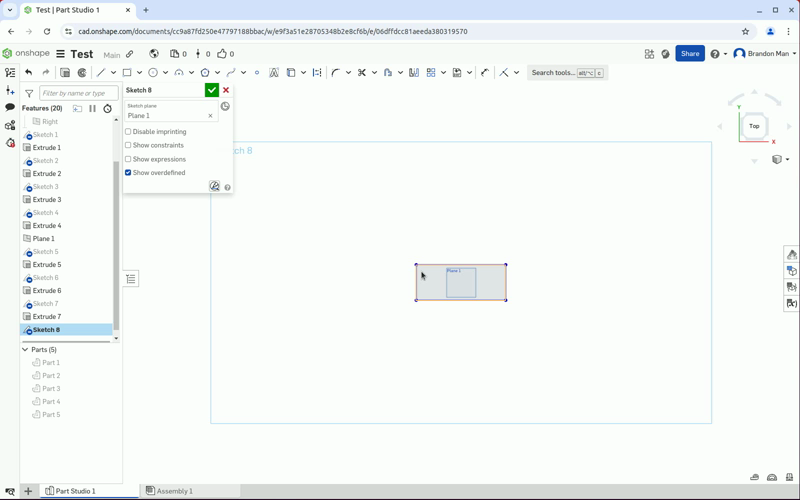
click(421, 271)
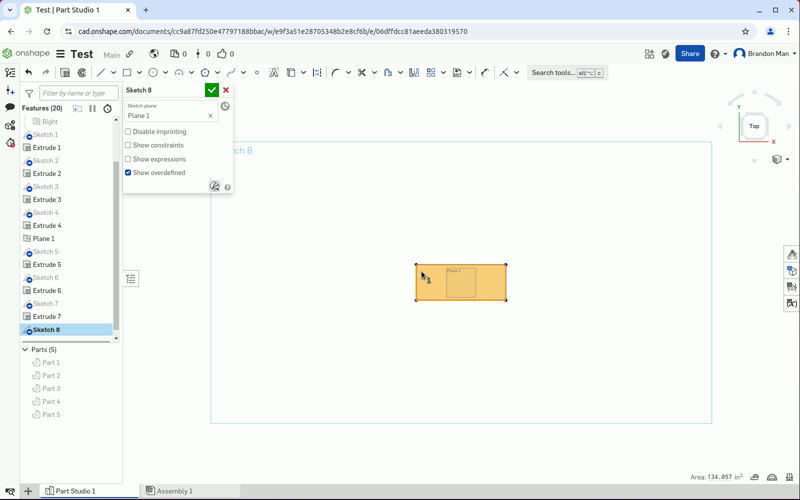
mouse_move(73, 352)
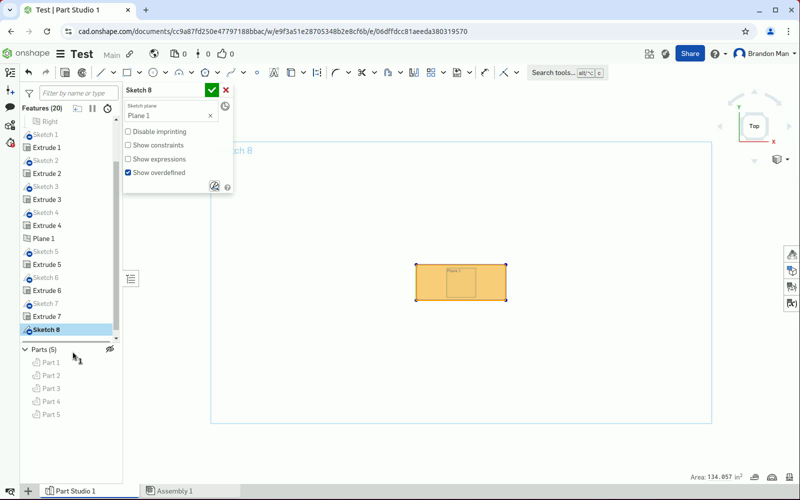
key(shift+y)
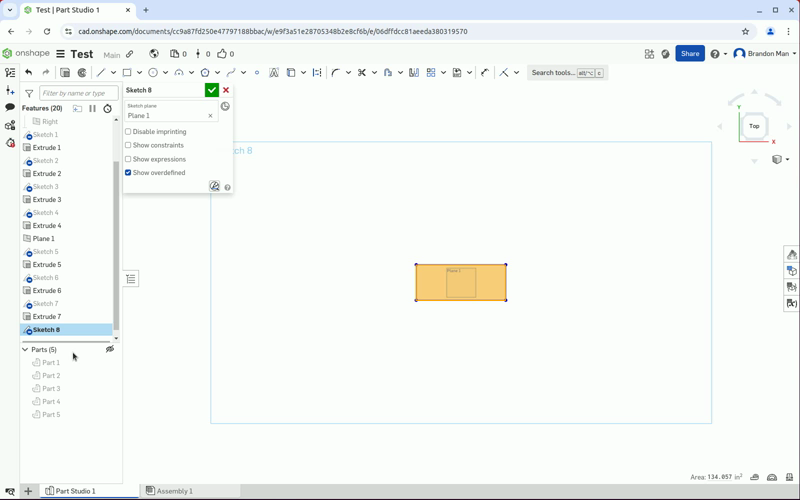
key(shift+e)
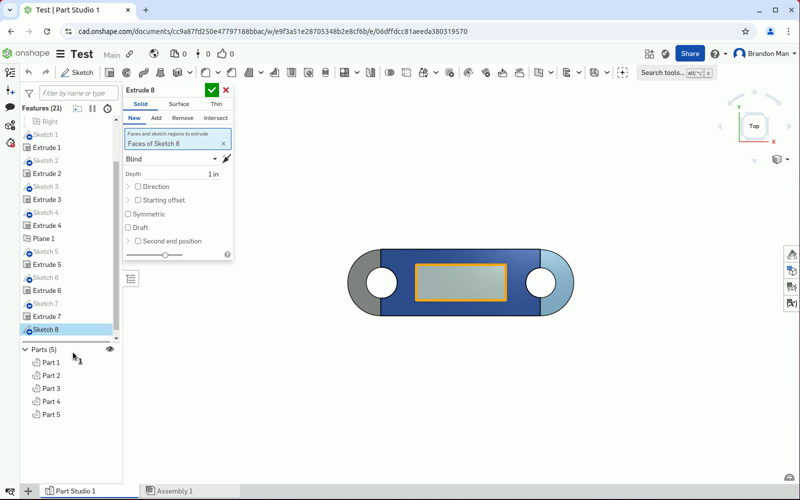
mouse_move(143, 106)
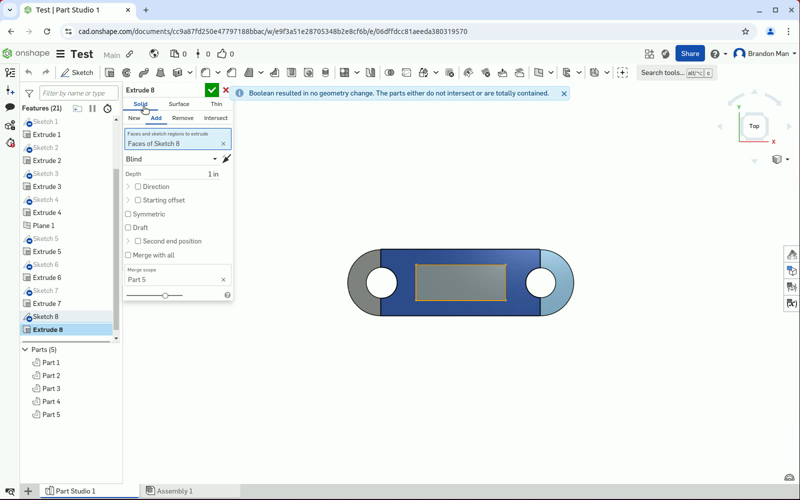
click(143, 106)
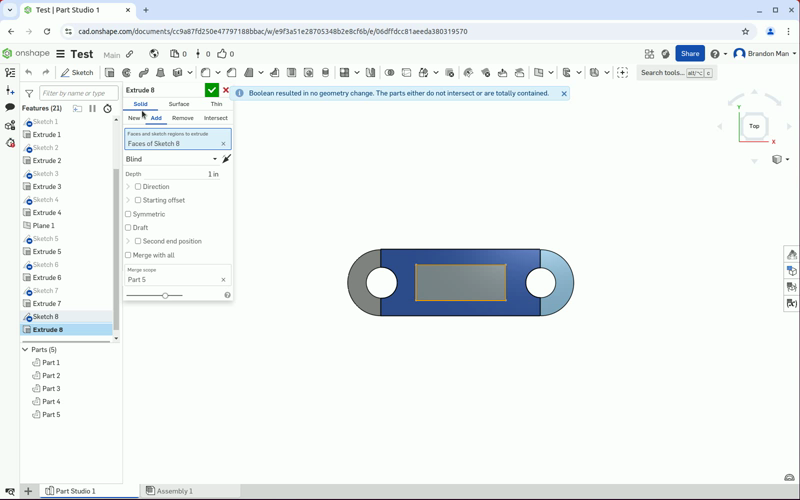
mouse_move(137, 120)
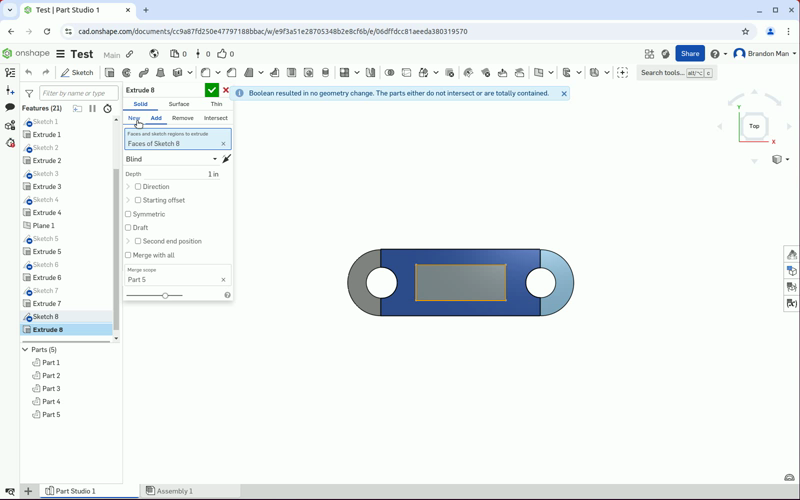
click(137, 120)
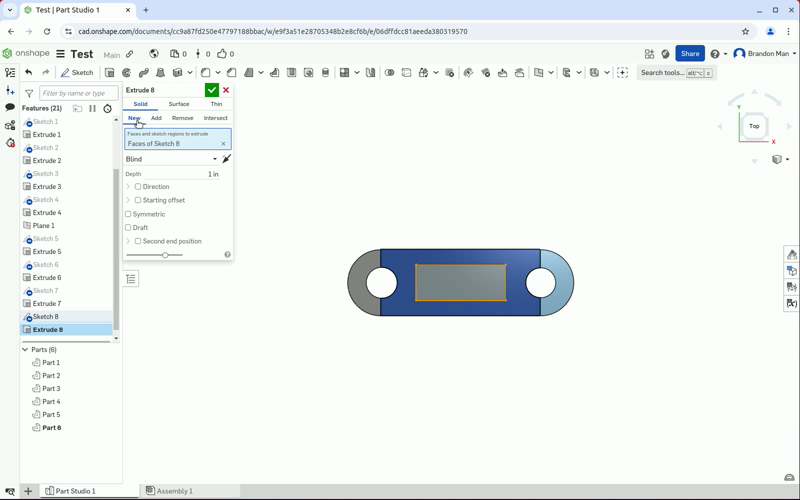
key(tab, 4)
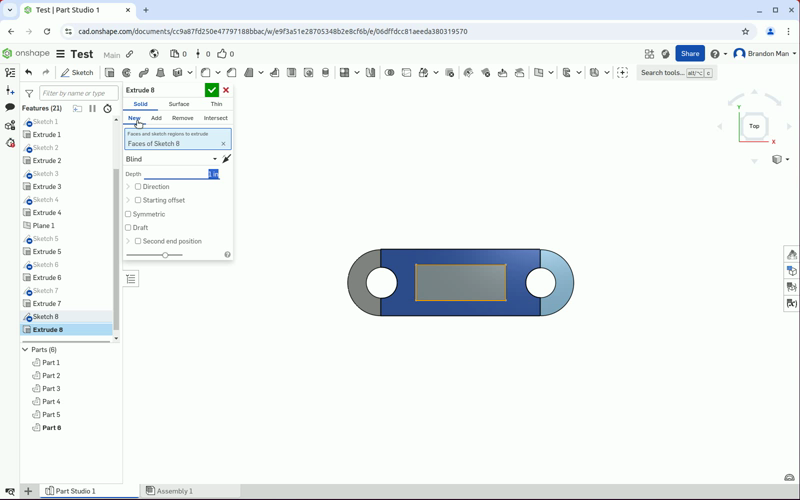
text(5.777)
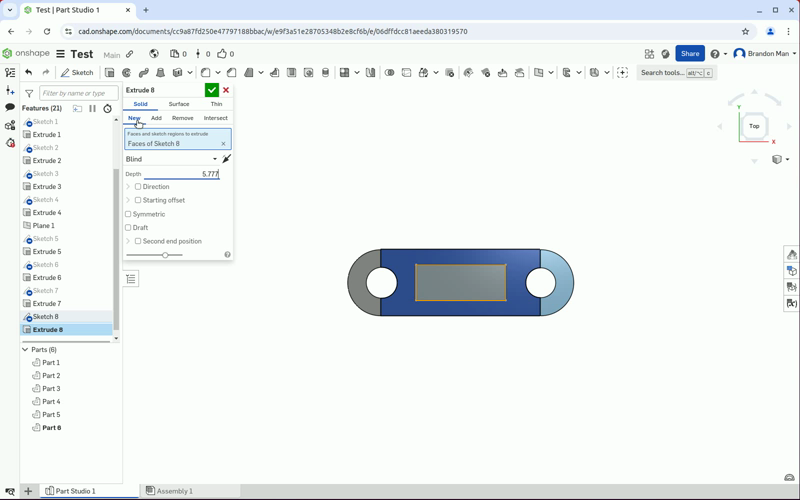
key(enter)
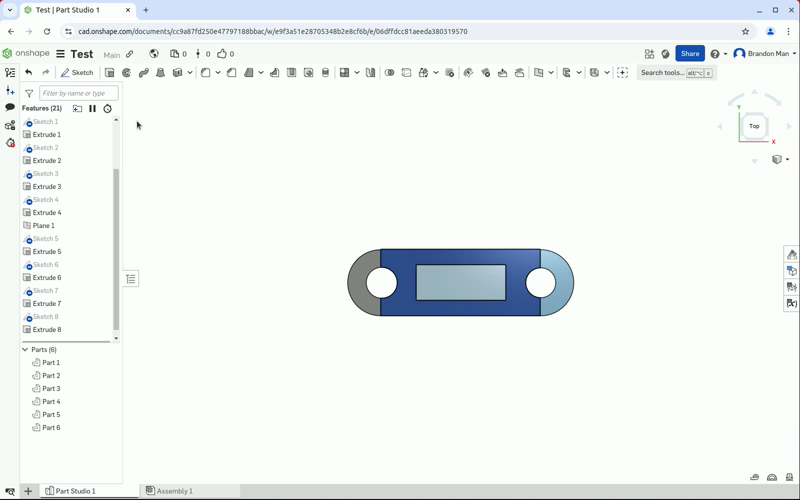
key(shift+h)
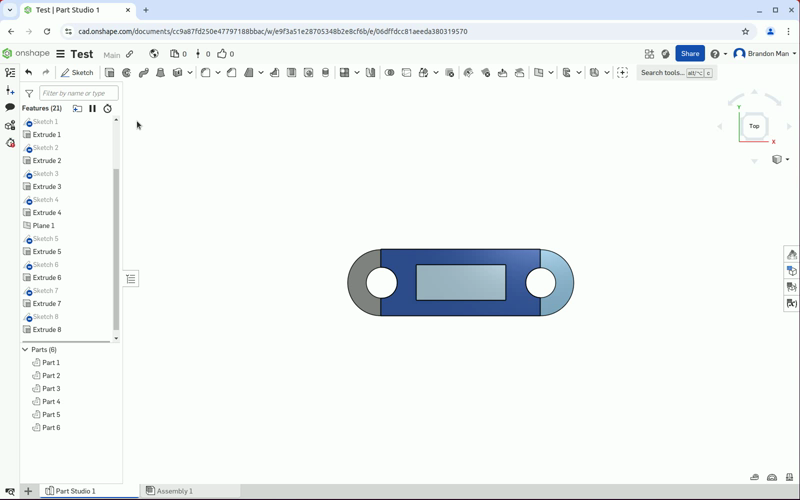
key(shift+h)
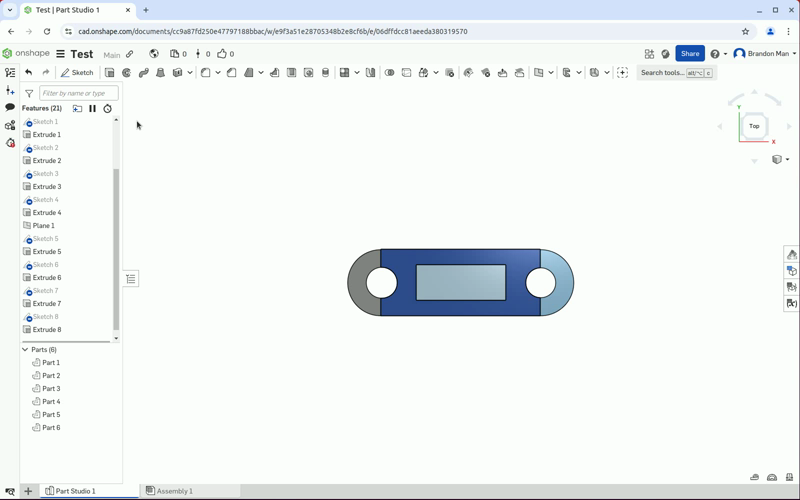
mouse_move(69, 124)
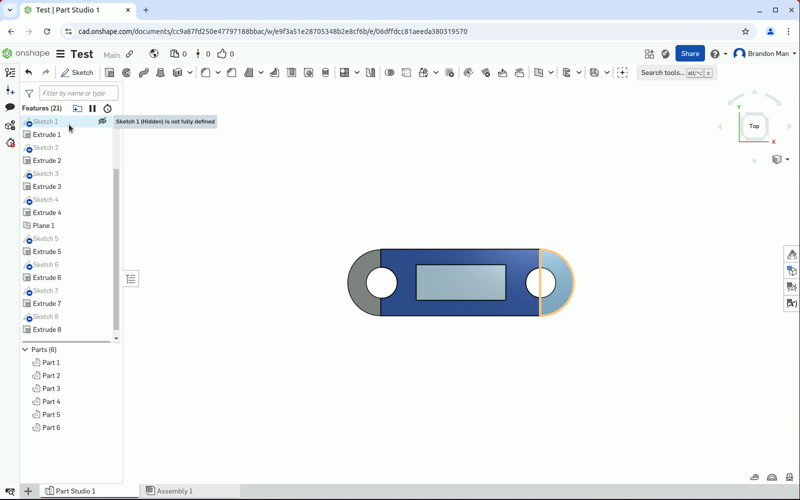
click(69, 124)
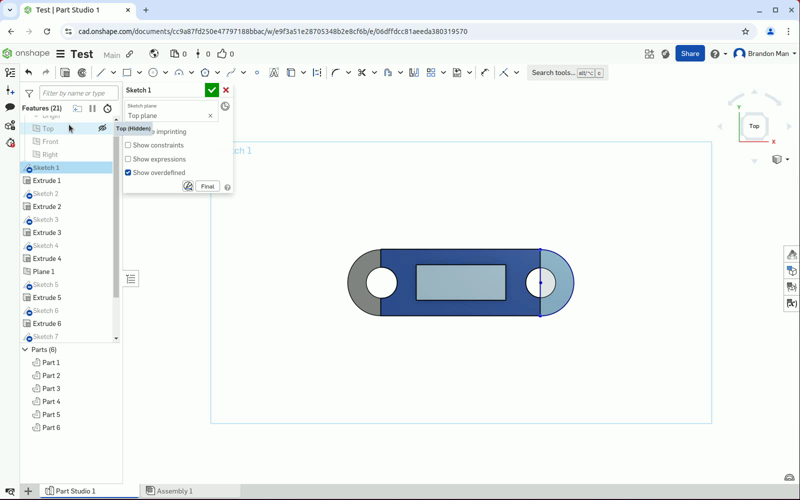
mouse_move(229, 92)
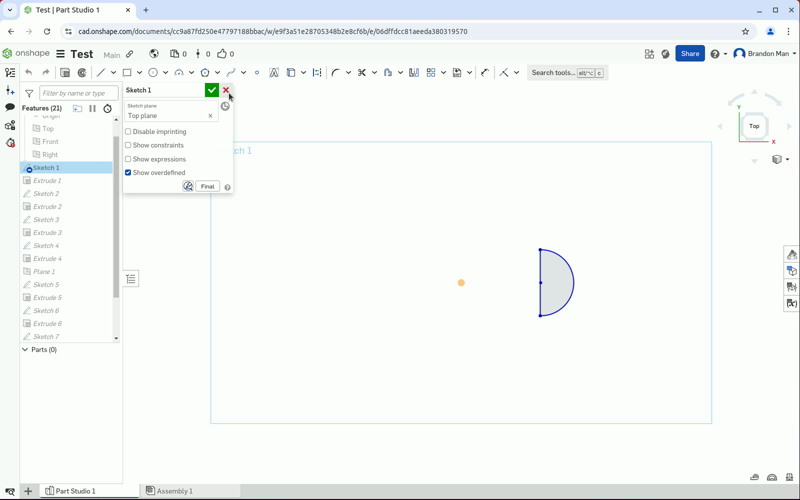
click(229, 92)
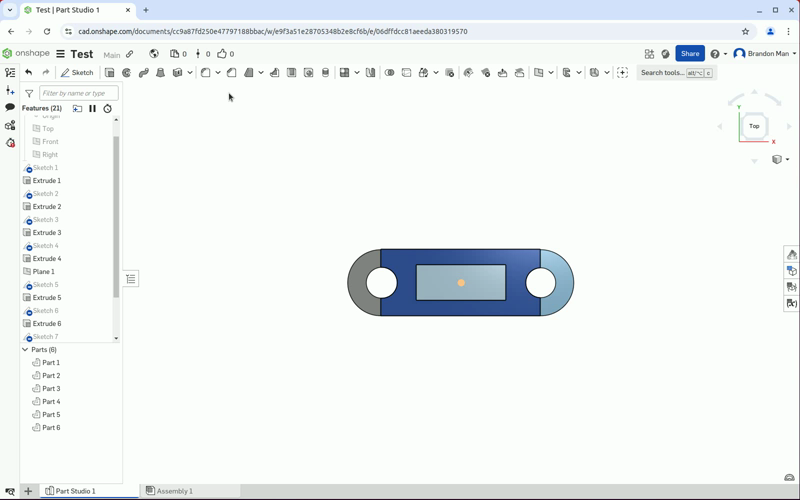
mouse_move(541, 75)
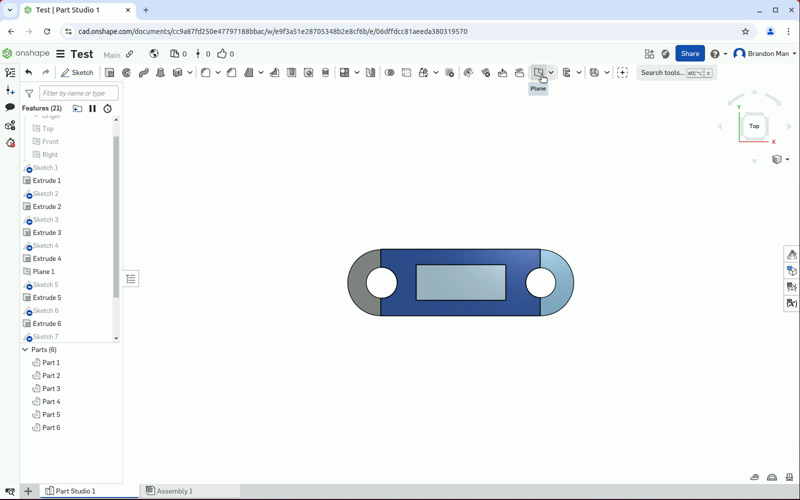
click(541, 75)
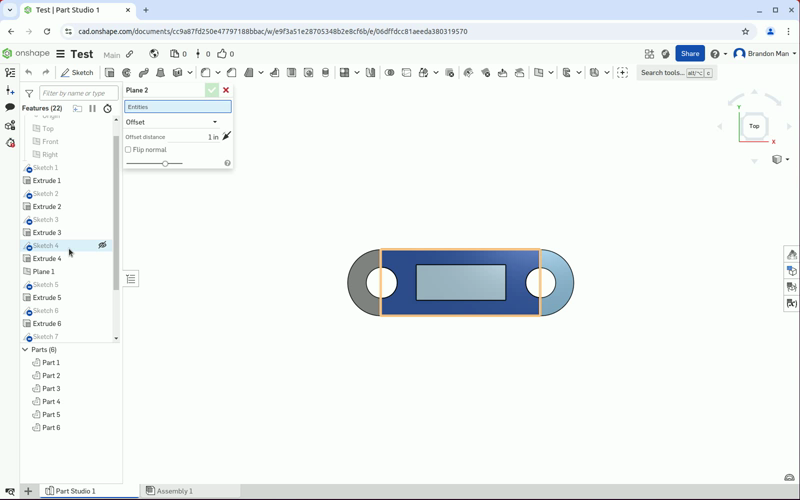
scroll(3)
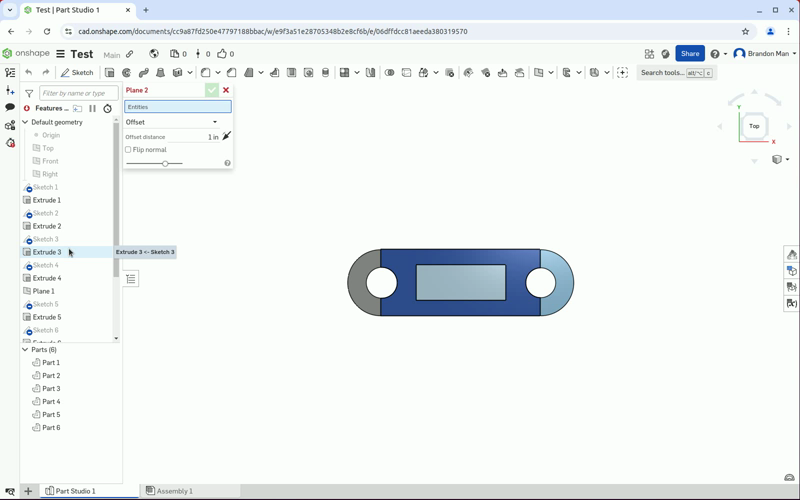
mouse_move(69, 150)
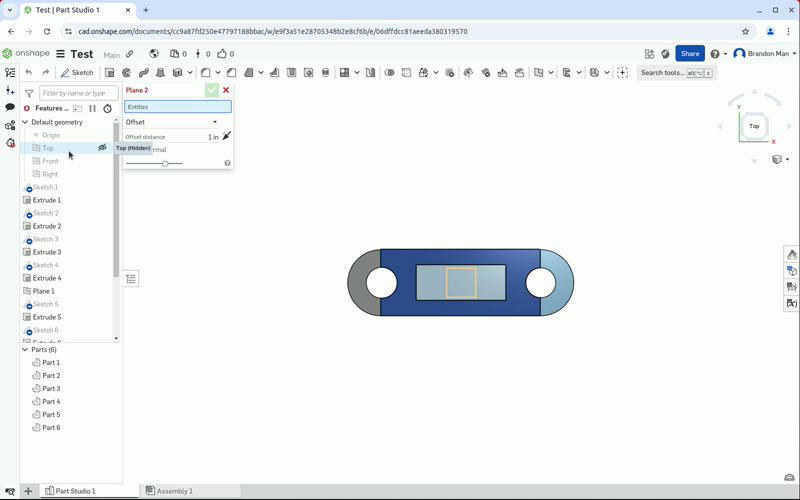
click(69, 150)
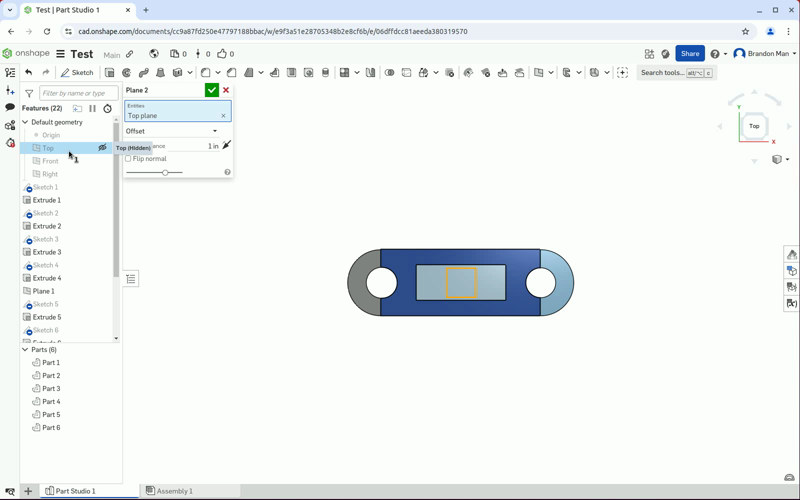
key(tab, 2)
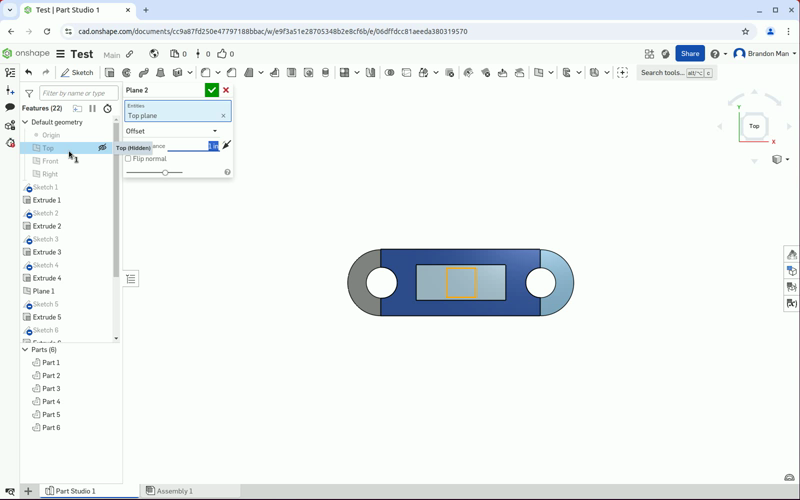
text(12.263)
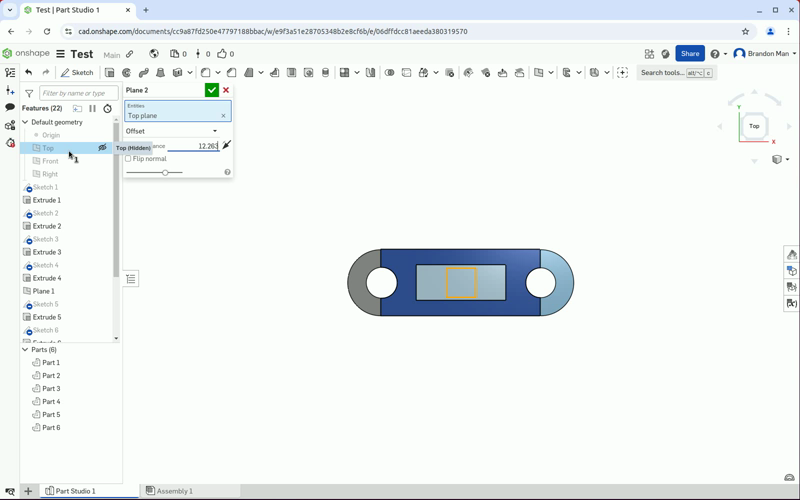
key(enter, 2)
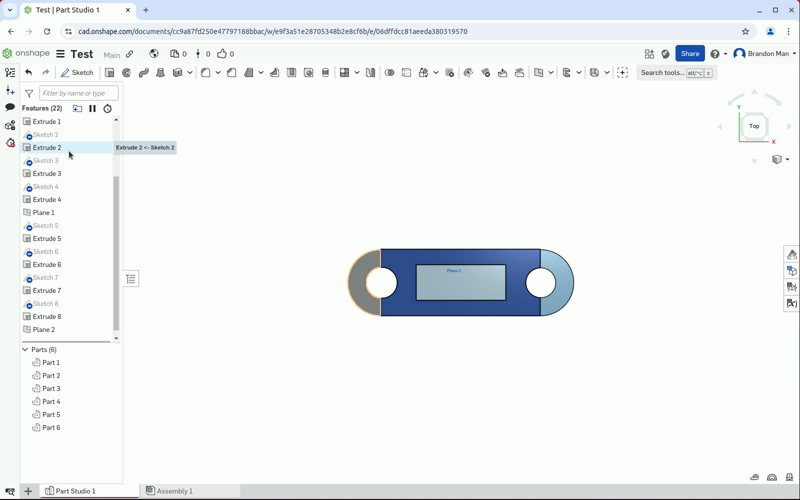
key(shift+s)
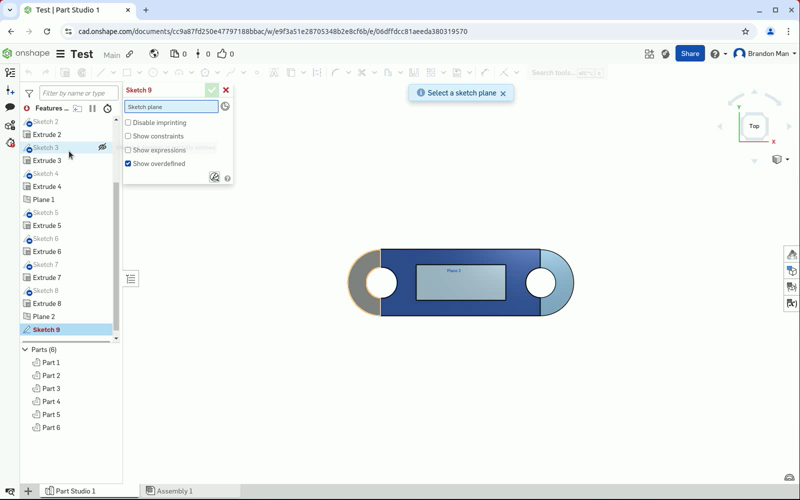
mouse_move(69, 319)
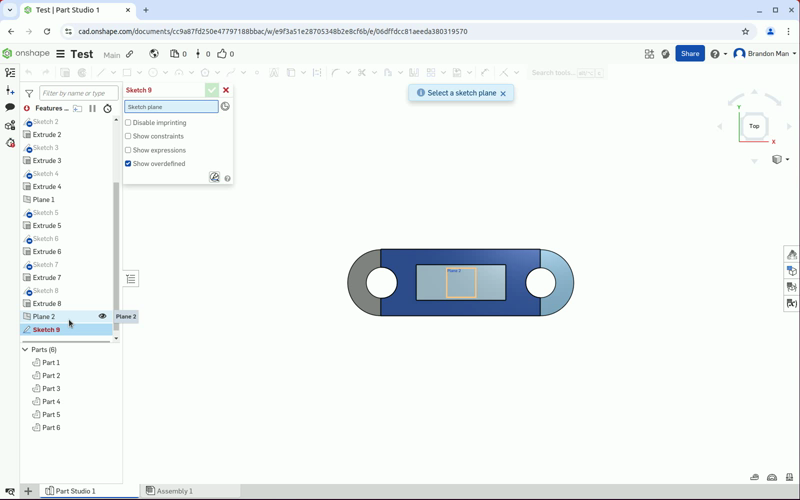
click(69, 319)
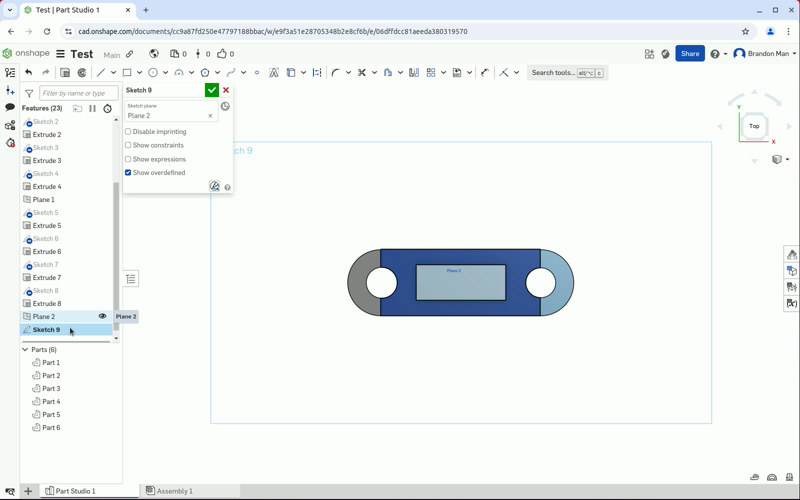
mouse_move(73, 352)
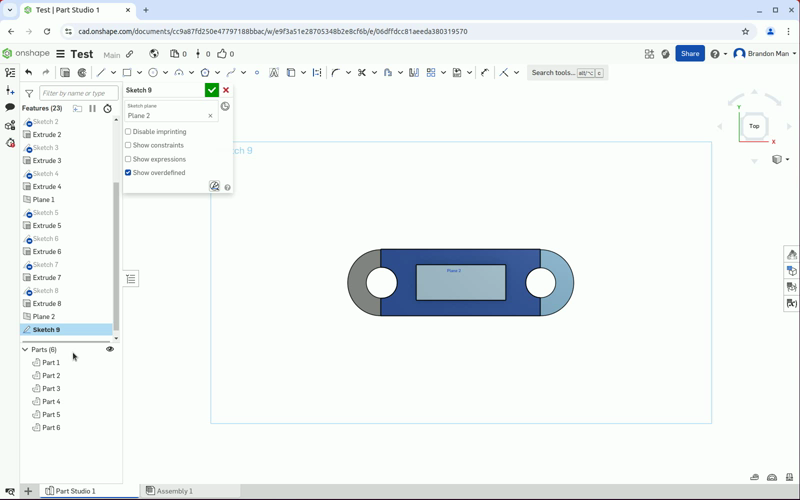
key(y)
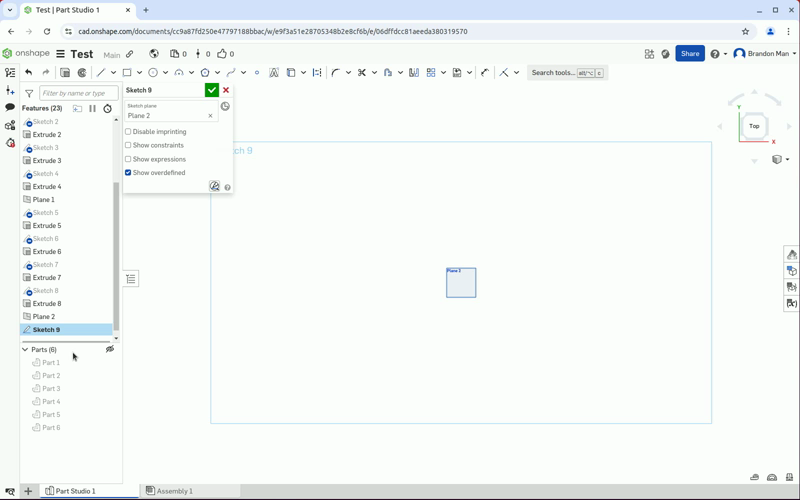
key(l)
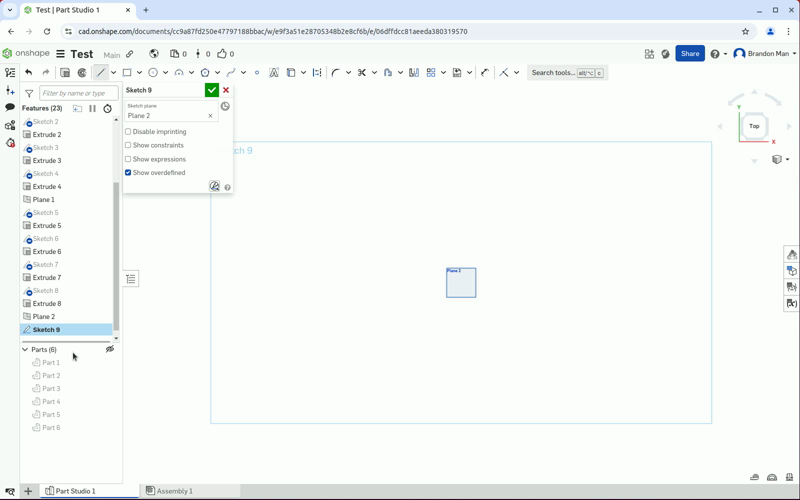
key_down(shift)
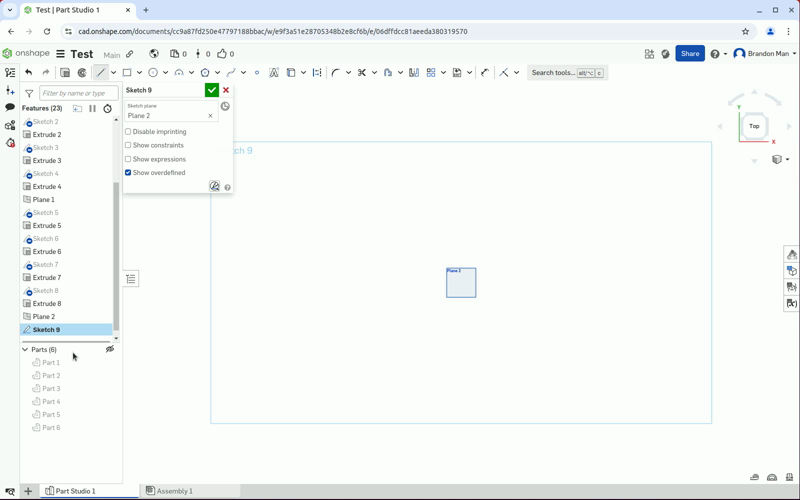
mouse_move(443, 300)
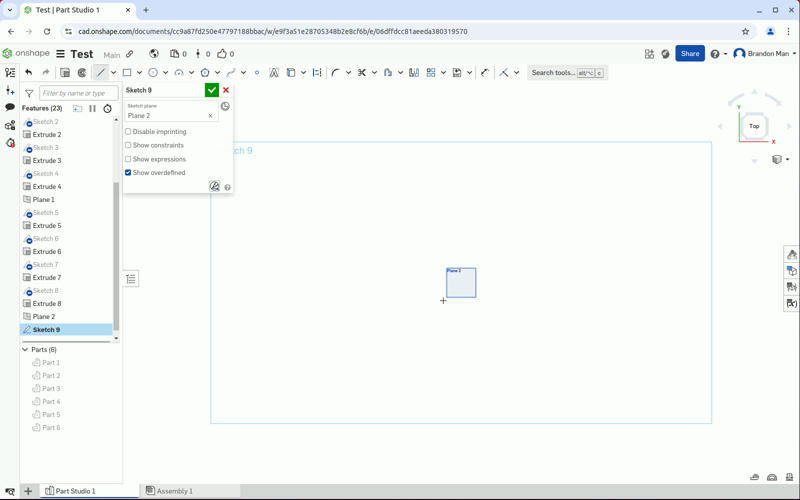
click(443, 300)
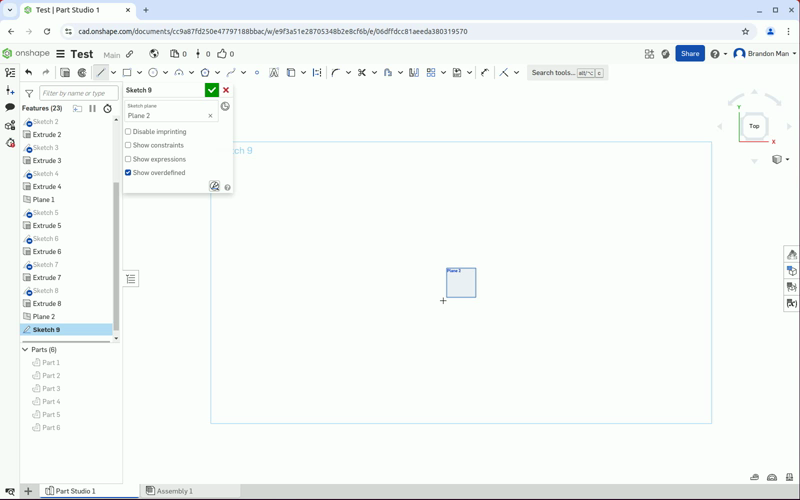
key_up(shift)
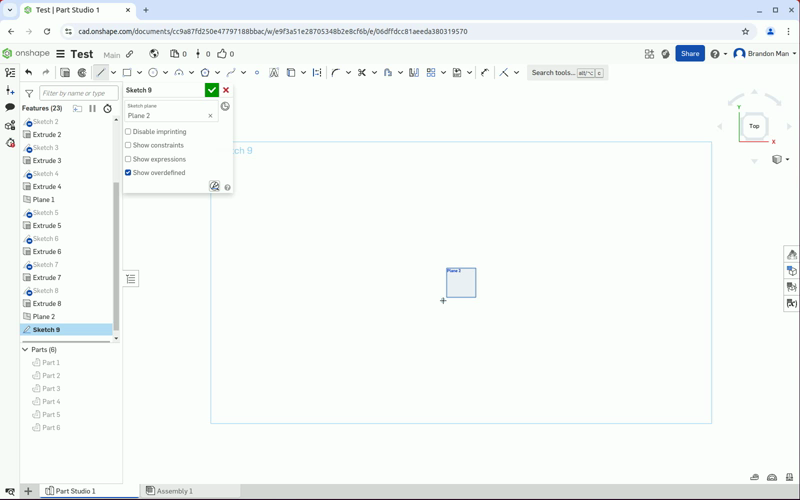
key_down(shift)
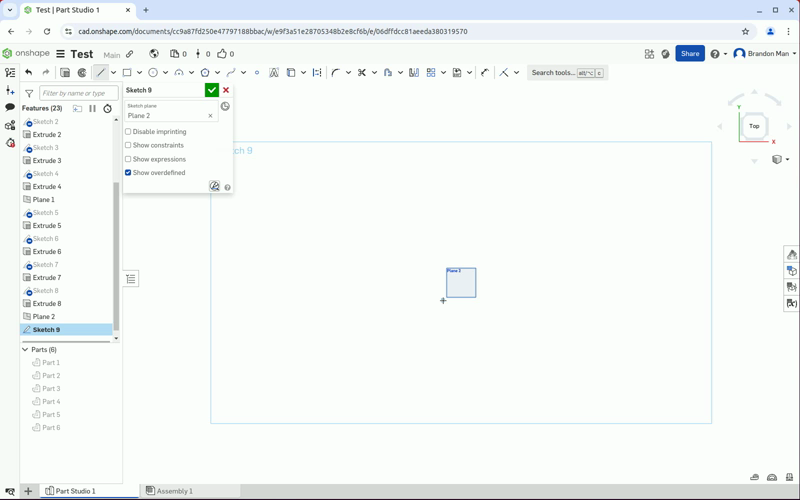
mouse_move(473, 300)
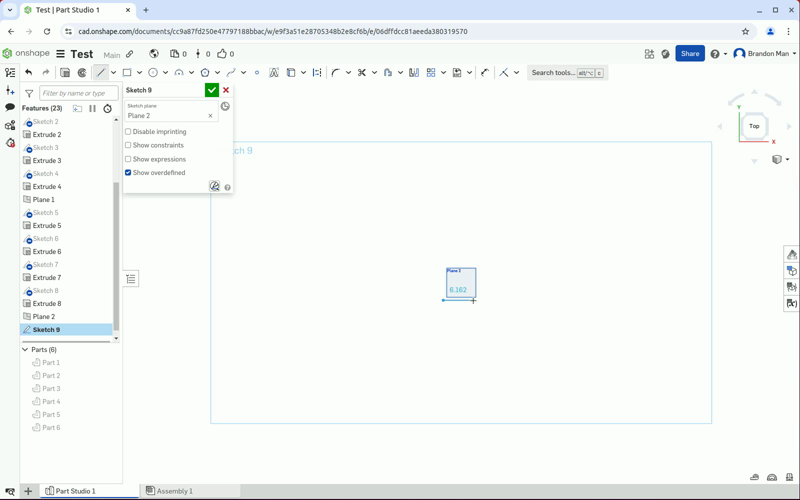
mouse_move(477, 300)
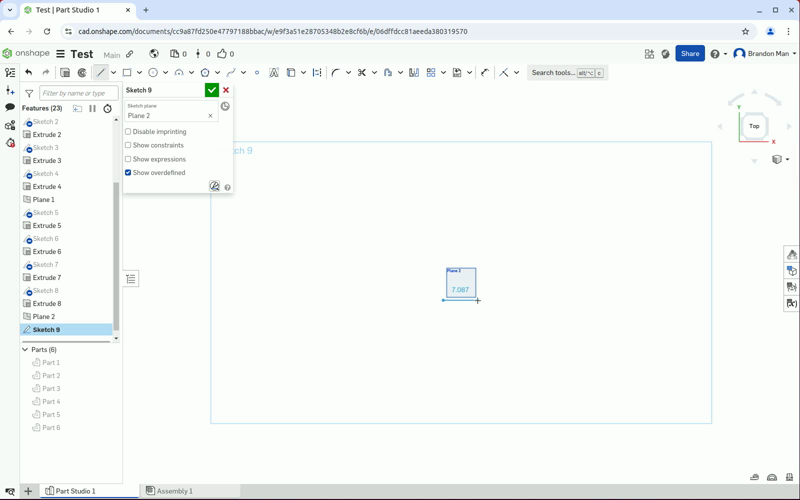
click(477, 300)
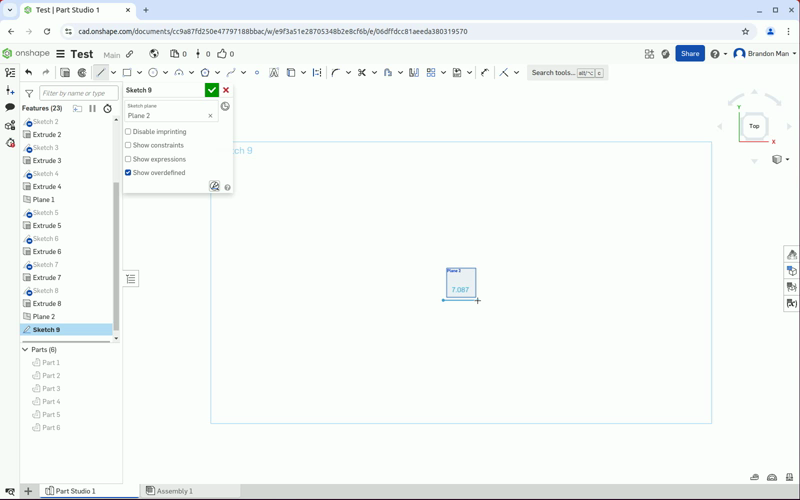
key_up(shift)
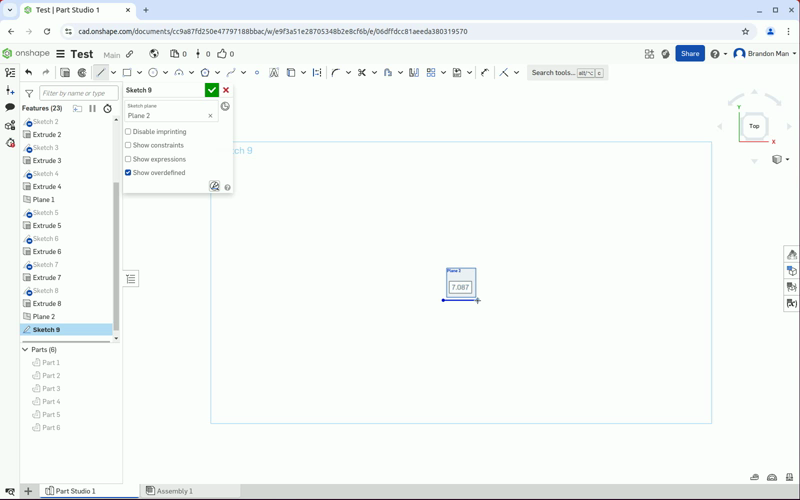
key_down(shift)
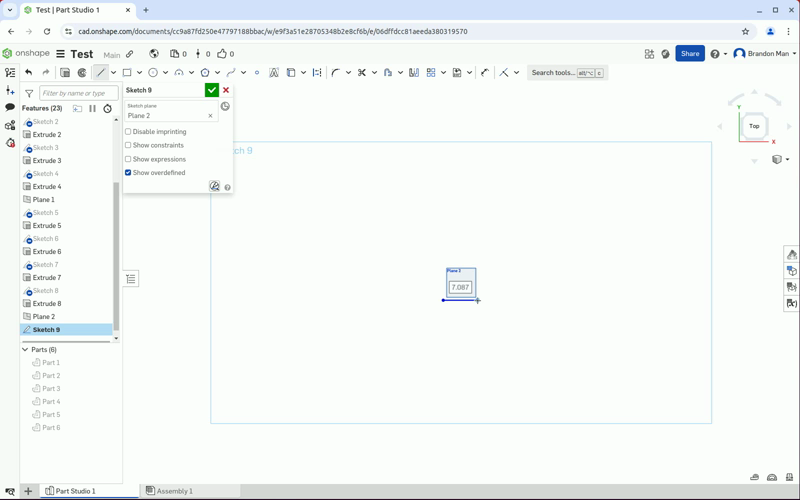
mouse_move(507, 300)
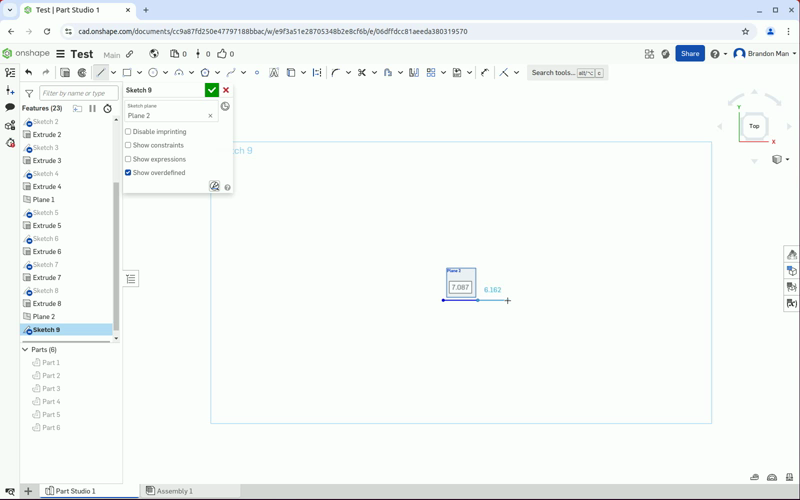
mouse_move(477, 264)
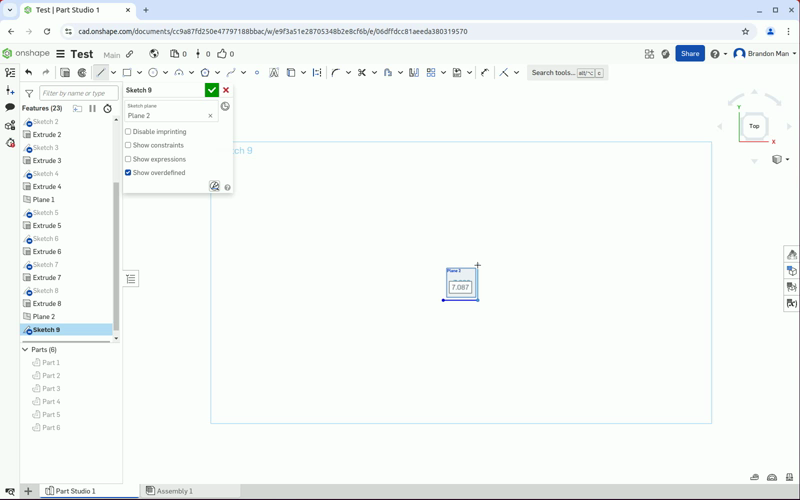
click(477, 264)
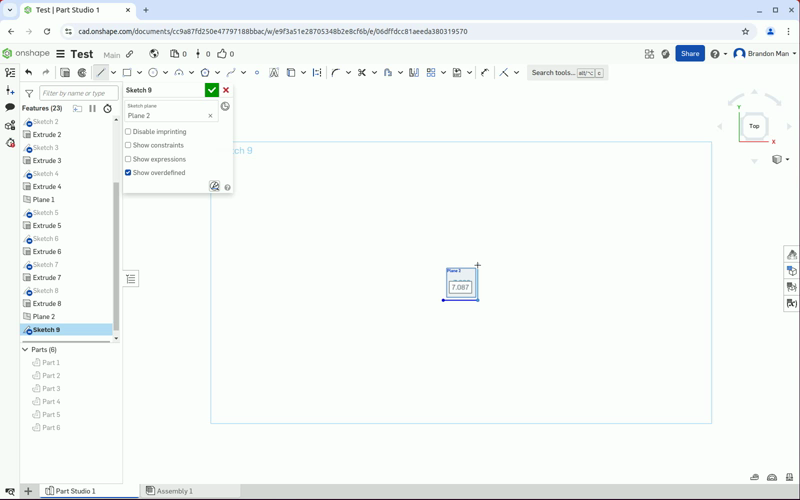
key_up(shift)
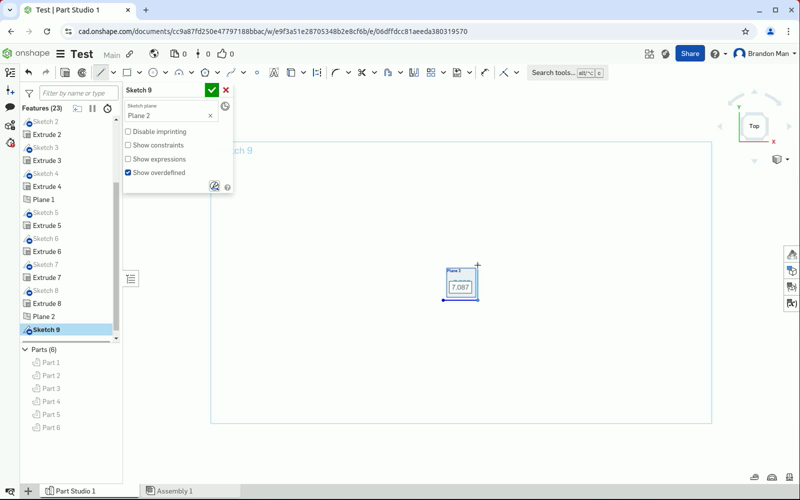
key_down(shift)
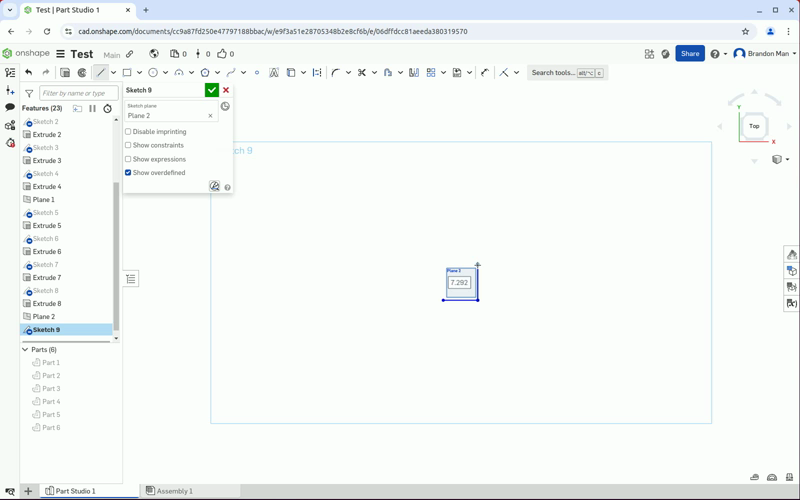
mouse_move(507, 264)
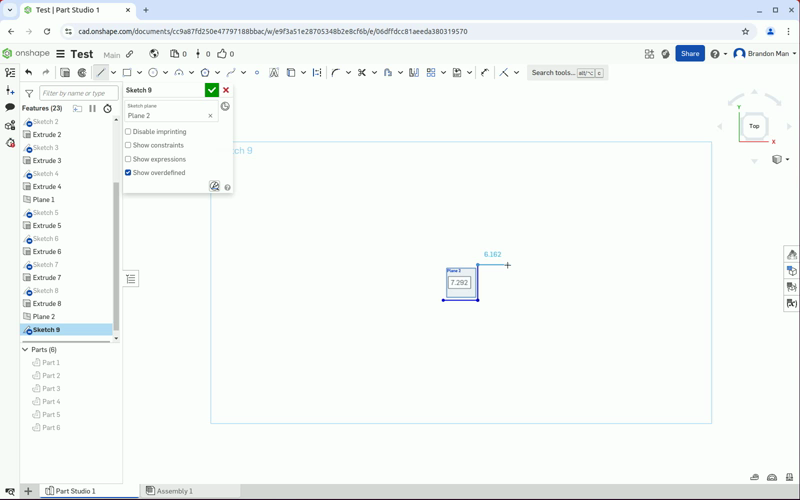
mouse_move(443, 264)
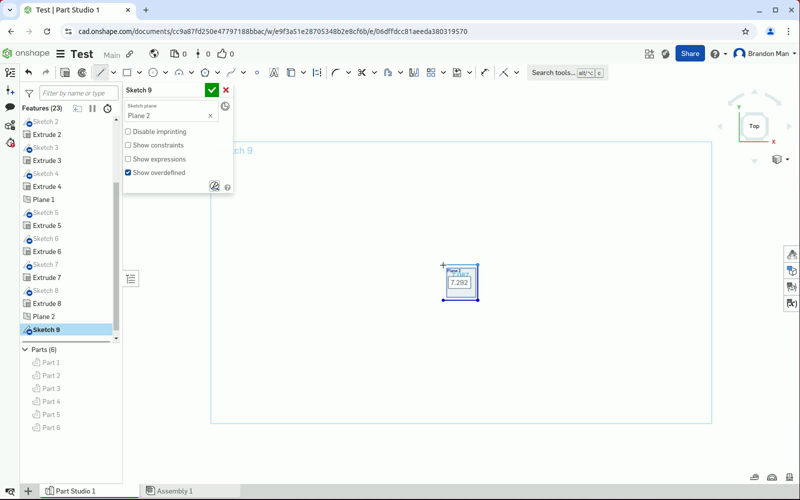
click(443, 264)
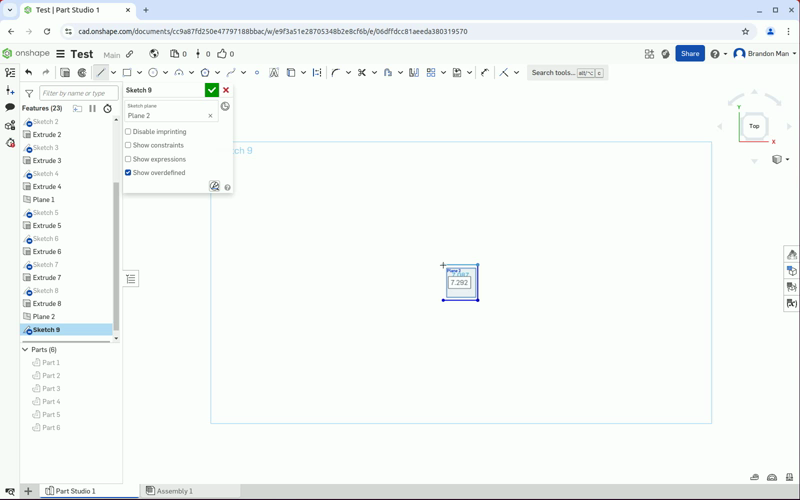
key_up(shift)
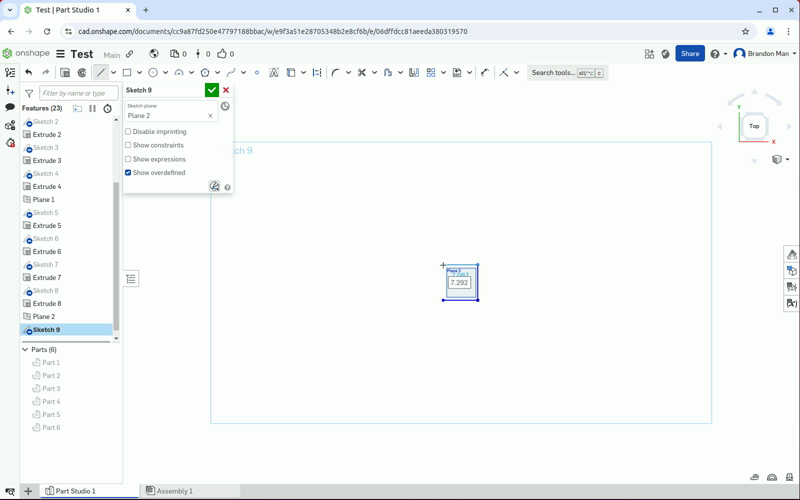
mouse_move(473, 264)
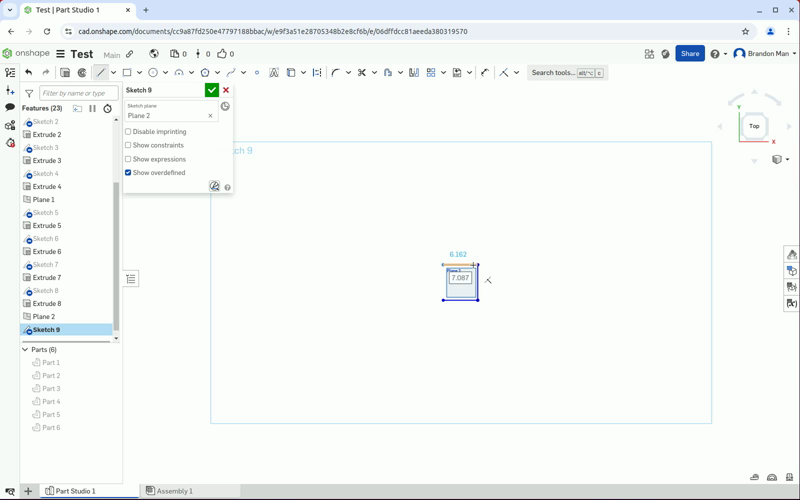
key_down(shift)
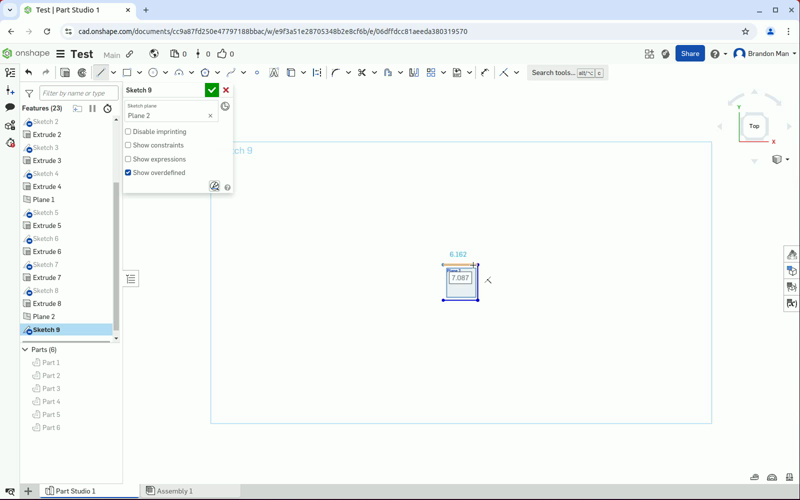
mouse_move(443, 300)
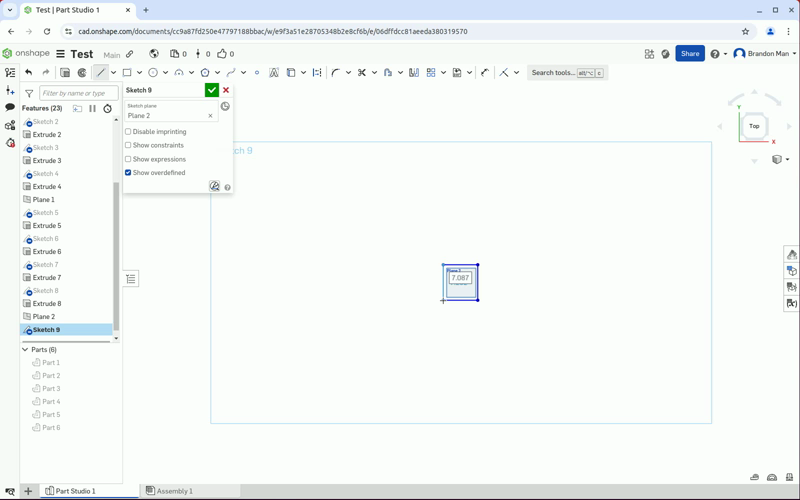
key_up(shift)
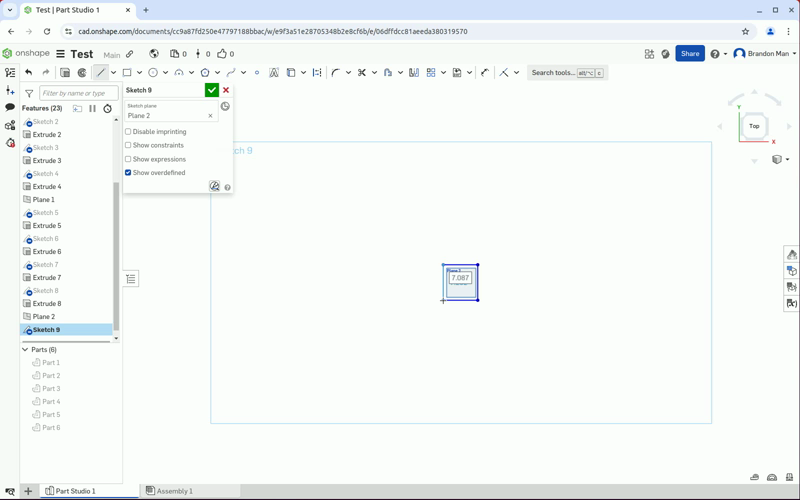
click(443, 300)
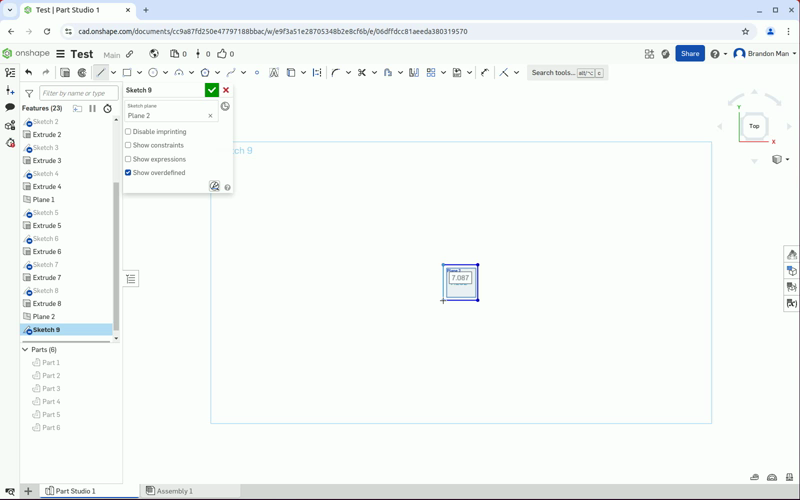
key(esc)
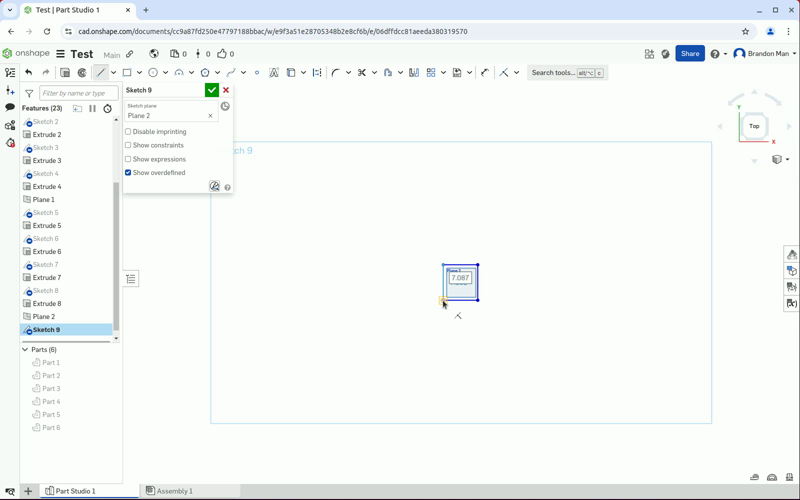
mouse_move(464, 295)
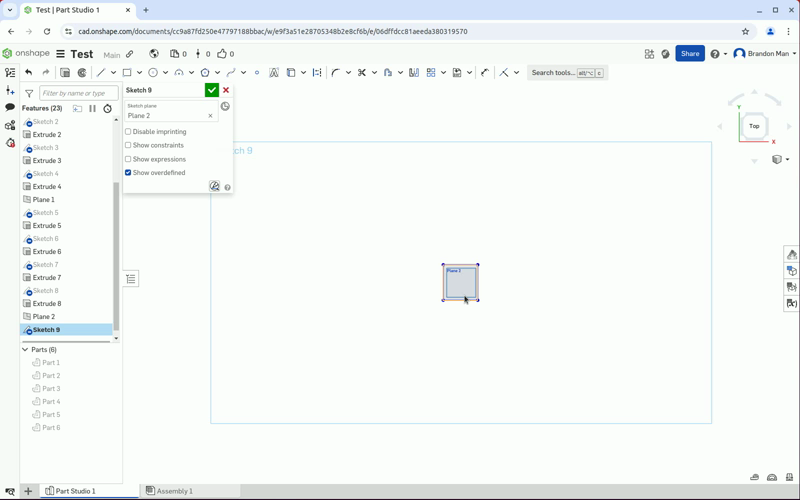
scroll(6)
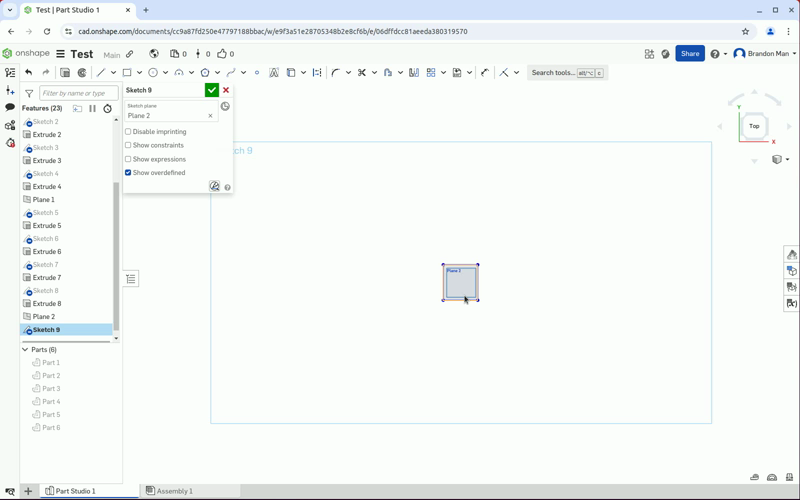
scroll(6)
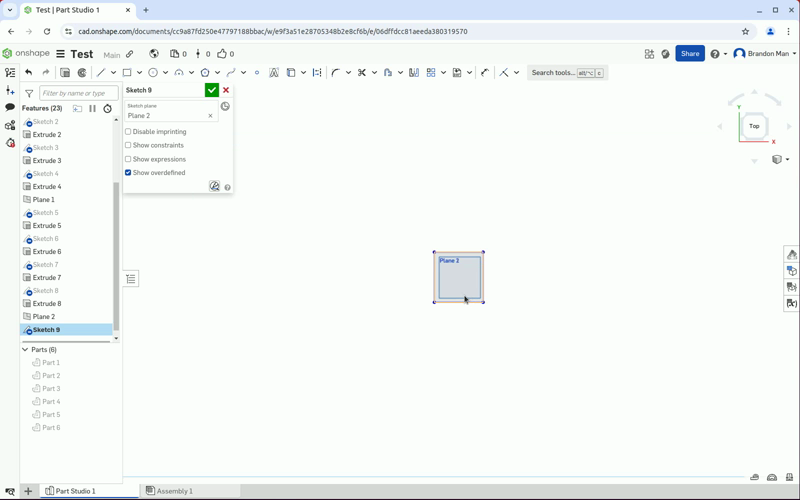
scroll(6)
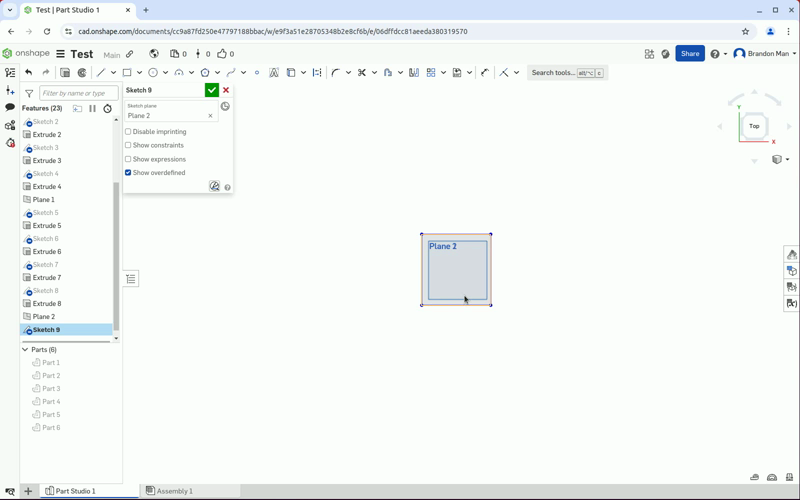
scroll(6)
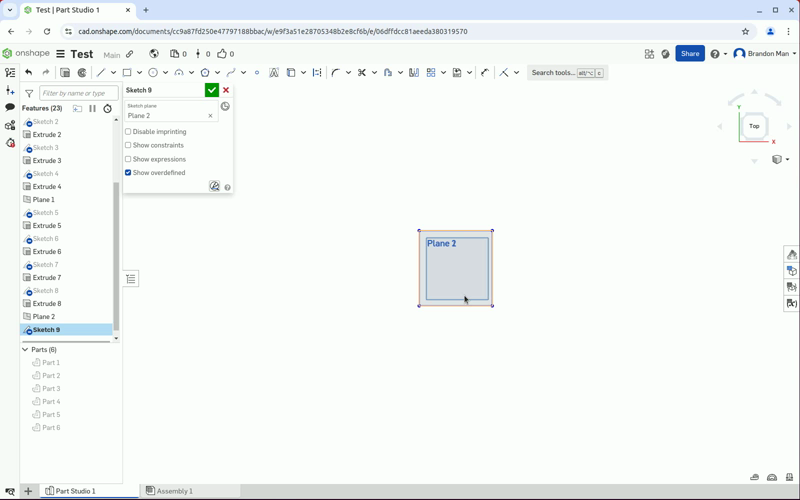
scroll(6)
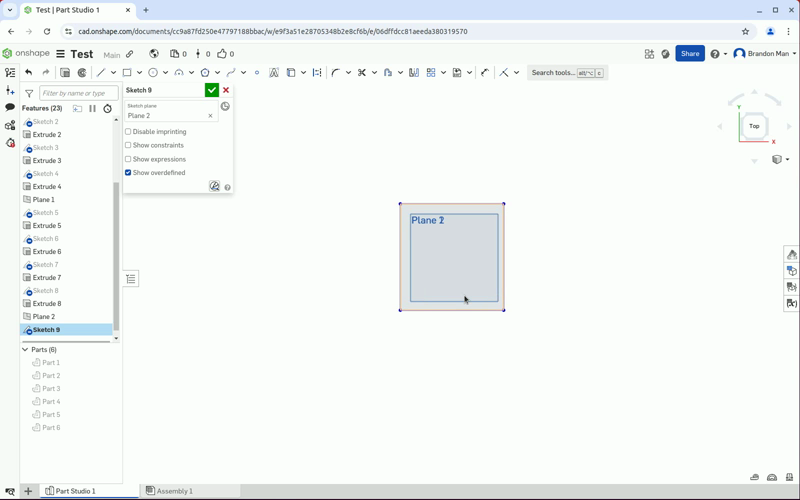
scroll(6)
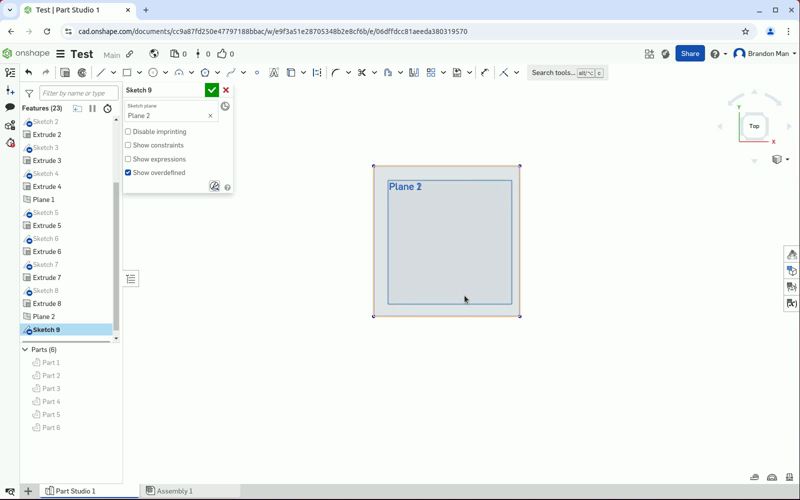
scroll(6)
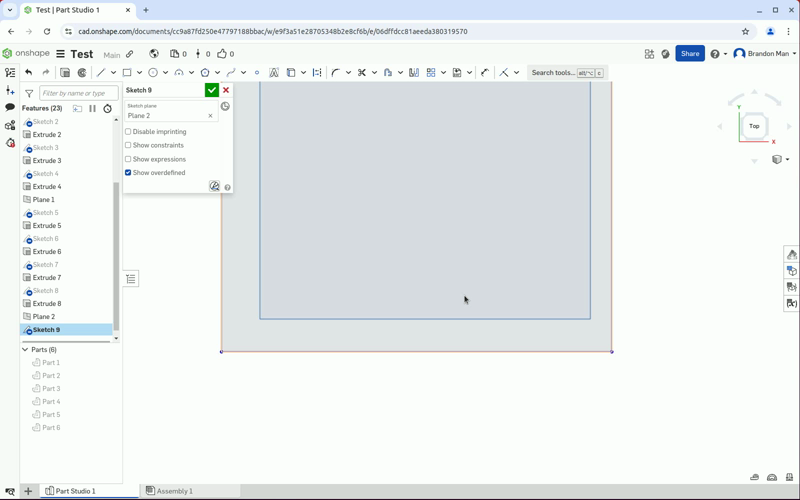
click(464, 295)
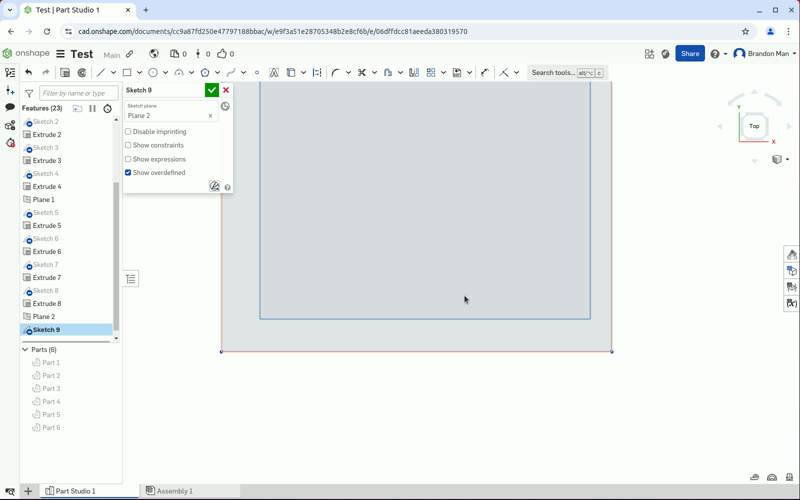
scroll(-6)
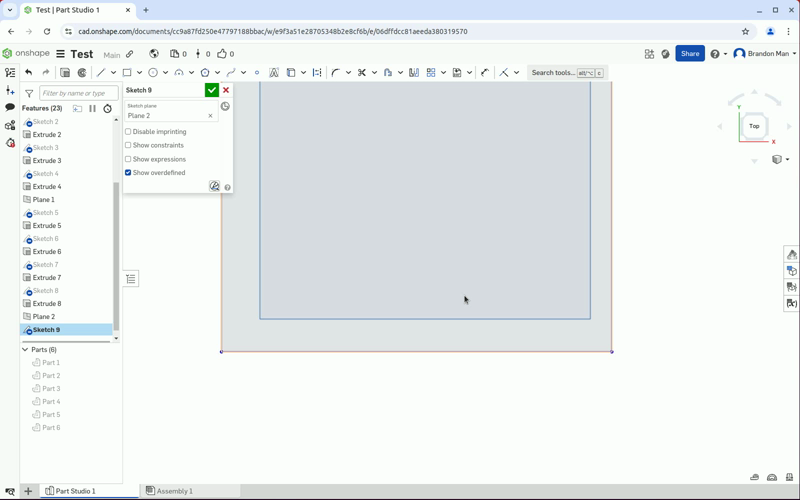
scroll(-6)
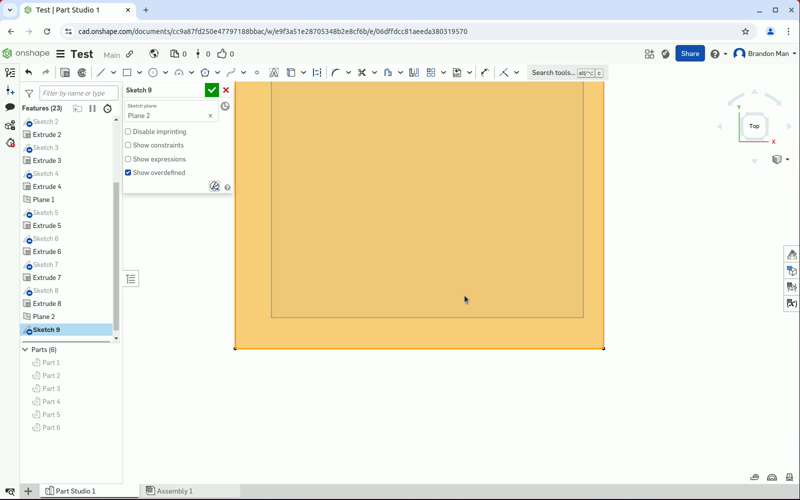
scroll(-6)
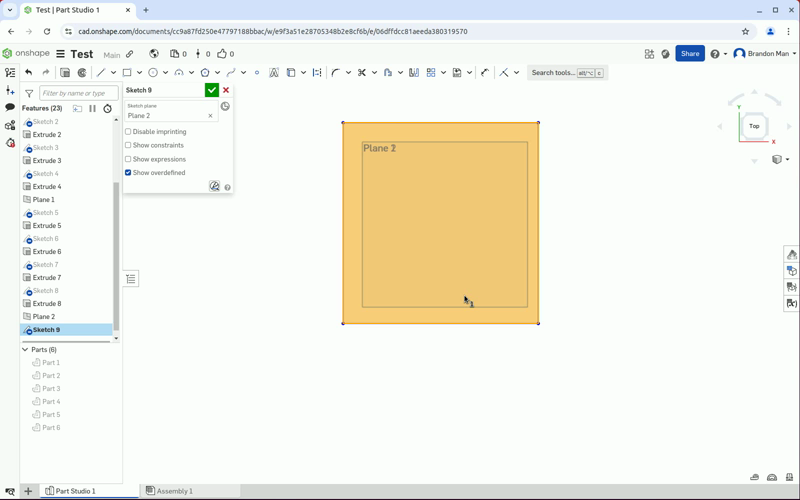
scroll(-6)
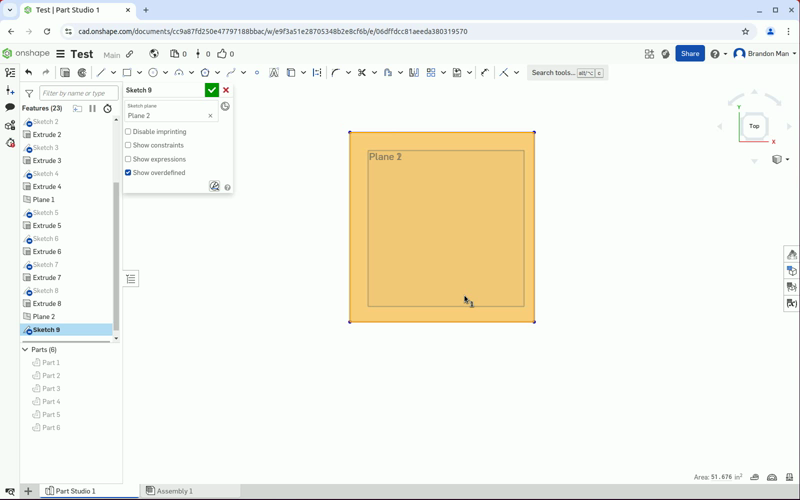
scroll(-6)
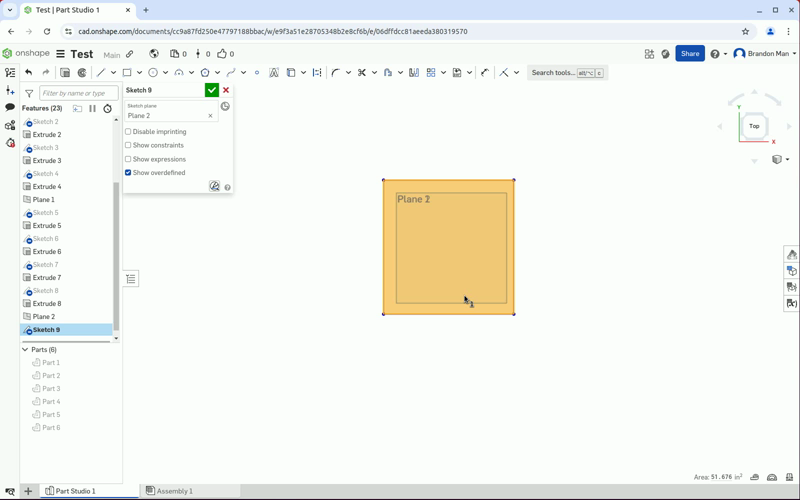
scroll(-6)
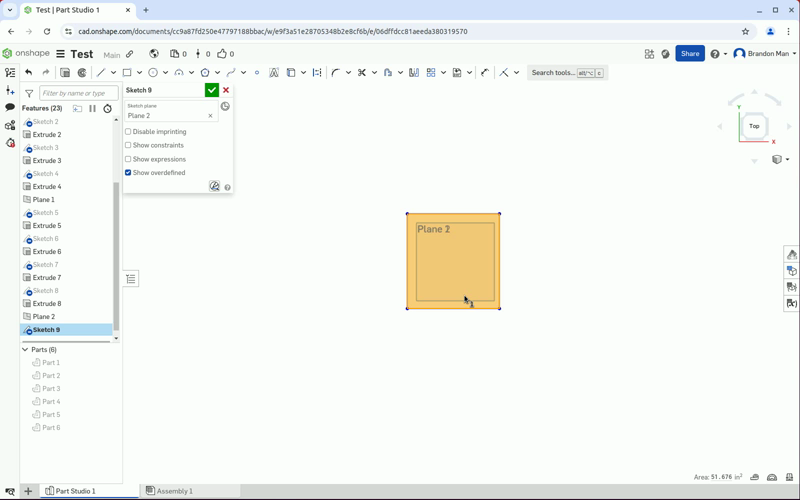
scroll(-6)
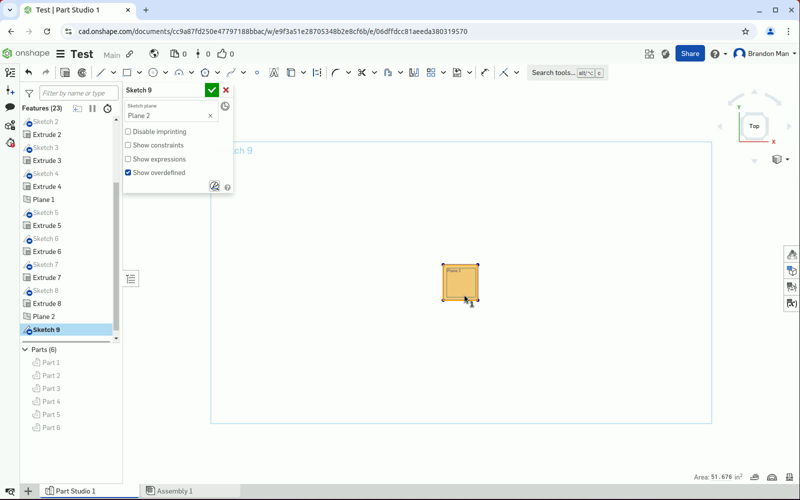
mouse_move(73, 352)
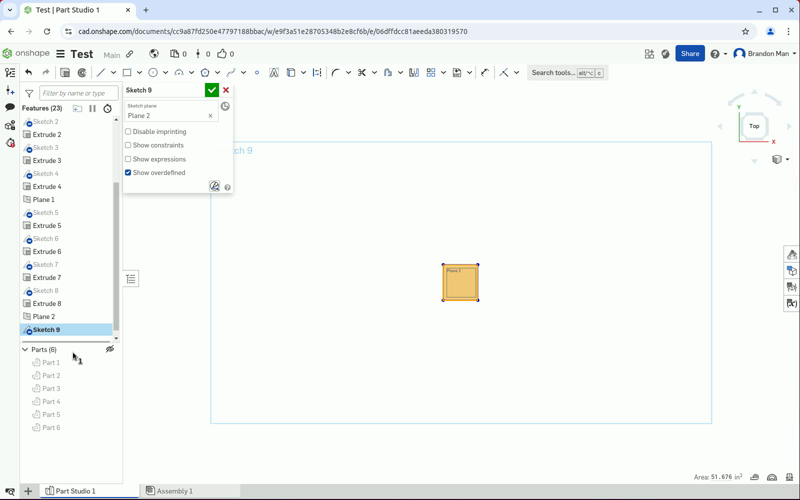
key(shift+y)
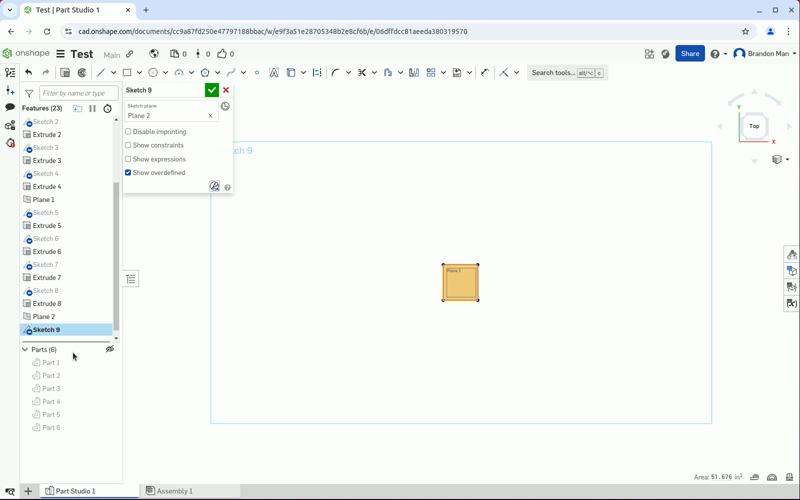
key(shift+e)
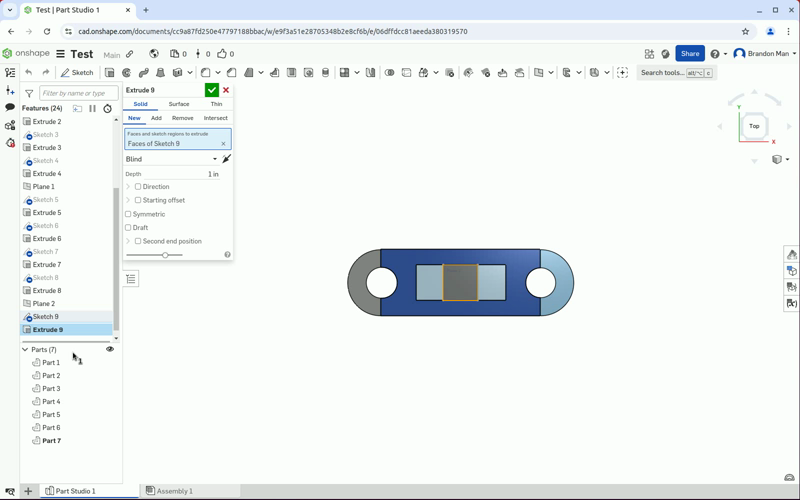
mouse_move(143, 106)
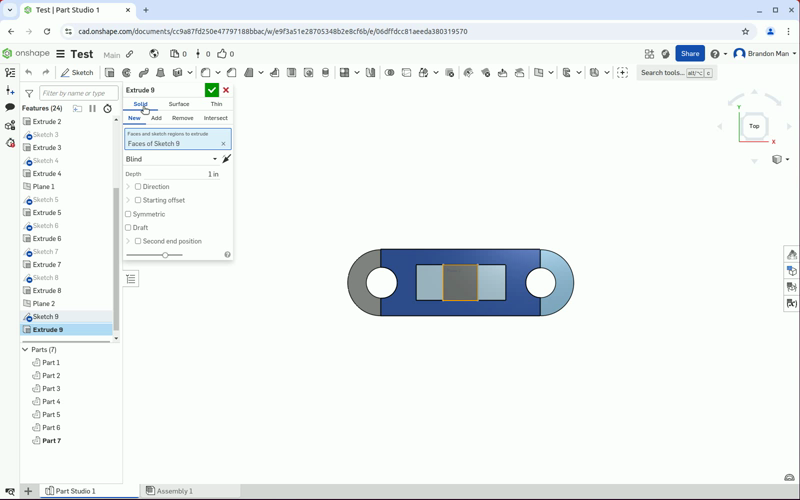
click(143, 106)
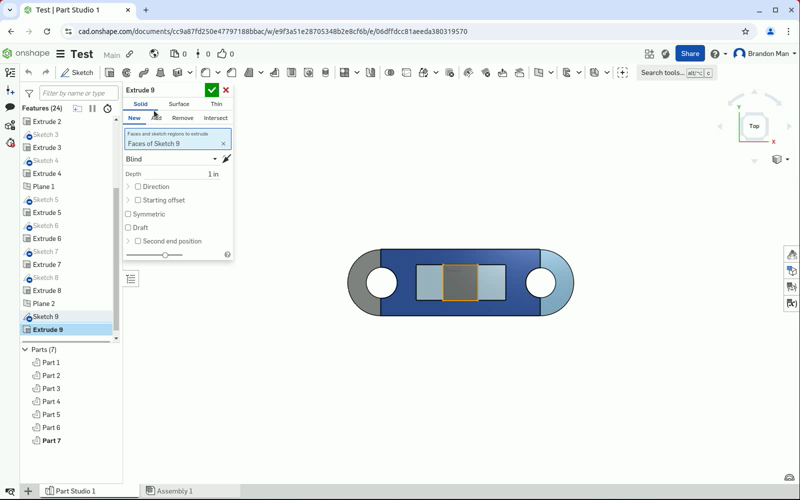
mouse_move(186, 120)
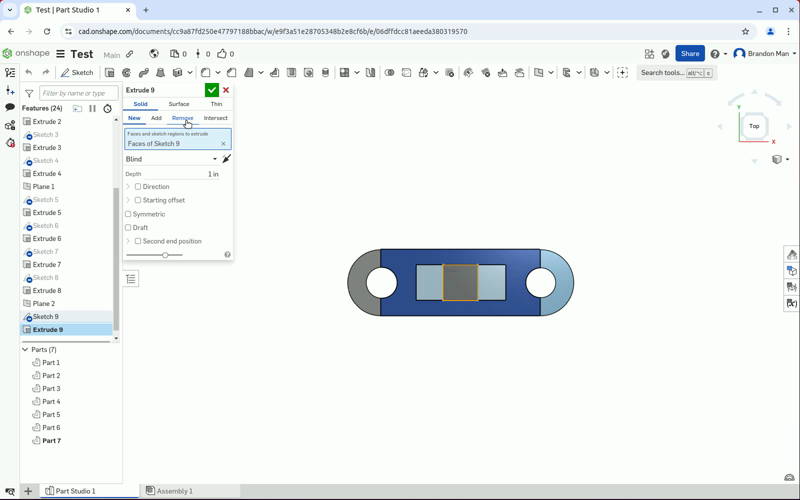
click(186, 120)
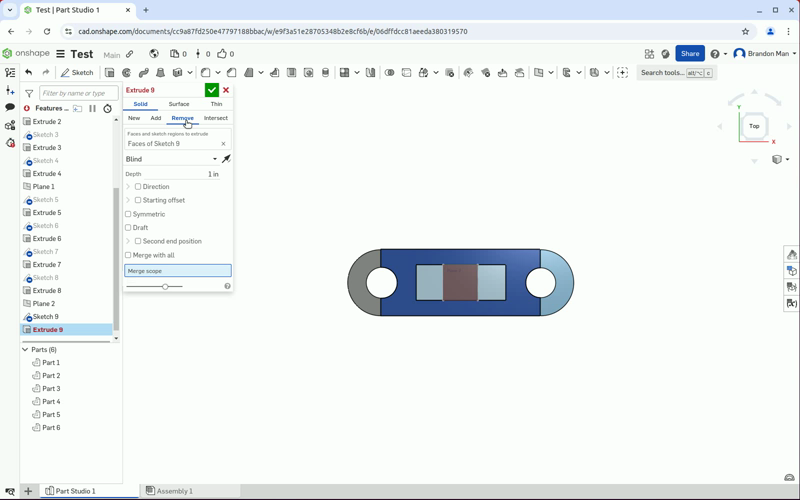
key(tab, 4)
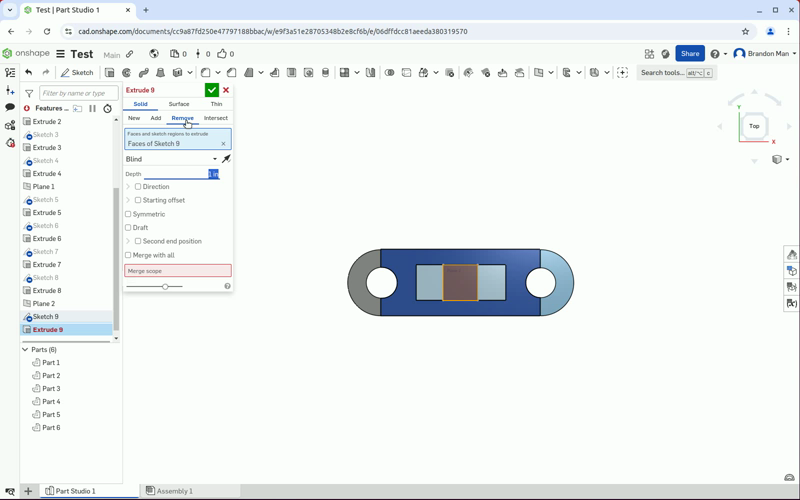
text(1.685)
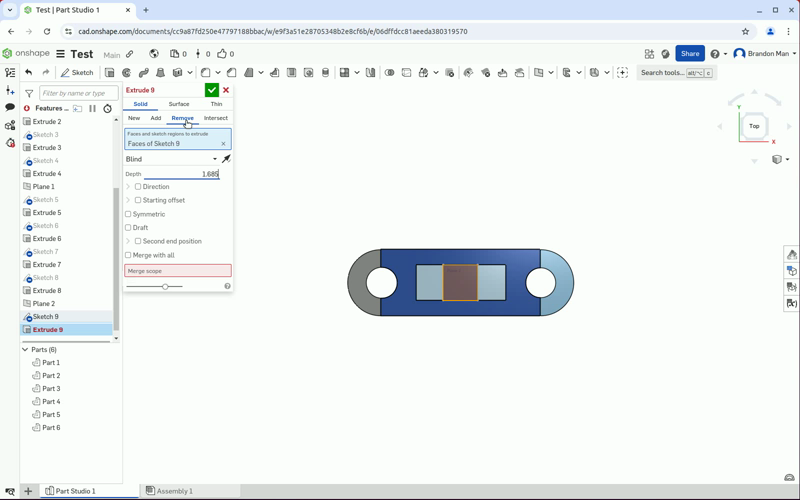
key(tab, 6)
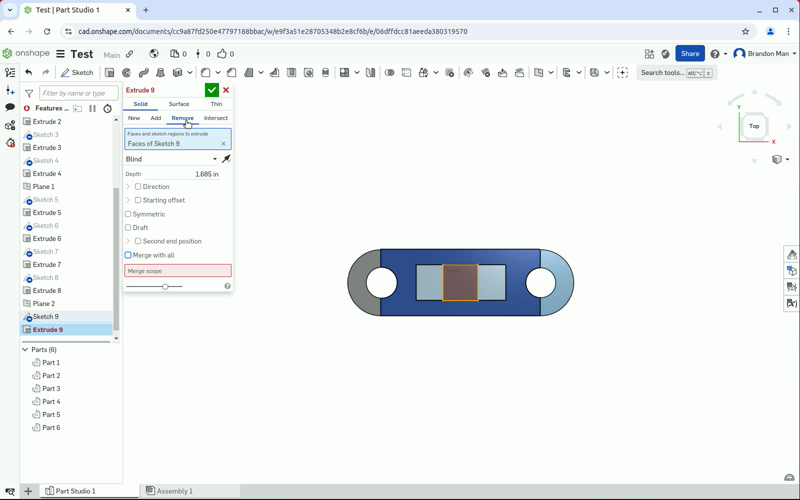
key(space)
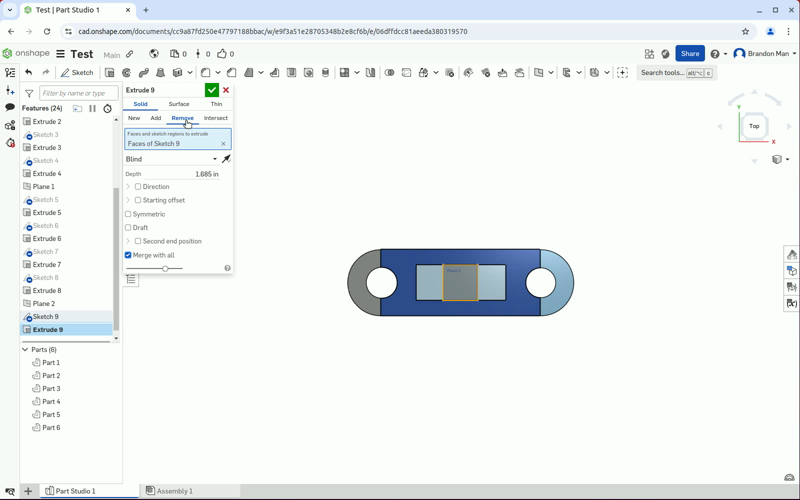
key(enter)
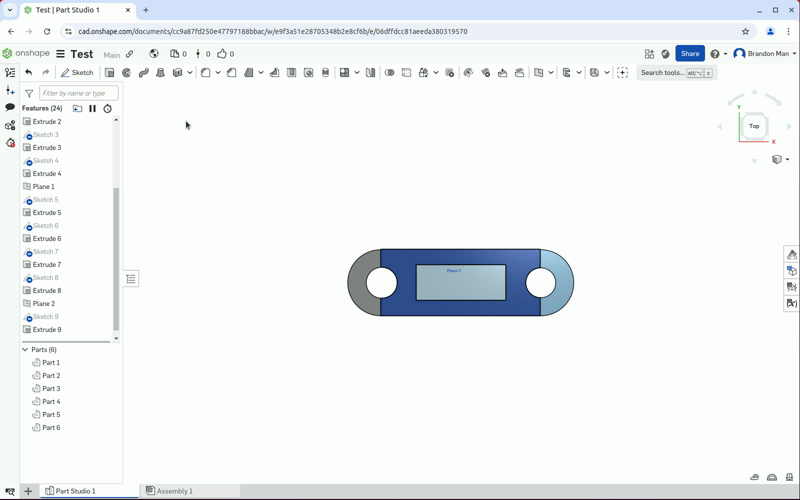
key(shift+h)
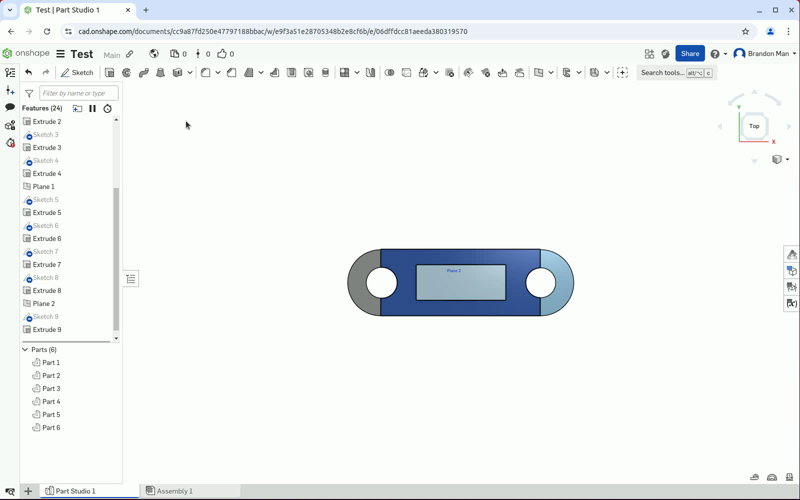
key(shift+h)
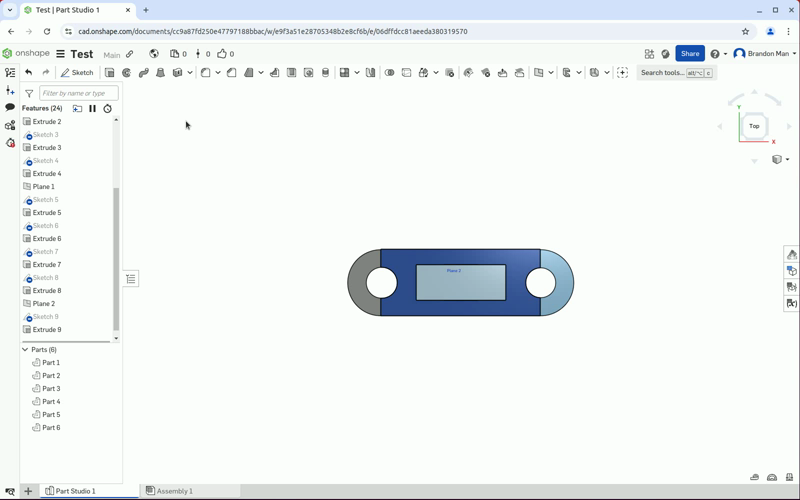
key(shift+7)
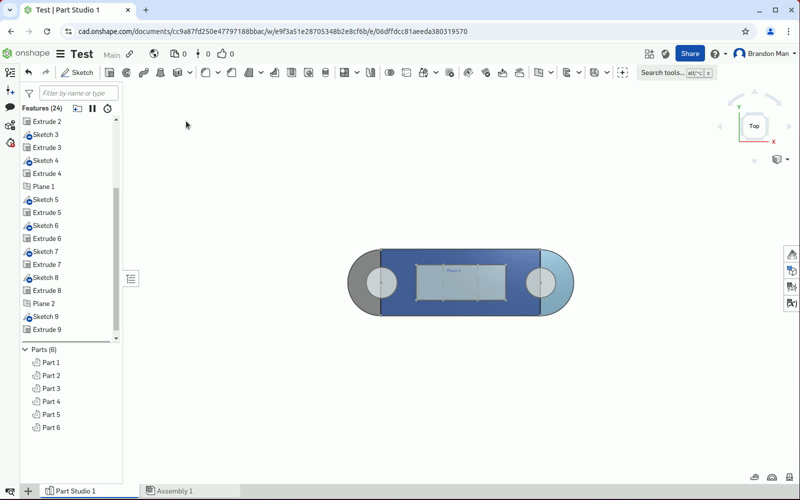
key(up, 3)
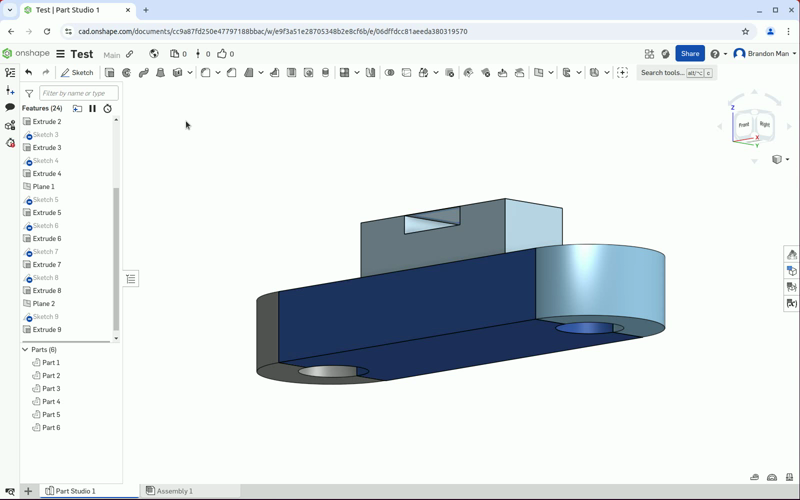
key(left, 3)
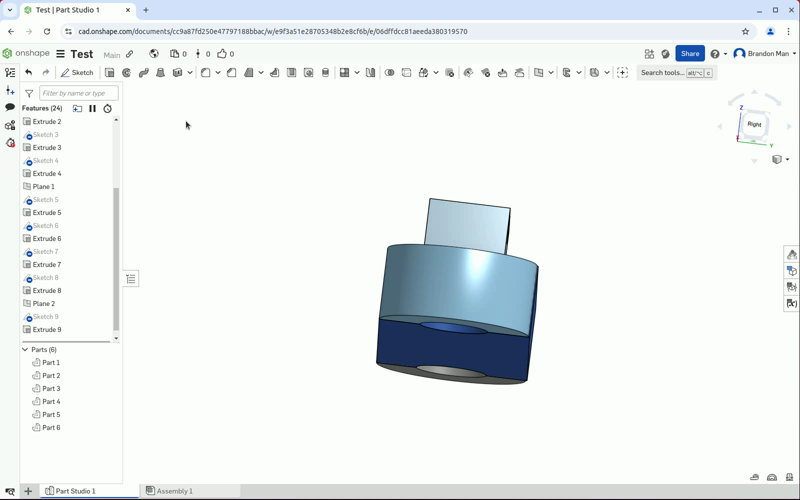
key(right, 3)
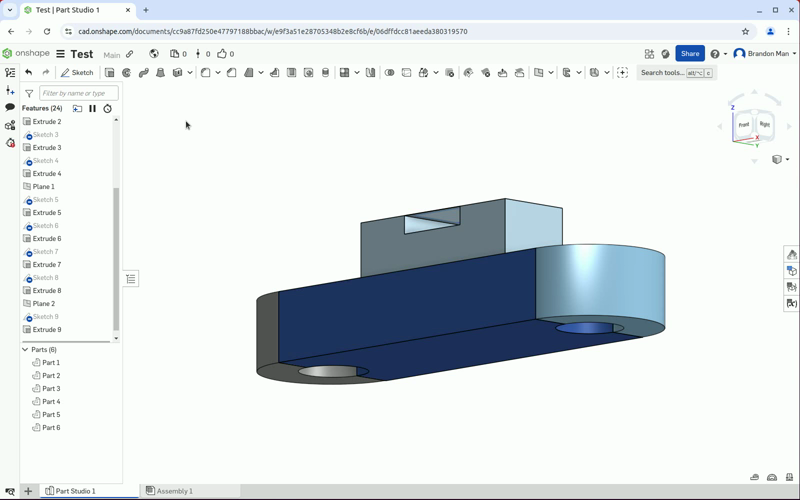
key(down, 3)
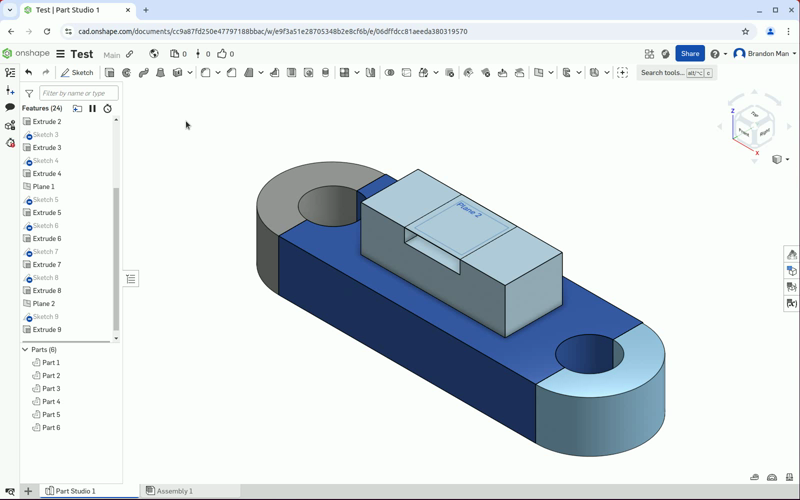
mouse_move(69, 85)
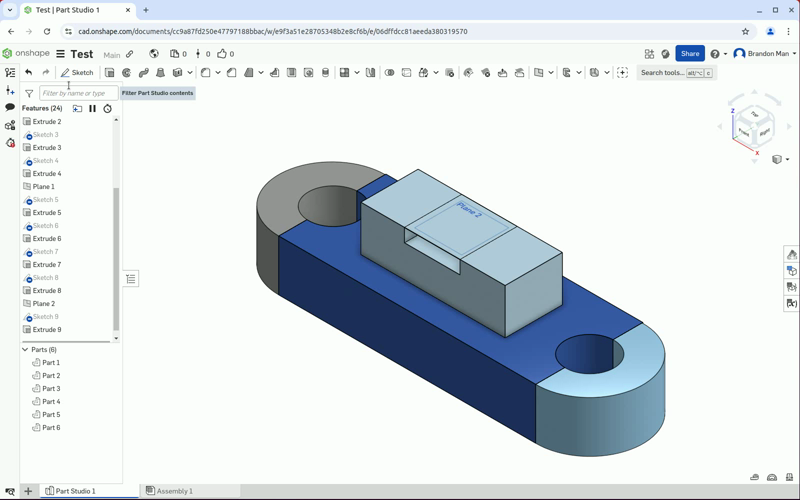
click(69, 85)